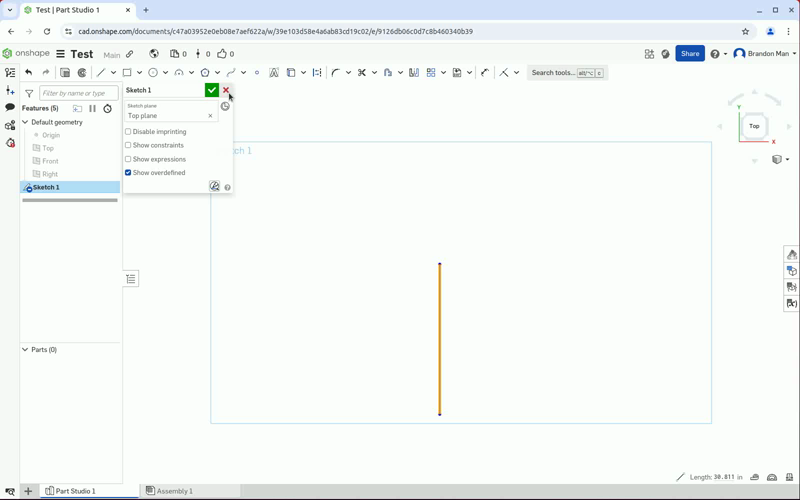
key(shift+h)
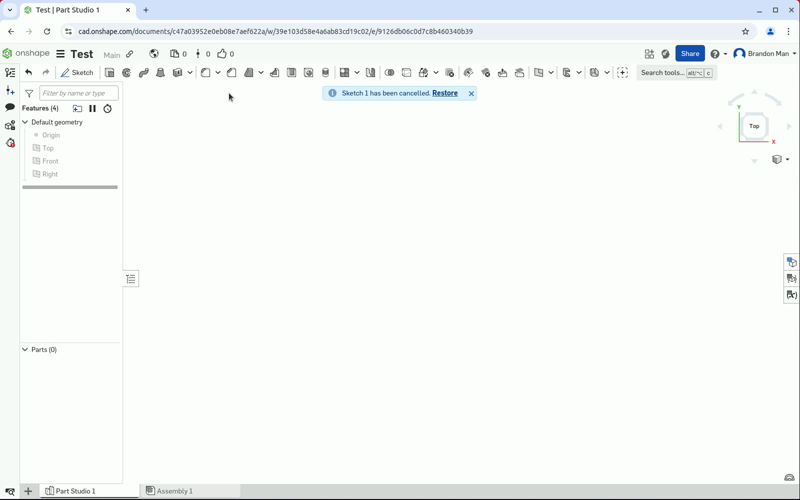
mouse_move(73, 352)
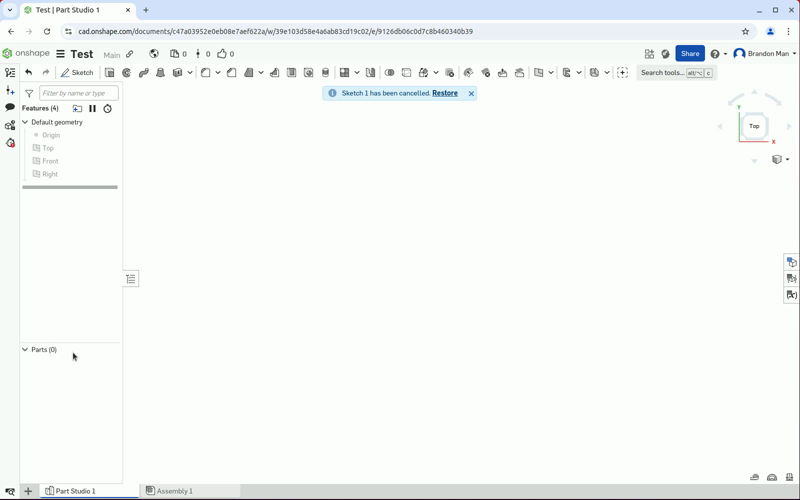
key(y)
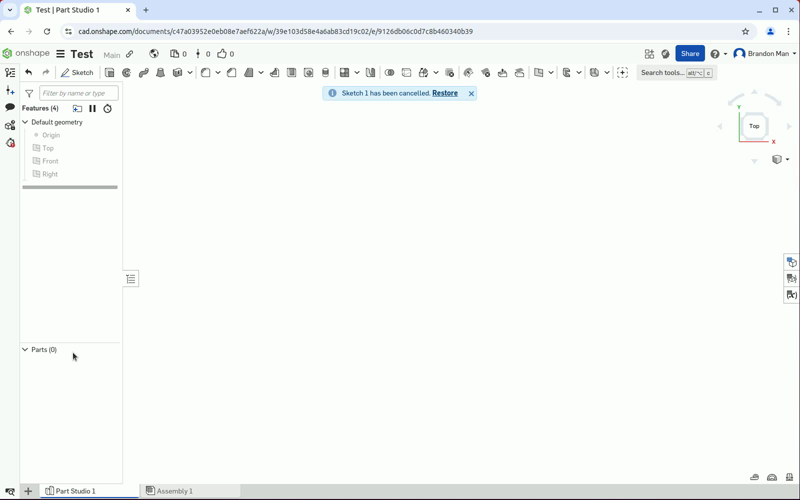
key(shift+p)
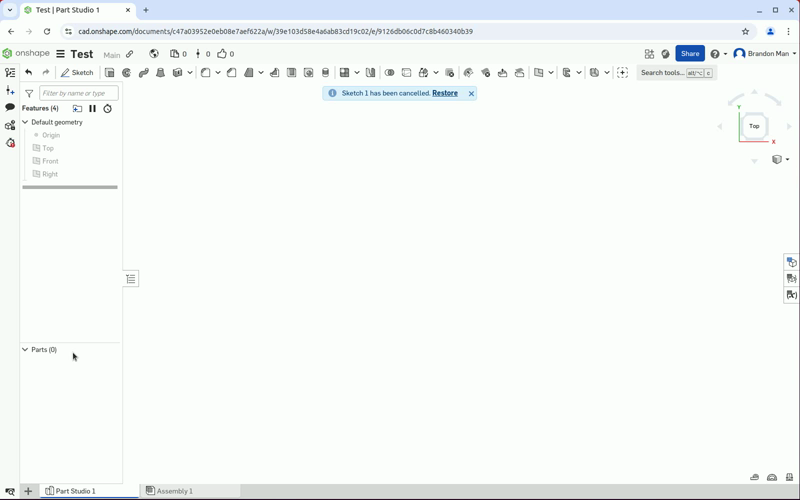
key(space)
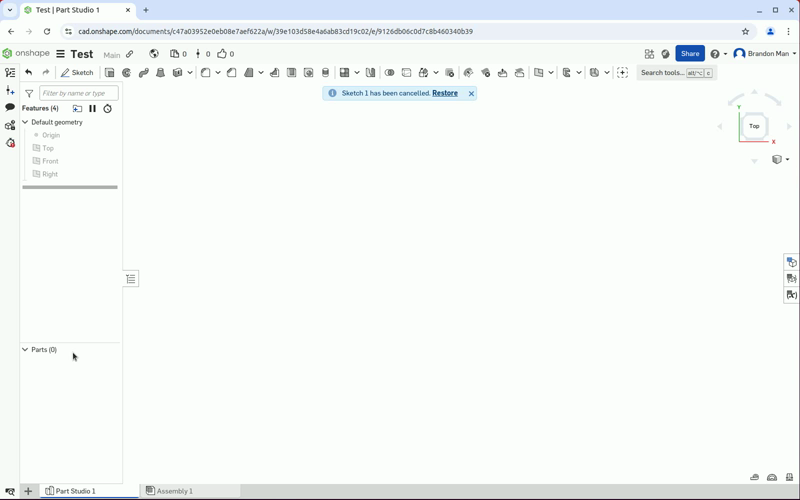
key_down(shift)
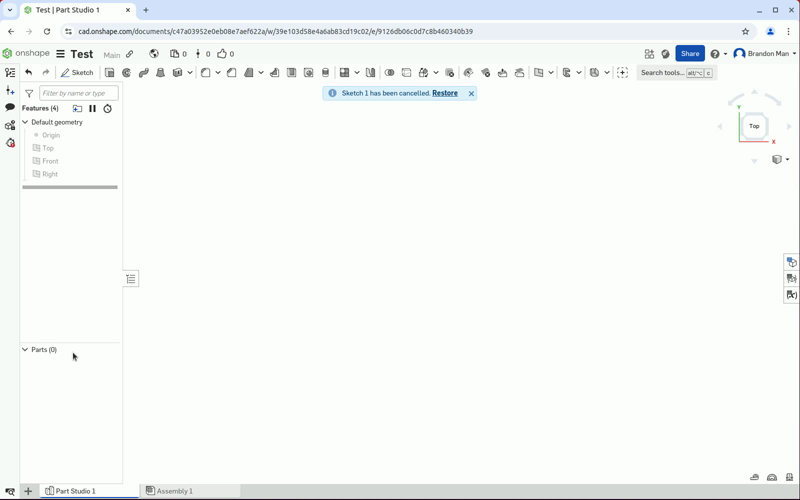
key(up)
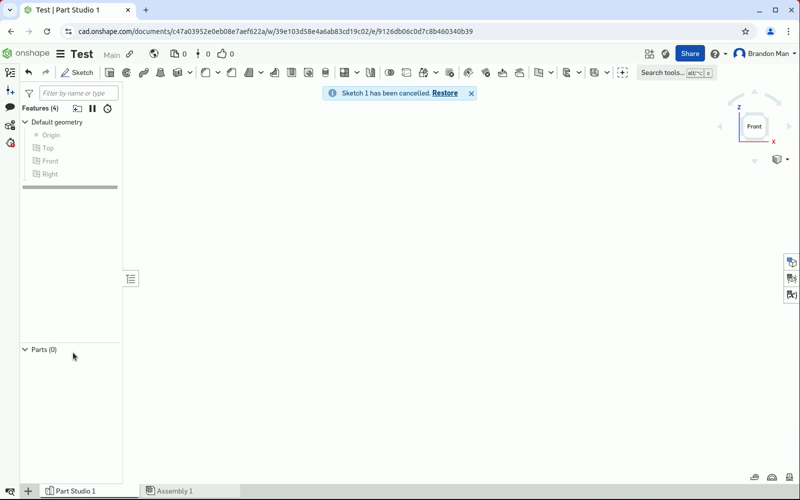
key_up(shift)
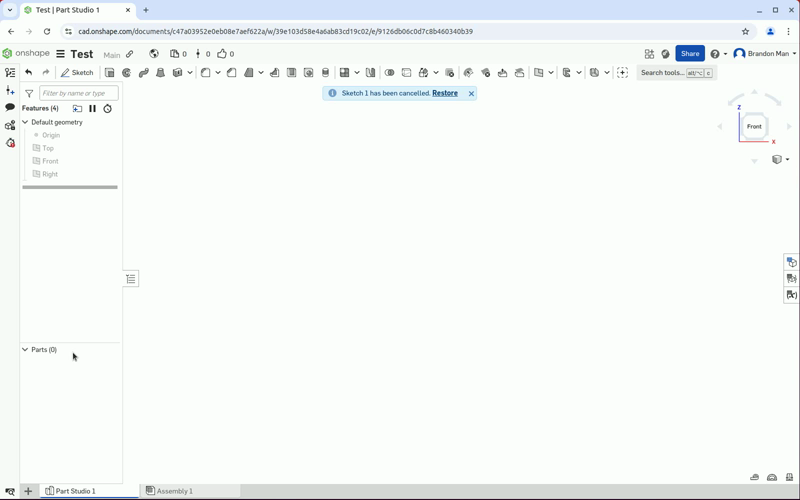
mouse_move(73, 352)
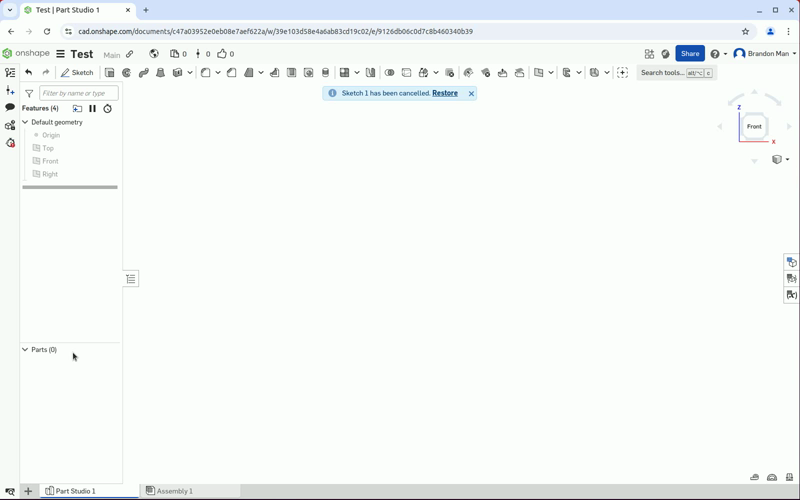
key(shift+y)
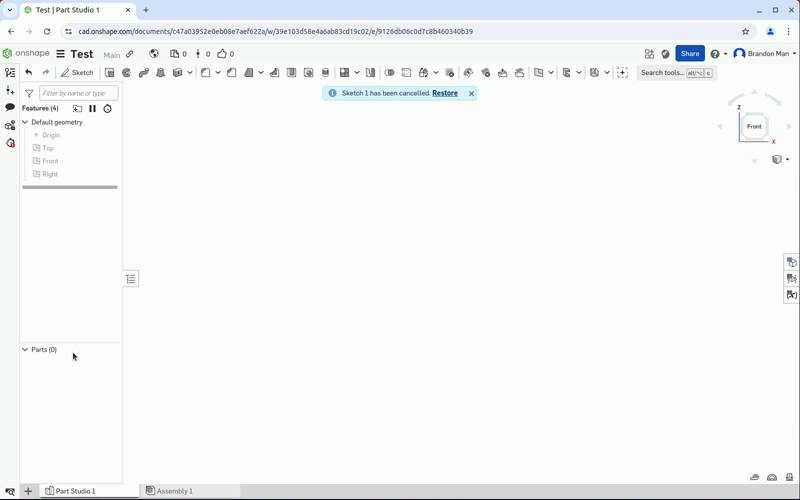
key(shift+s)
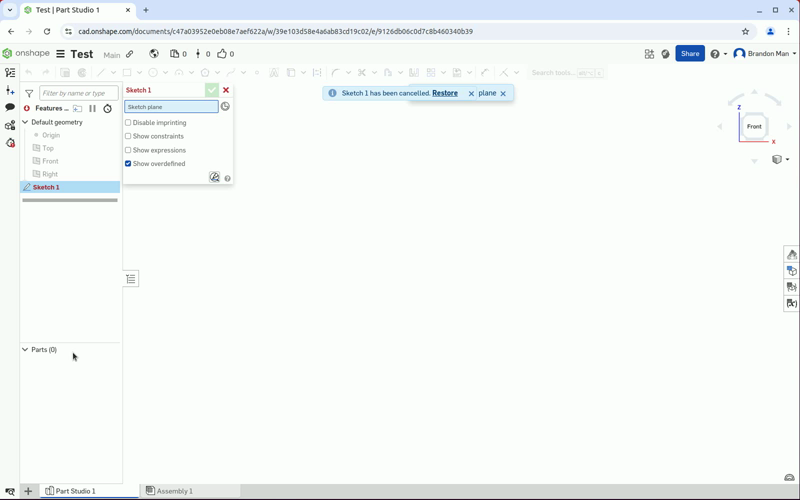
mouse_move(73, 163)
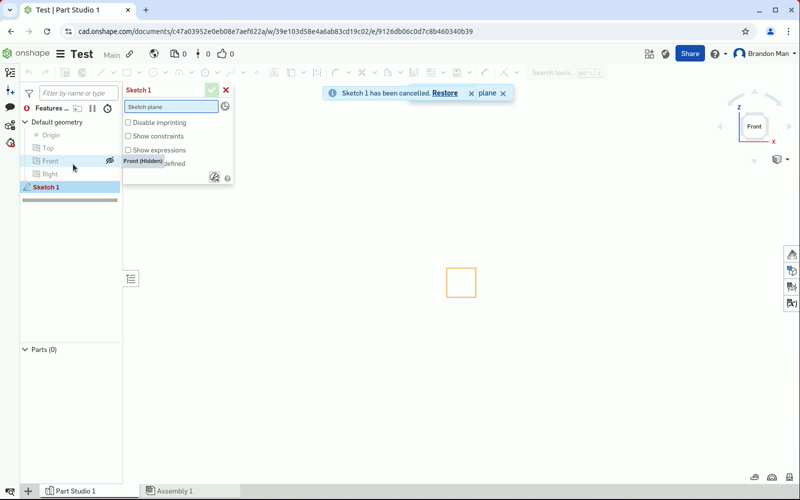
click(73, 163)
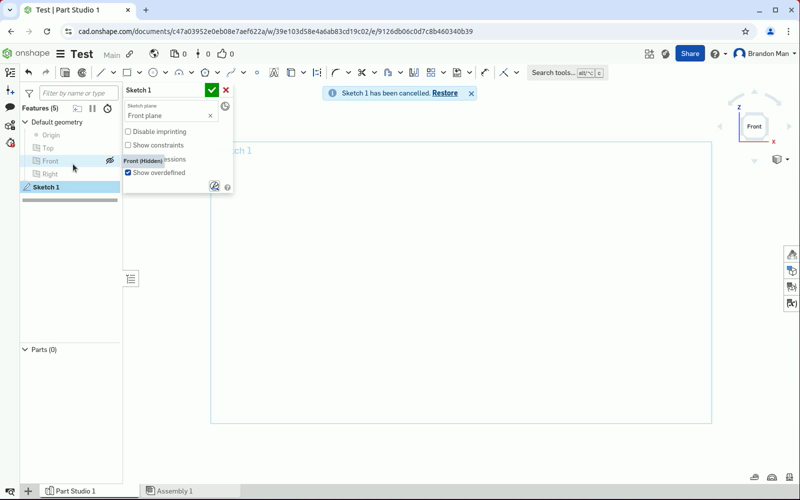
mouse_move(73, 352)
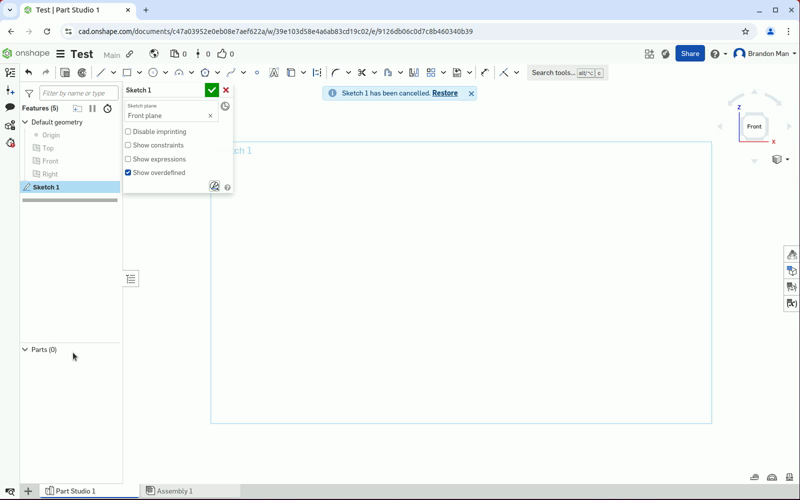
key(y)
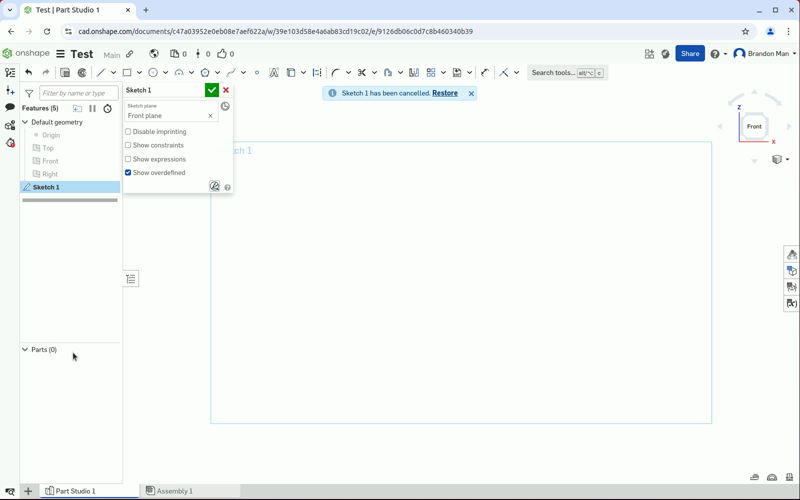
key(a)
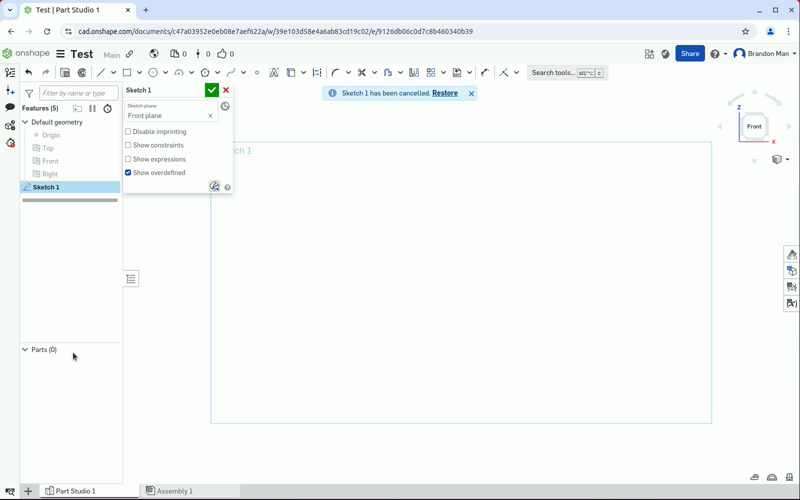
key_down(shift)
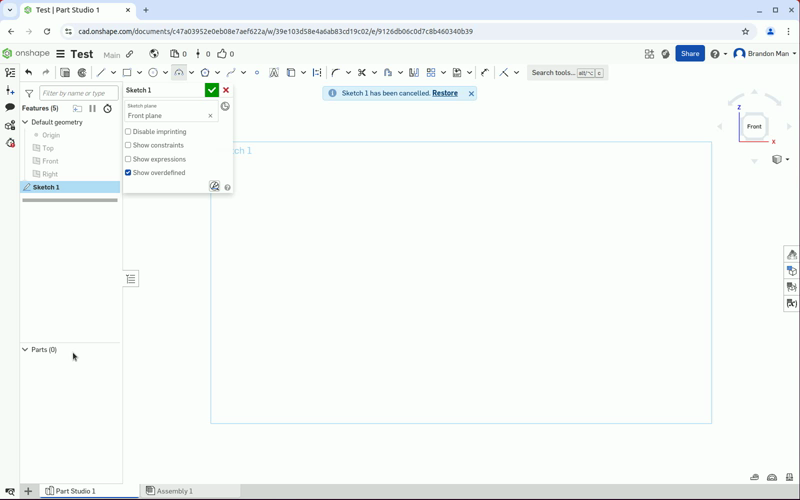
mouse_move(460, 276)
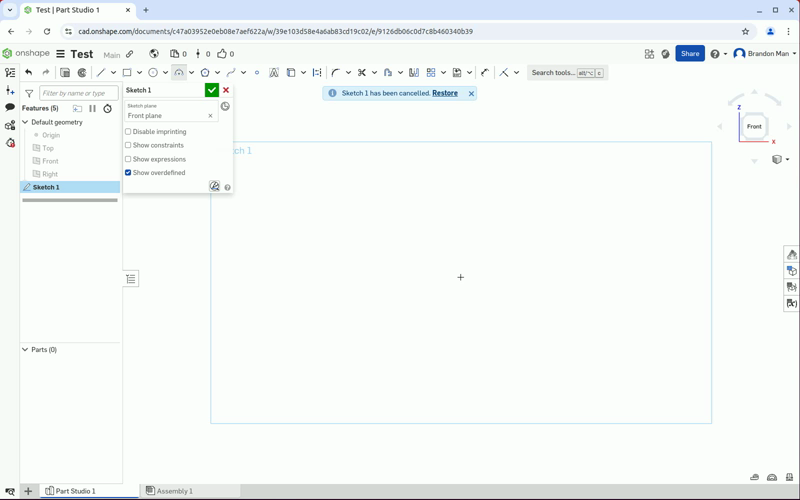
click(460, 276)
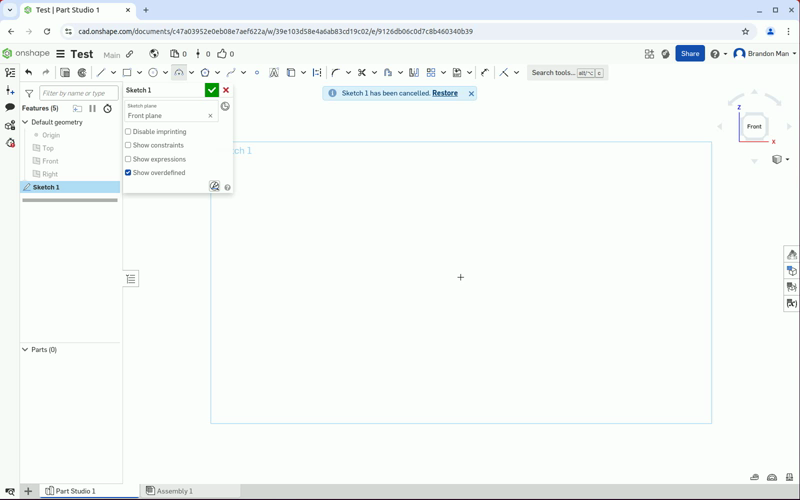
key_up(shift)
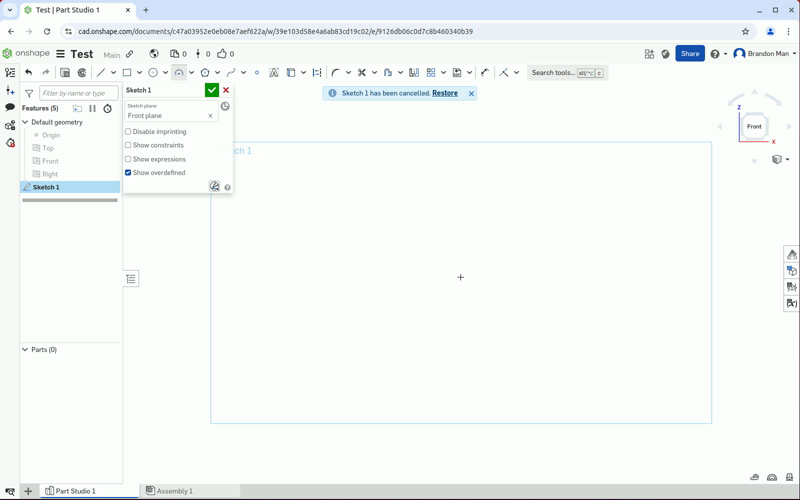
key_down(shift)
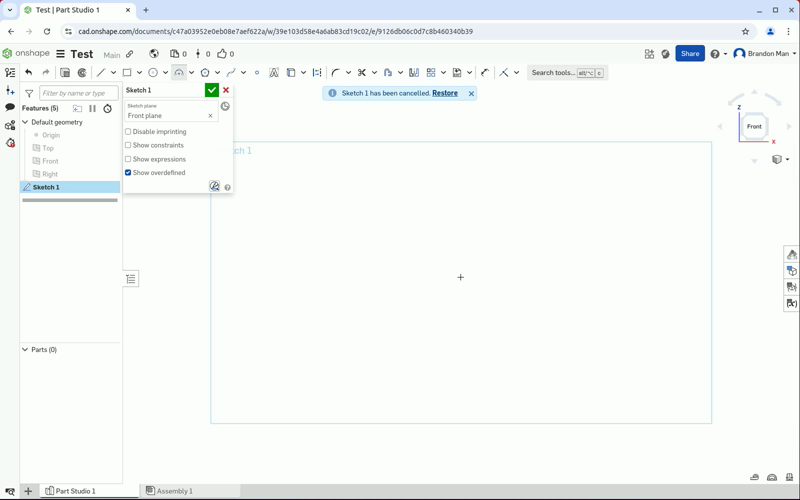
mouse_move(469, 285)
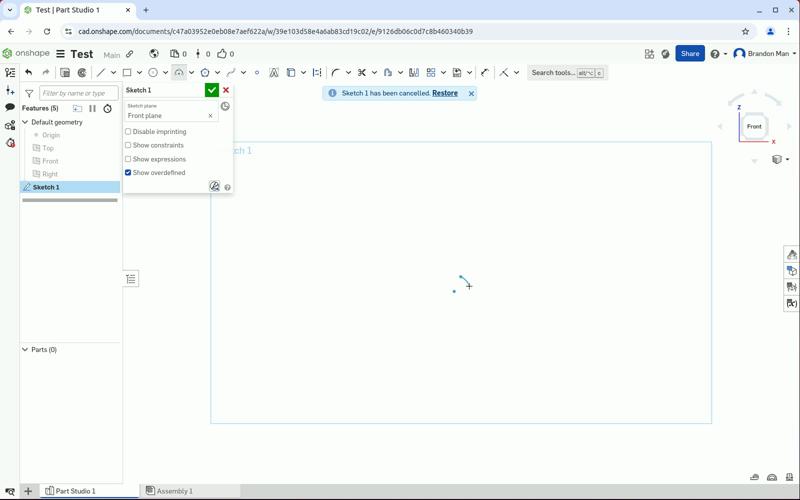
click(469, 285)
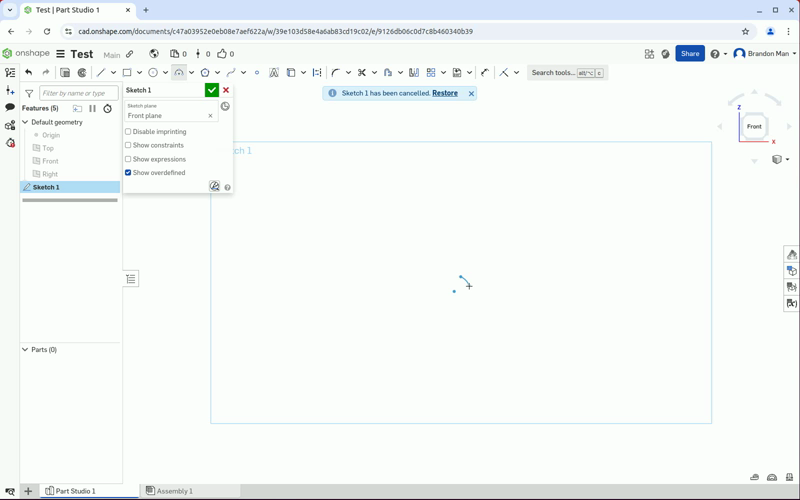
mouse_move(454, 292)
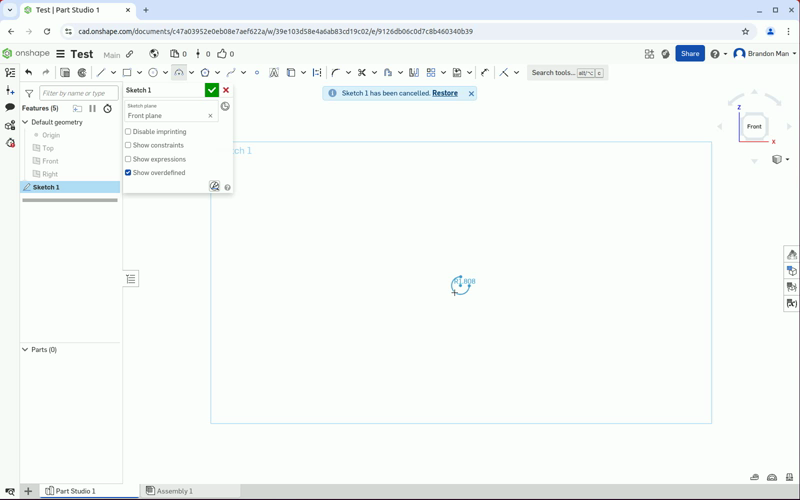
click(454, 292)
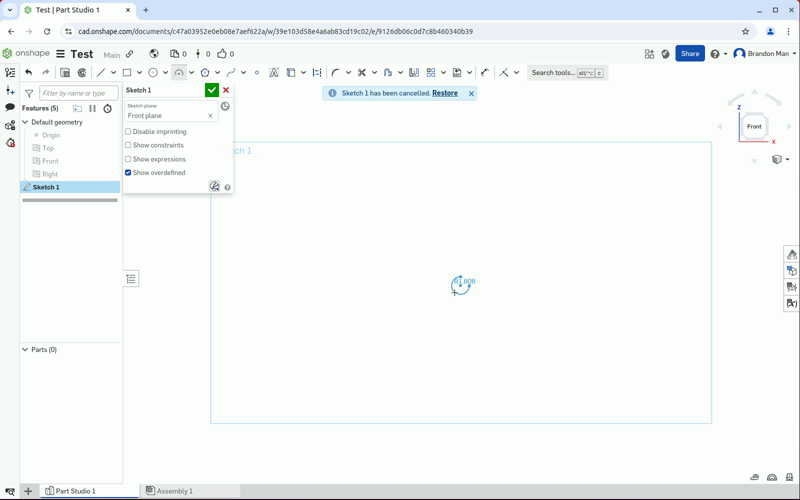
key_up(shift)
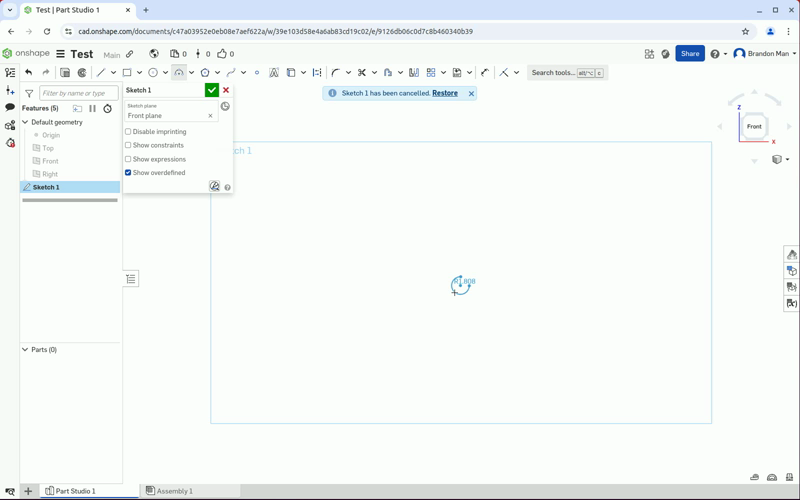
key(esc)
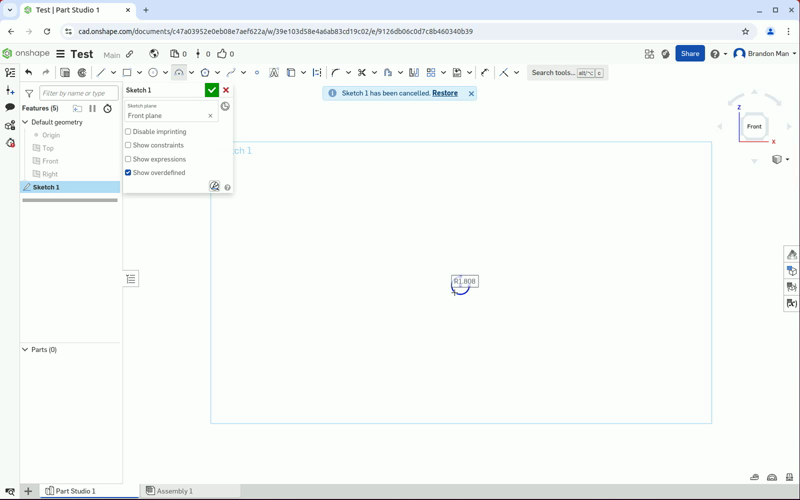
key(l)
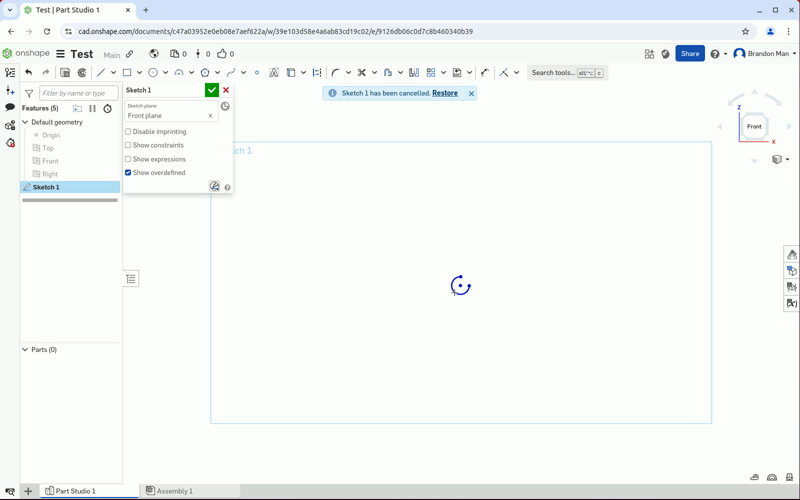
mouse_move(469, 285)
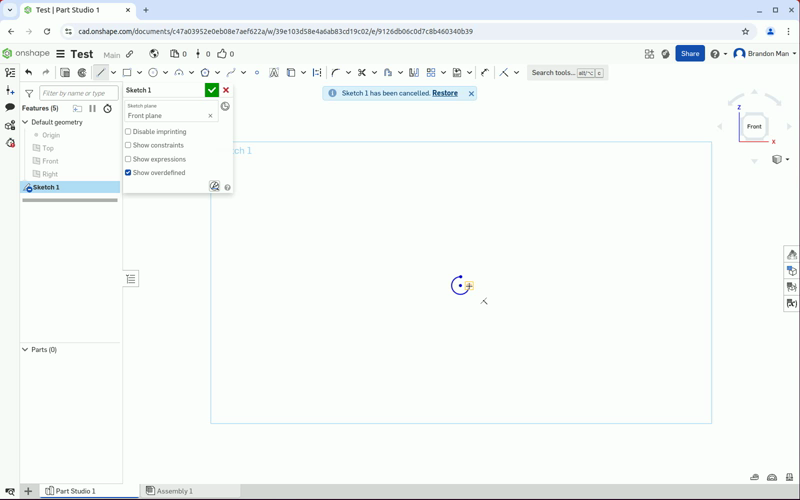
click(469, 285)
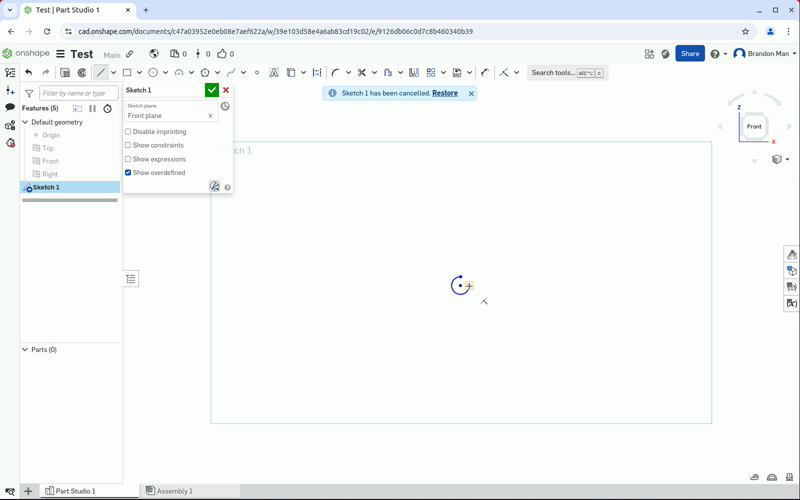
key_down(shift)
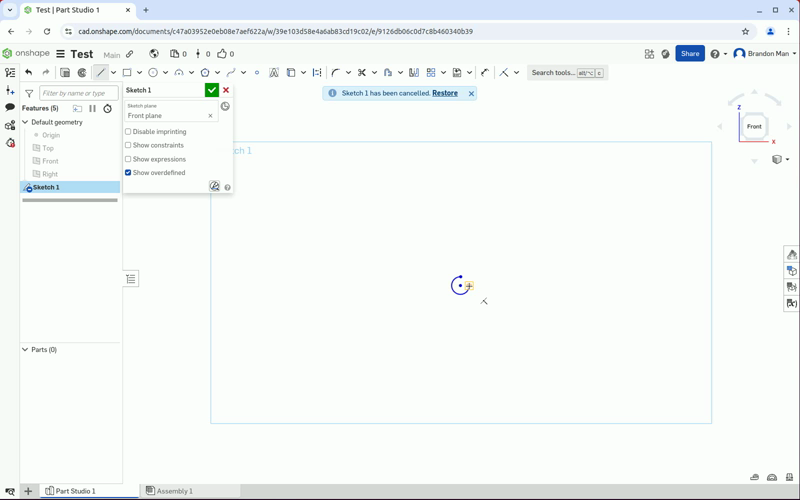
mouse_move(499, 285)
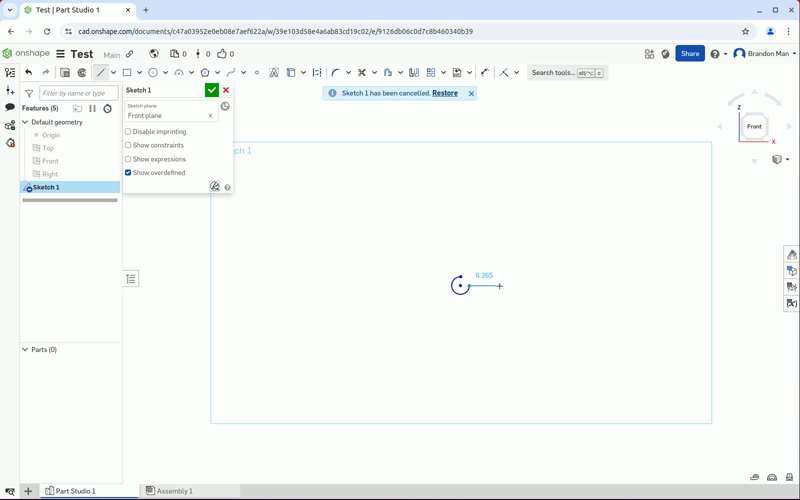
mouse_move(469, 282)
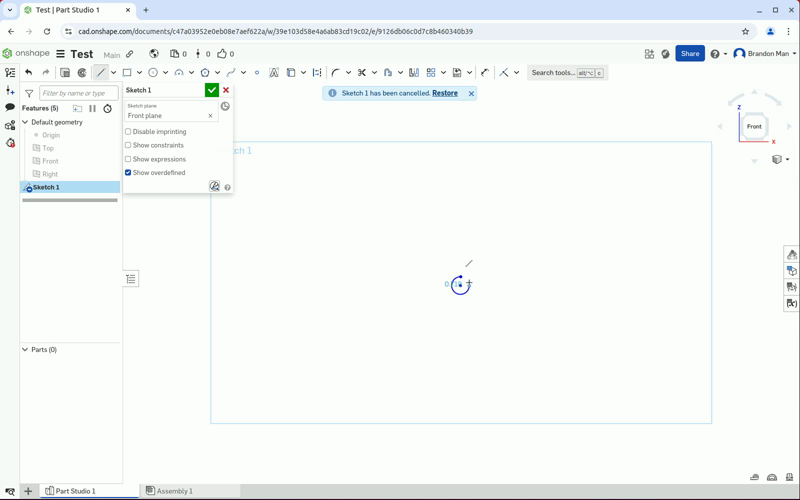
scroll(6)
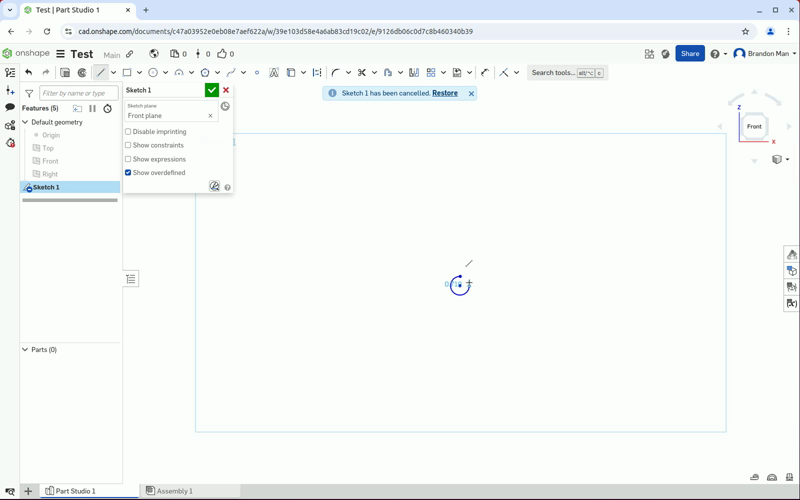
scroll(6)
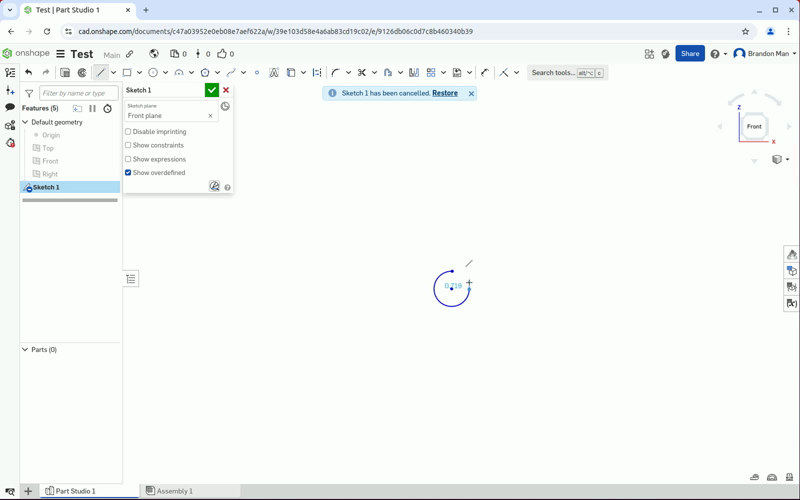
scroll(6)
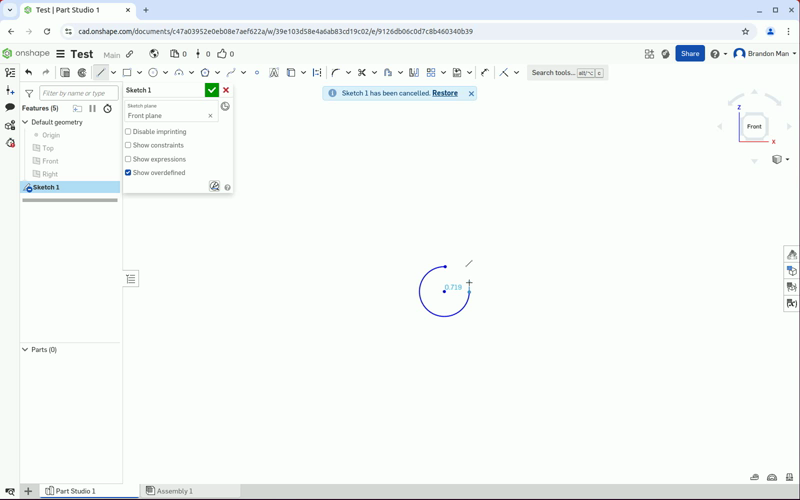
scroll(6)
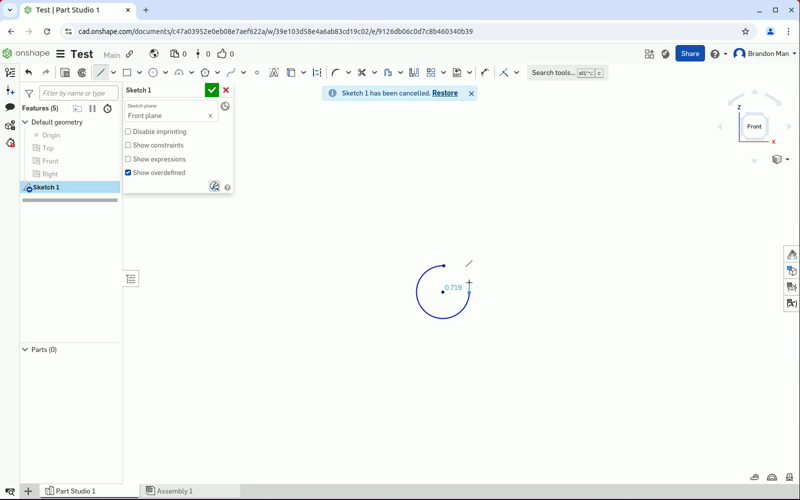
scroll(6)
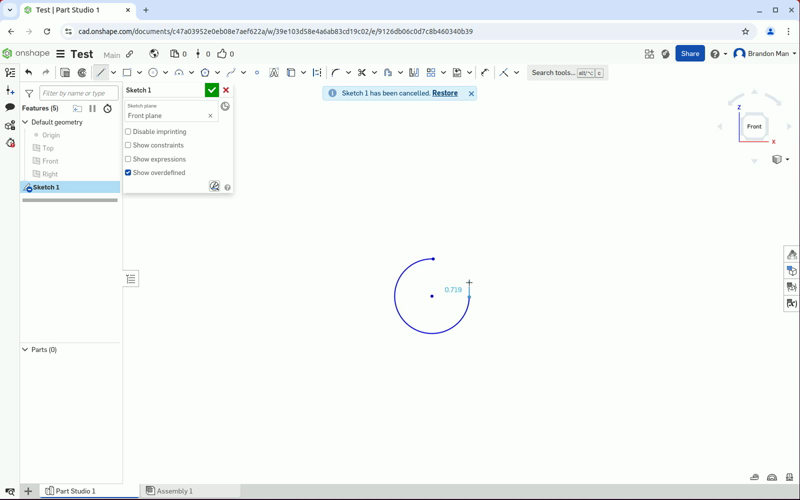
scroll(6)
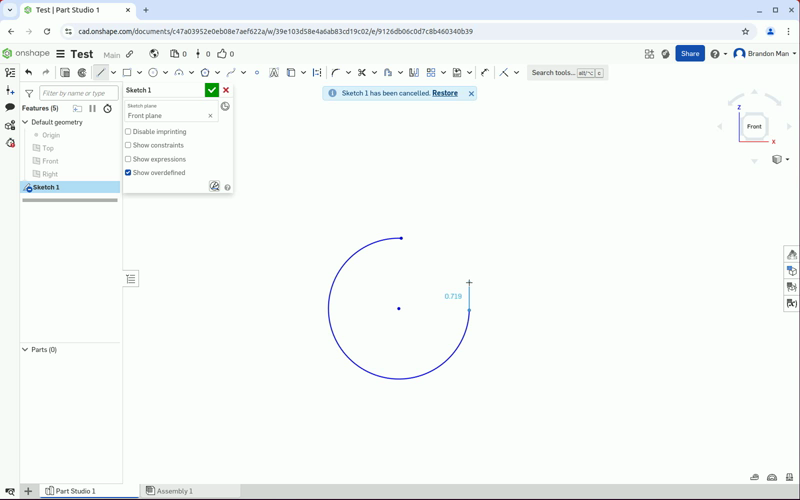
scroll(6)
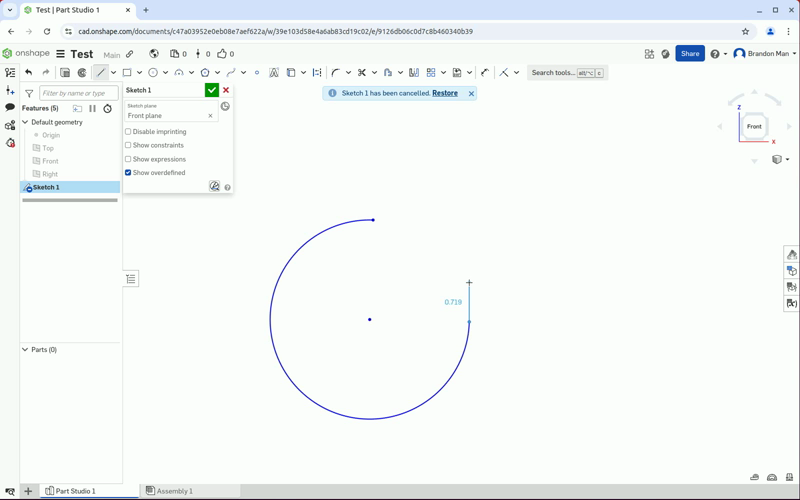
click(469, 282)
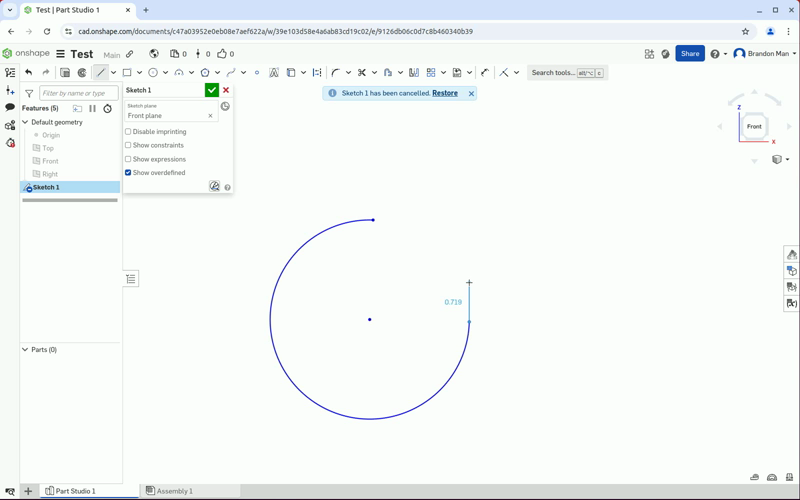
scroll(-6)
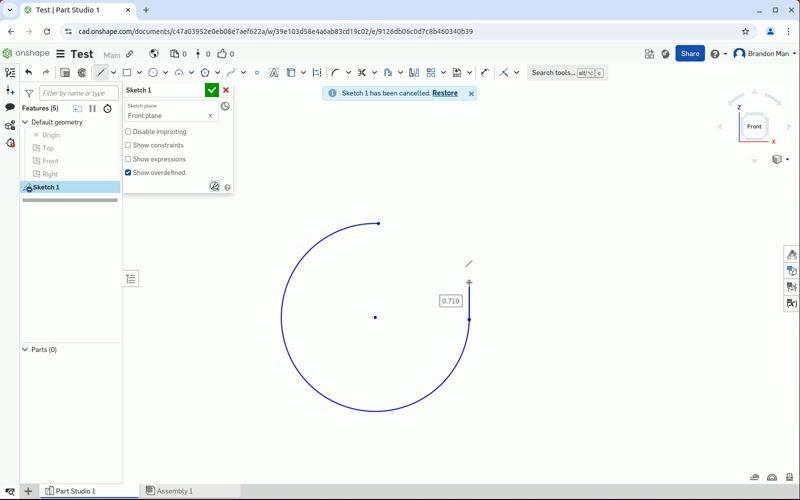
scroll(-6)
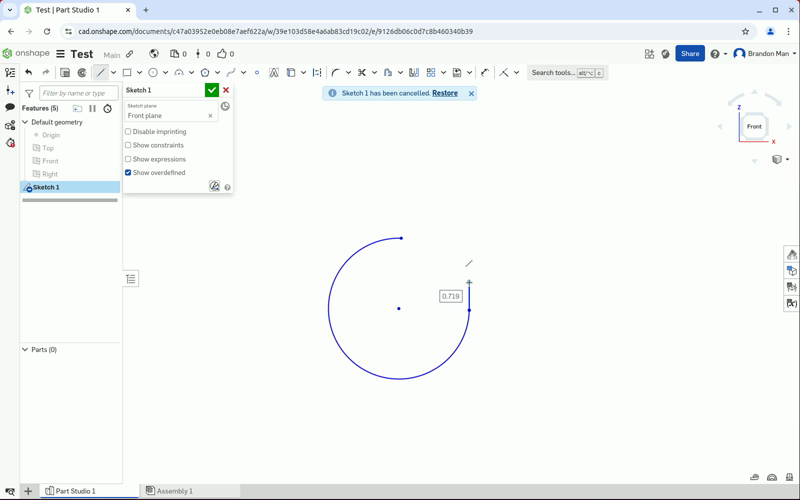
scroll(-6)
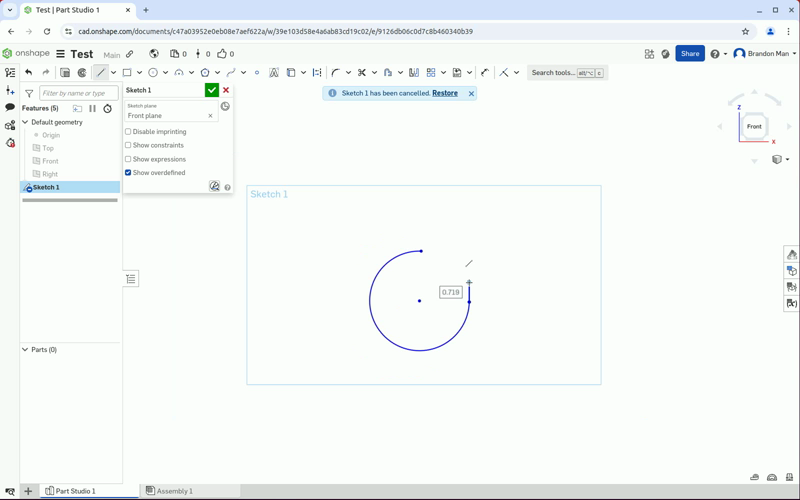
scroll(-6)
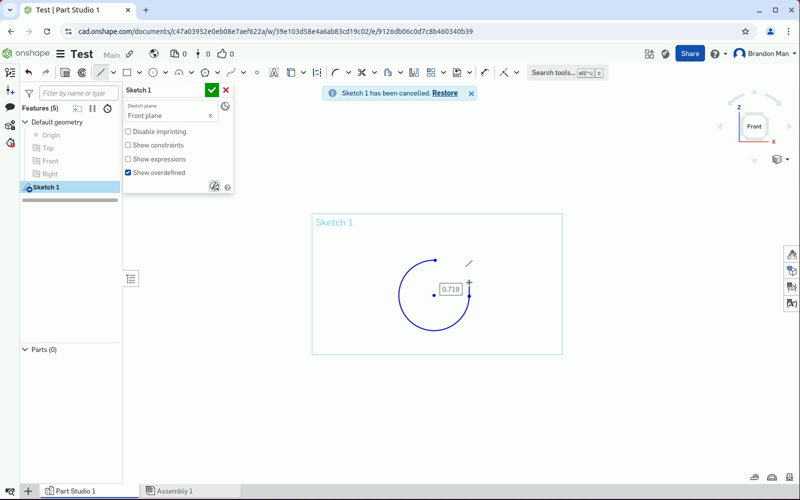
scroll(-6)
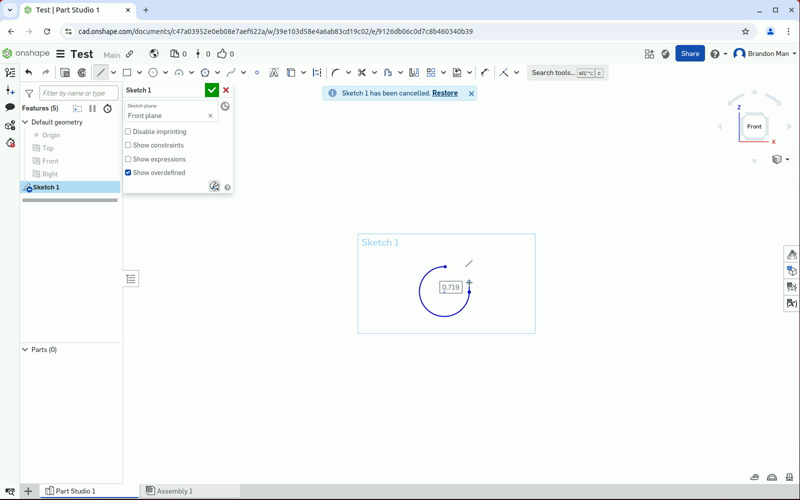
scroll(-6)
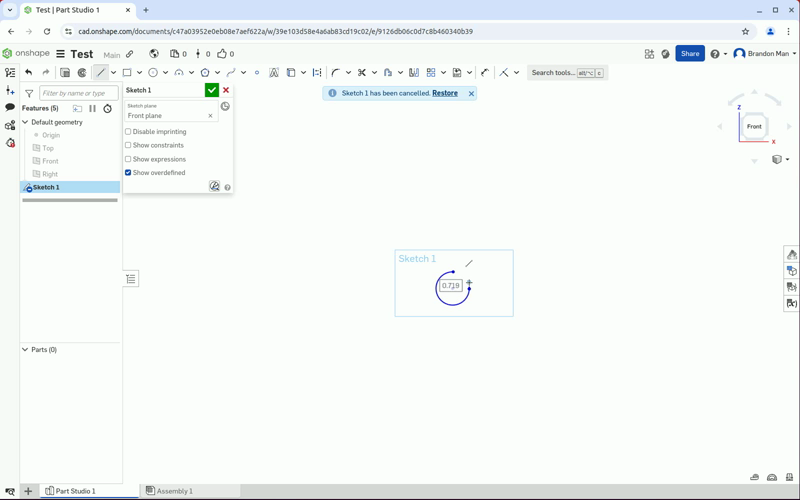
scroll(-6)
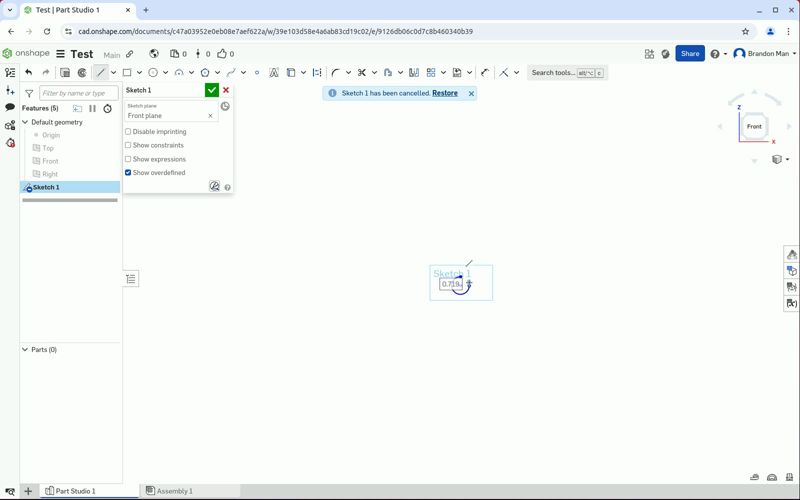
key_up(shift)
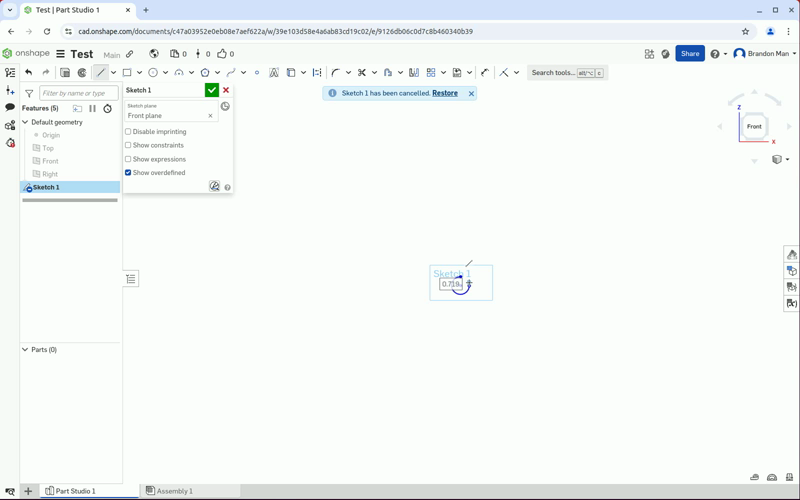
key_down(shift)
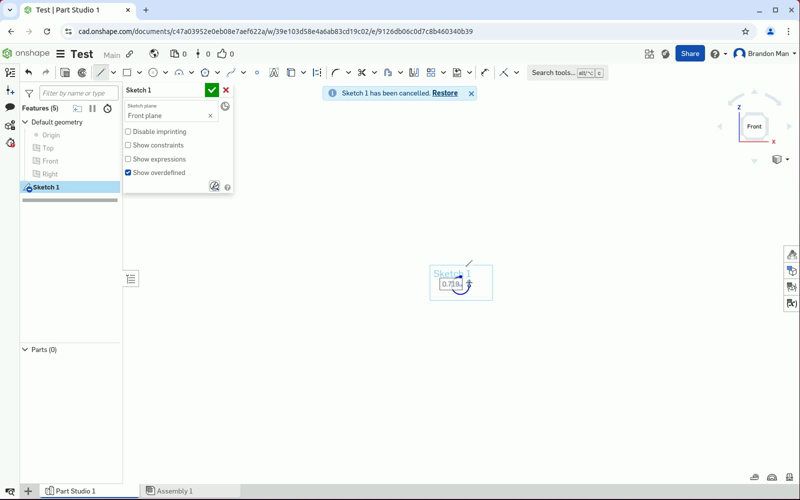
mouse_move(499, 282)
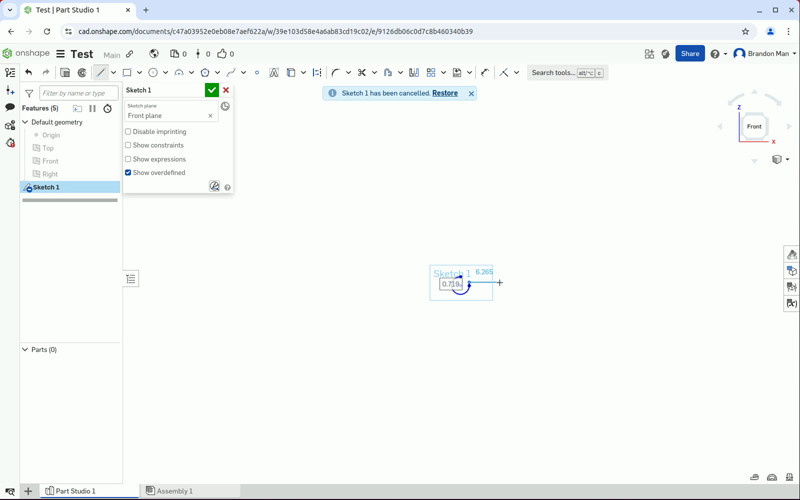
mouse_move(469, 281)
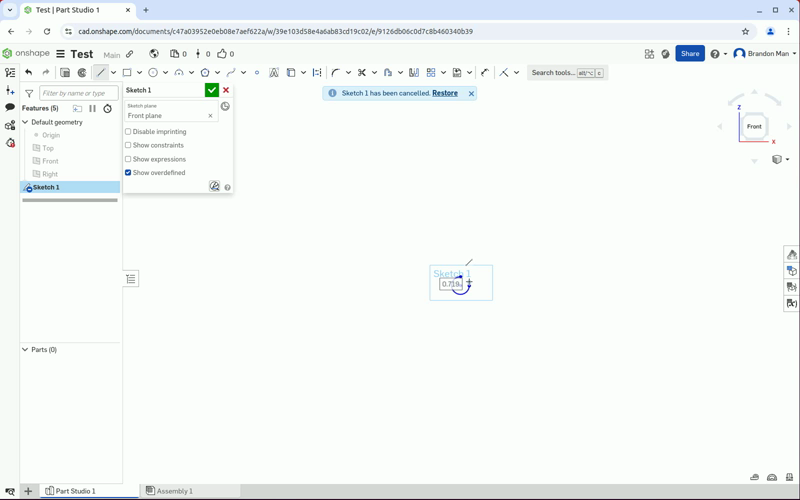
scroll(6)
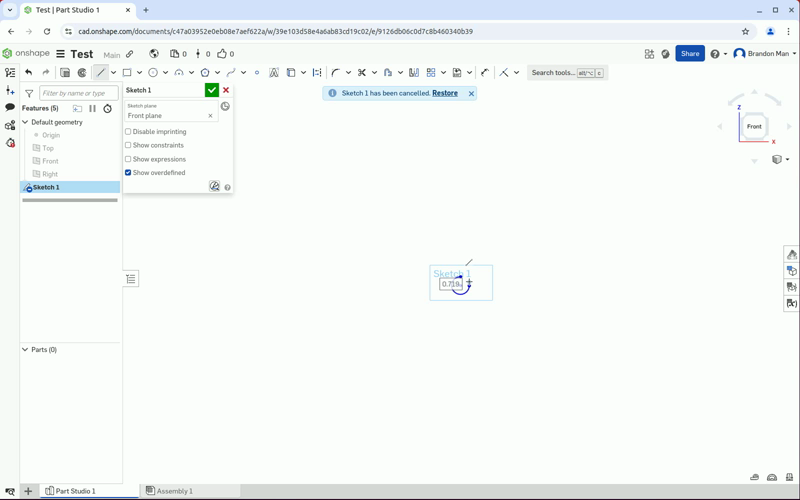
scroll(6)
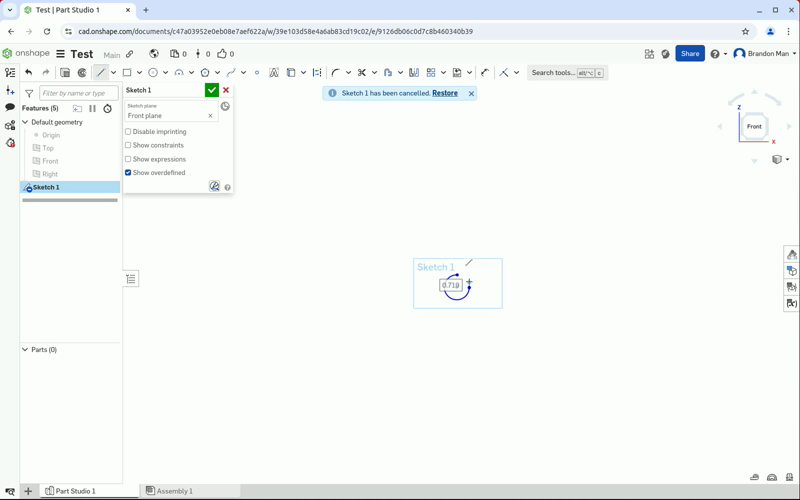
scroll(6)
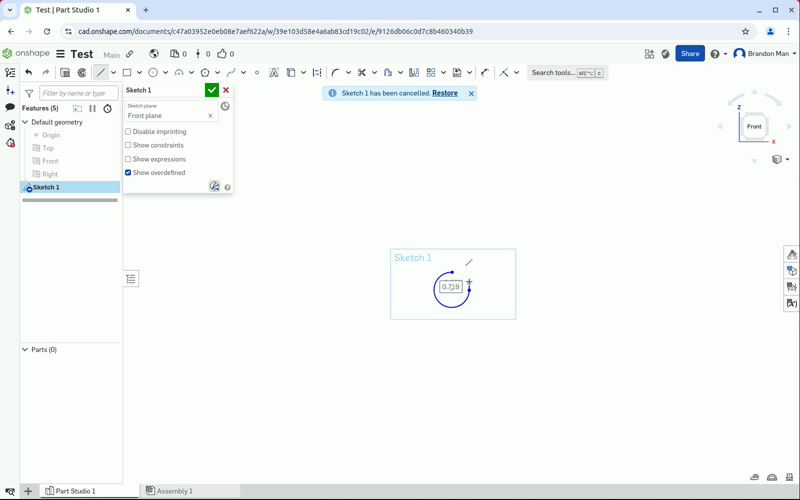
scroll(6)
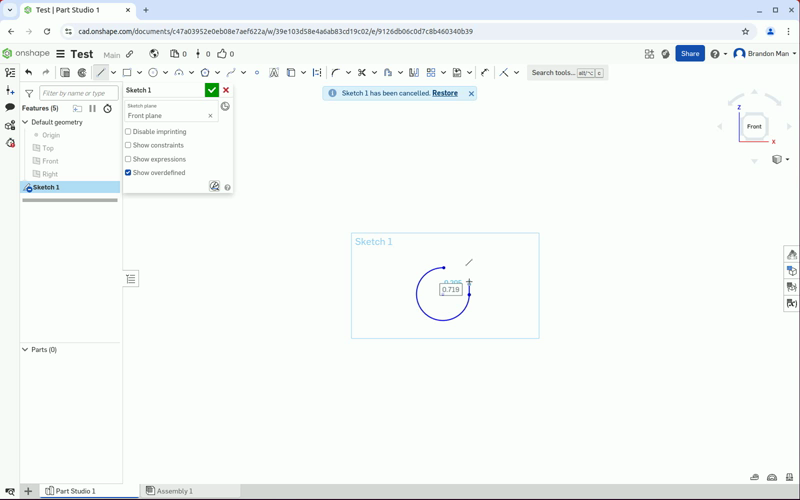
scroll(6)
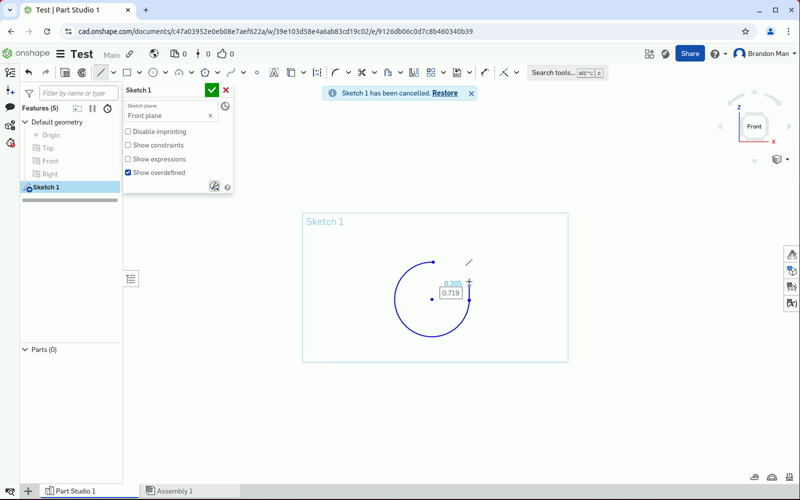
scroll(6)
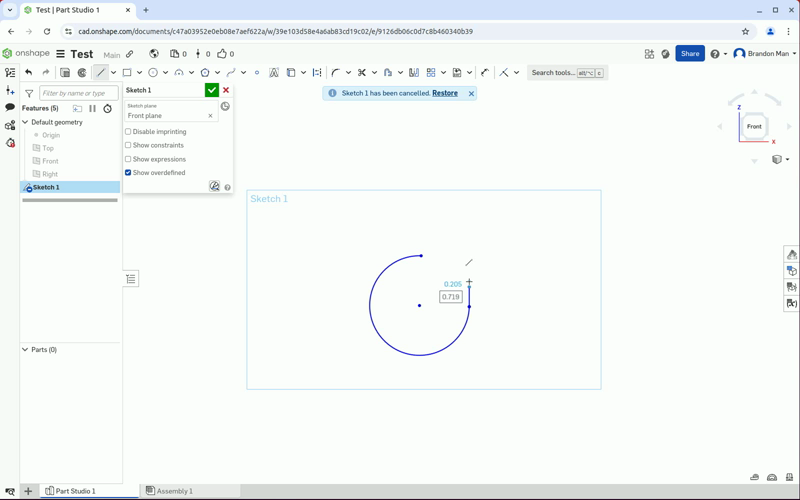
scroll(6)
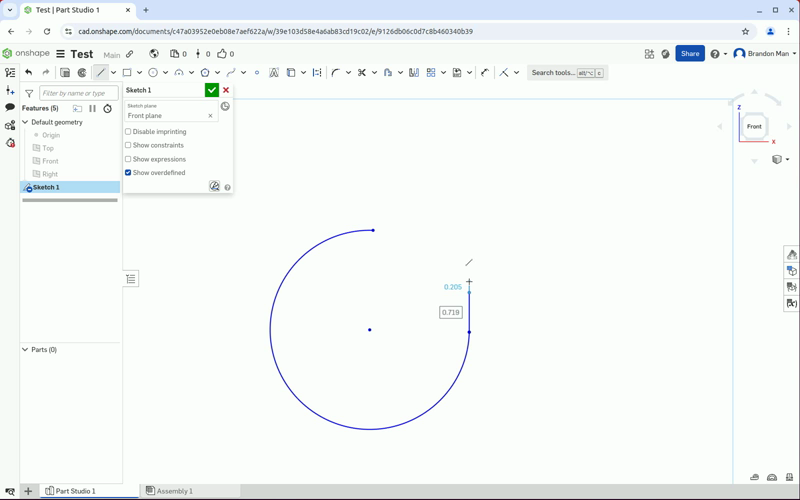
click(469, 281)
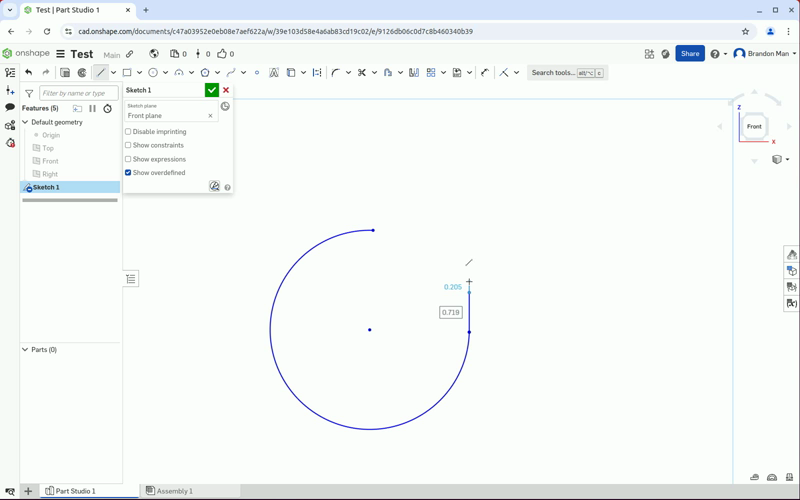
scroll(-6)
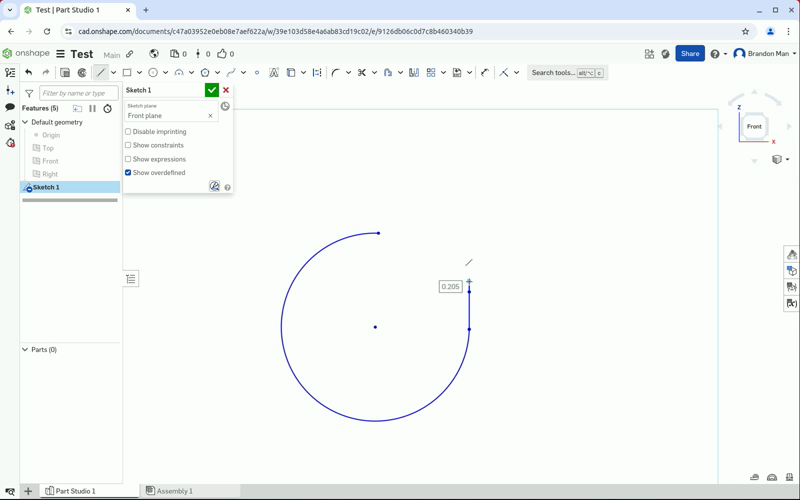
scroll(-6)
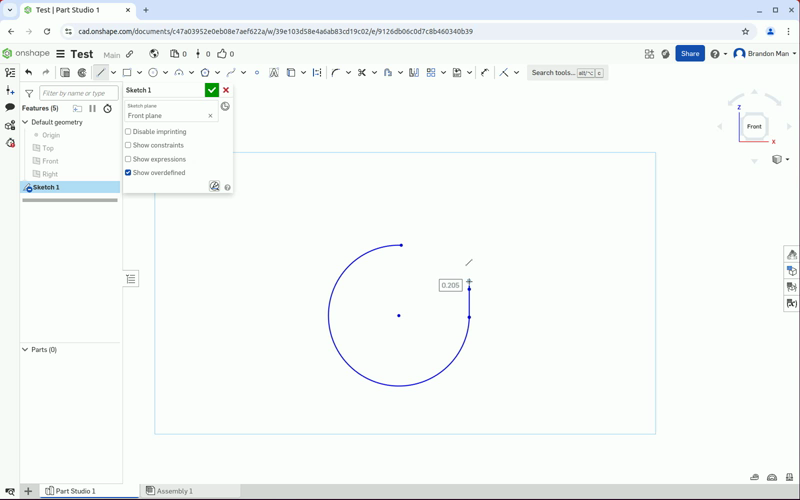
scroll(-6)
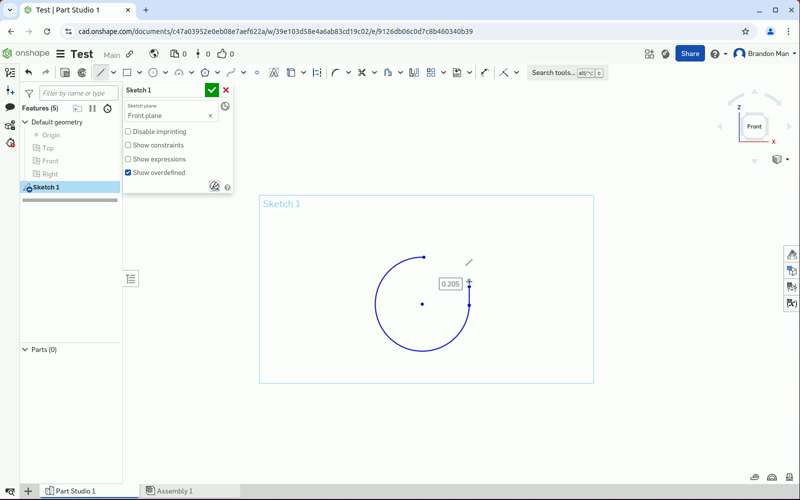
scroll(-6)
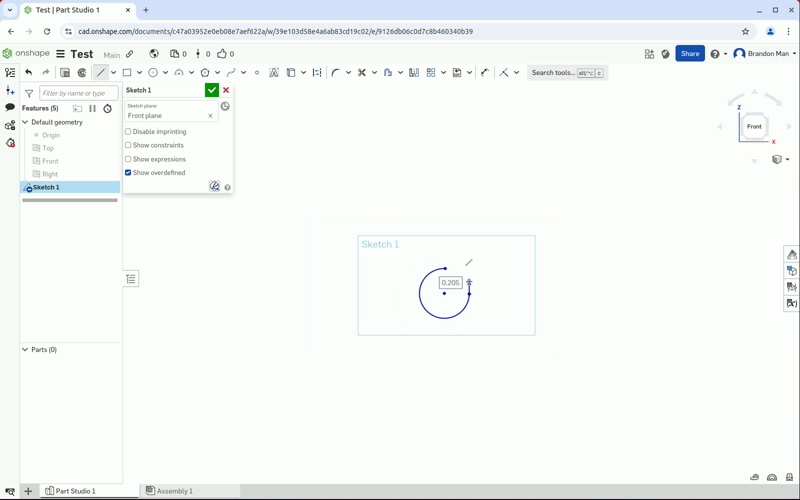
scroll(-6)
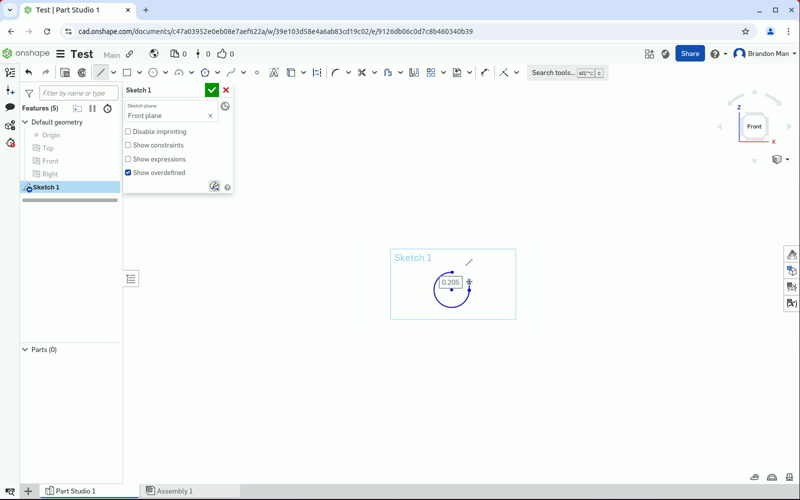
scroll(-6)
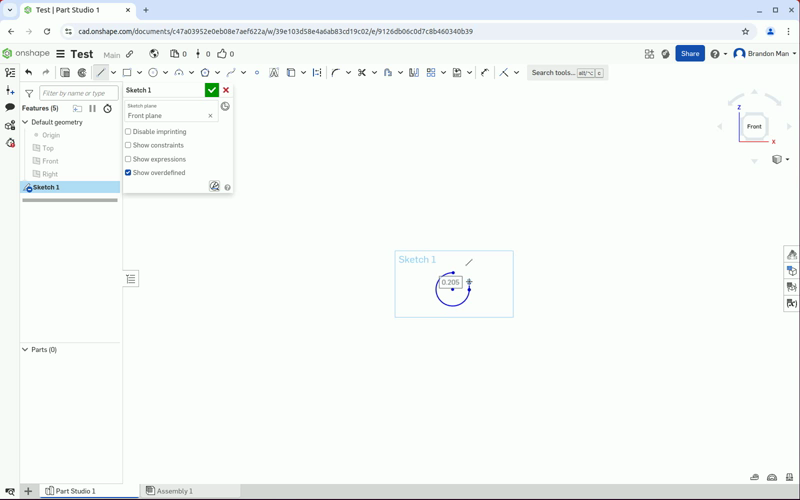
scroll(-6)
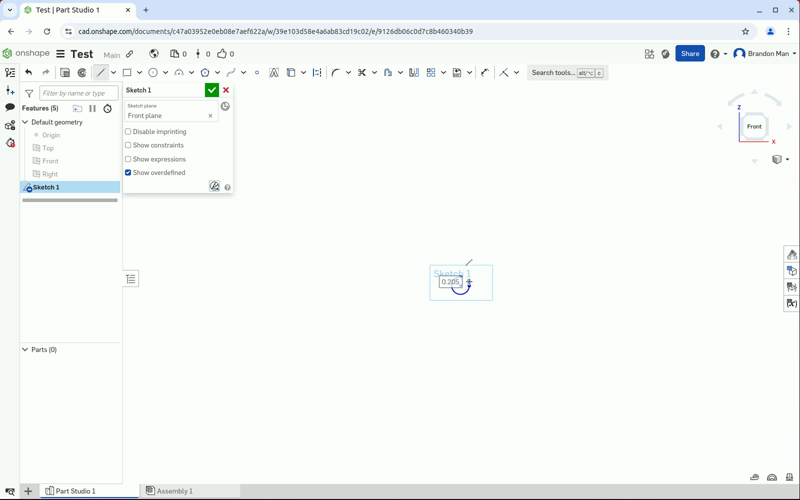
key_up(shift)
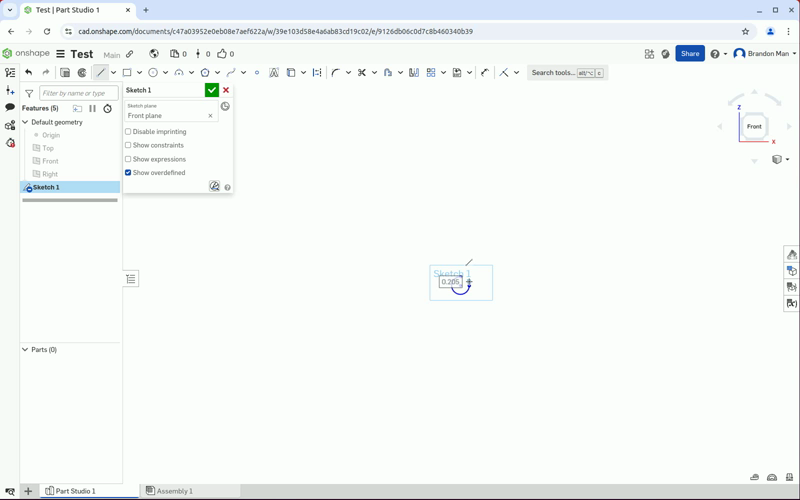
key(esc)
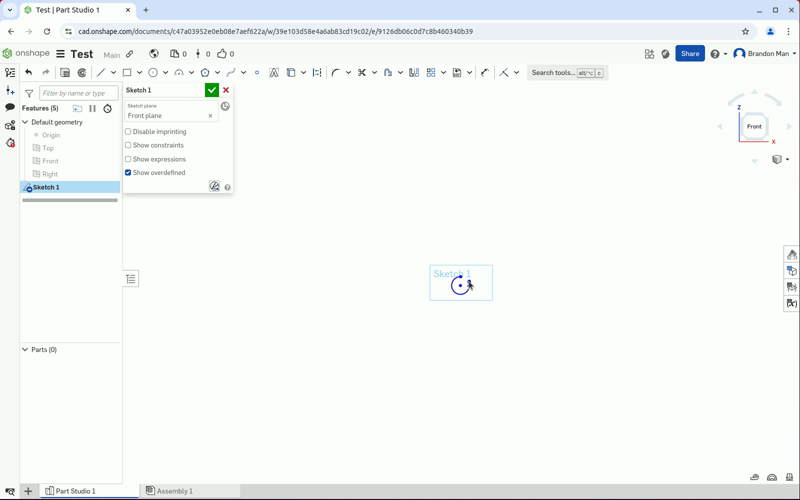
key(a)
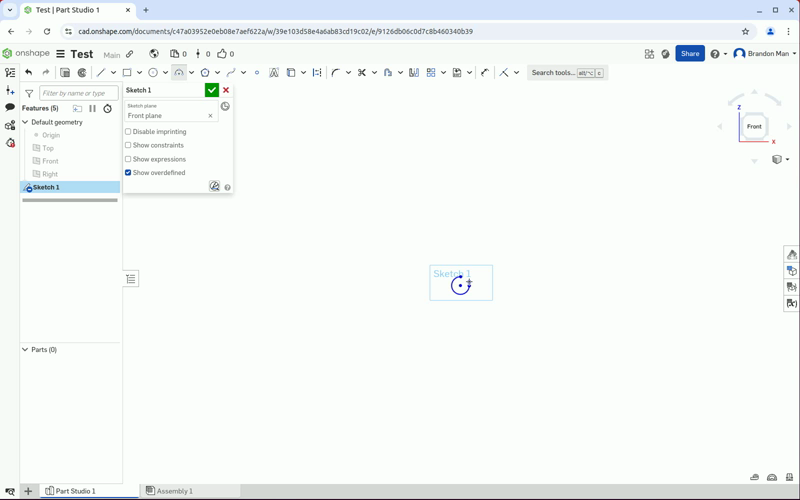
mouse_move(469, 281)
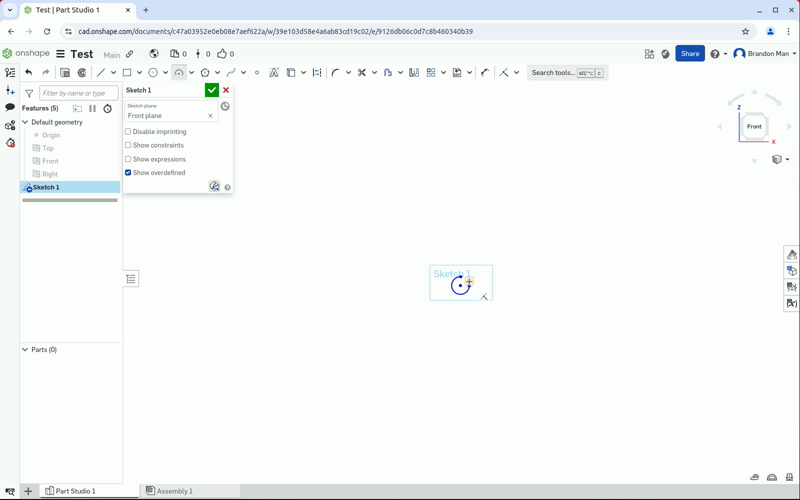
scroll(6)
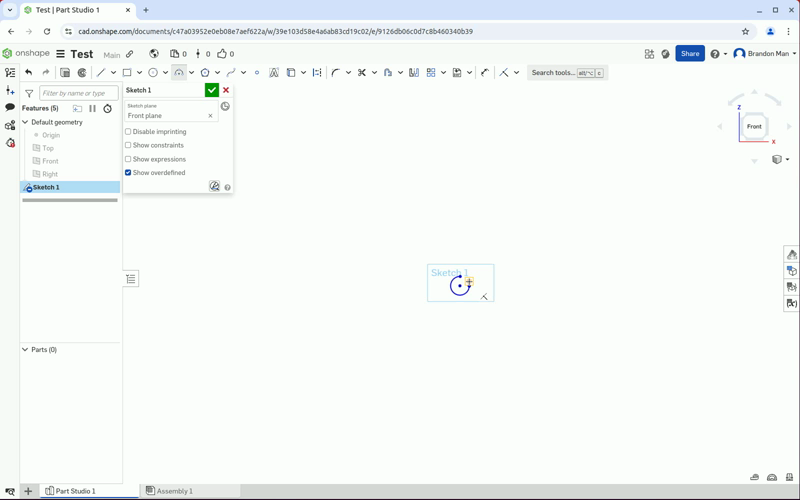
scroll(6)
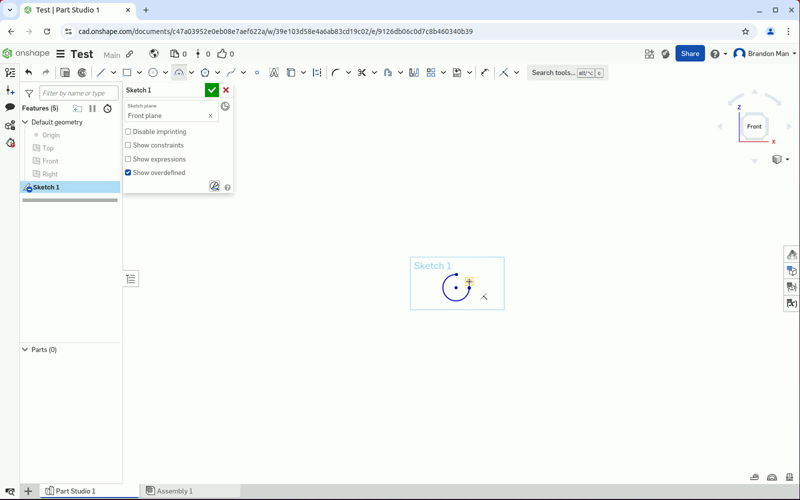
scroll(6)
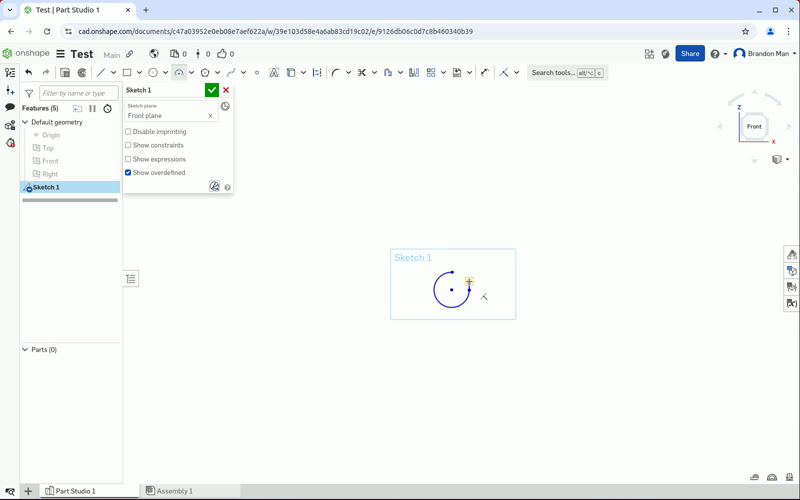
scroll(6)
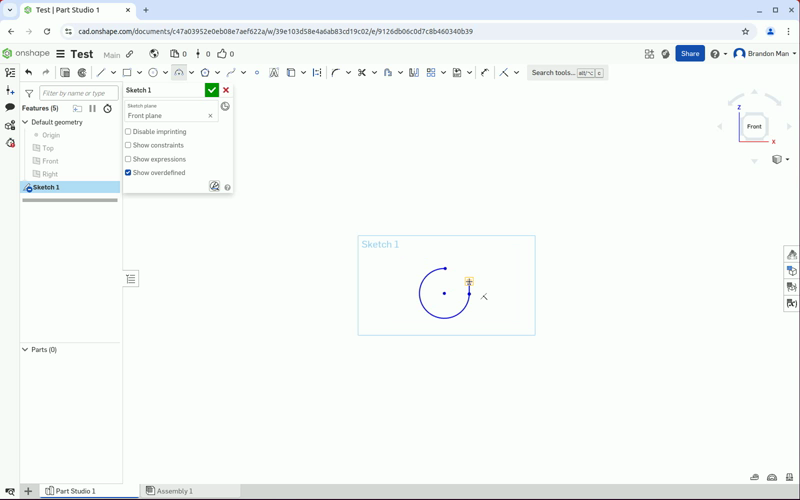
scroll(6)
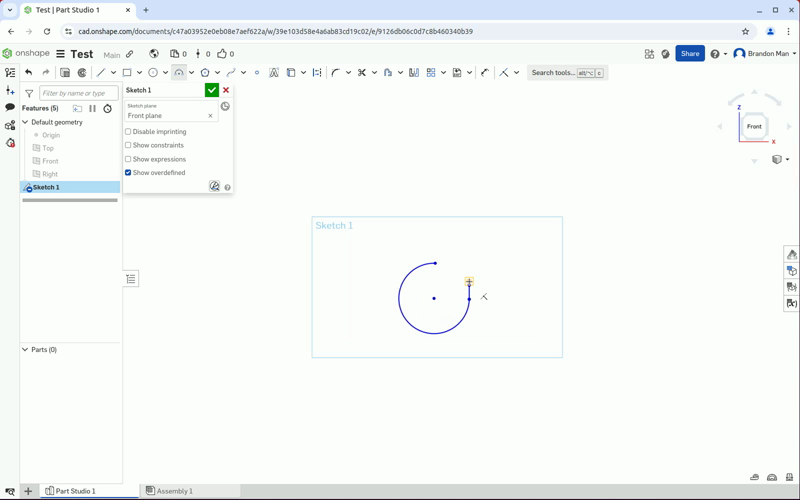
scroll(6)
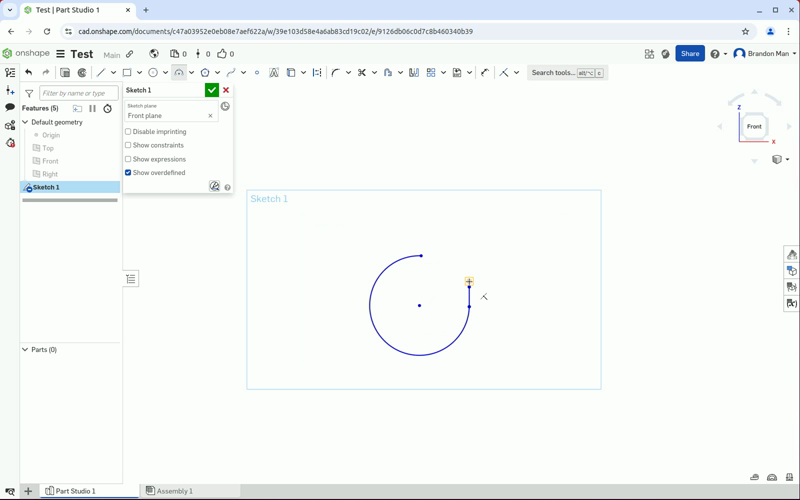
scroll(6)
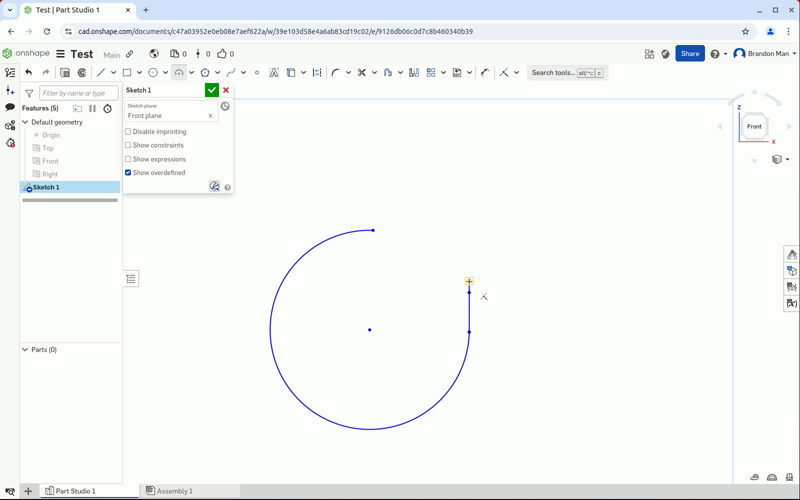
click(469, 281)
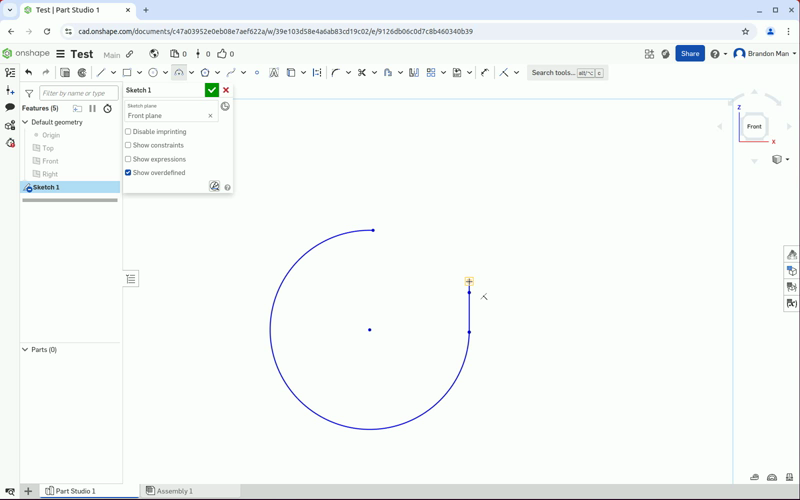
scroll(-6)
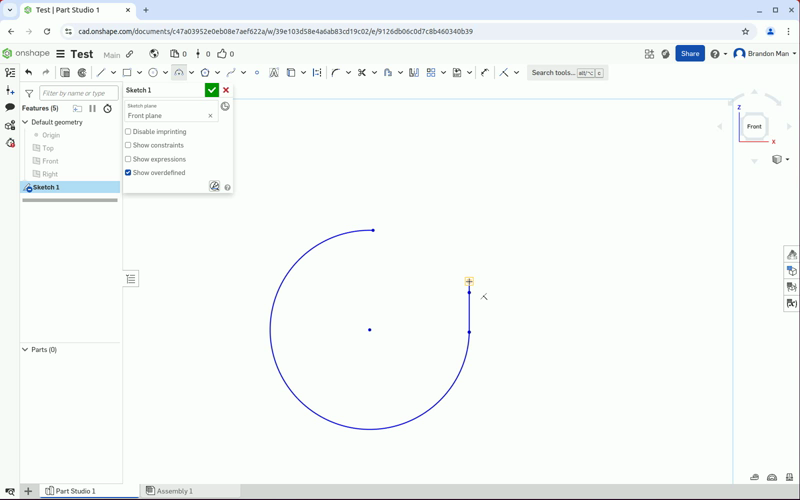
scroll(-6)
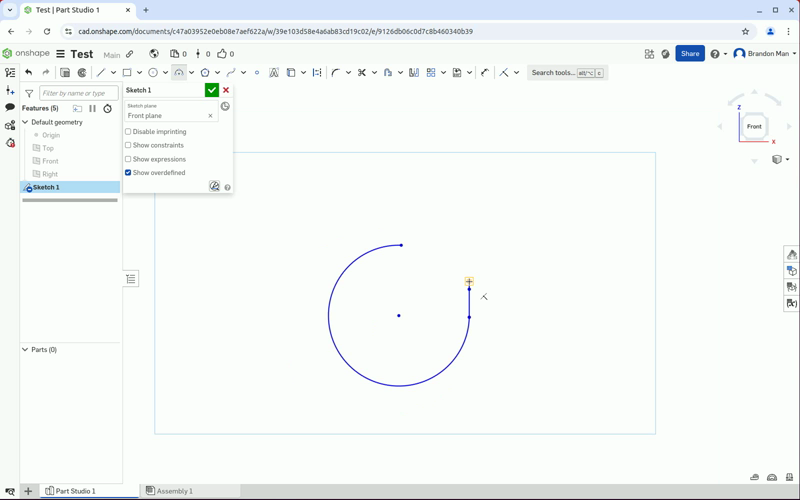
scroll(-6)
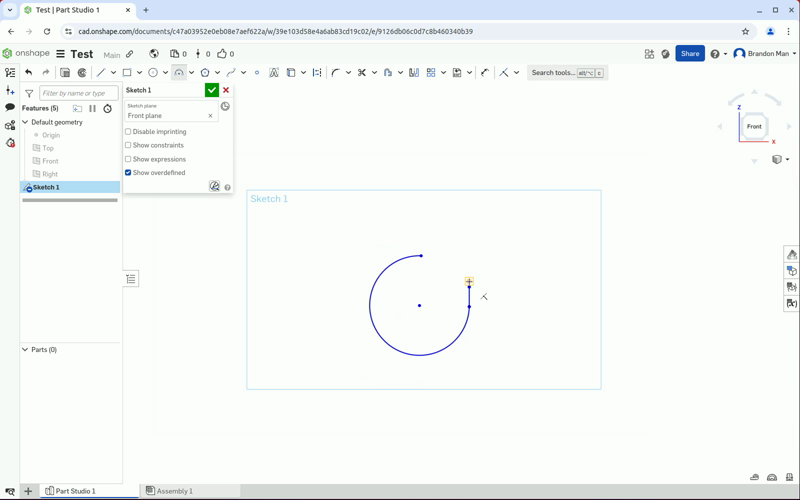
scroll(-6)
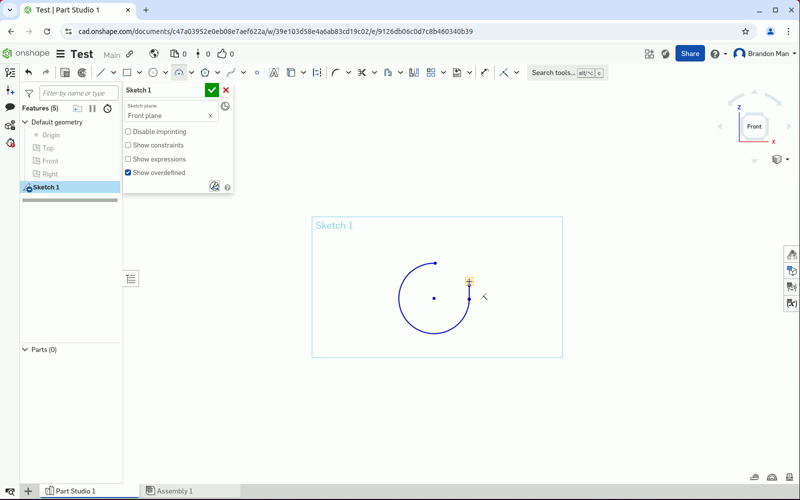
scroll(-6)
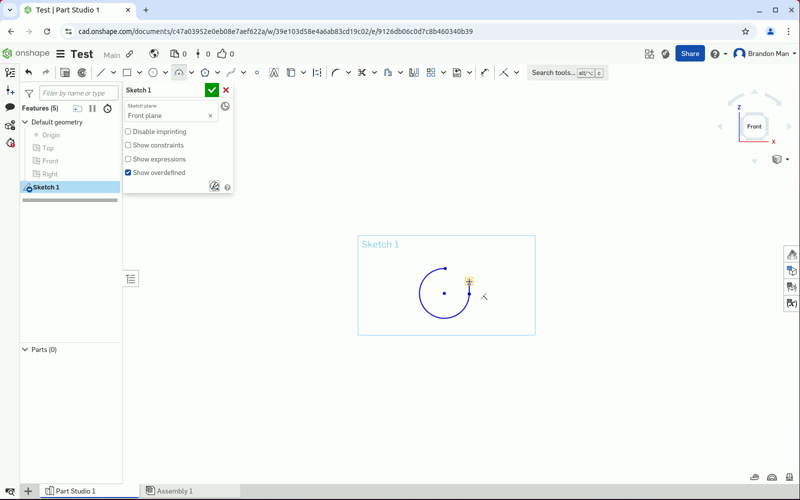
scroll(-6)
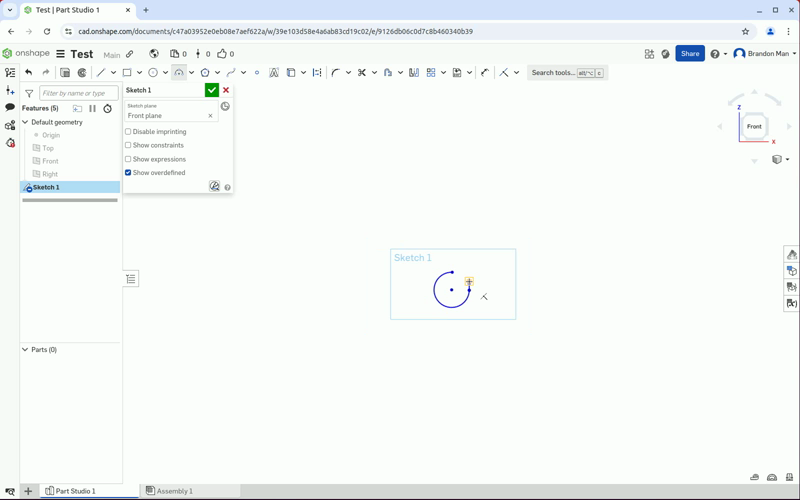
scroll(-6)
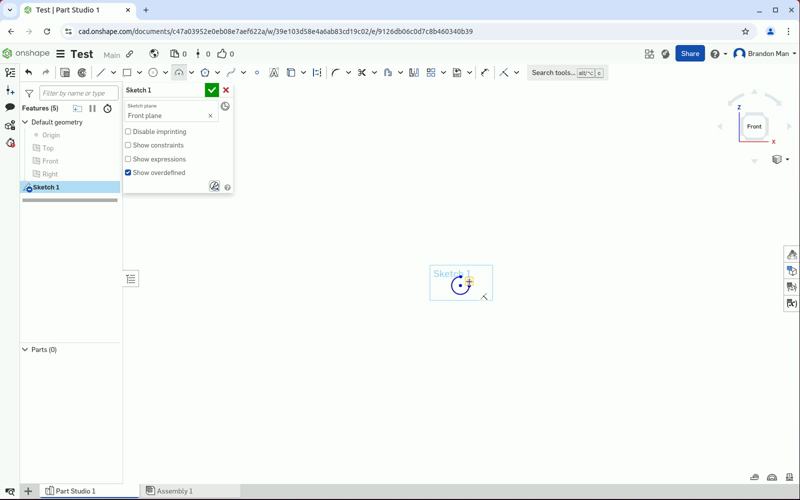
key_down(shift)
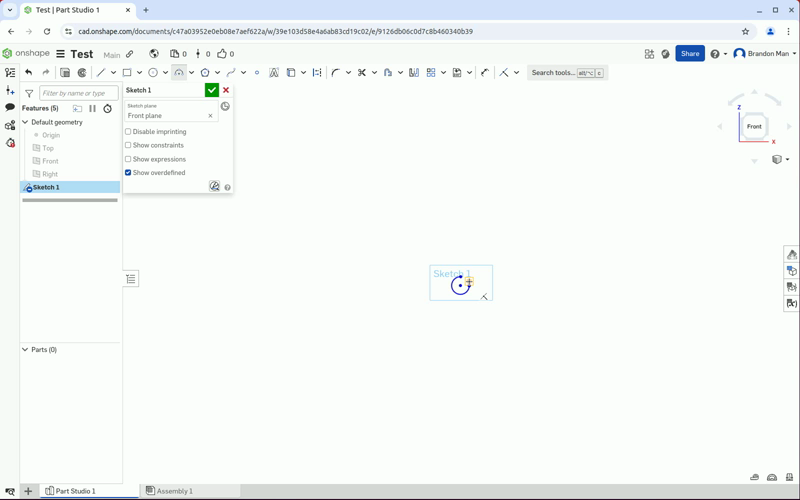
mouse_move(470, 279)
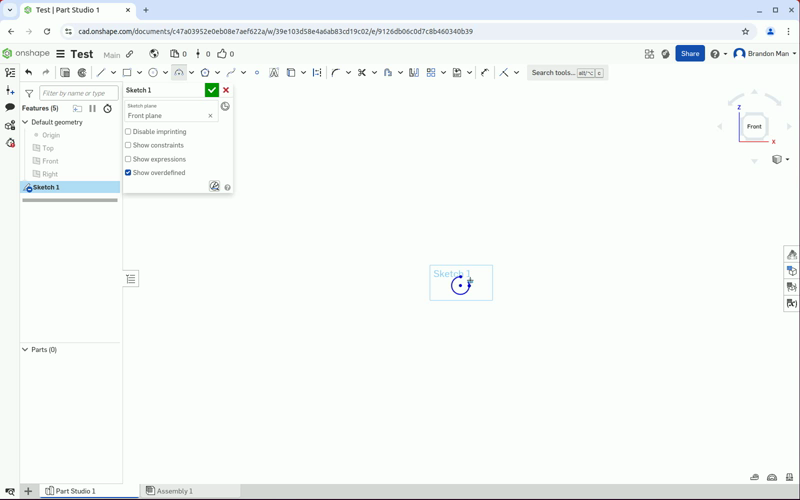
scroll(6)
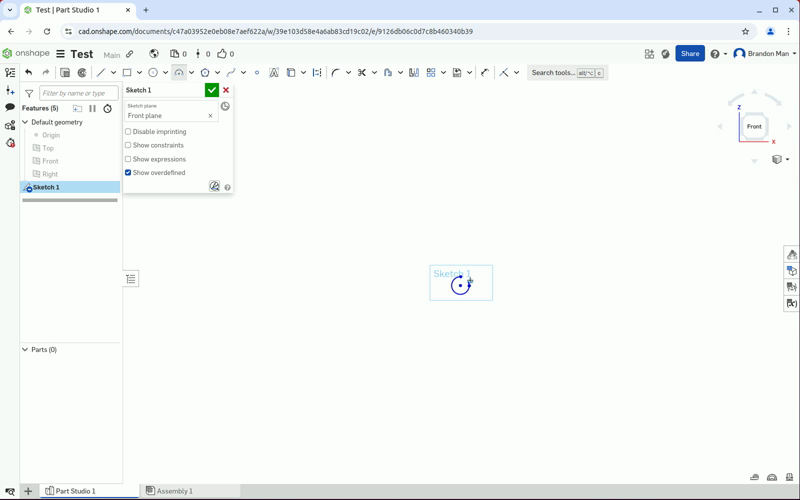
scroll(6)
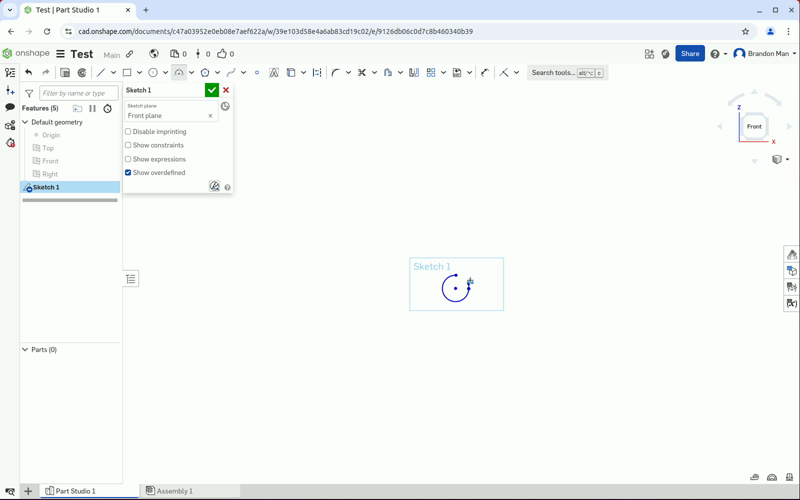
scroll(6)
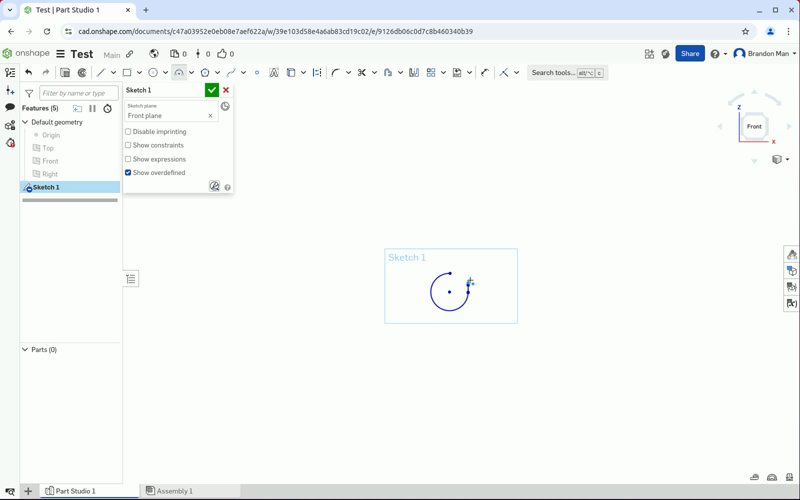
scroll(6)
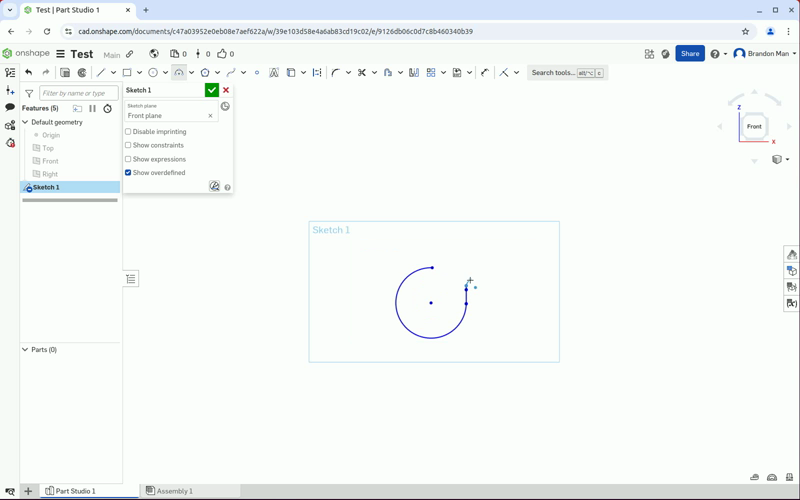
scroll(6)
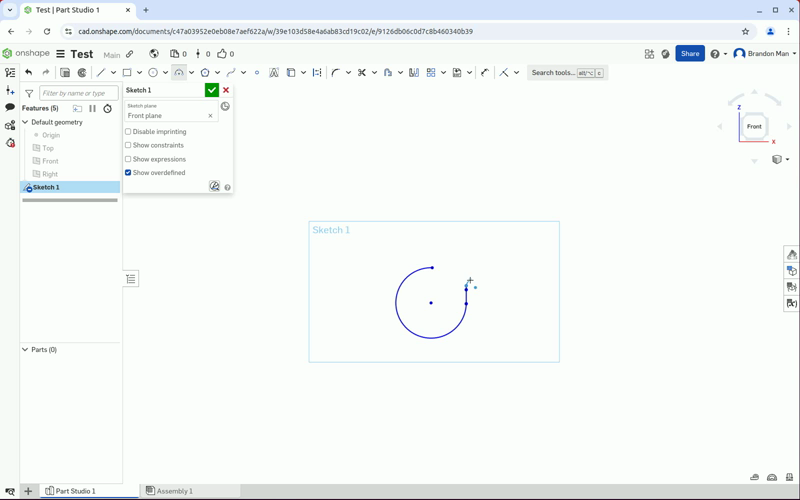
scroll(6)
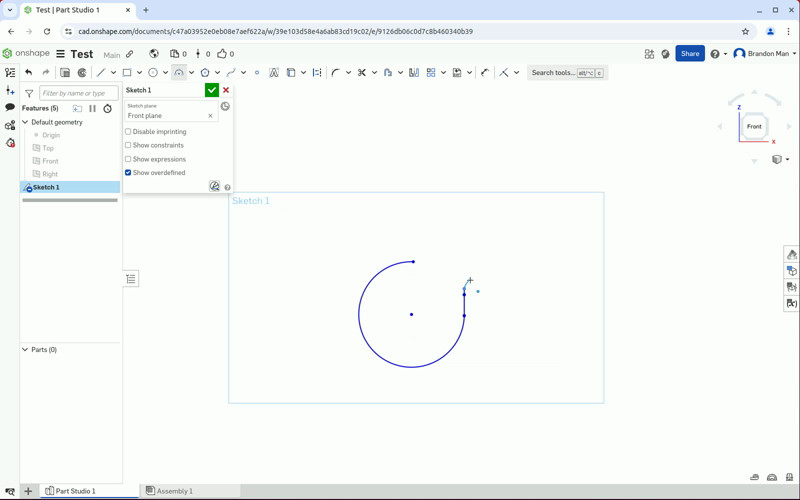
scroll(6)
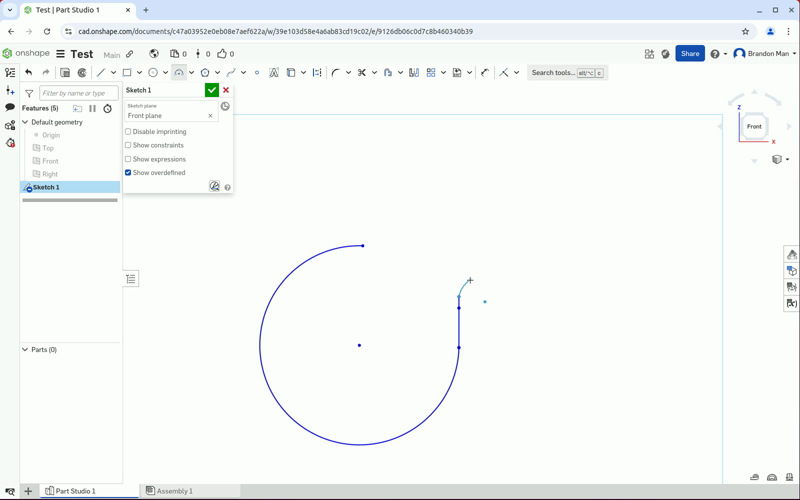
click(470, 279)
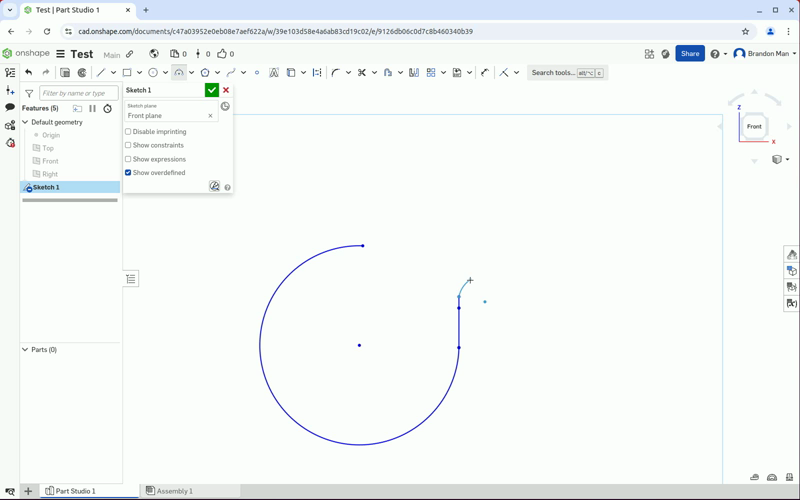
scroll(-6)
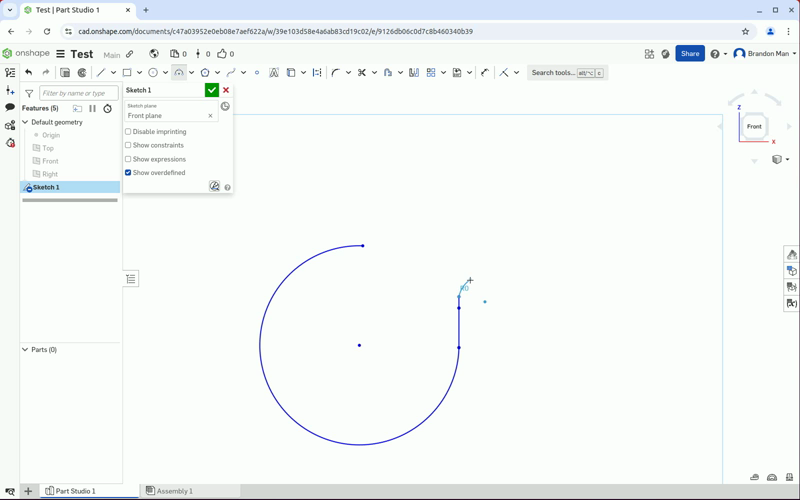
scroll(-6)
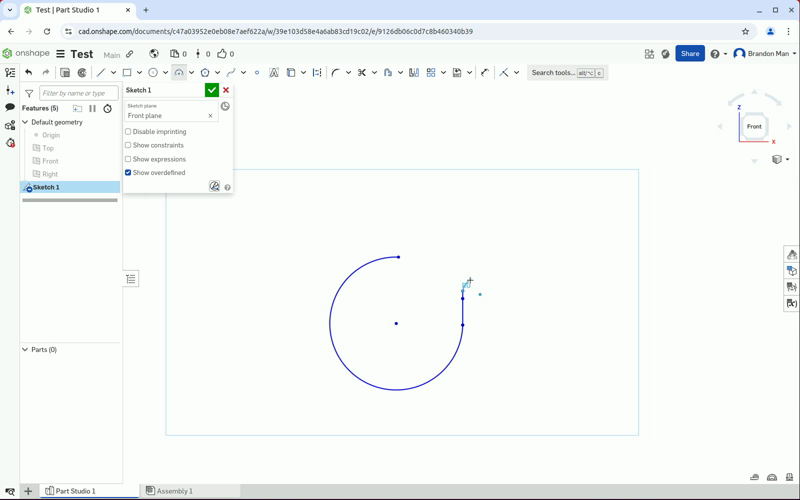
scroll(-6)
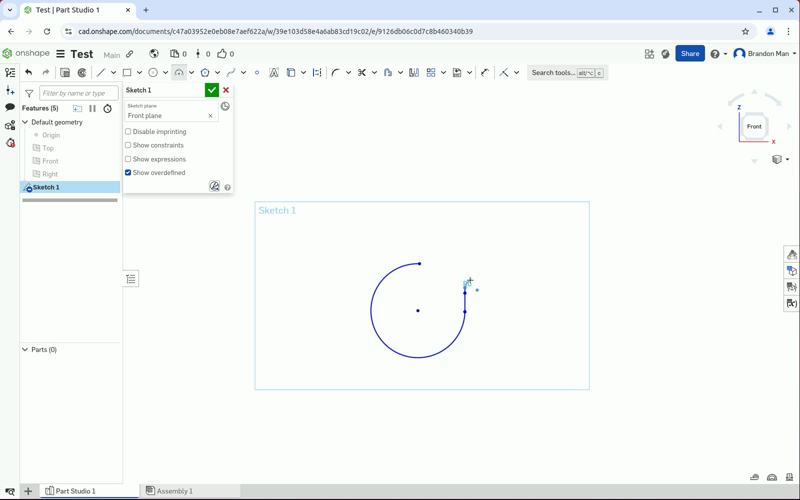
scroll(-6)
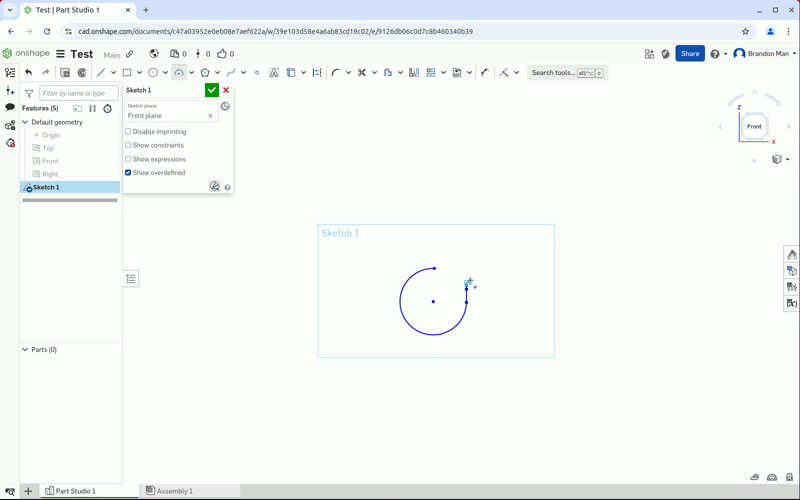
scroll(-6)
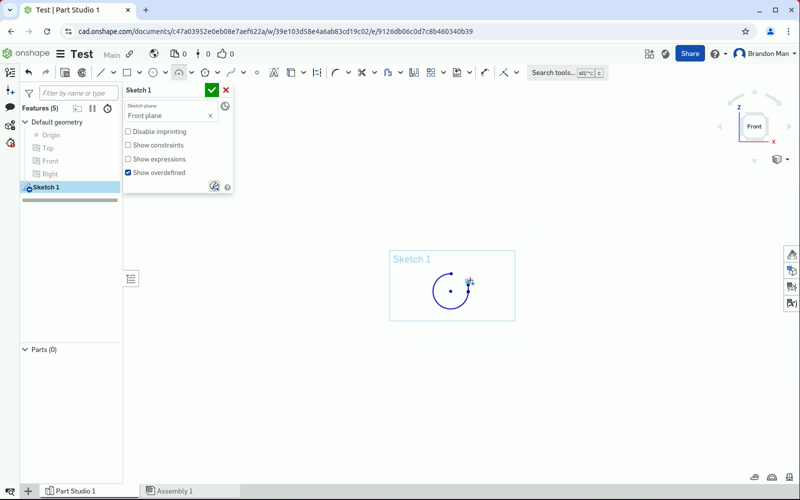
scroll(-6)
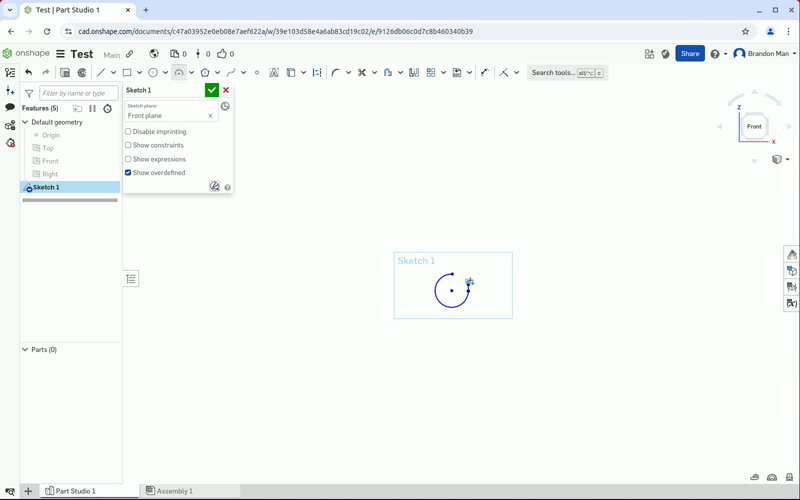
scroll(-6)
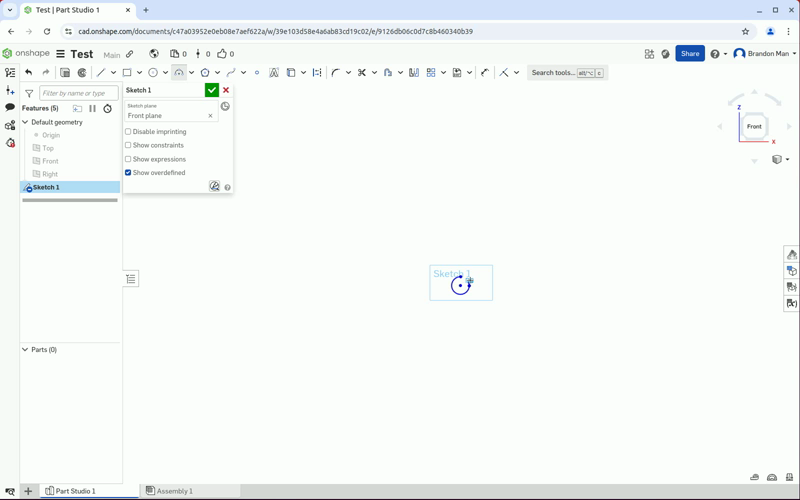
mouse_move(469, 280)
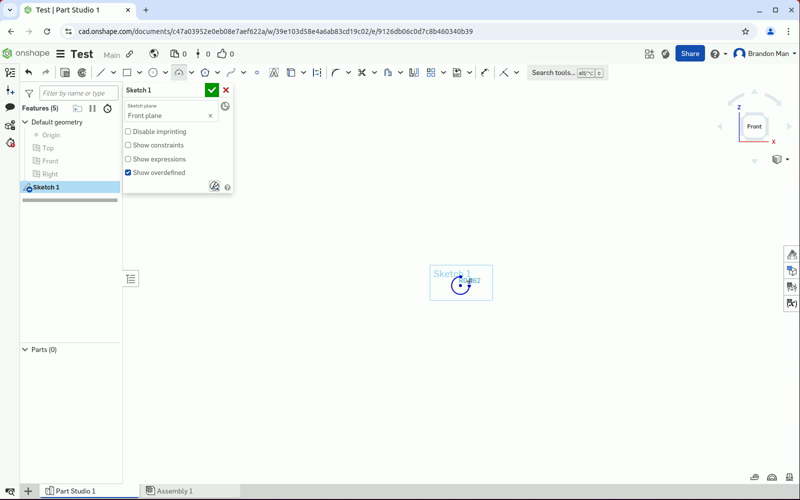
scroll(6)
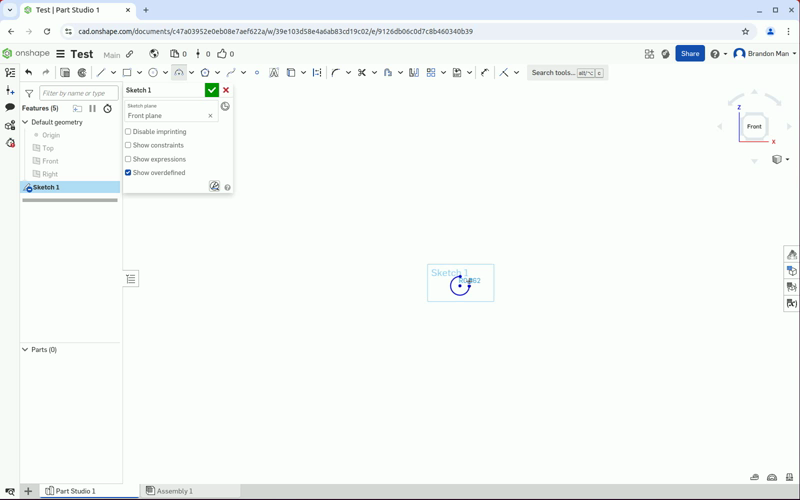
scroll(6)
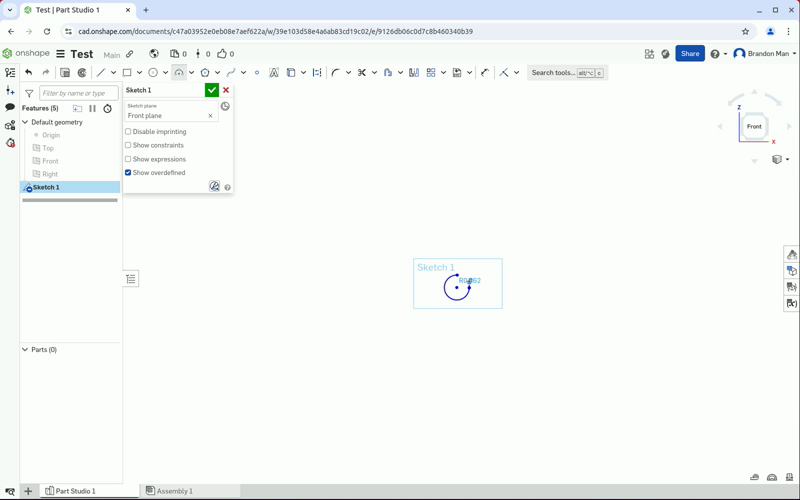
scroll(6)
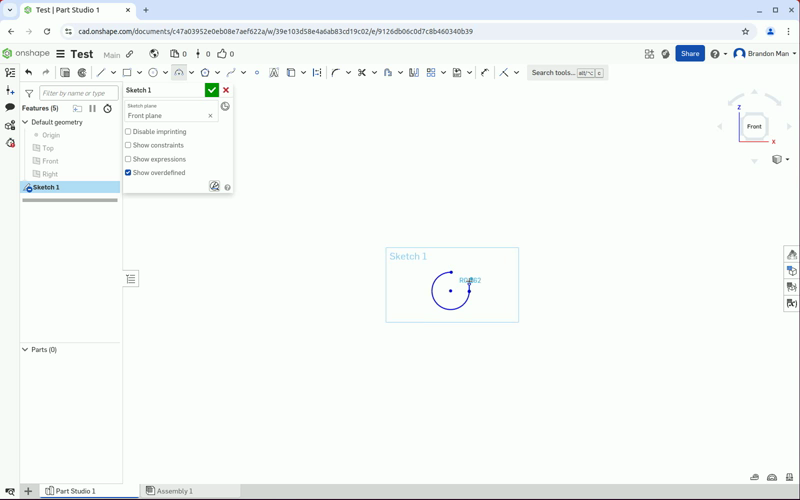
scroll(6)
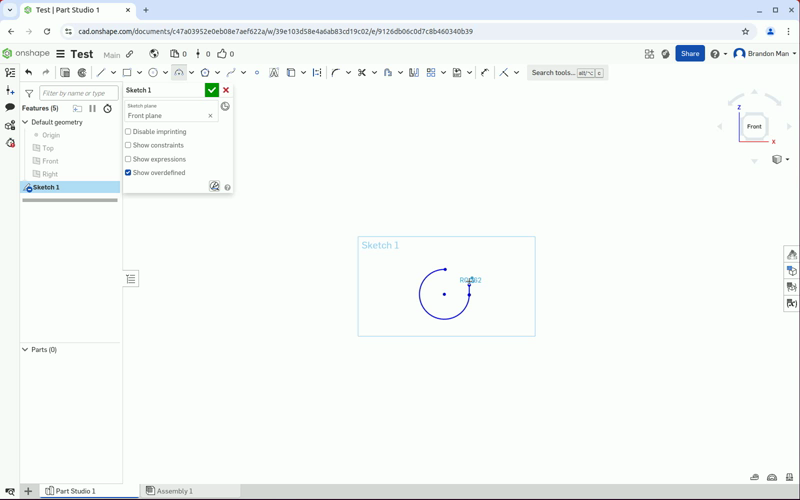
scroll(6)
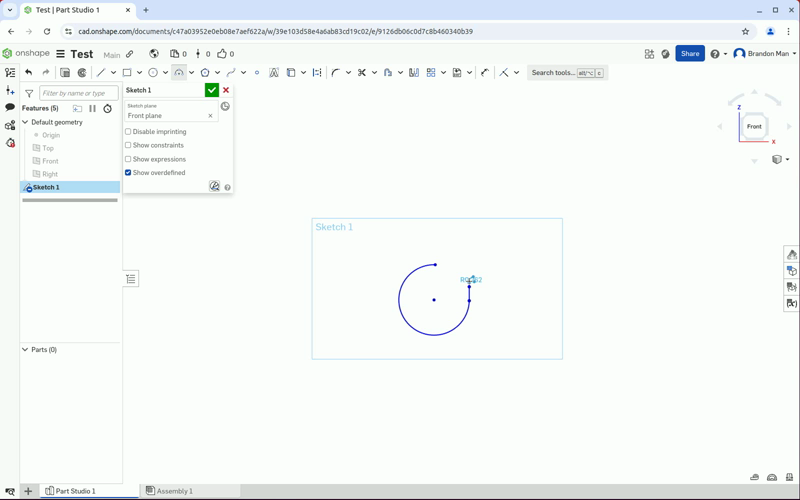
scroll(6)
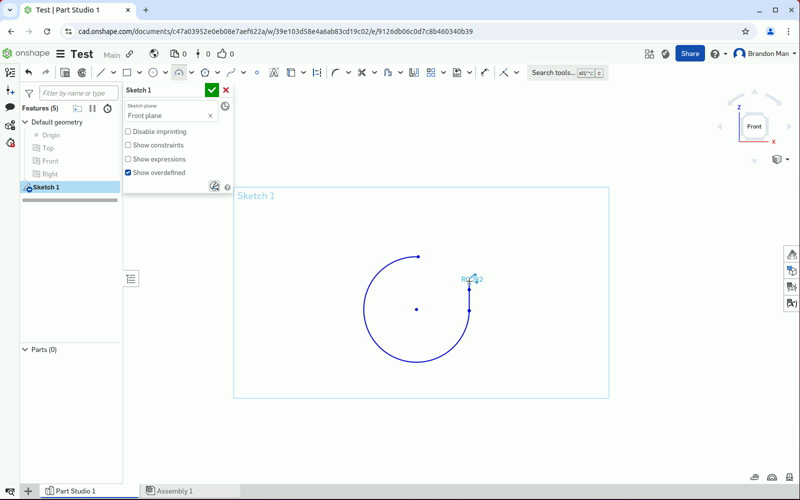
scroll(6)
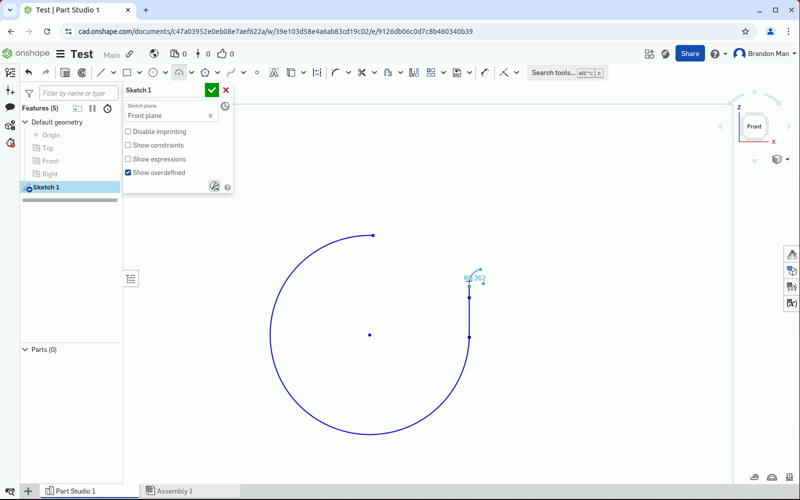
click(469, 280)
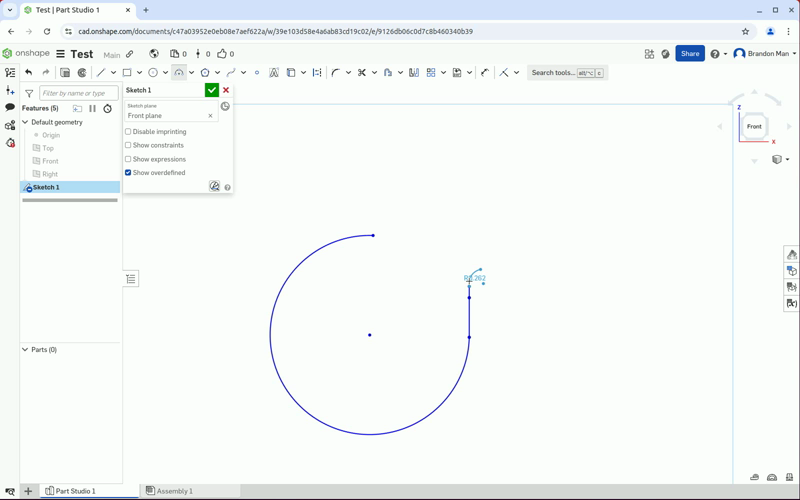
scroll(-6)
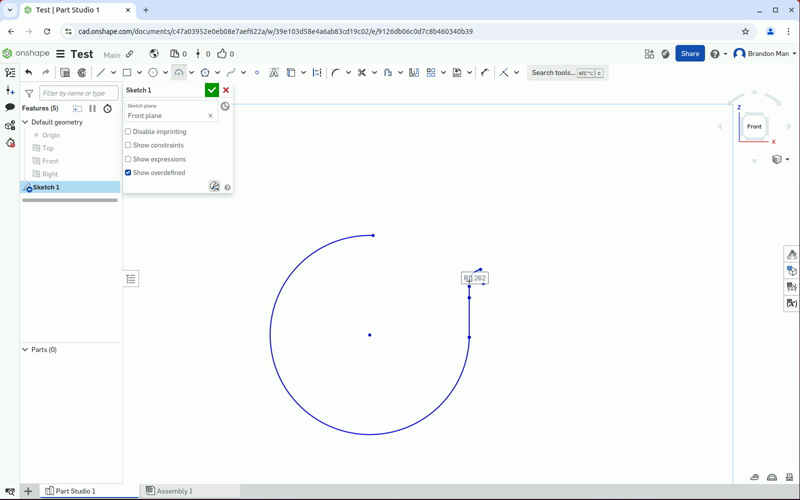
scroll(-6)
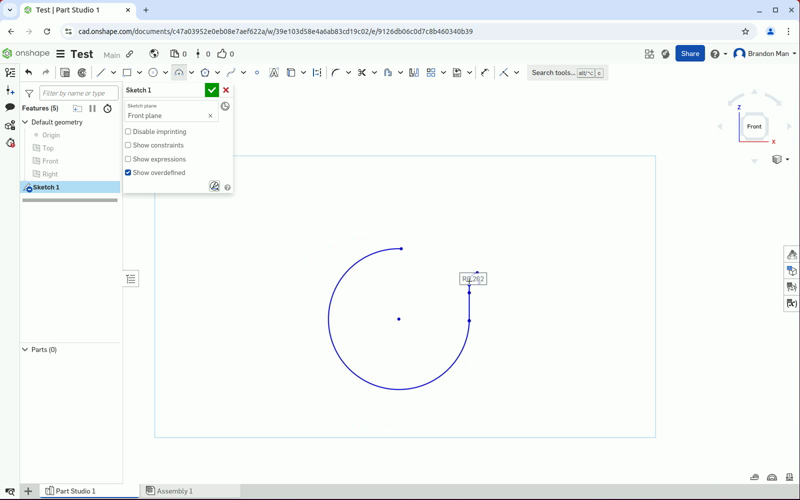
scroll(-6)
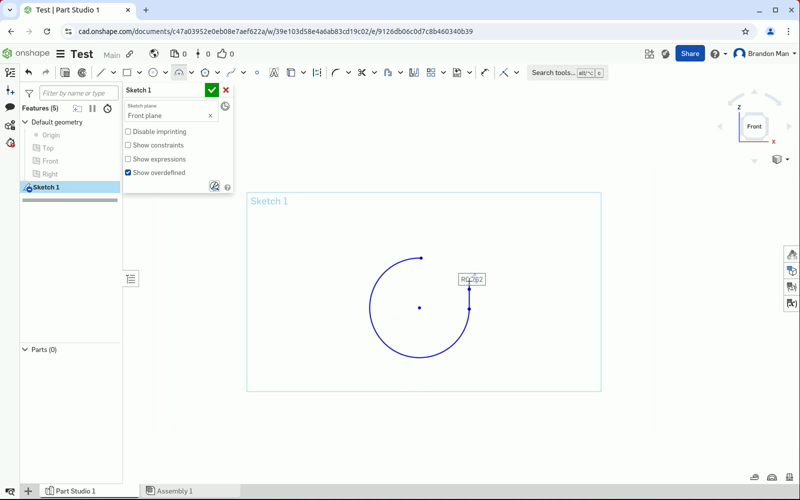
scroll(-6)
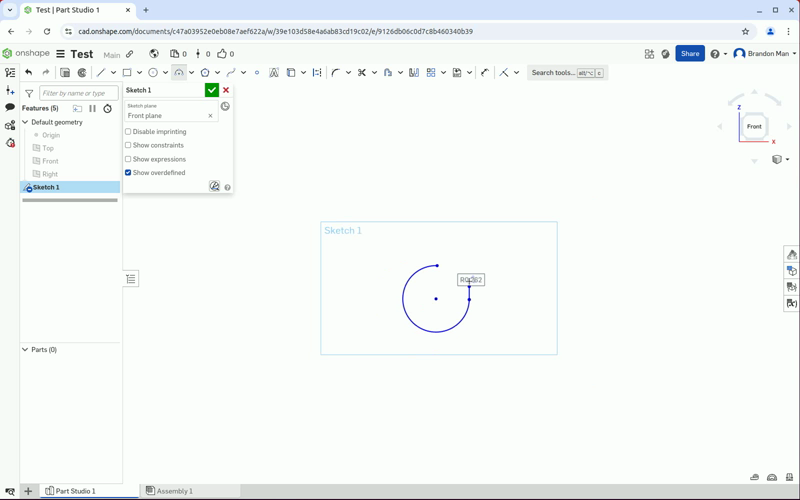
scroll(-6)
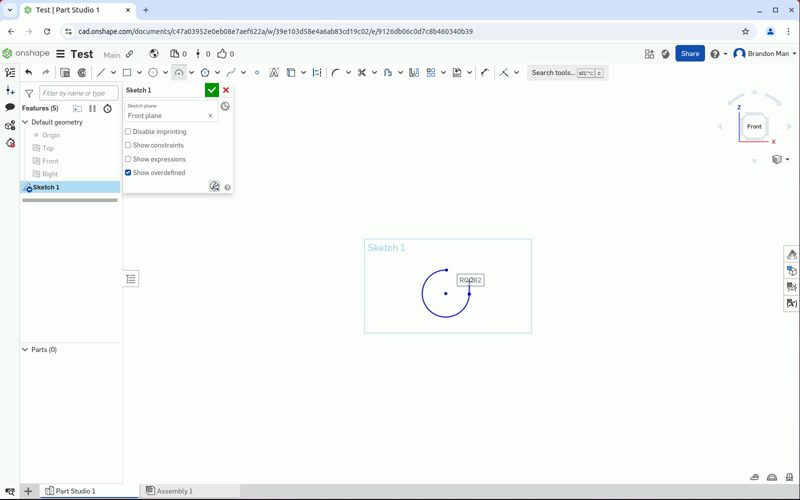
scroll(-6)
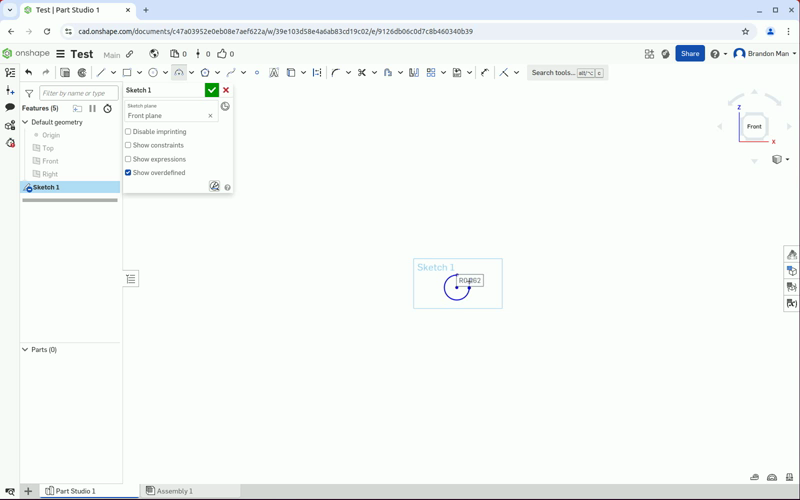
scroll(-6)
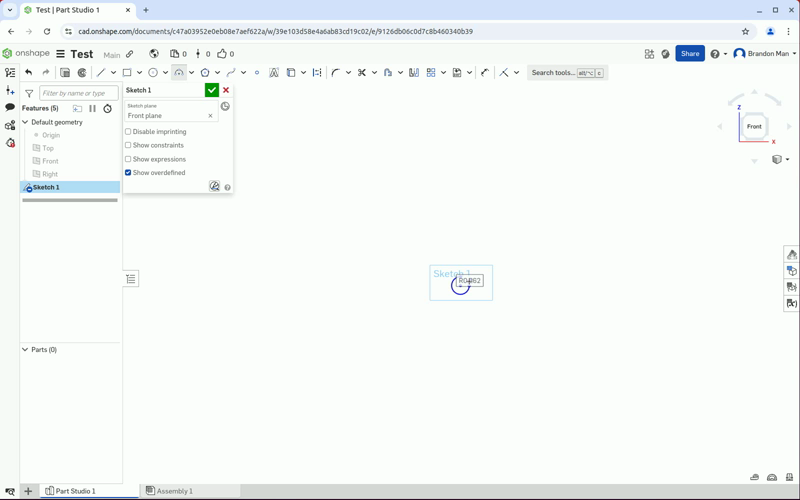
key_up(shift)
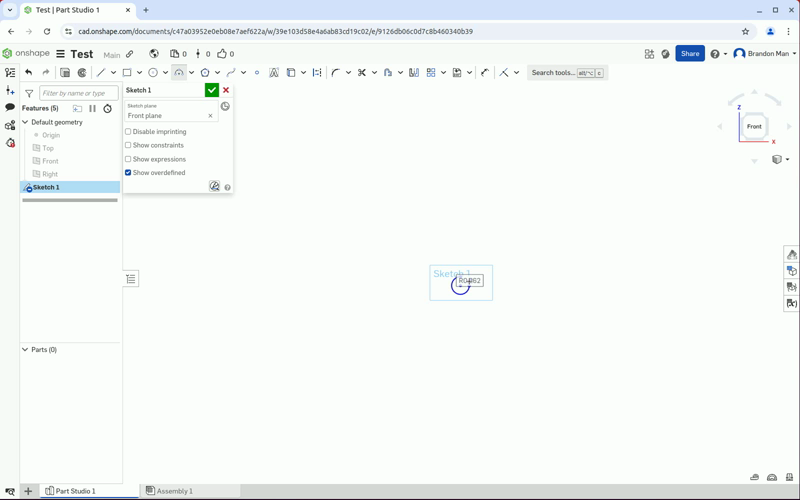
key(esc)
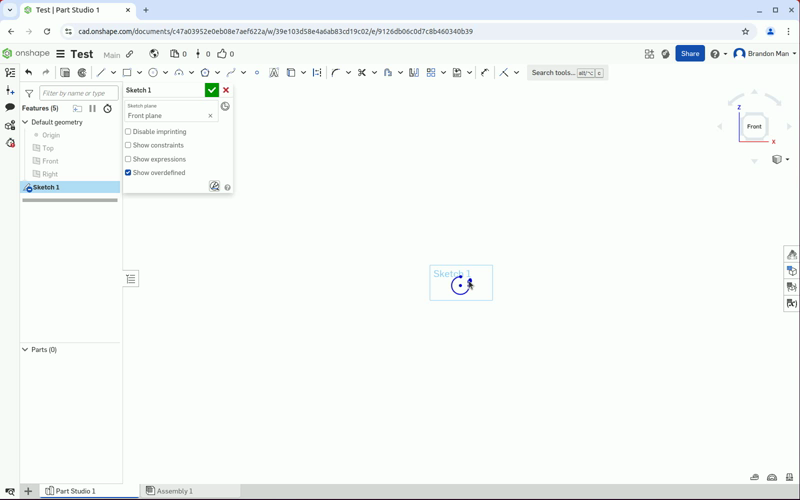
key(l)
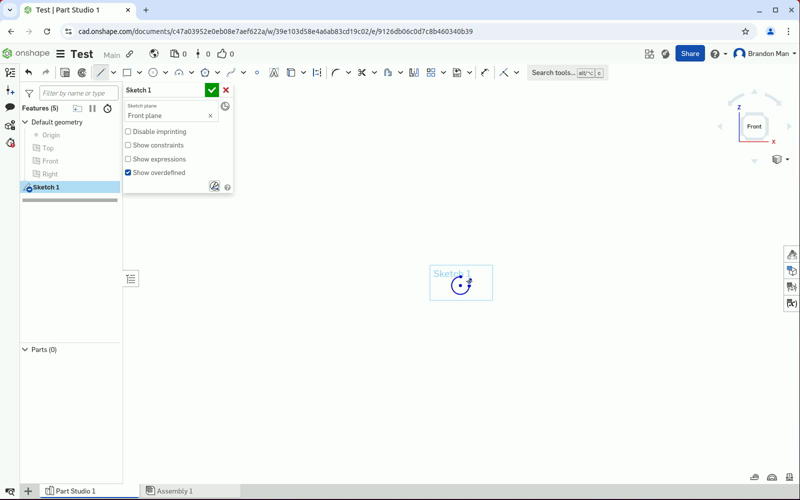
mouse_move(470, 279)
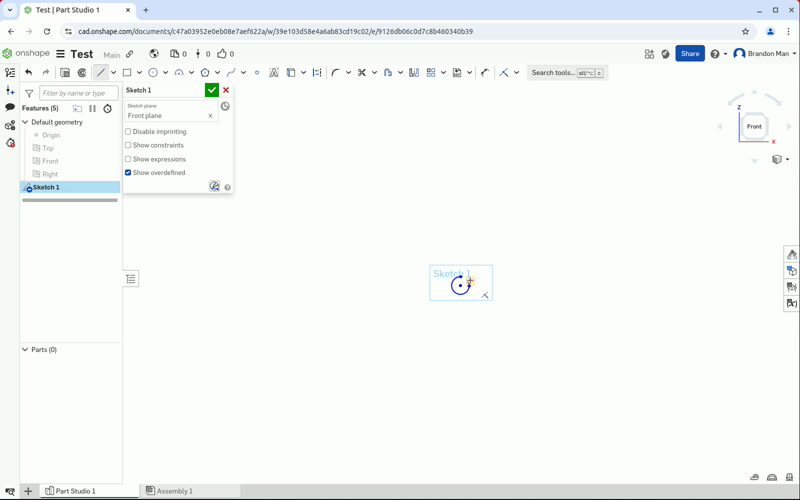
scroll(6)
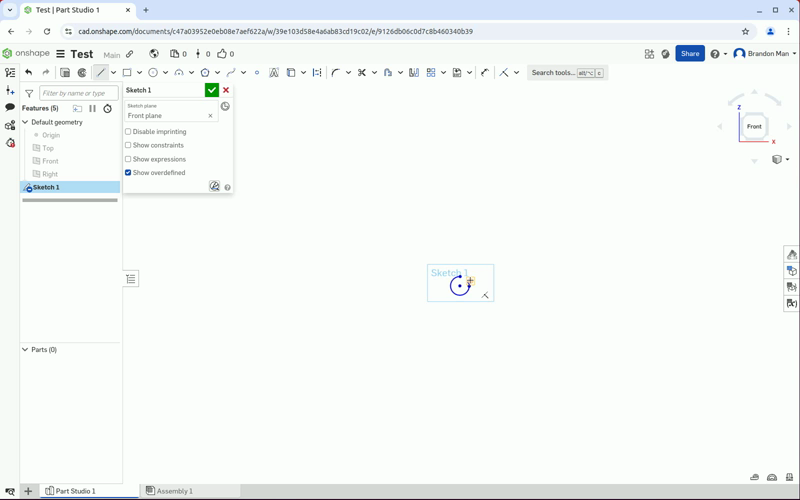
scroll(6)
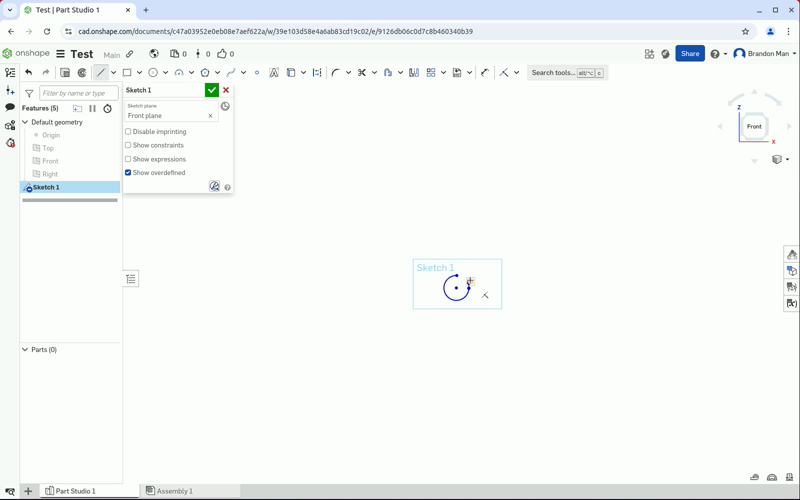
scroll(6)
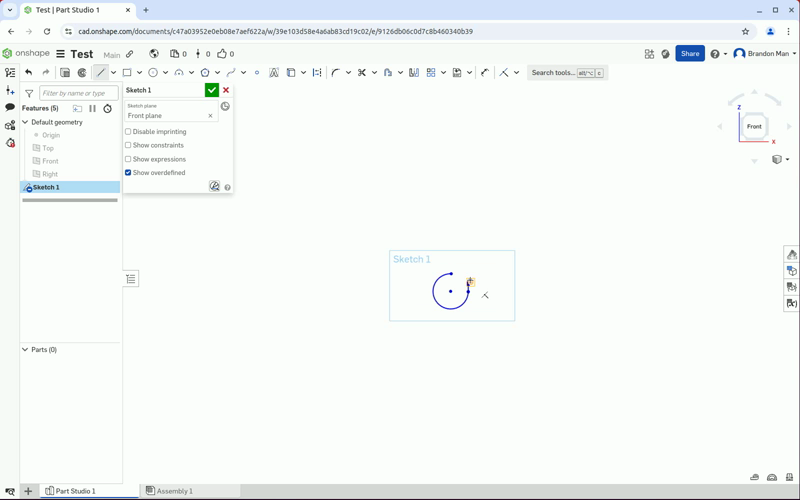
scroll(6)
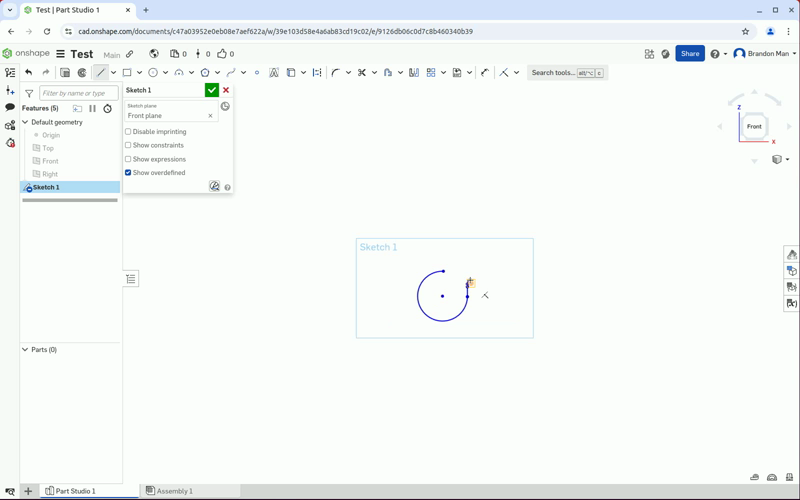
scroll(6)
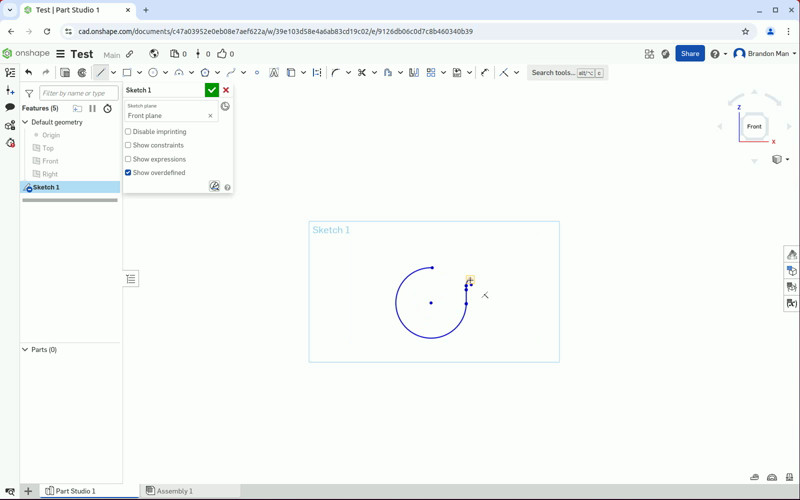
scroll(6)
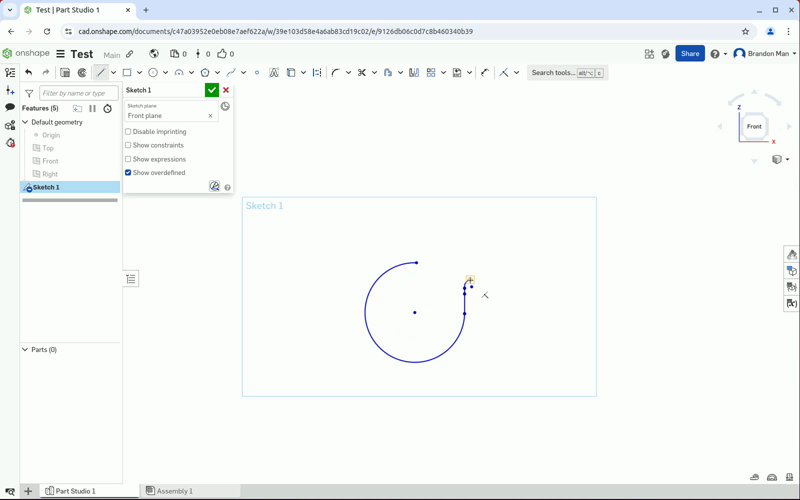
scroll(6)
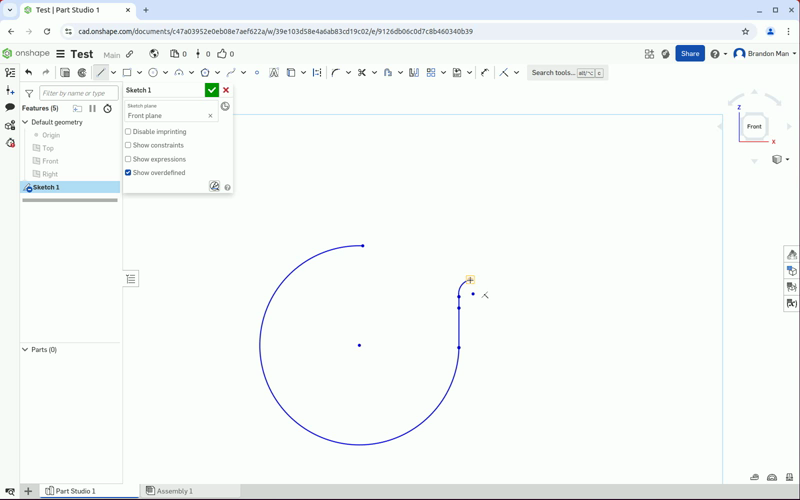
click(470, 279)
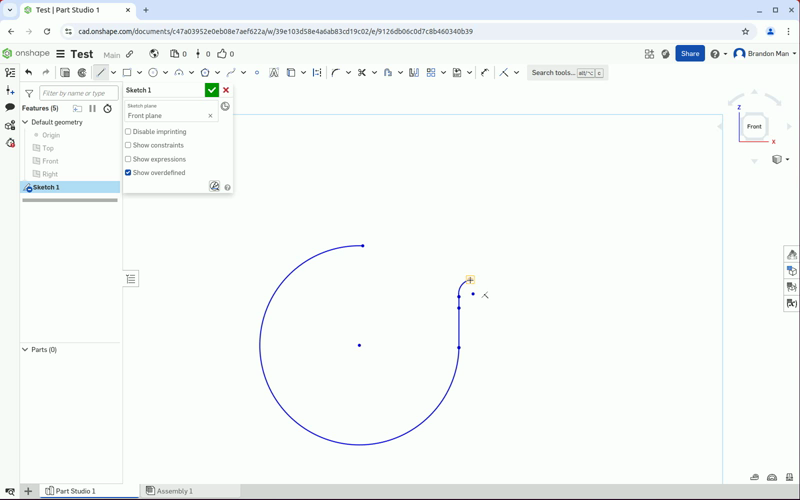
scroll(-6)
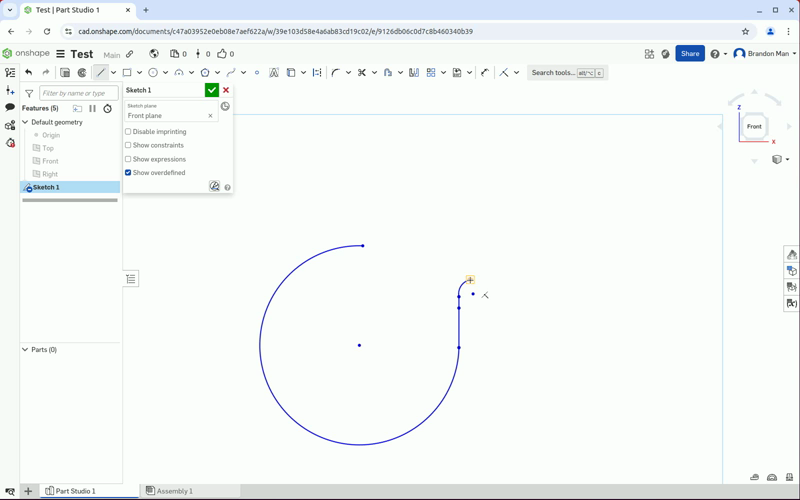
scroll(-6)
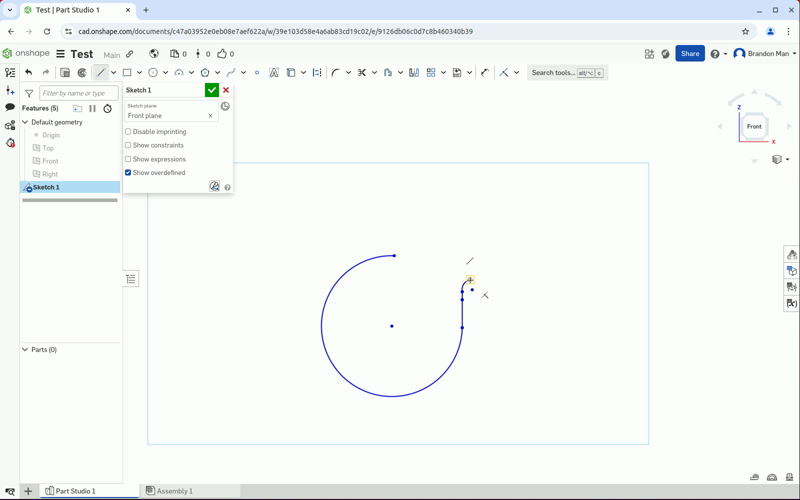
scroll(-6)
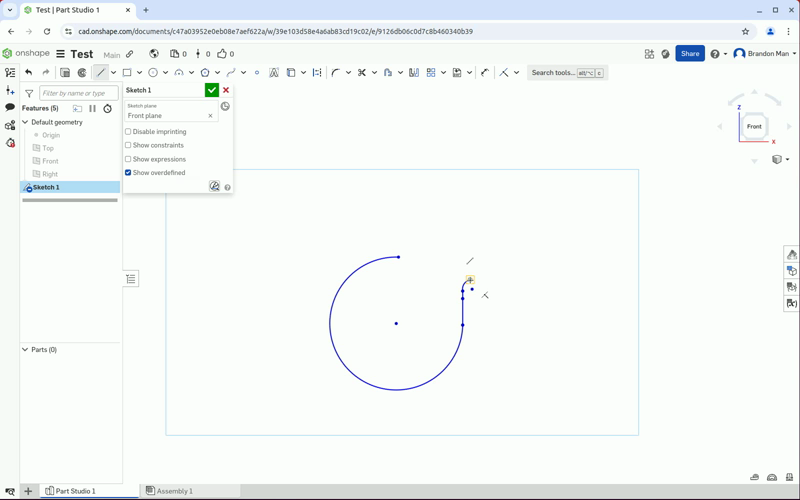
scroll(-6)
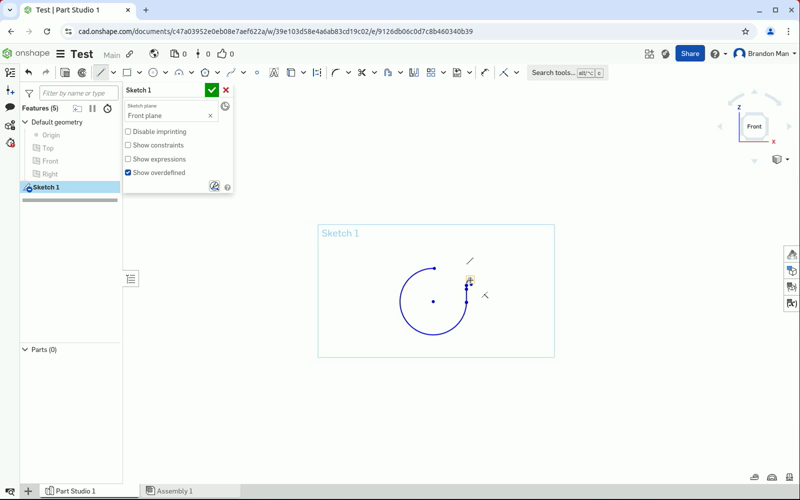
scroll(-6)
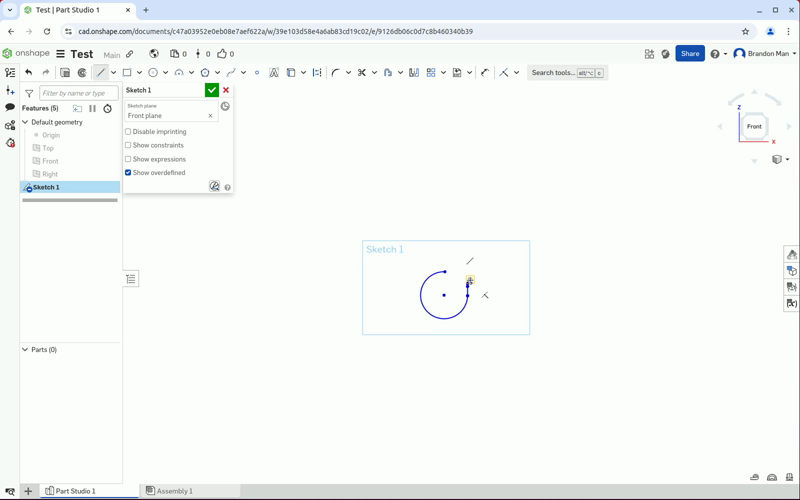
scroll(-6)
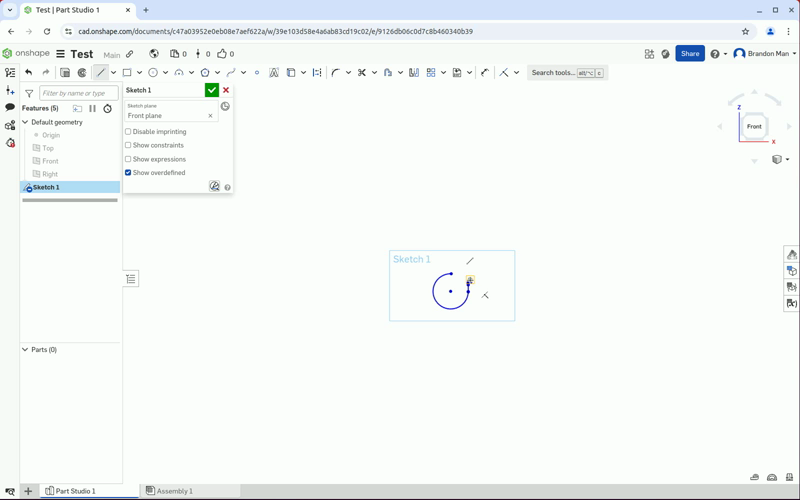
scroll(-6)
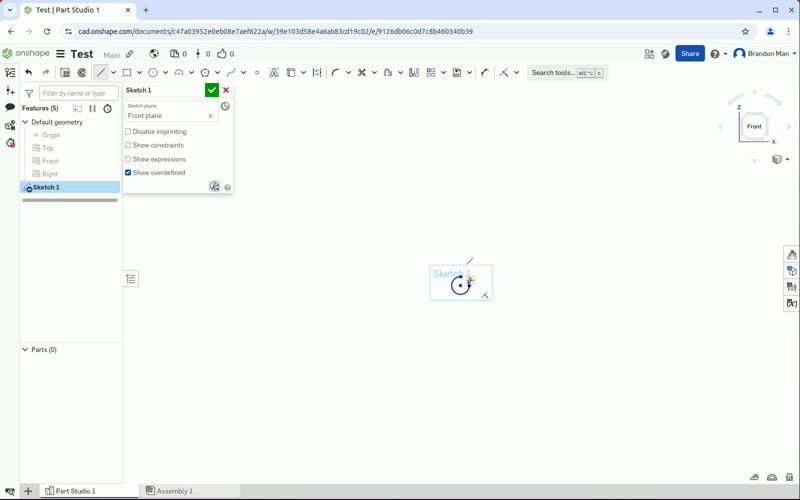
key_down(shift)
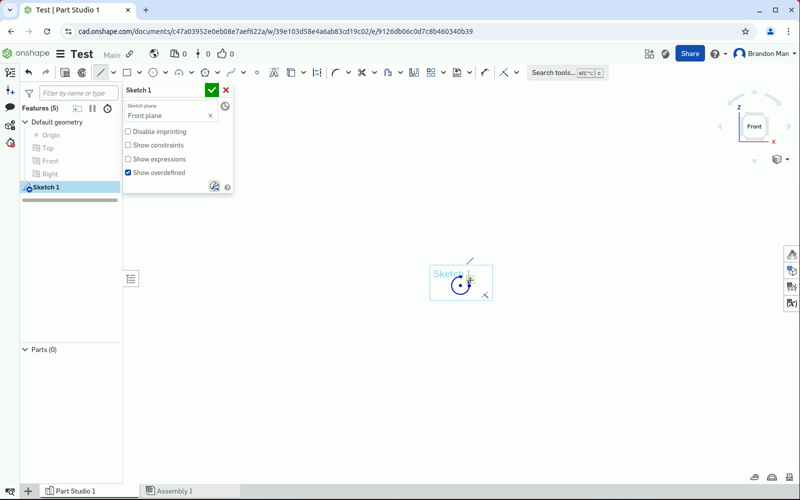
mouse_move(500, 279)
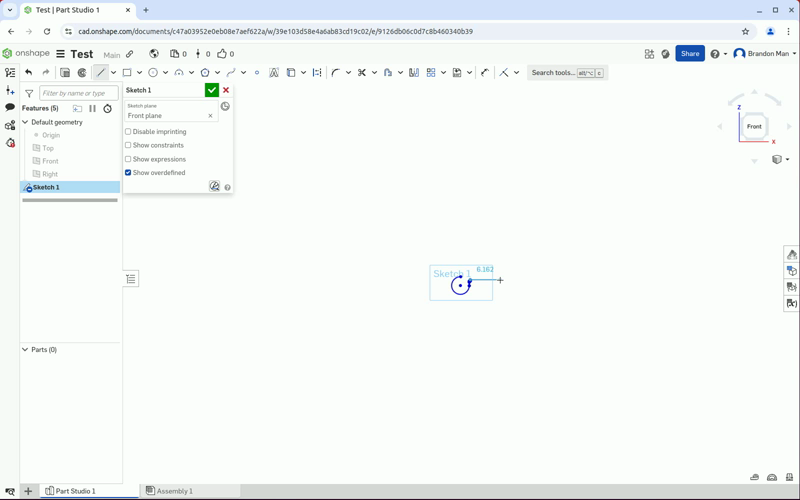
mouse_move(507, 279)
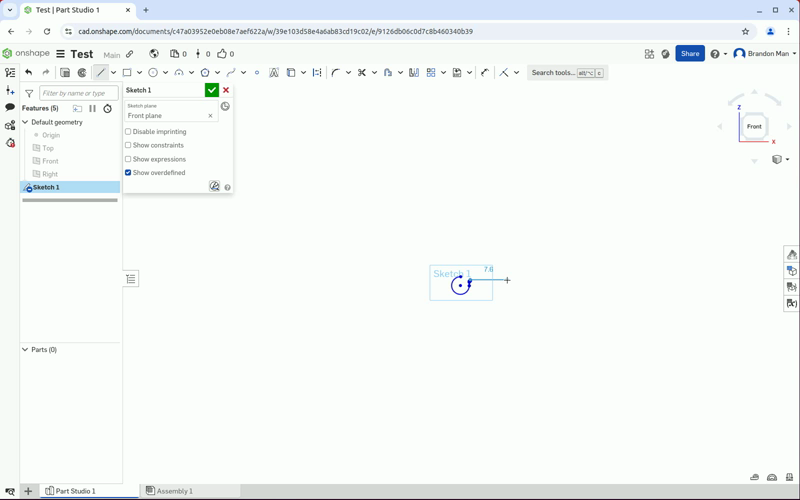
click(507, 279)
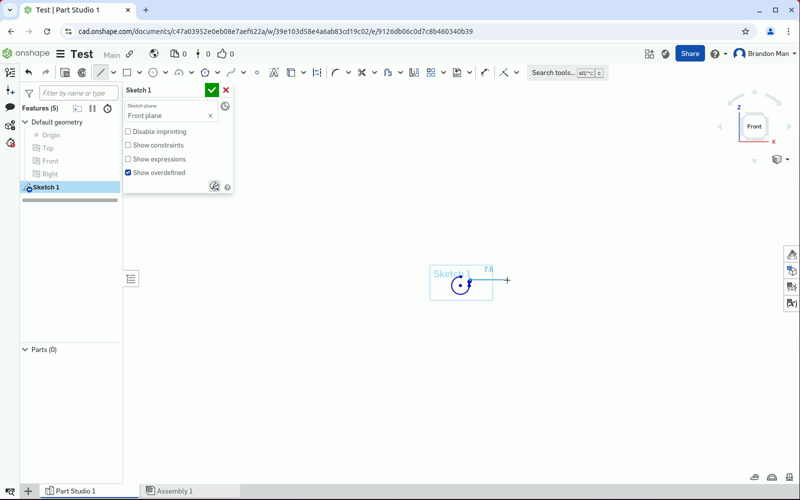
key_up(shift)
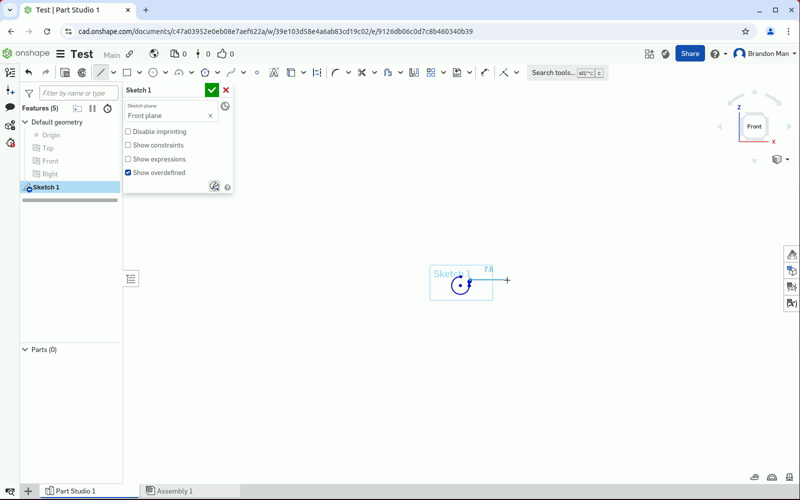
key_down(shift)
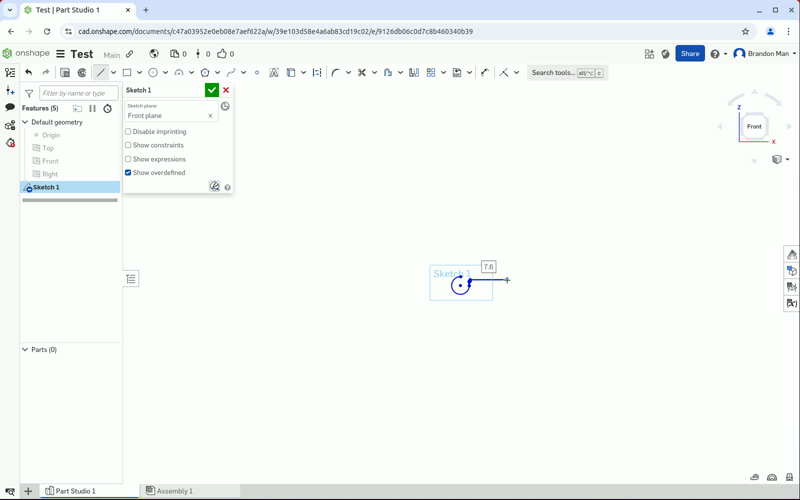
mouse_move(537, 279)
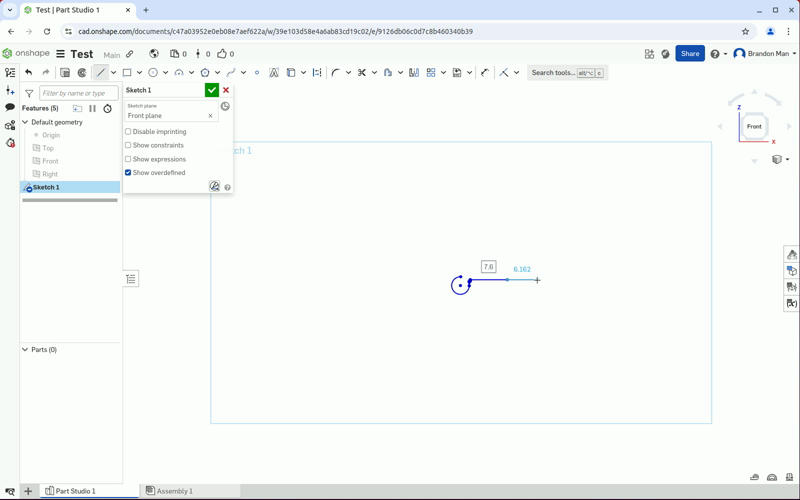
mouse_move(507, 276)
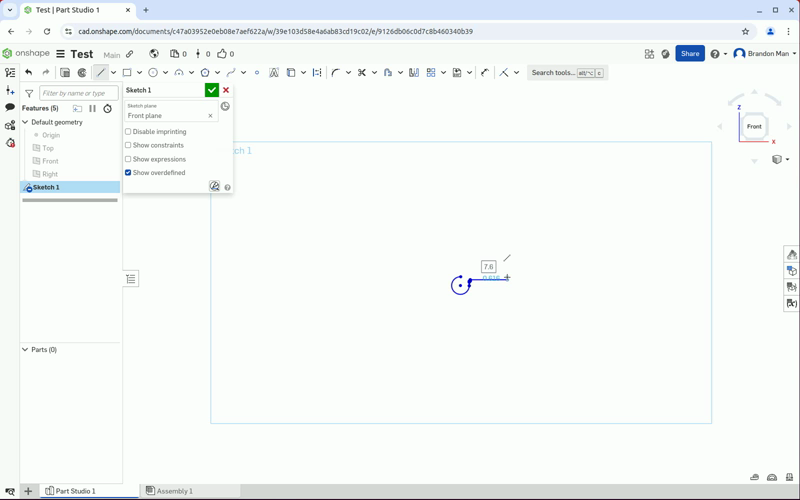
scroll(6)
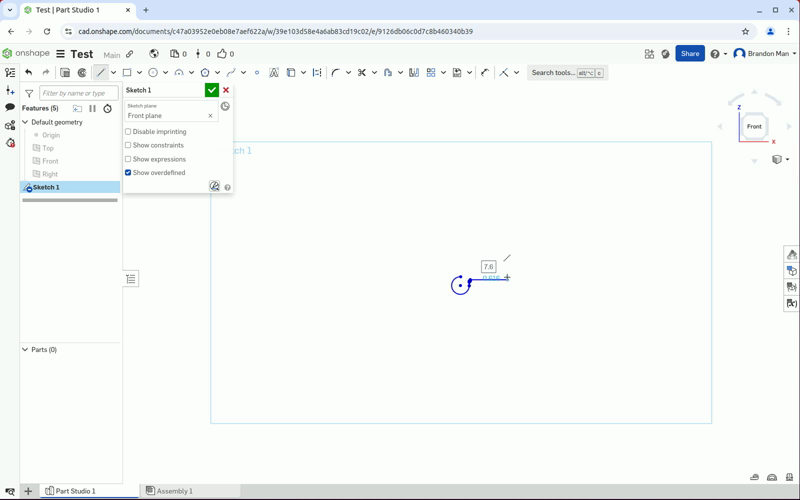
scroll(6)
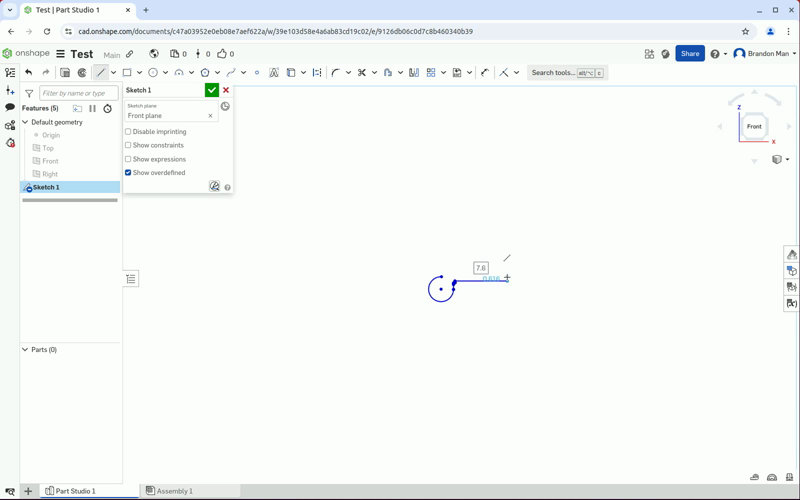
scroll(6)
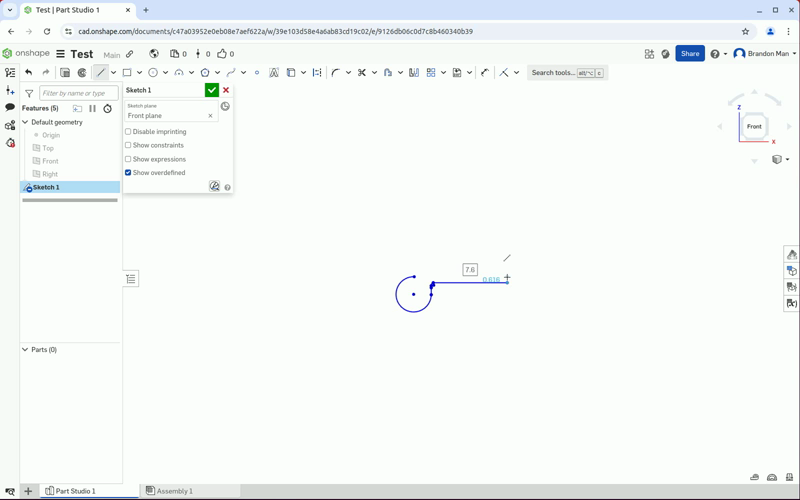
scroll(6)
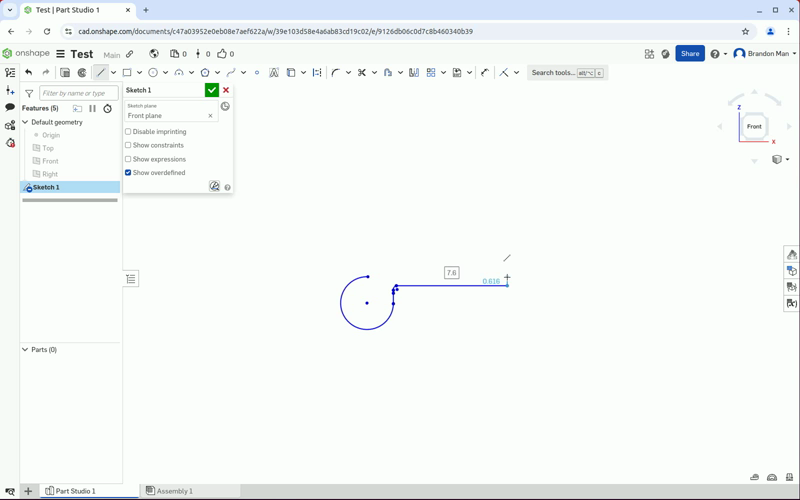
scroll(6)
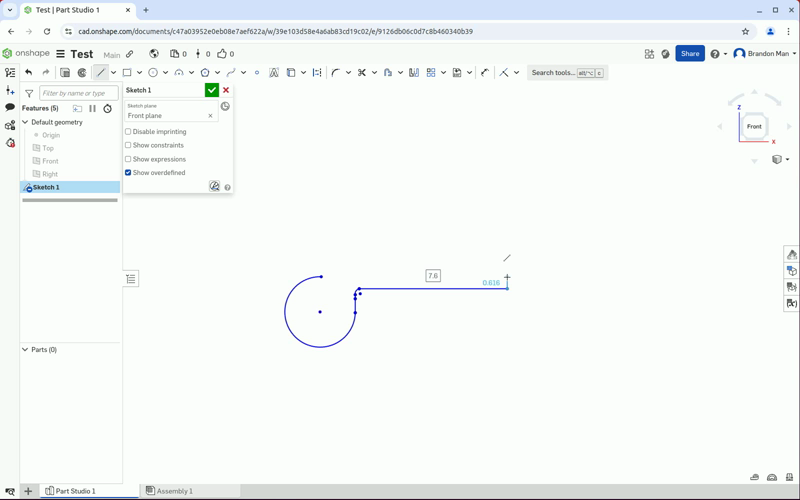
scroll(6)
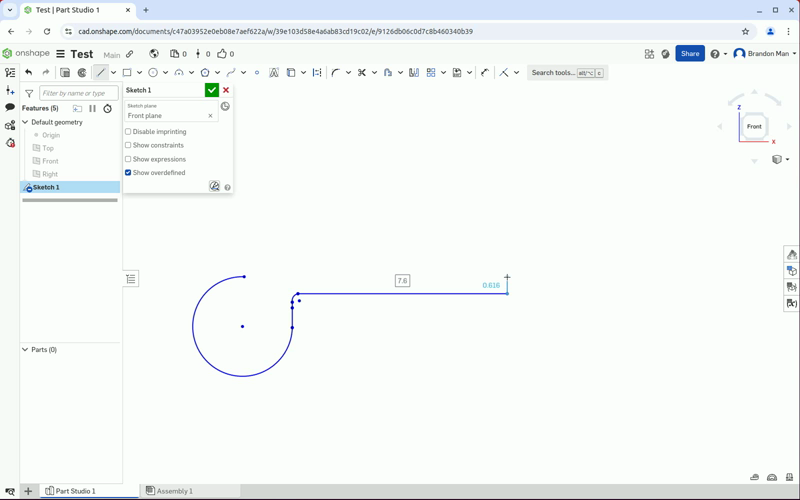
scroll(6)
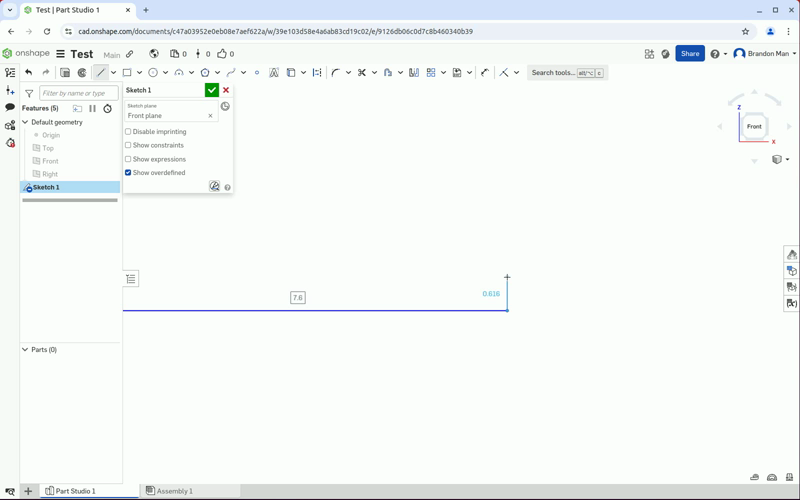
click(507, 276)
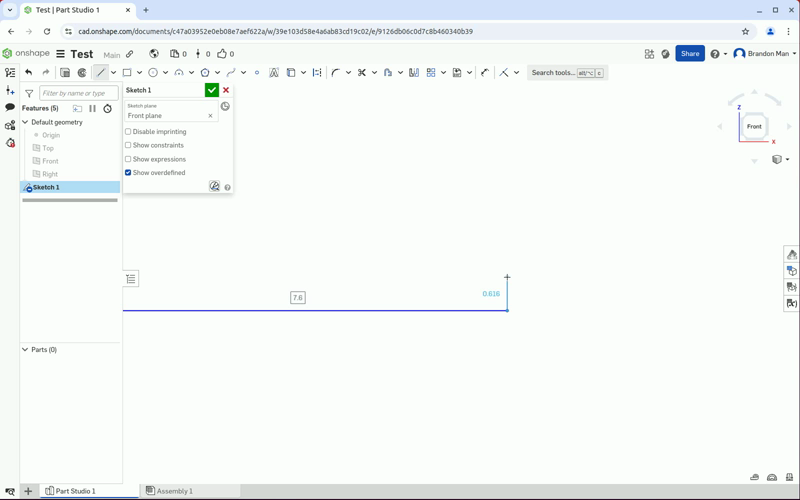
scroll(-6)
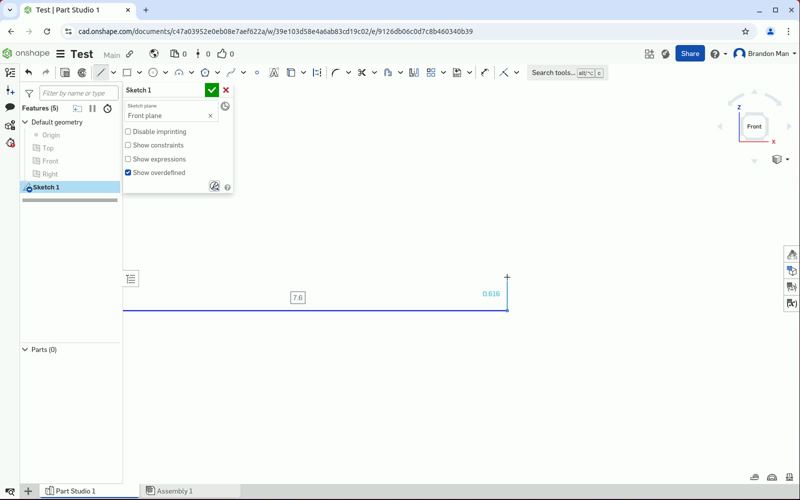
scroll(-6)
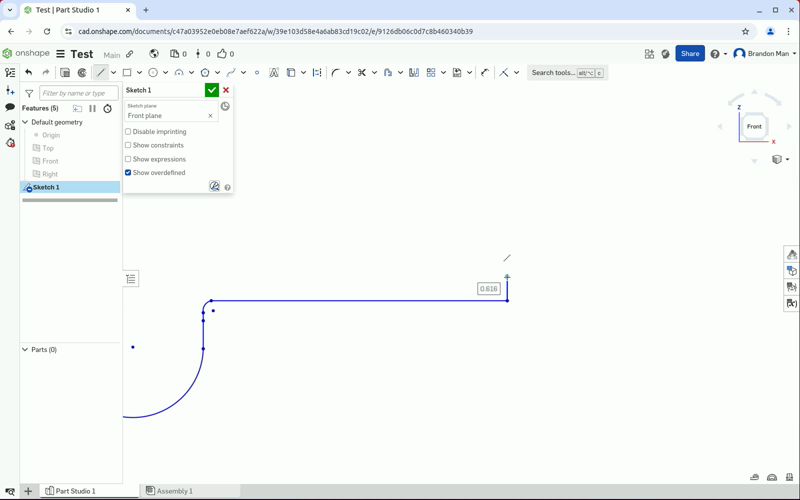
scroll(-6)
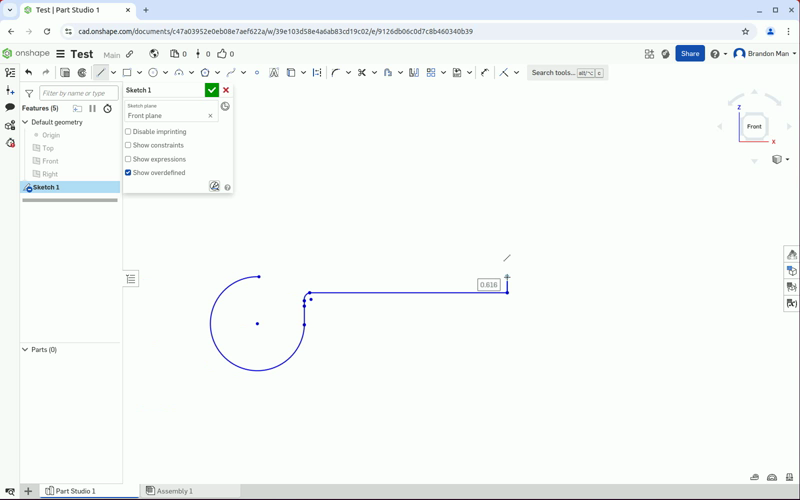
scroll(-6)
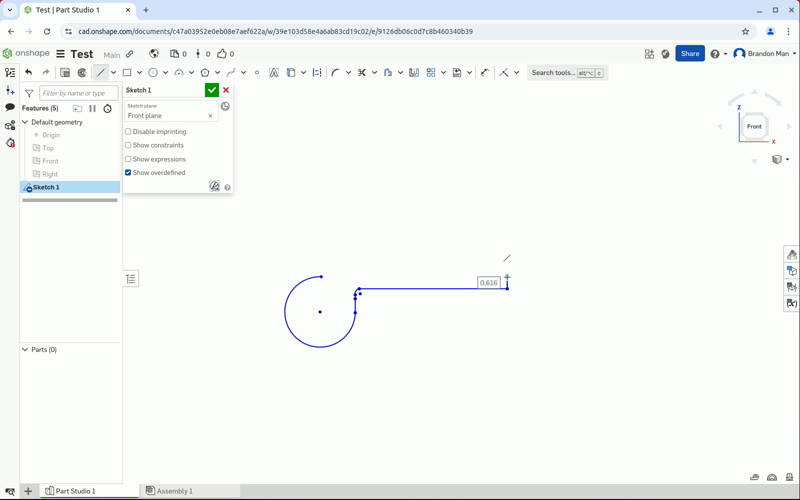
scroll(-6)
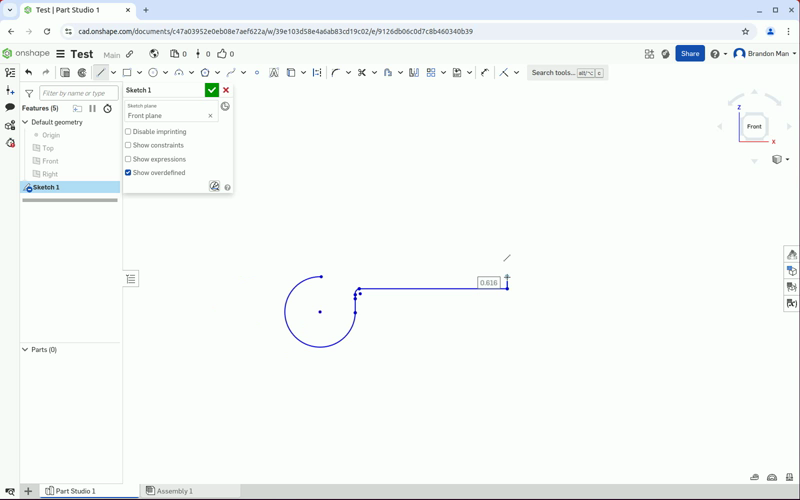
scroll(-6)
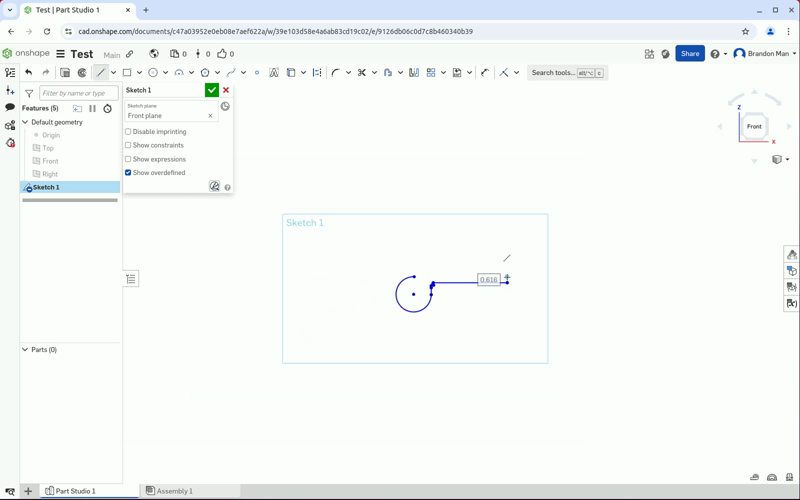
scroll(-6)
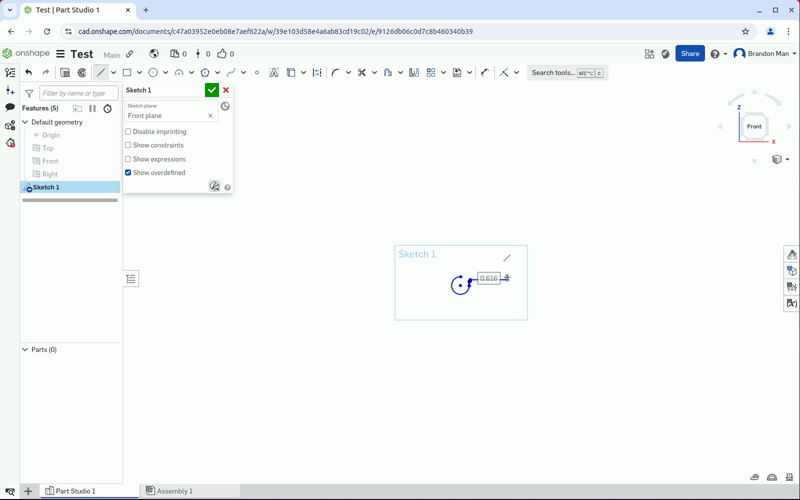
key_up(shift)
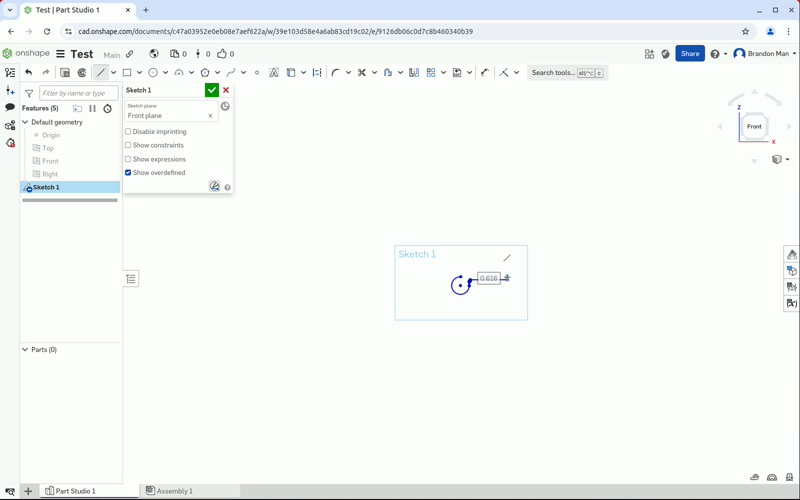
mouse_move(537, 276)
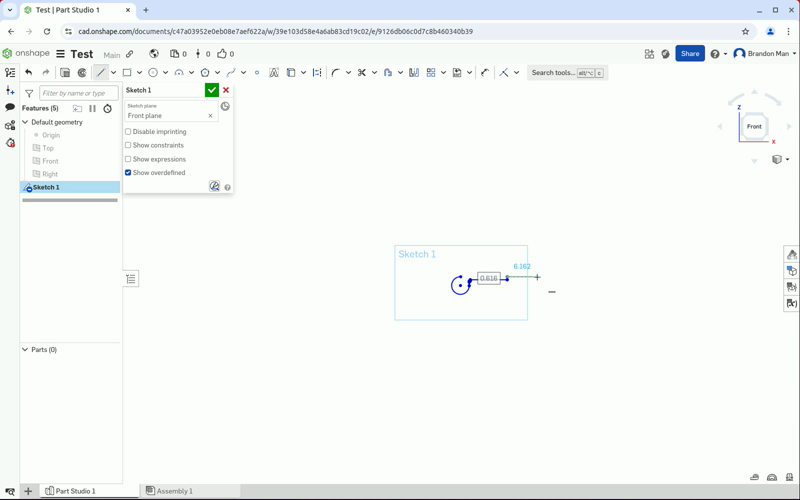
key_down(shift)
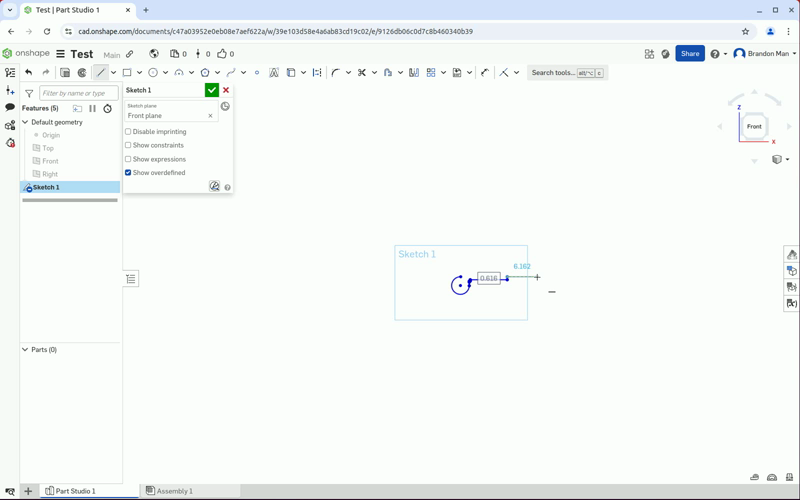
mouse_move(460, 276)
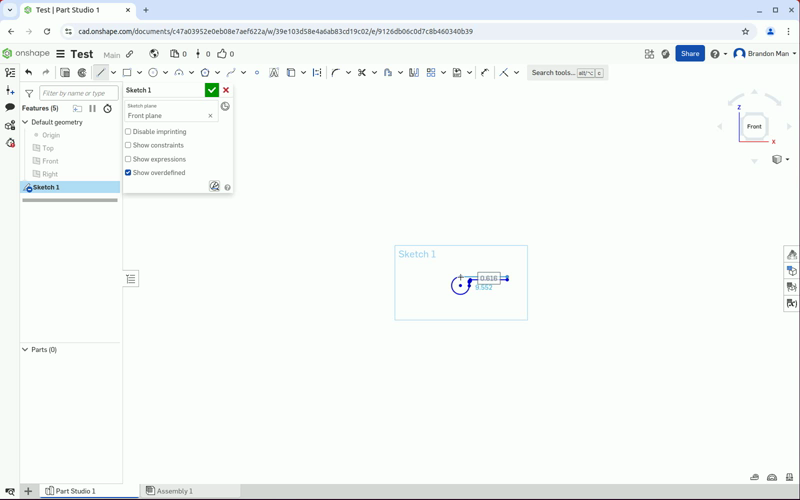
key_up(shift)
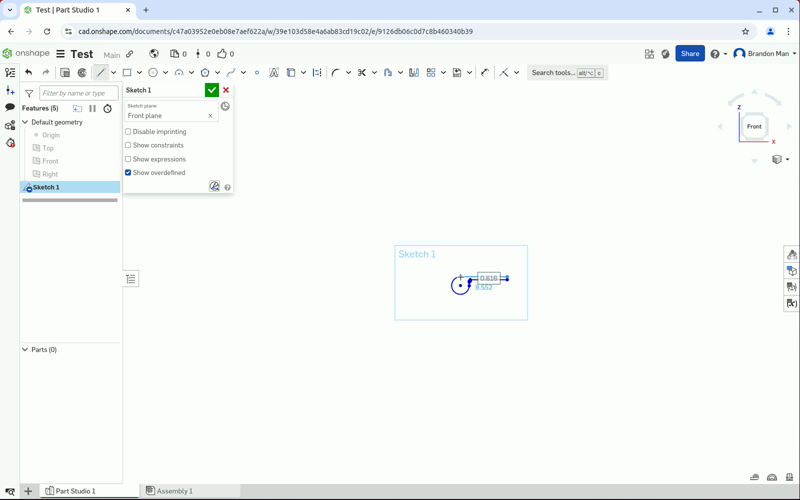
click(460, 276)
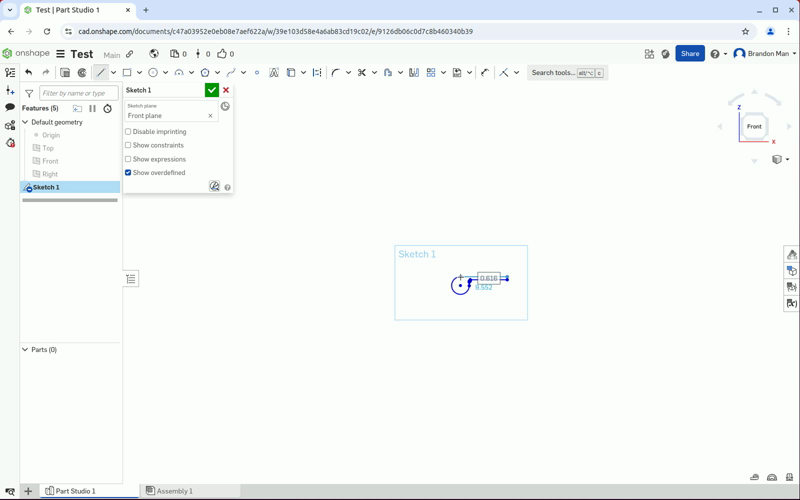
key(esc)
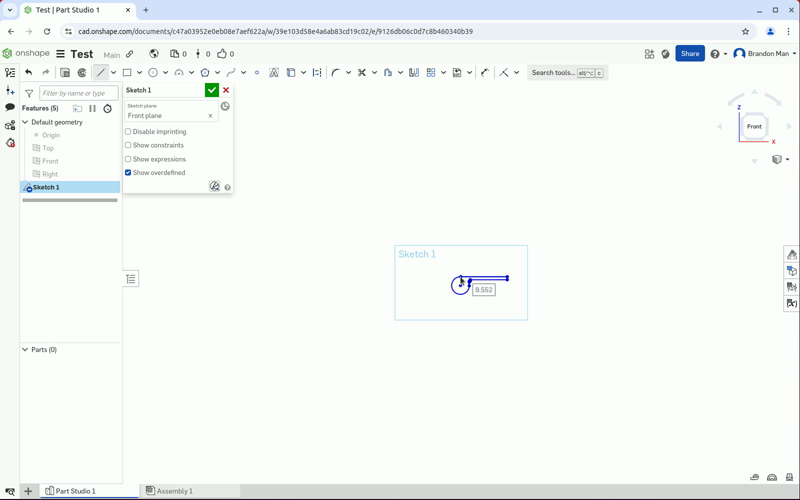
key(c)
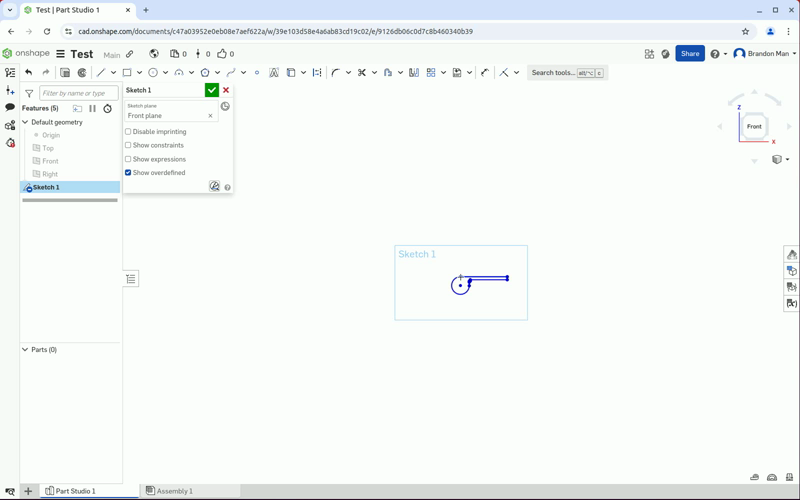
key_down(shift)
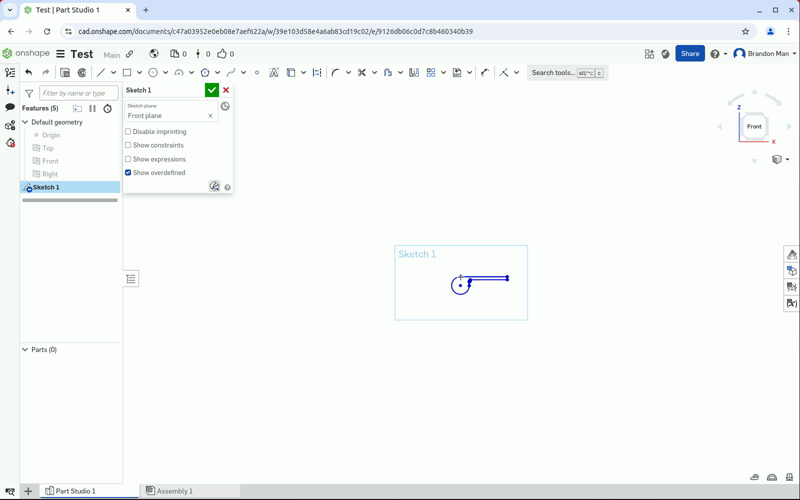
mouse_move(460, 285)
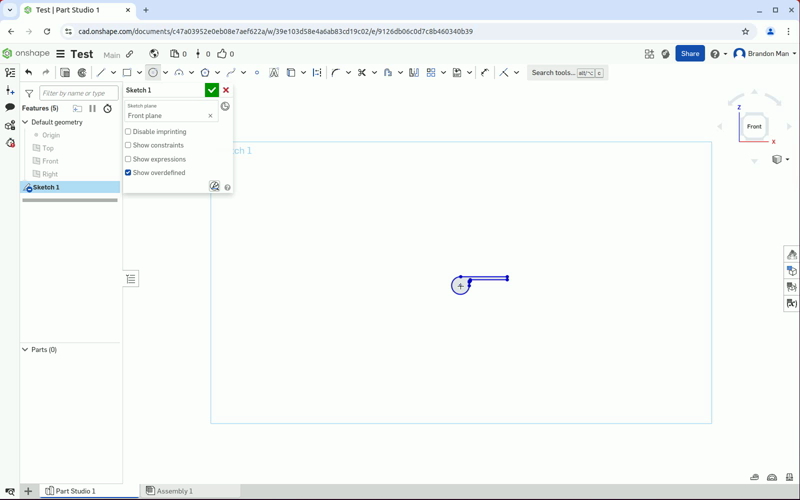
click(460, 285)
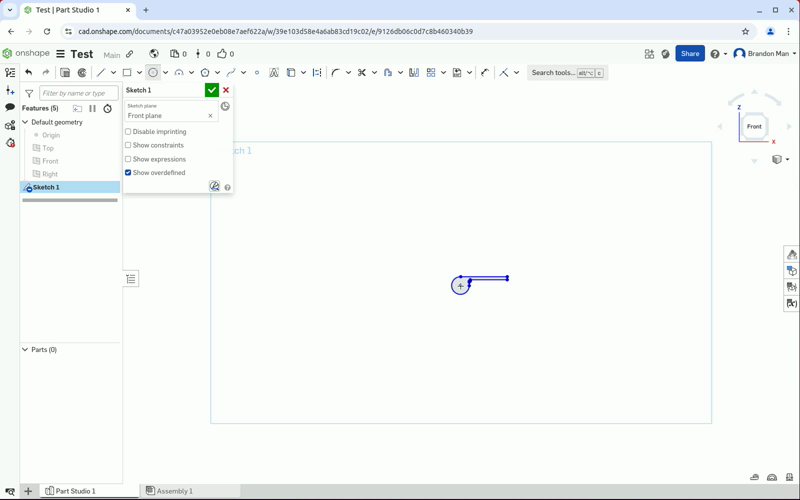
key_up(shift)
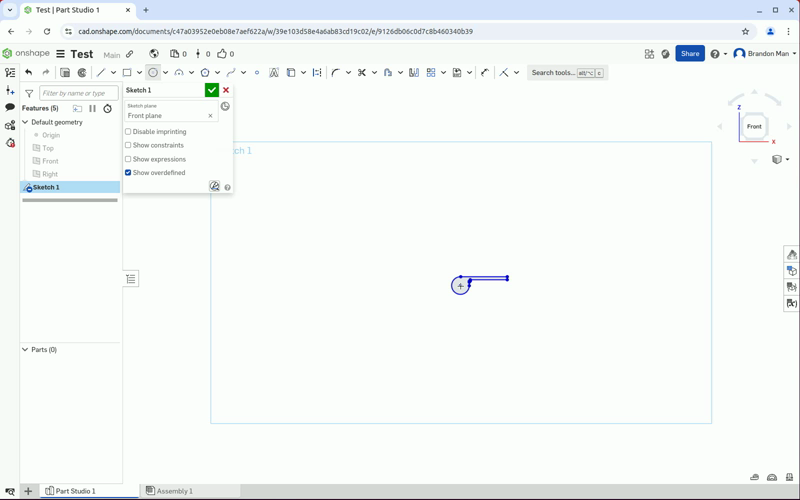
mouse_move(465, 285)
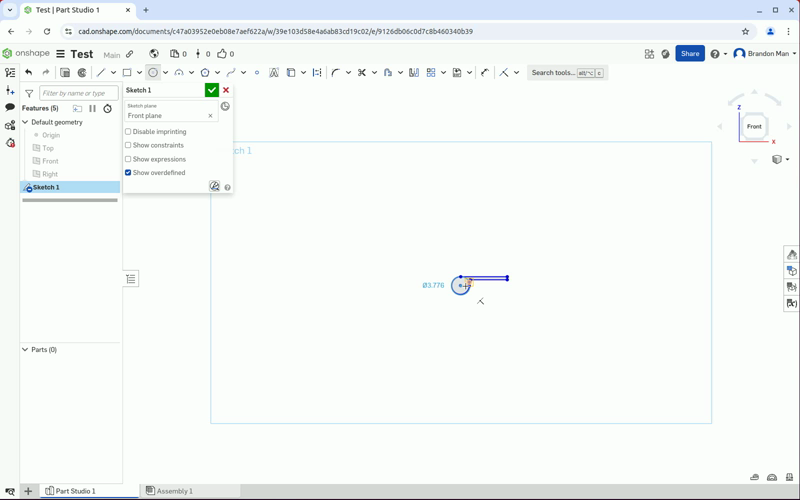
scroll(6)
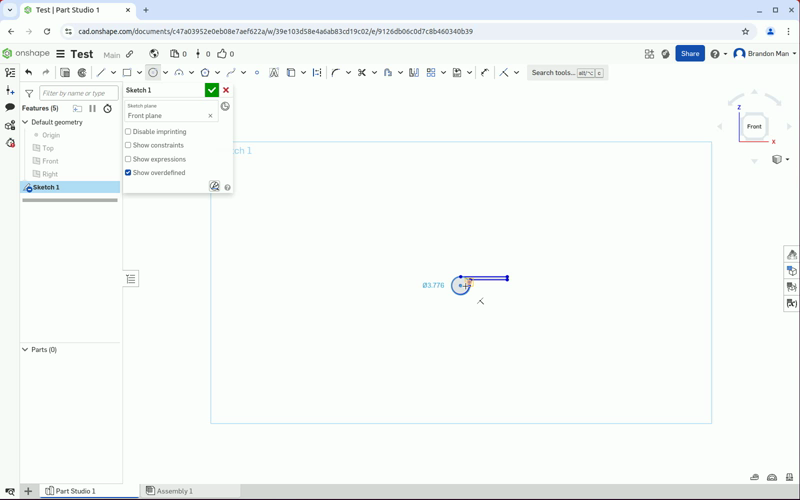
scroll(6)
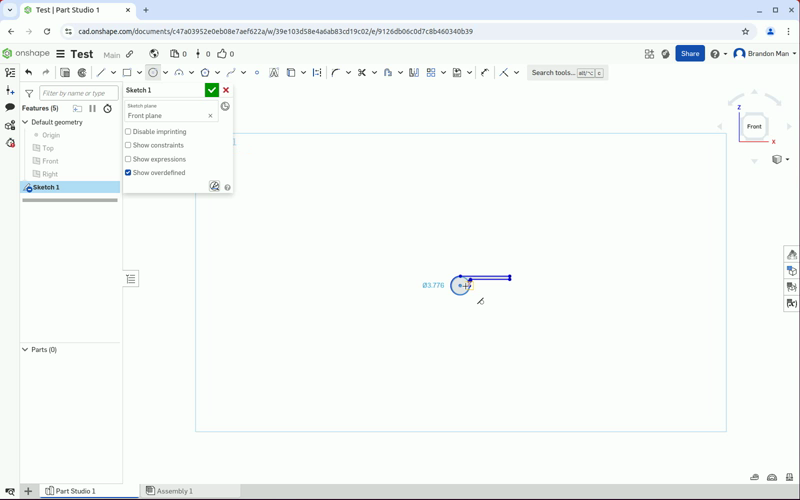
scroll(6)
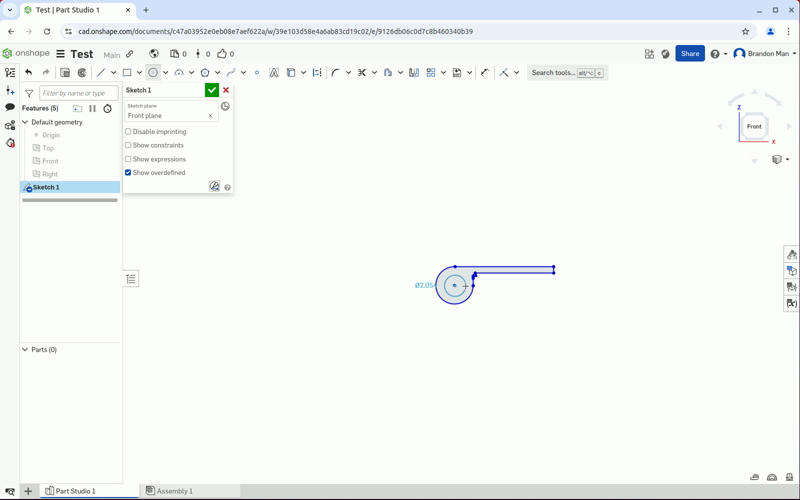
scroll(6)
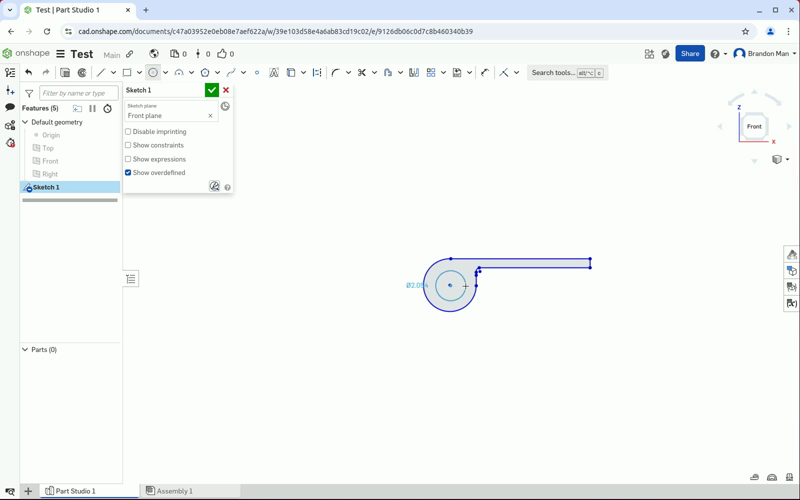
scroll(6)
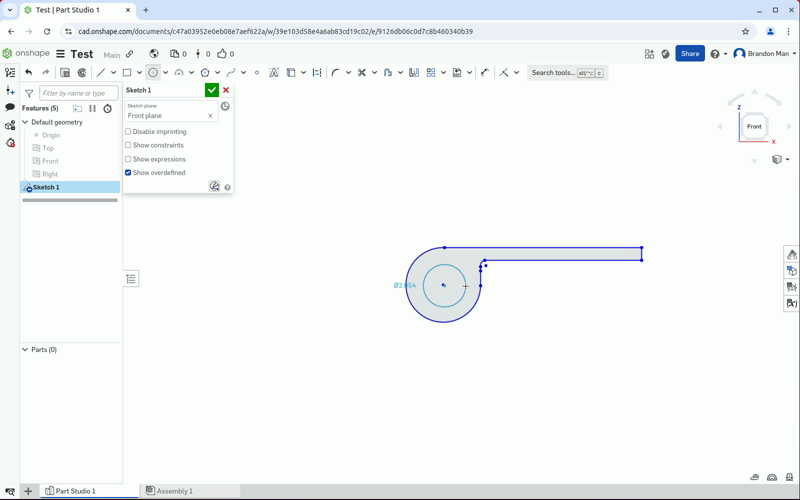
scroll(6)
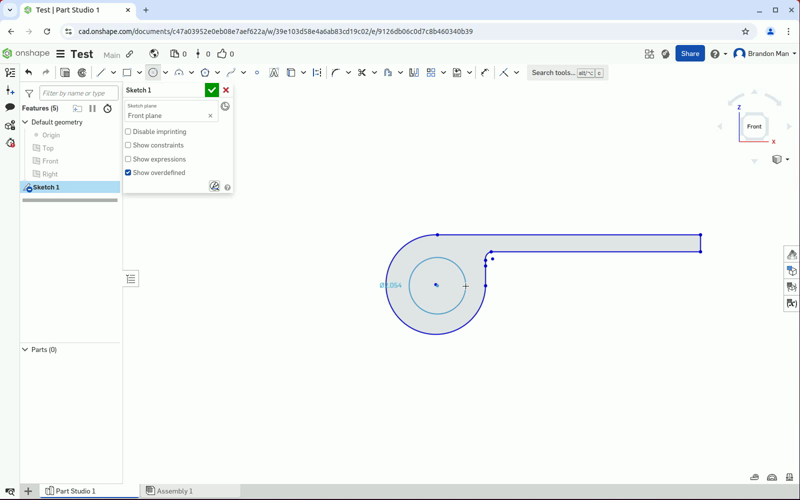
scroll(6)
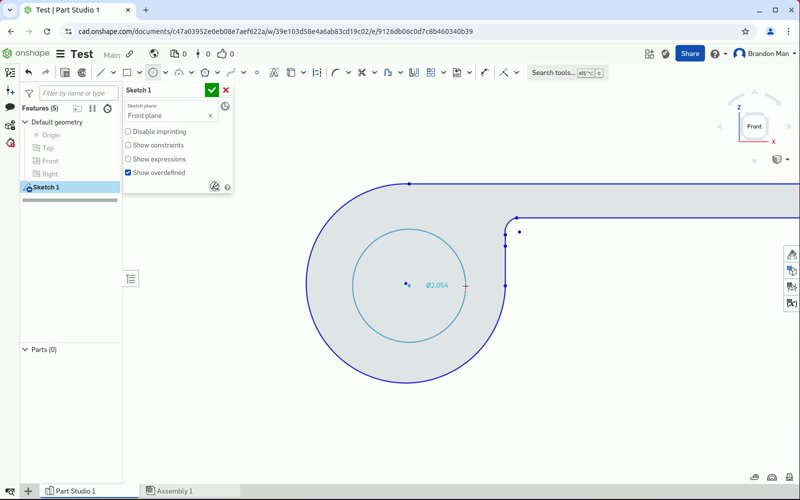
click(465, 285)
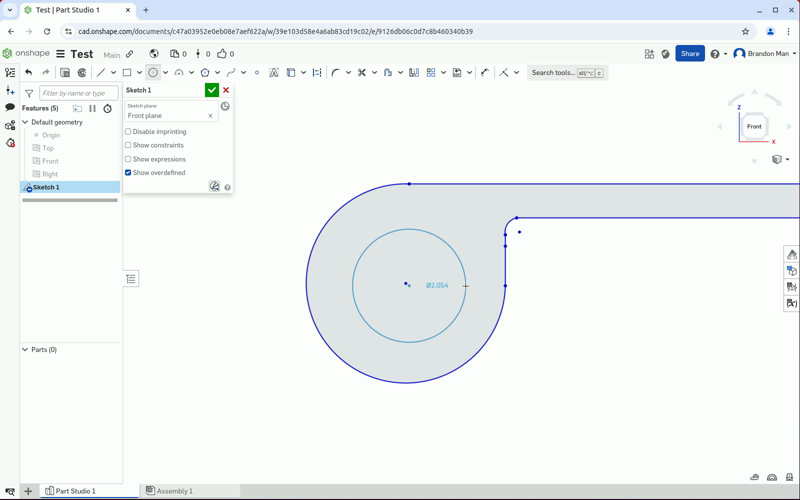
scroll(-6)
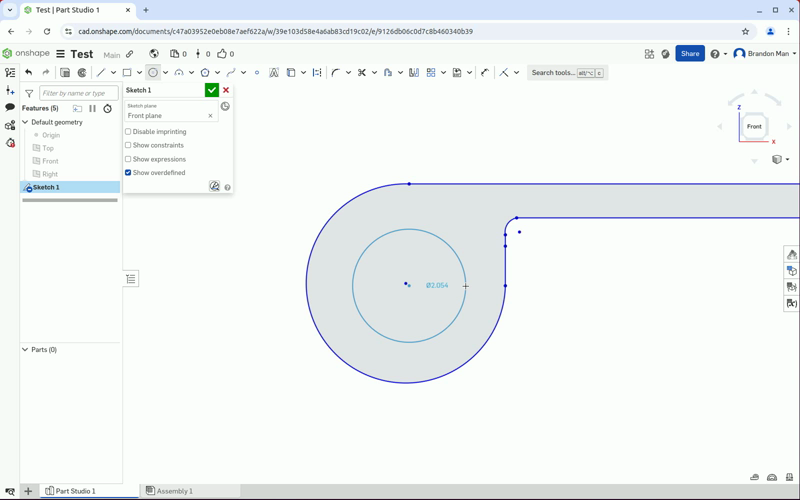
scroll(-6)
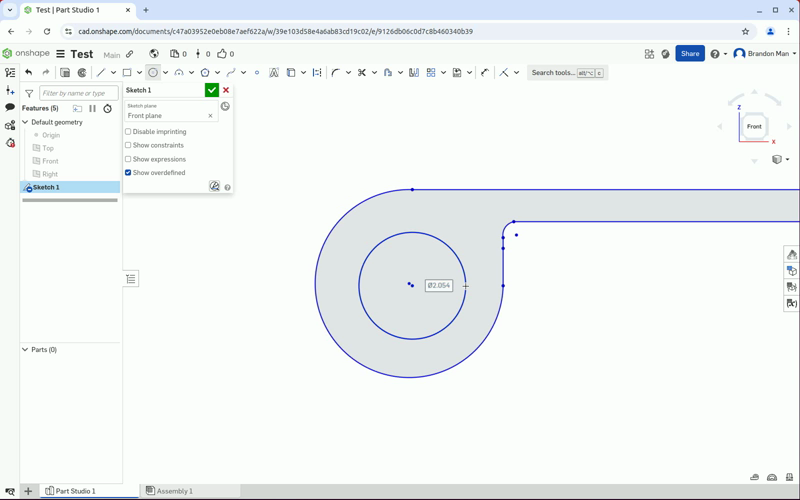
scroll(-6)
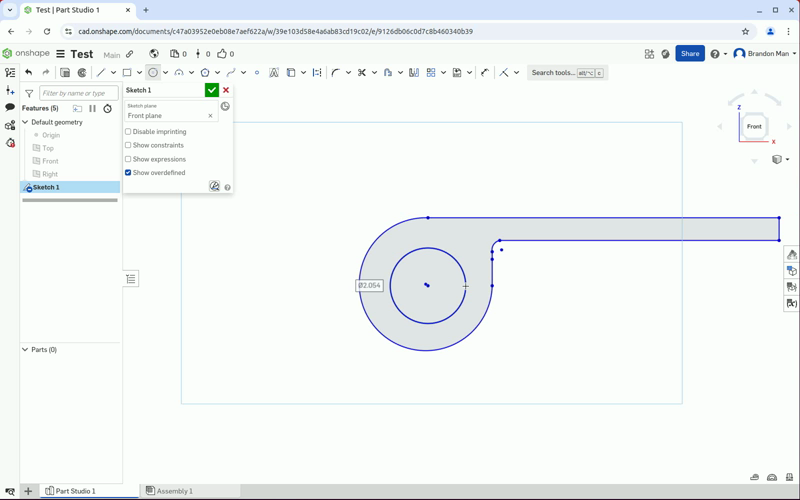
scroll(-6)
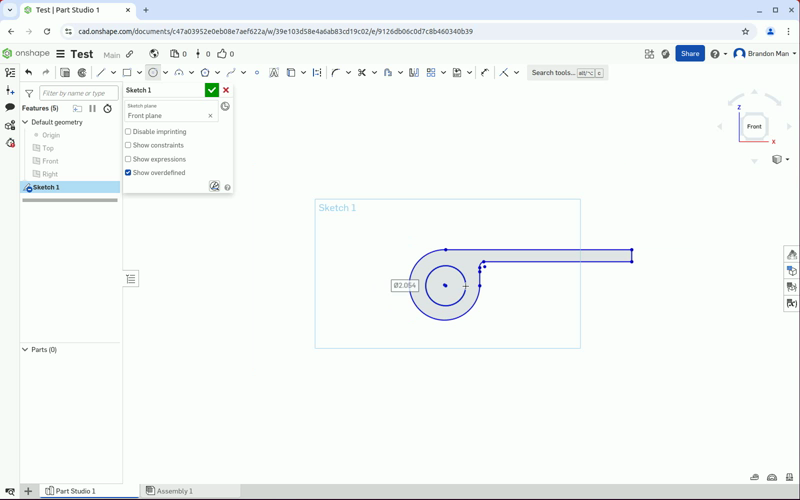
scroll(-6)
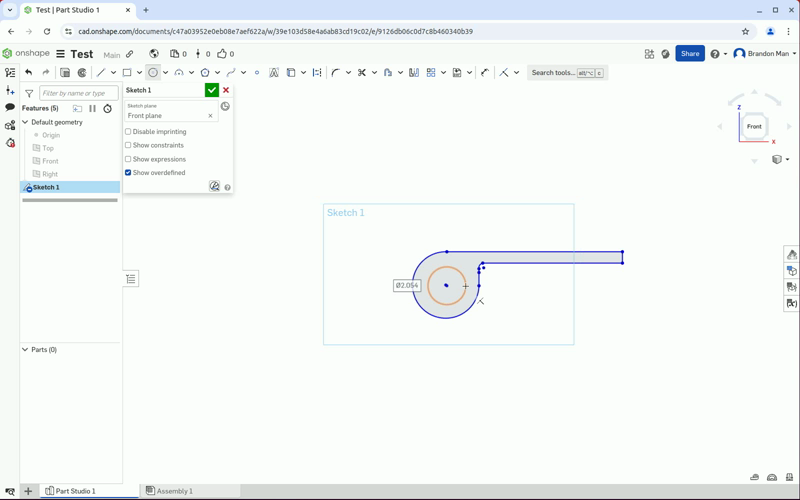
scroll(-6)
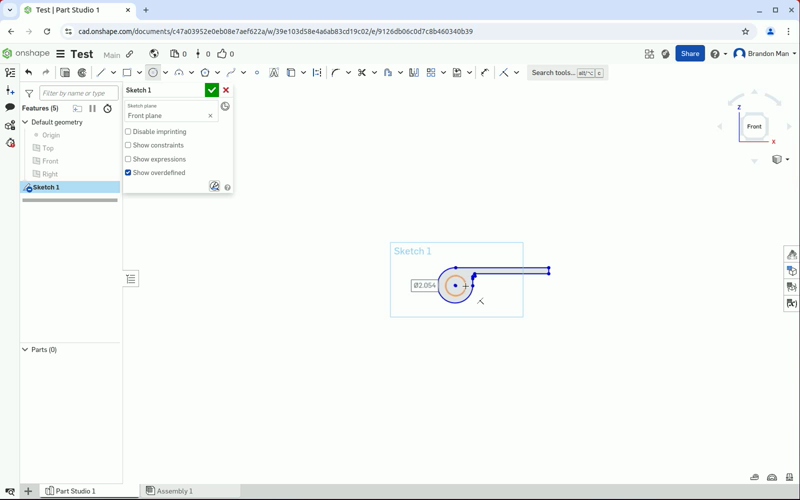
scroll(-6)
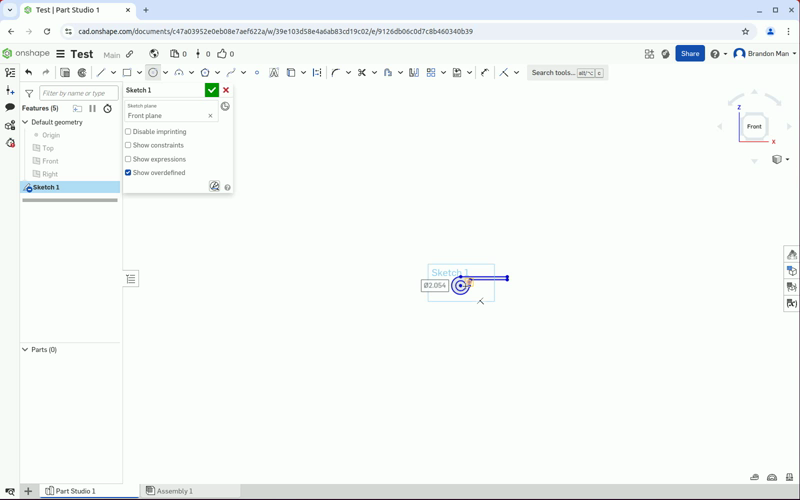
key(esc)
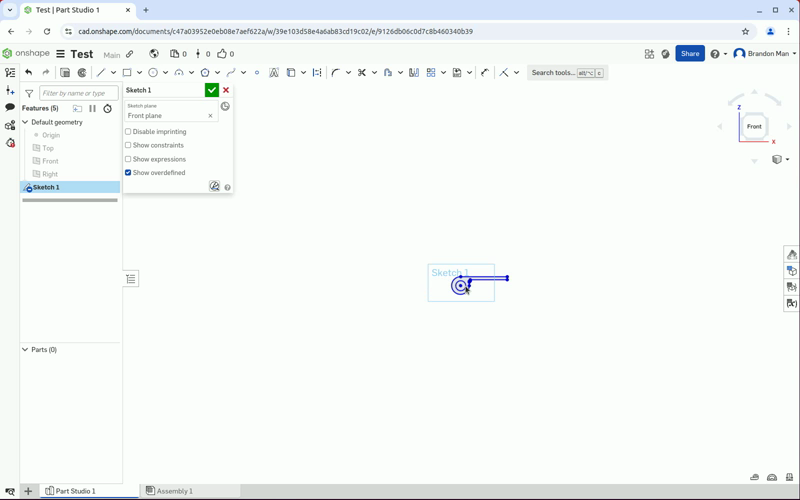
mouse_move(483, 279)
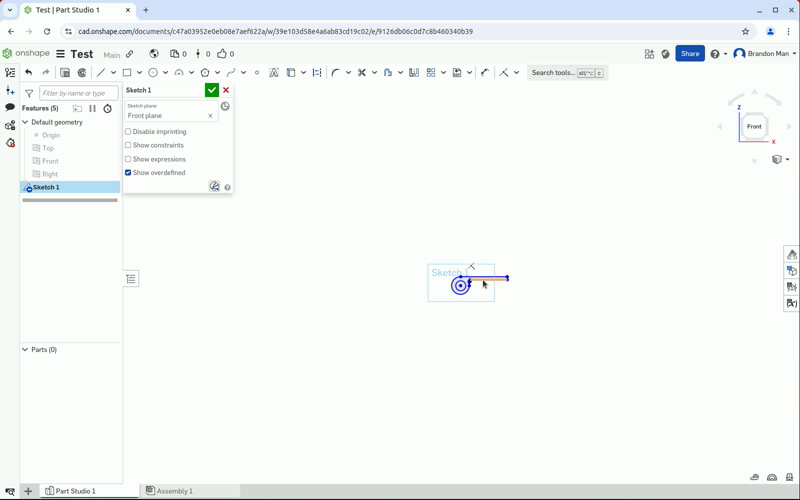
scroll(6)
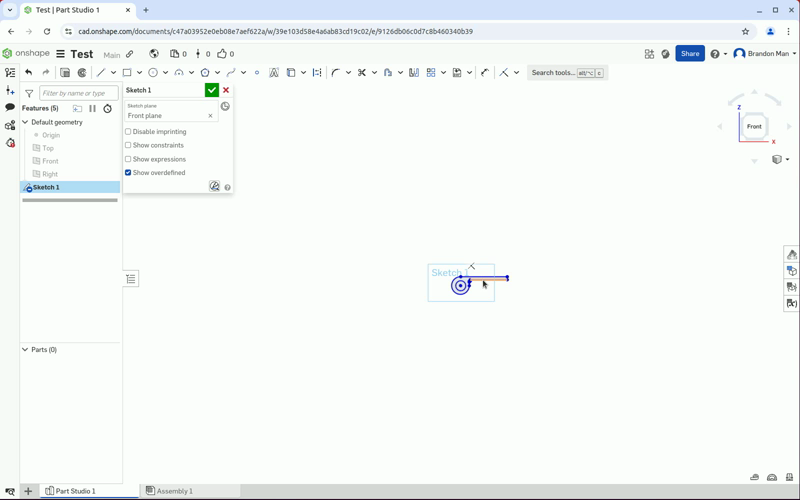
scroll(6)
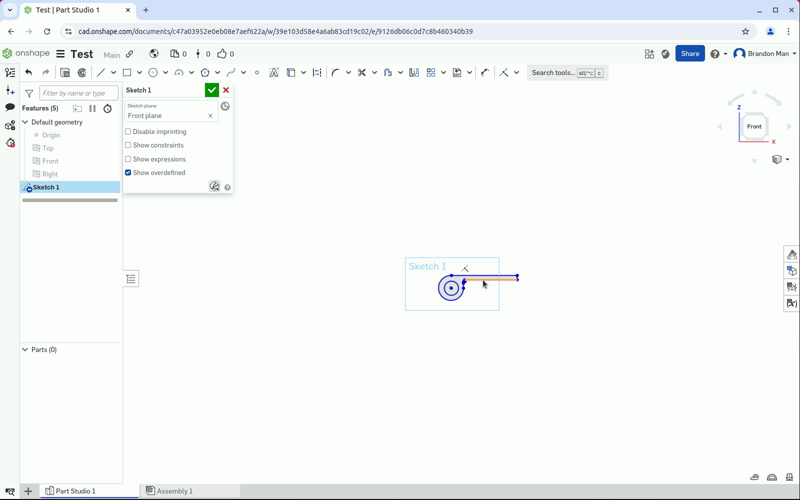
scroll(6)
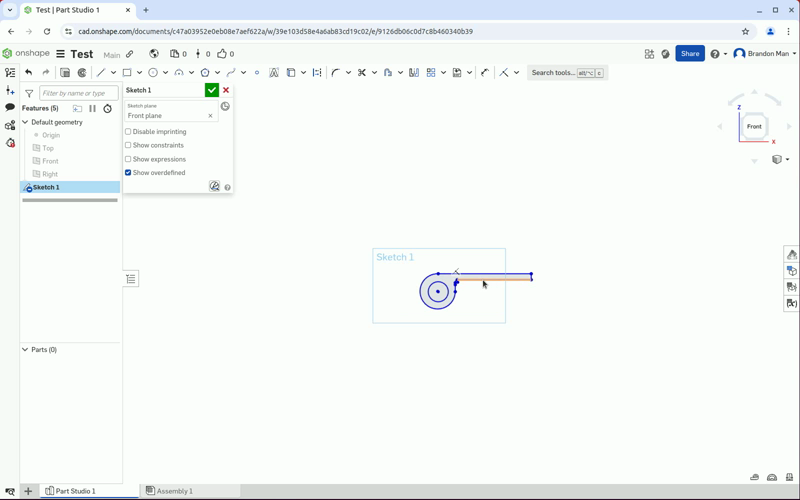
scroll(6)
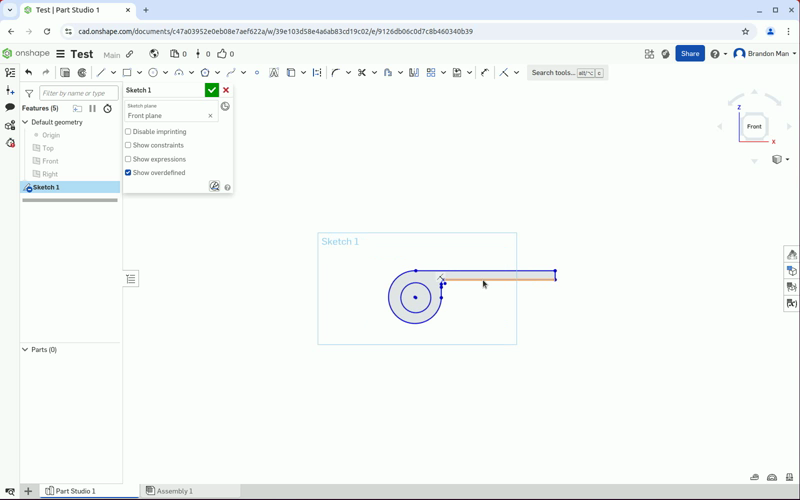
scroll(6)
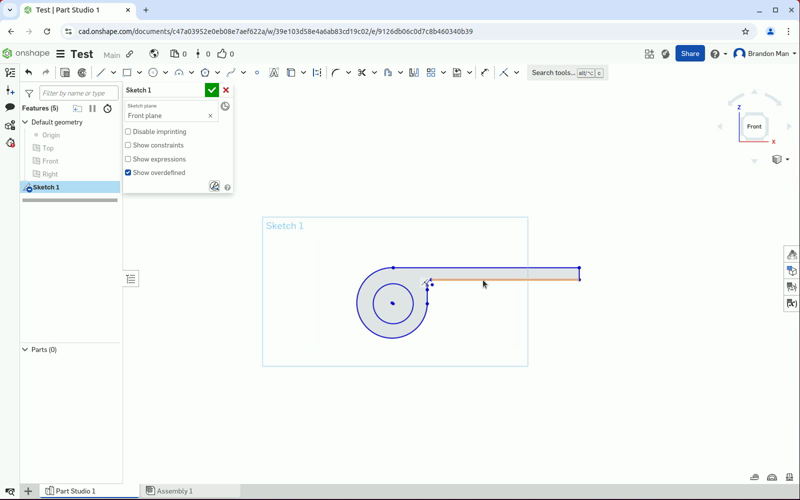
scroll(6)
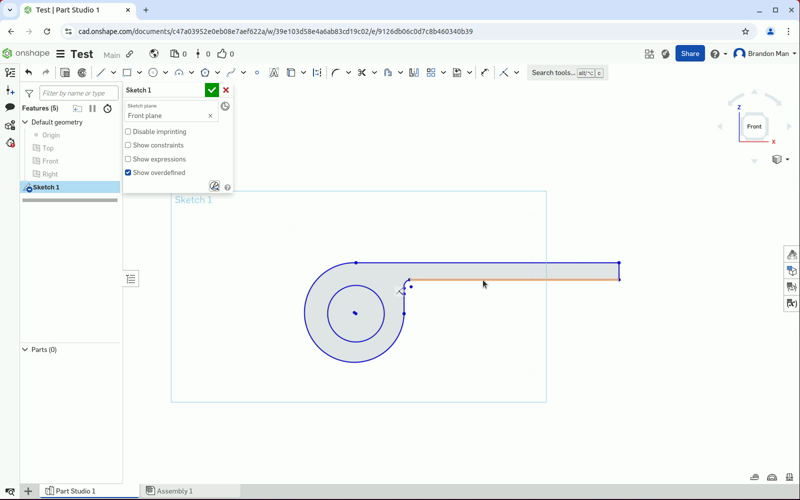
scroll(6)
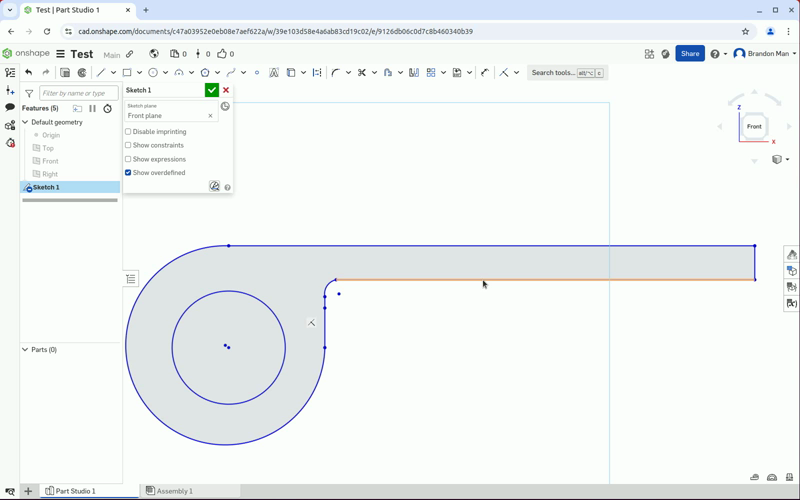
click(483, 279)
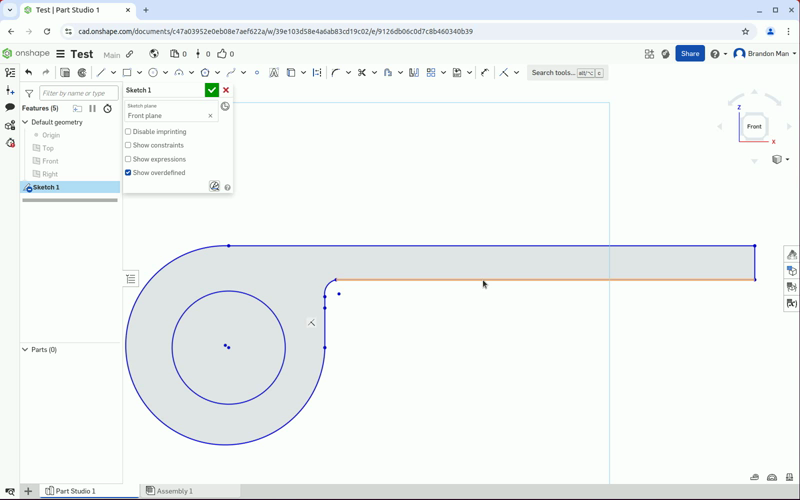
scroll(-6)
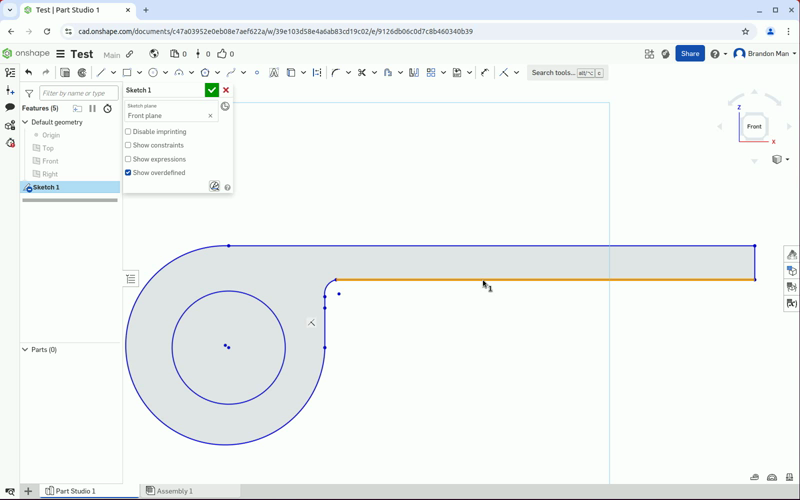
scroll(-6)
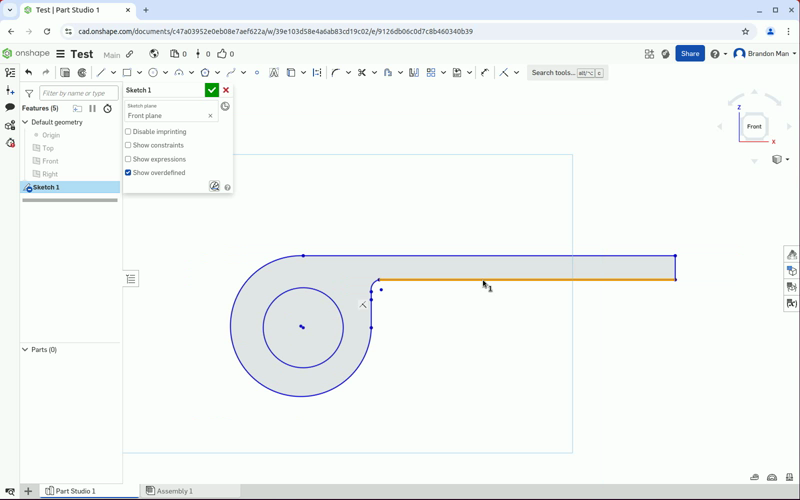
scroll(-6)
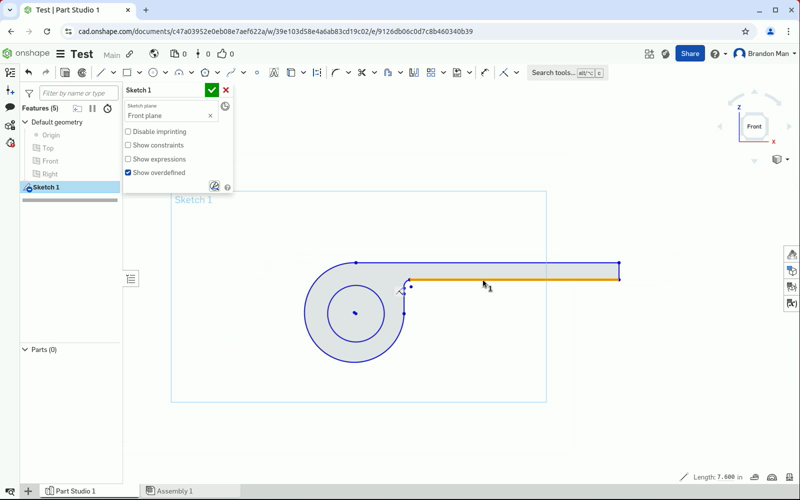
scroll(-6)
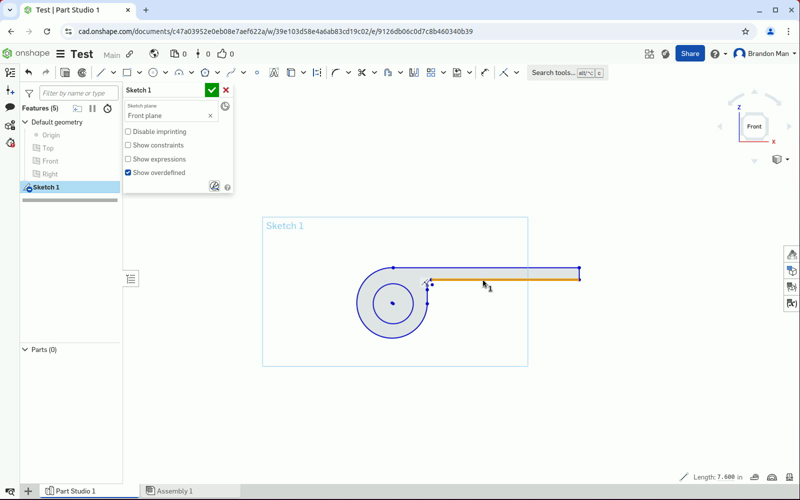
scroll(-6)
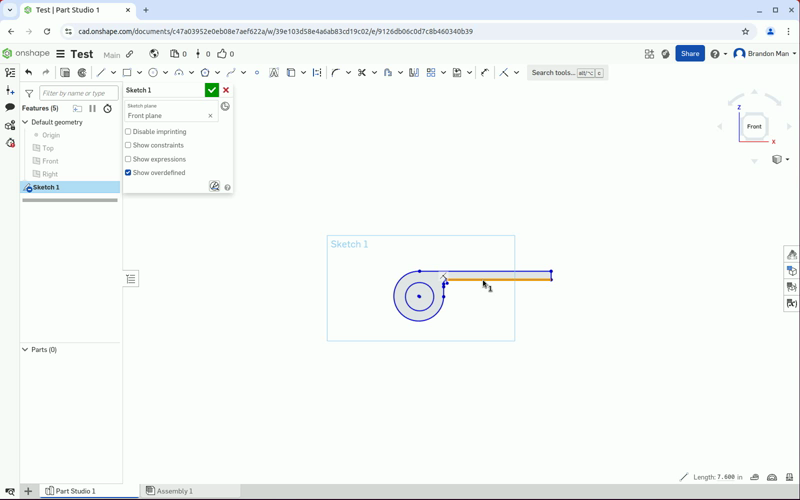
scroll(-6)
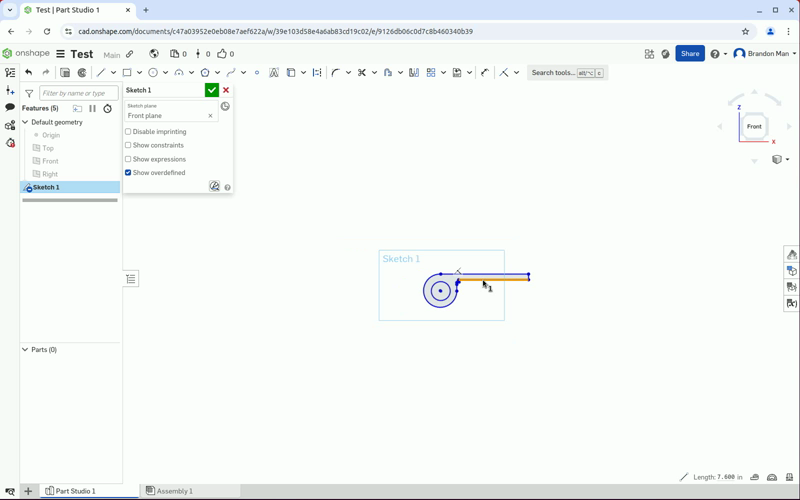
scroll(-6)
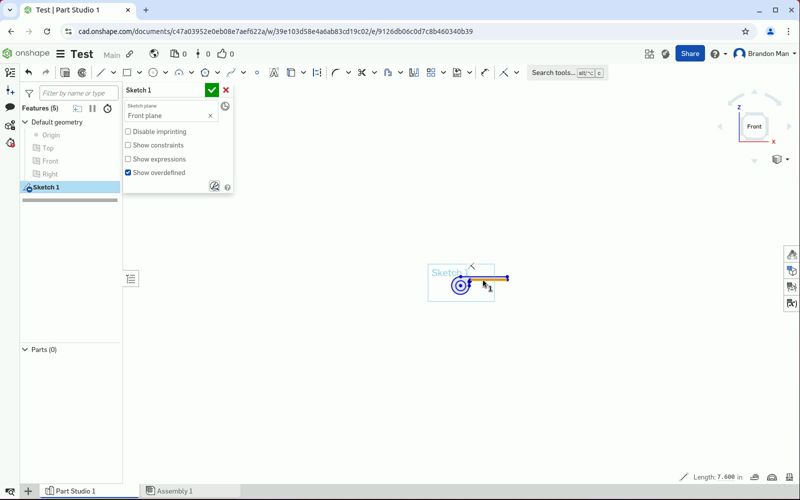
mouse_move(73, 352)
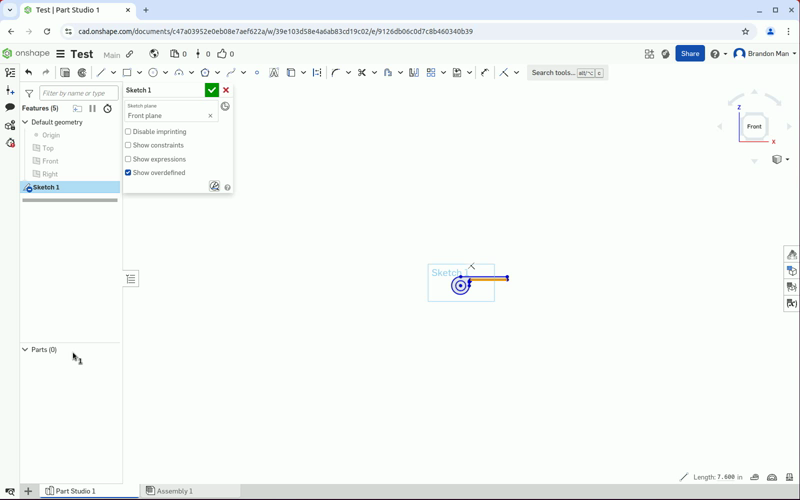
key(shift+y)
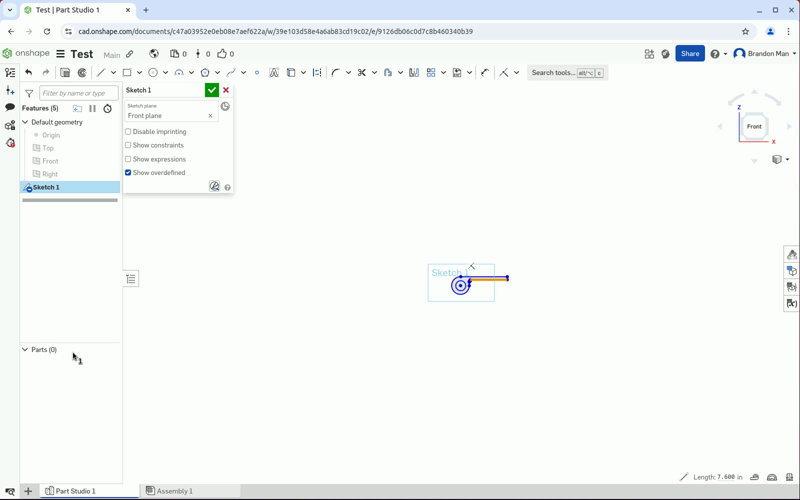
key(shift+e)
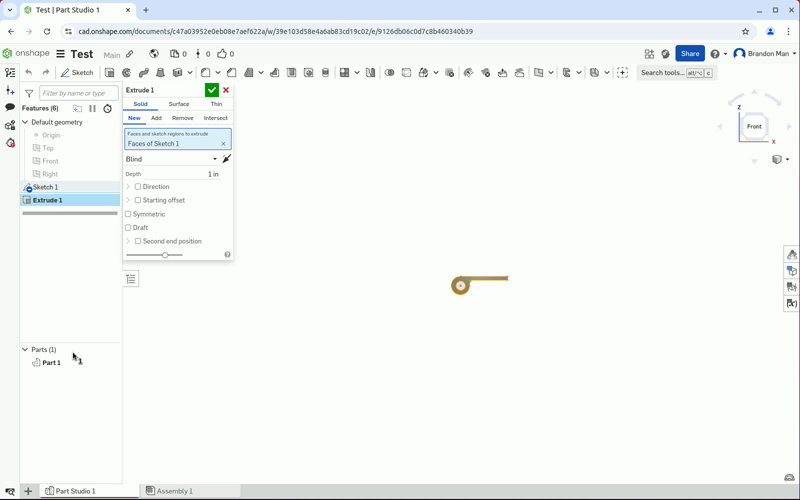
mouse_move(143, 106)
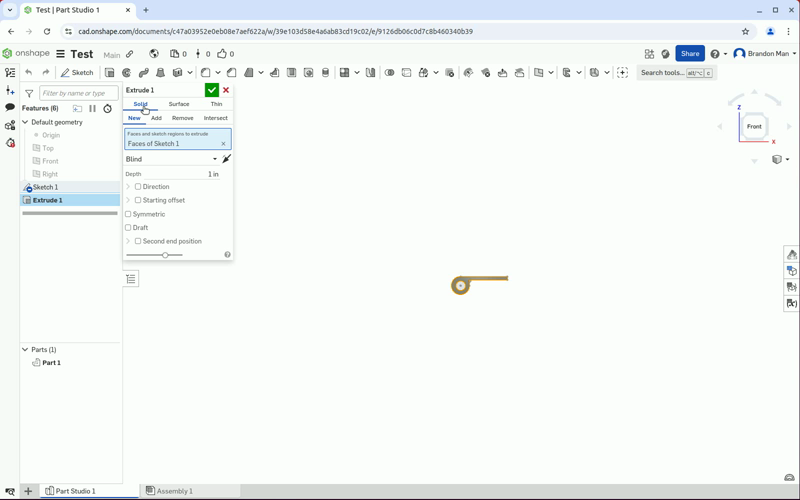
click(143, 106)
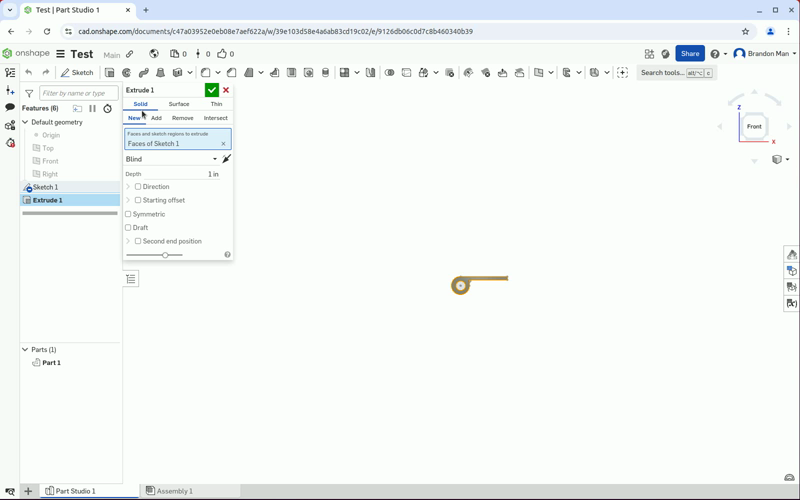
mouse_move(137, 120)
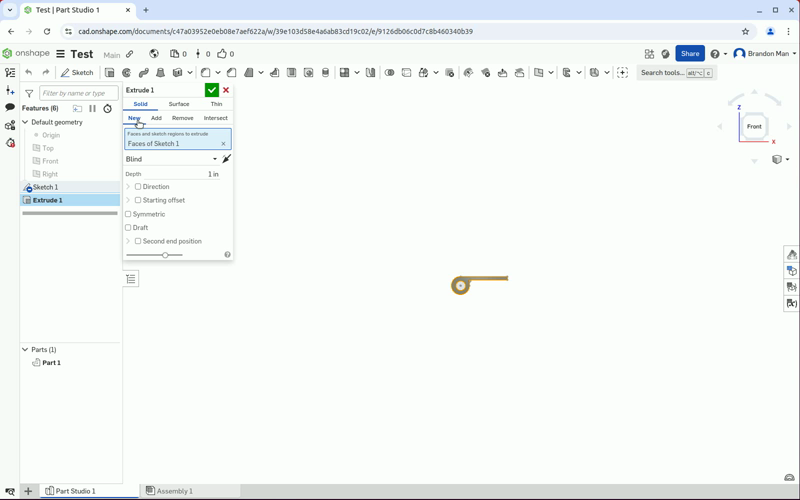
click(137, 120)
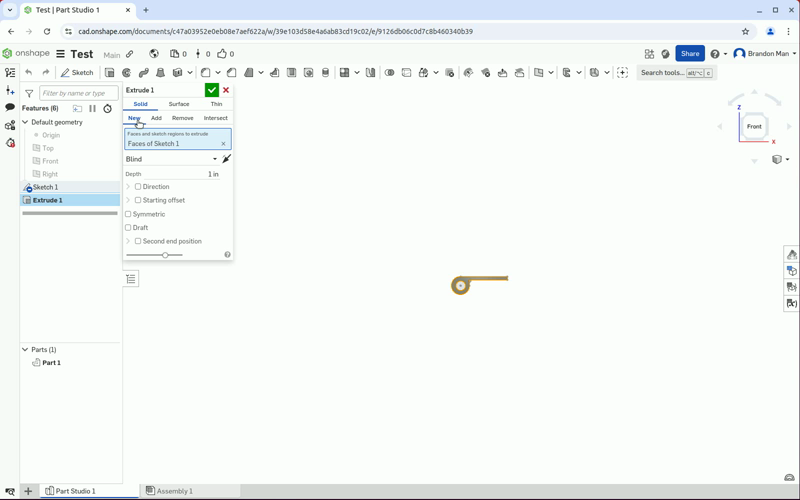
key(tab, 4)
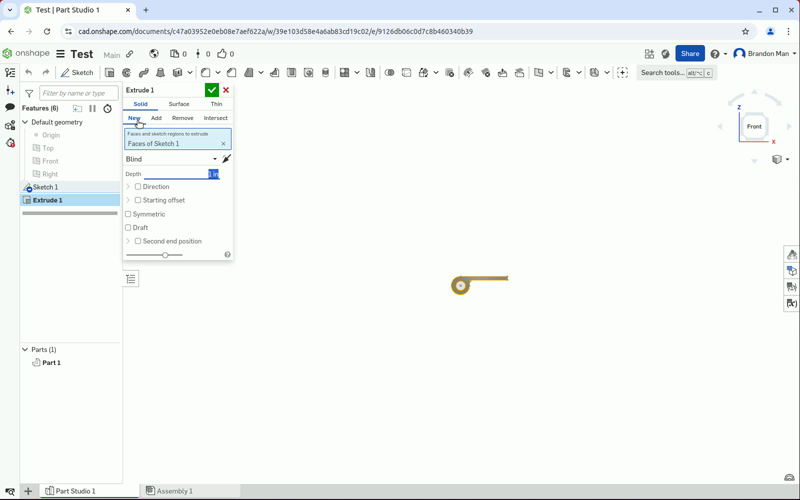
text(23.108)
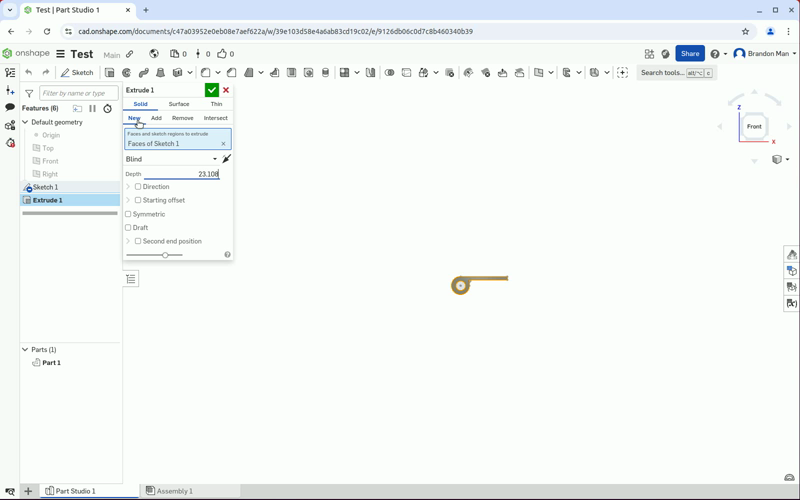
key(enter)
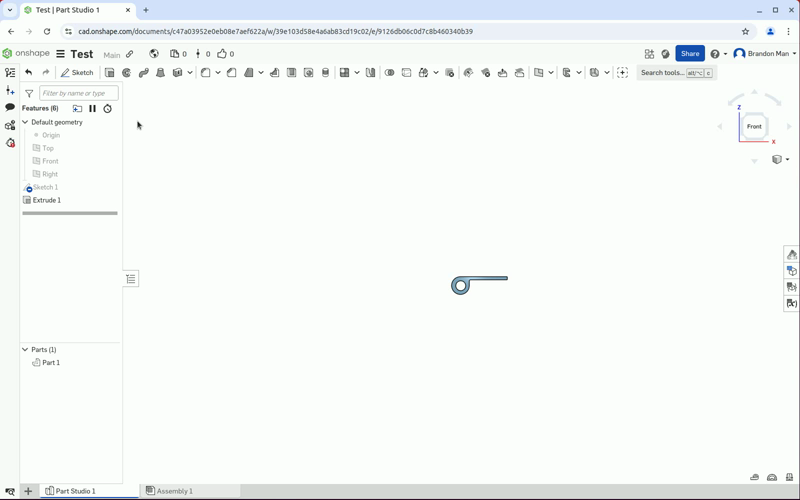
key(shift+h)
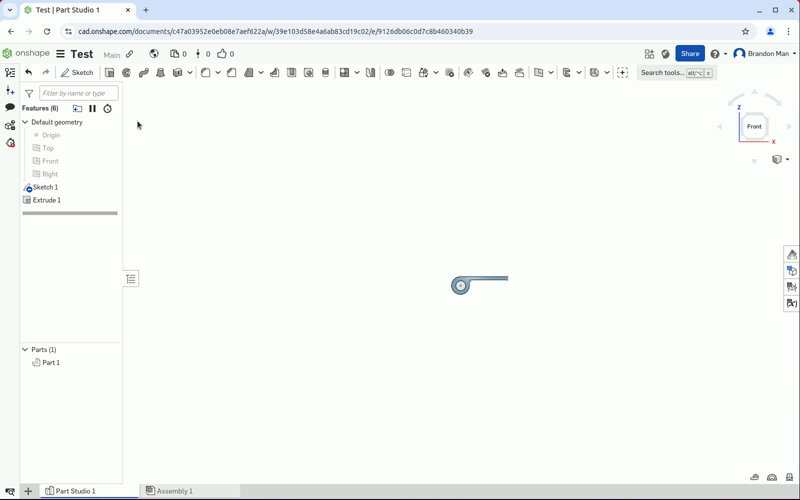
key(shift+h)
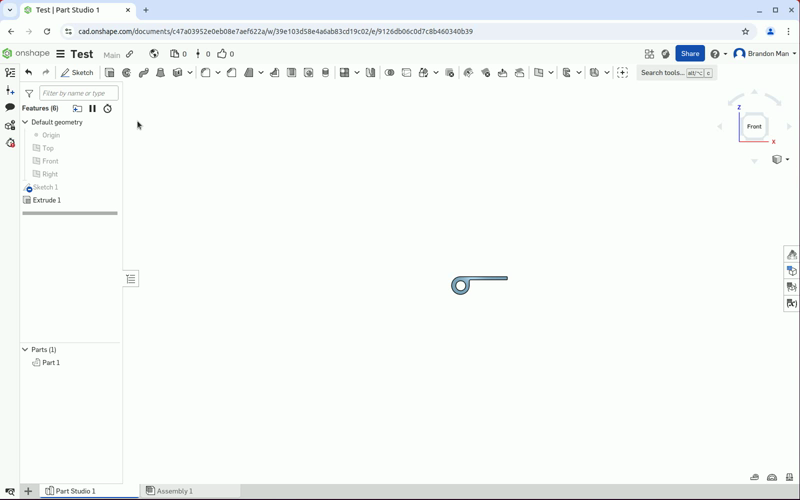
mouse_move(73, 189)
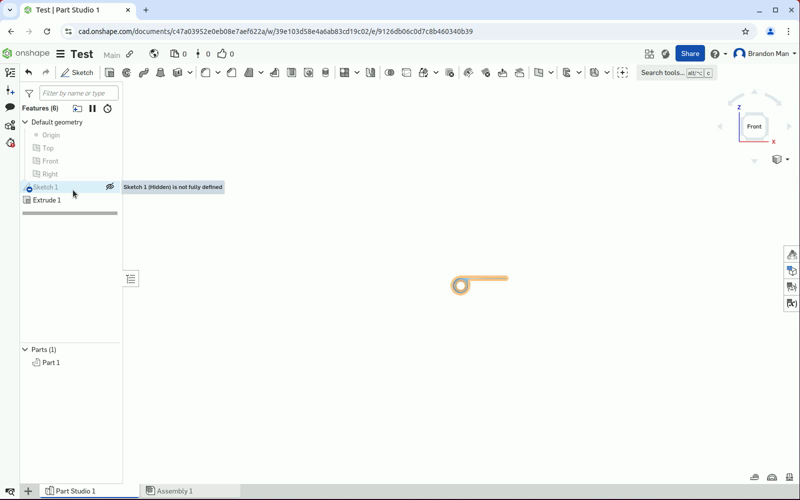
click(73, 189)
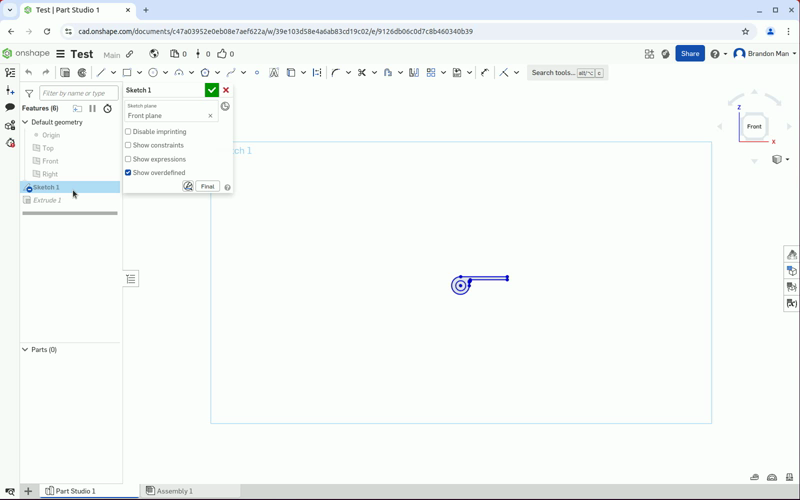
mouse_move(229, 92)
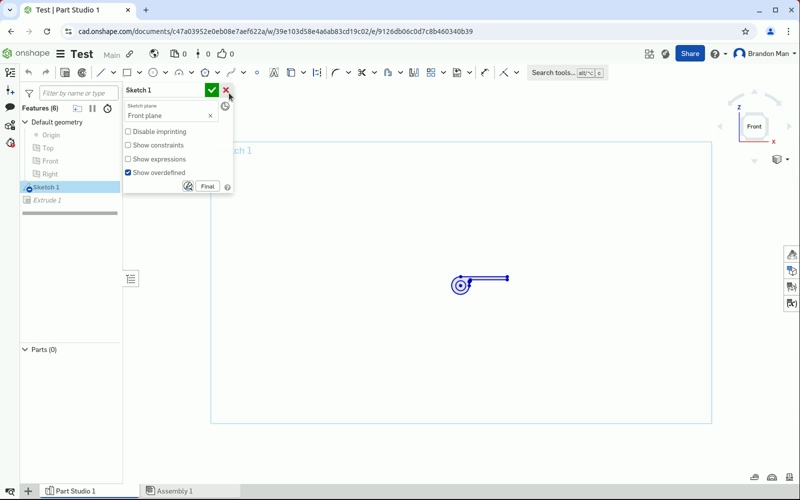
click(229, 92)
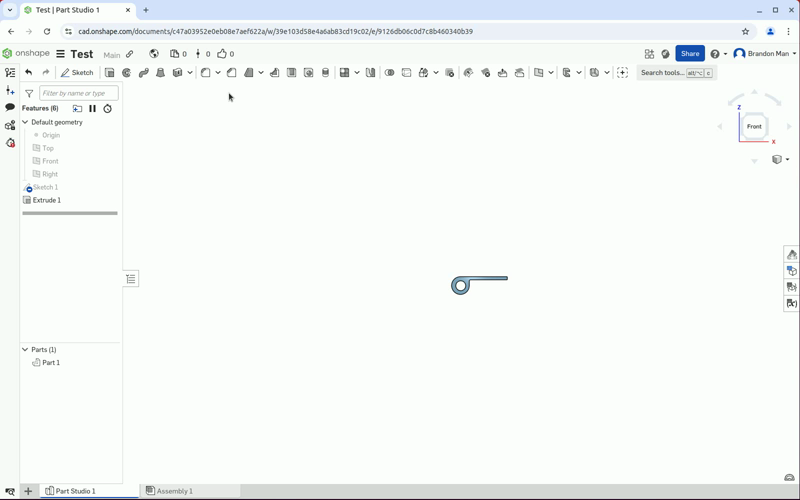
mouse_move(73, 352)
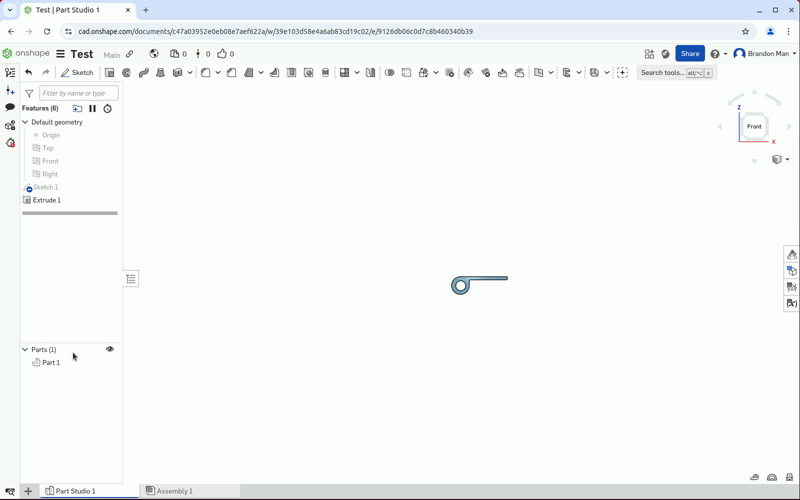
key(y)
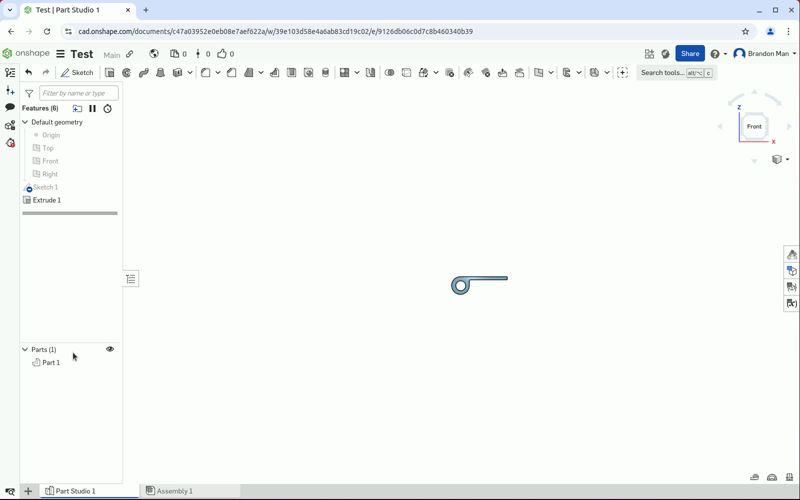
key(shift+p)
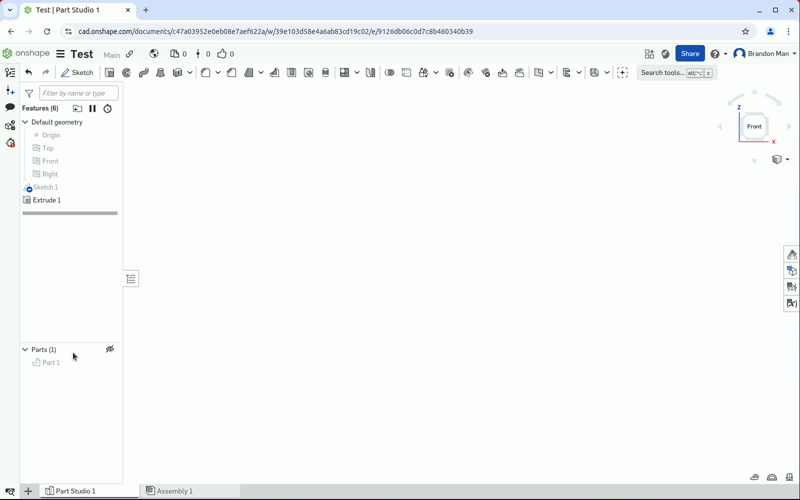
key(space)
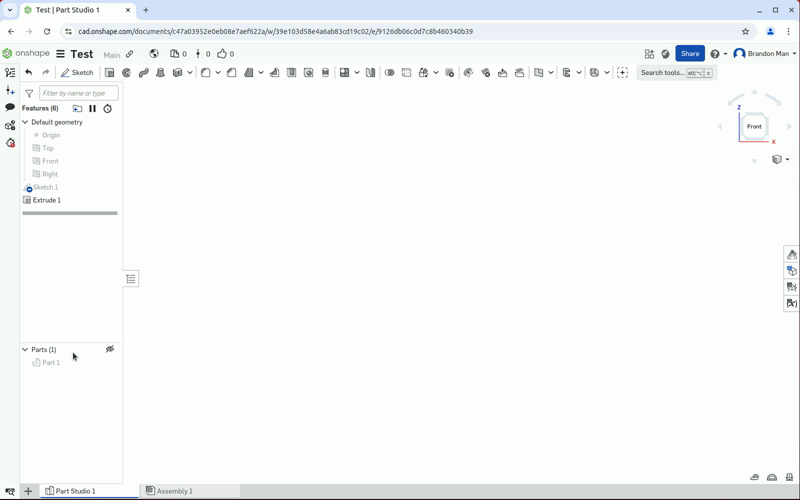
key_down(shift)
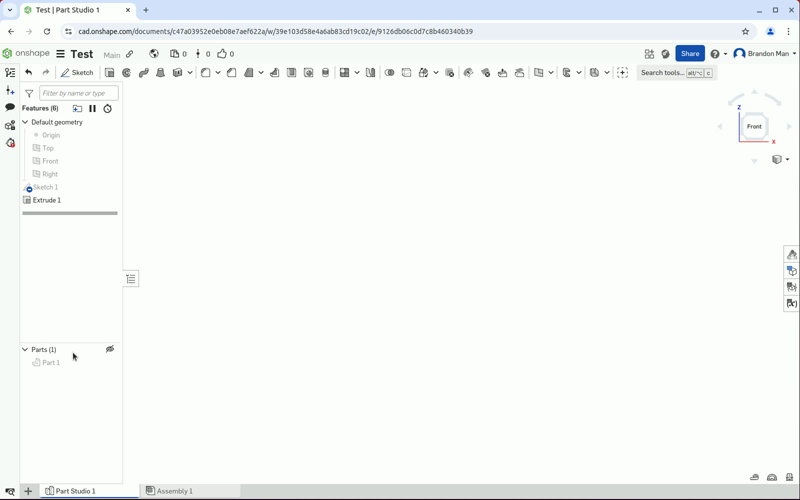
key(down)
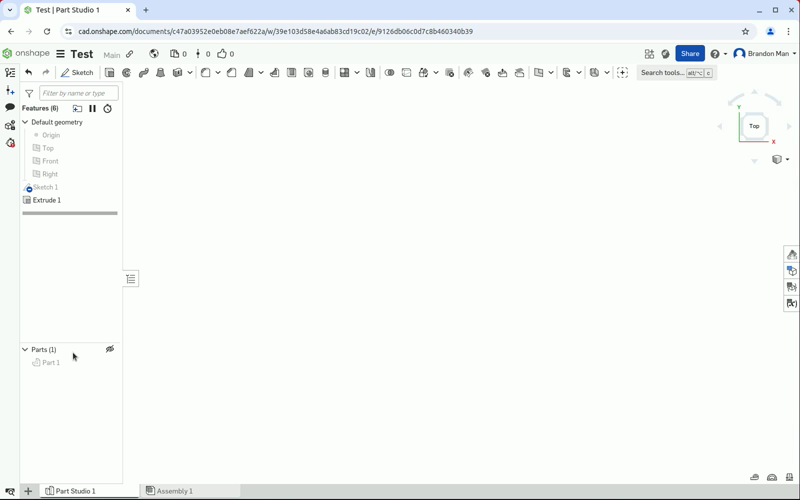
key_up(shift)
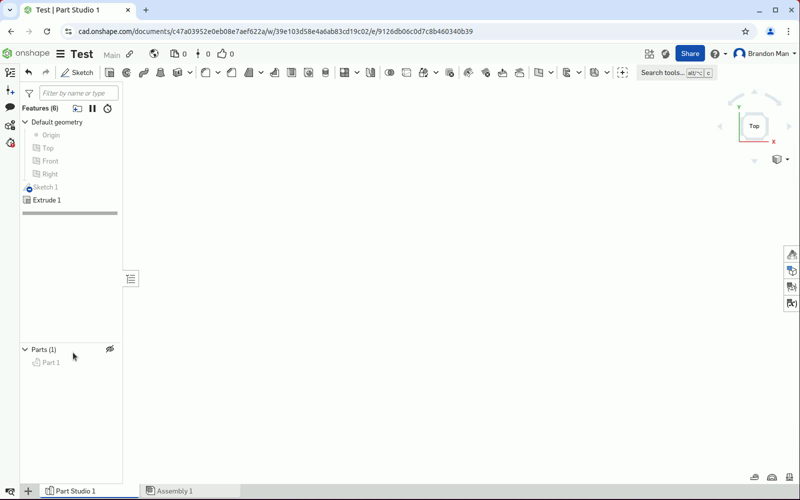
mouse_move(73, 352)
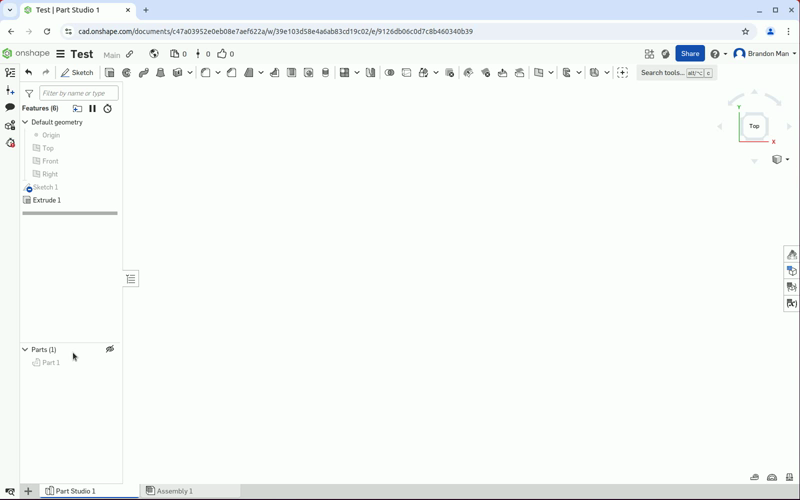
key(shift+y)
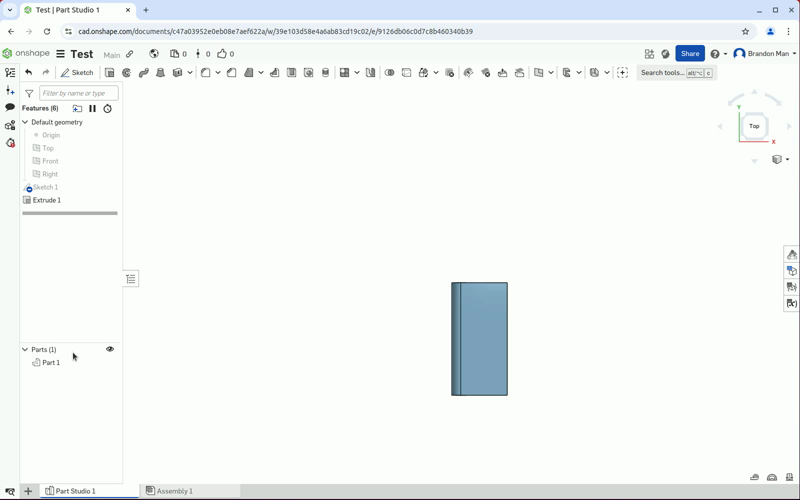
mouse_move(541, 75)
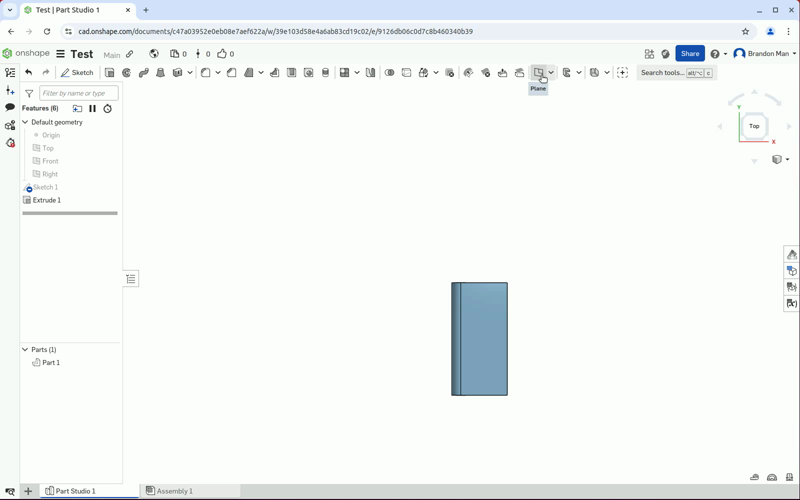
click(541, 75)
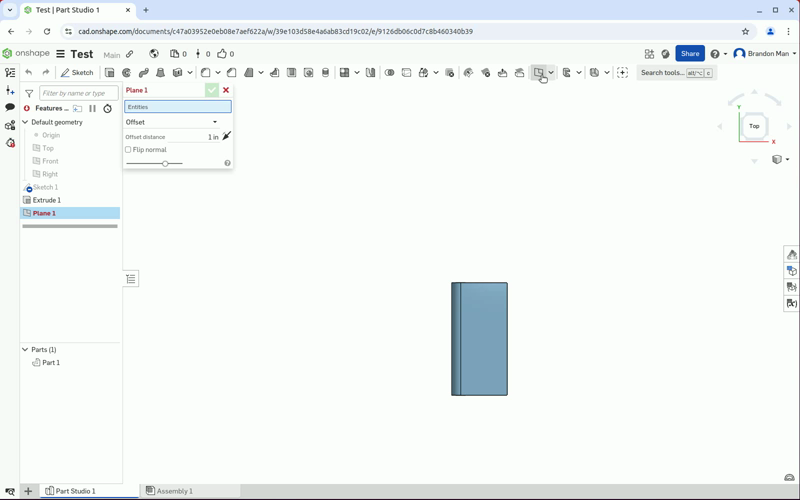
mouse_move(73, 150)
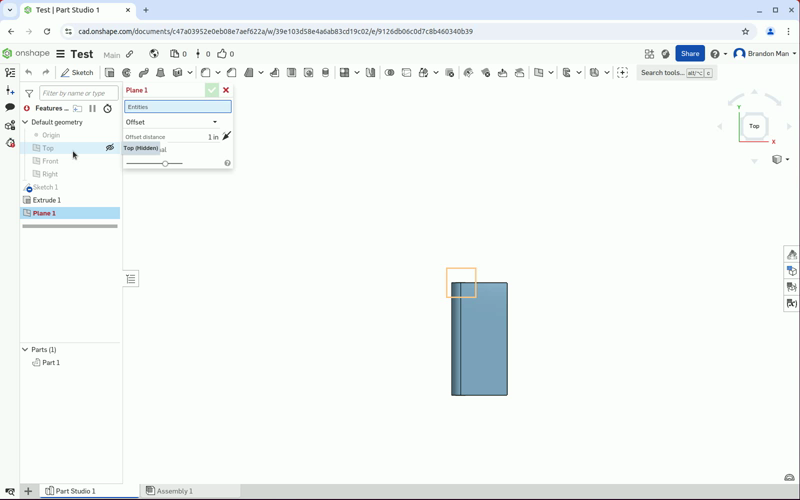
click(73, 150)
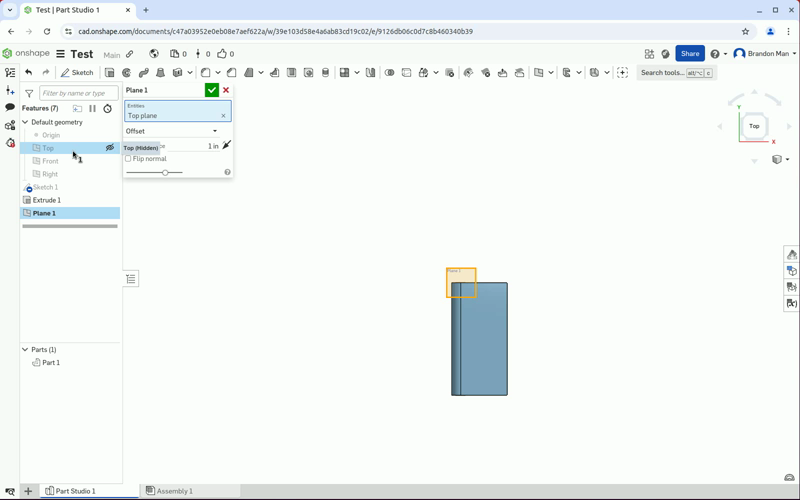
key(tab, 2)
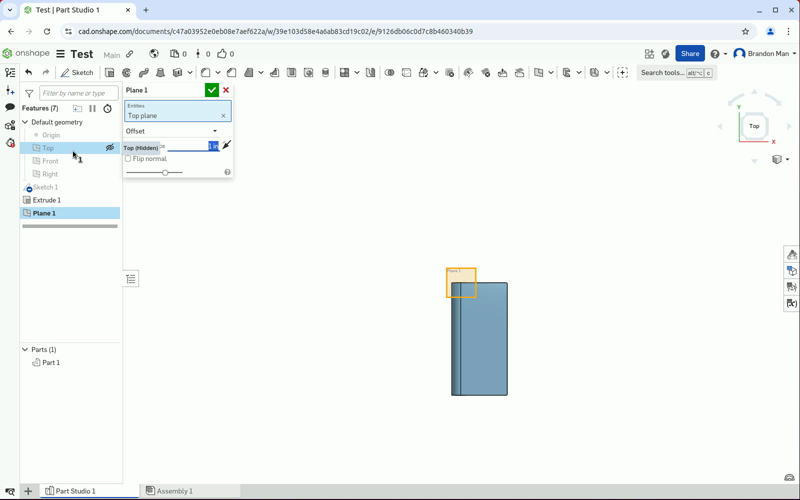
text(1.202)
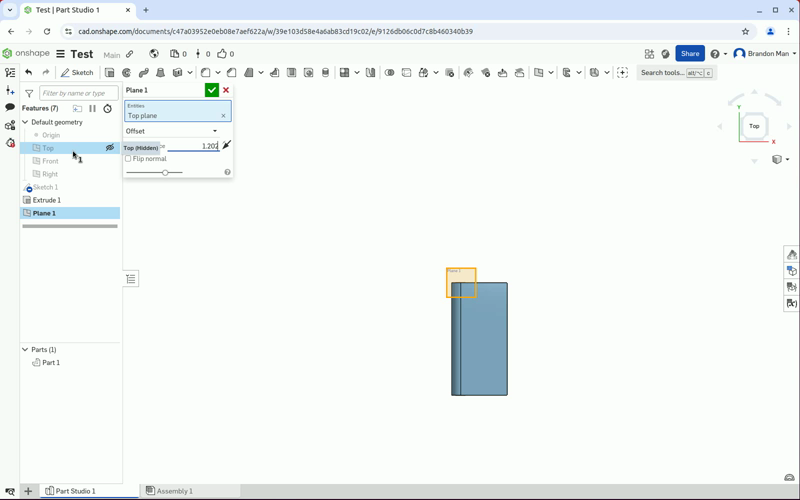
key(enter, 2)
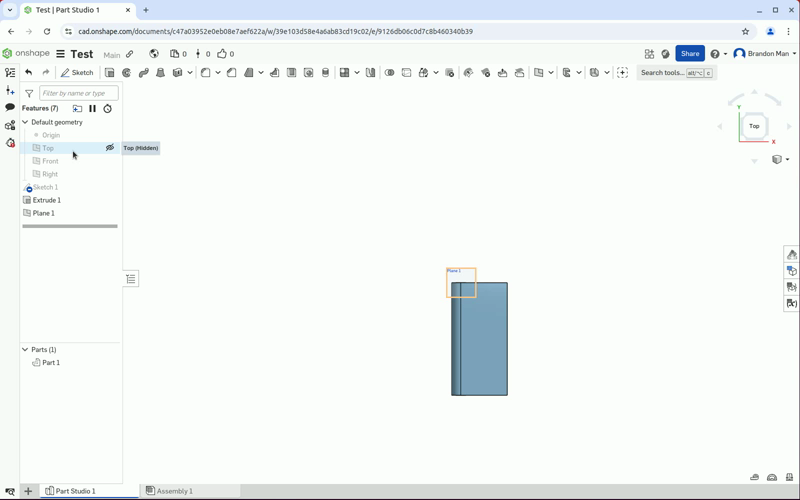
key(shift+s)
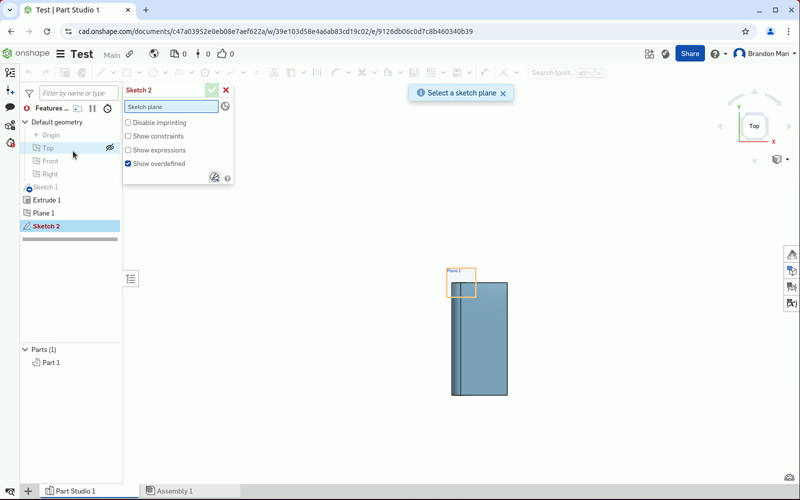
mouse_move(73, 215)
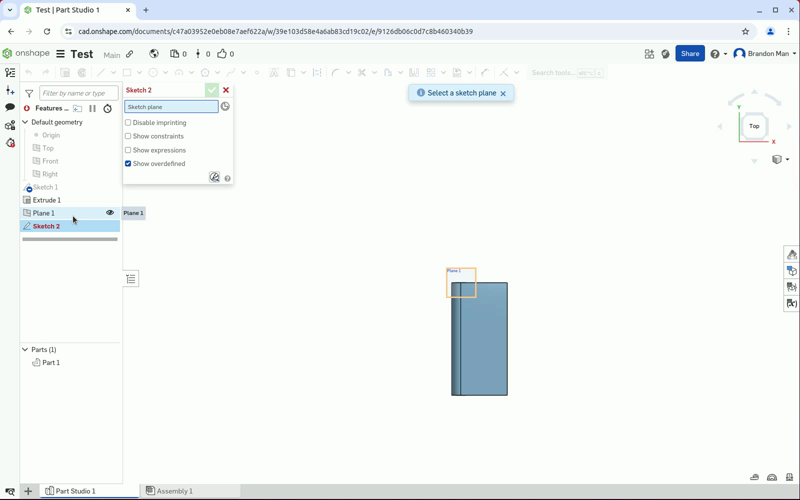
click(73, 215)
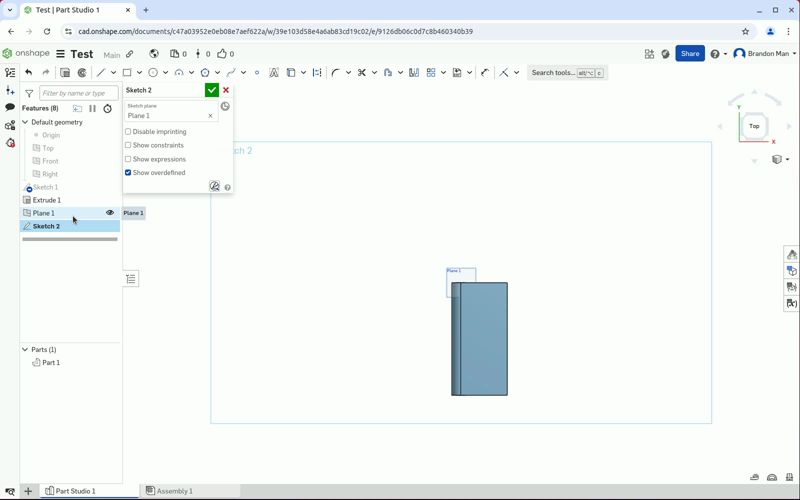
mouse_move(73, 352)
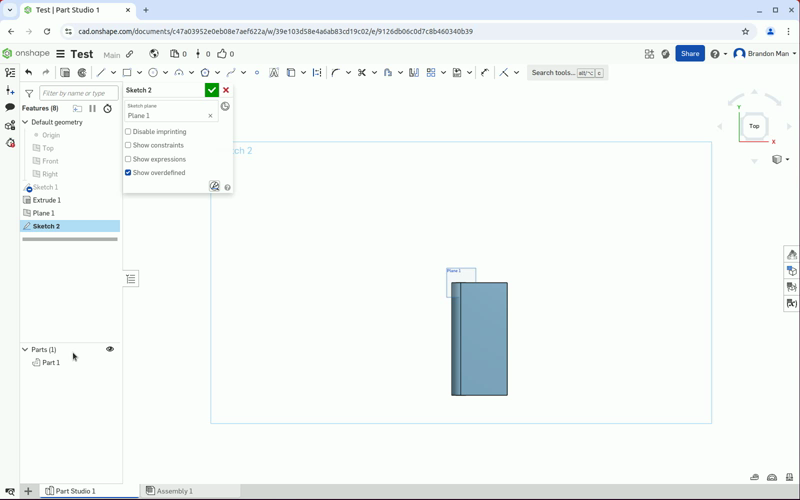
key(y)
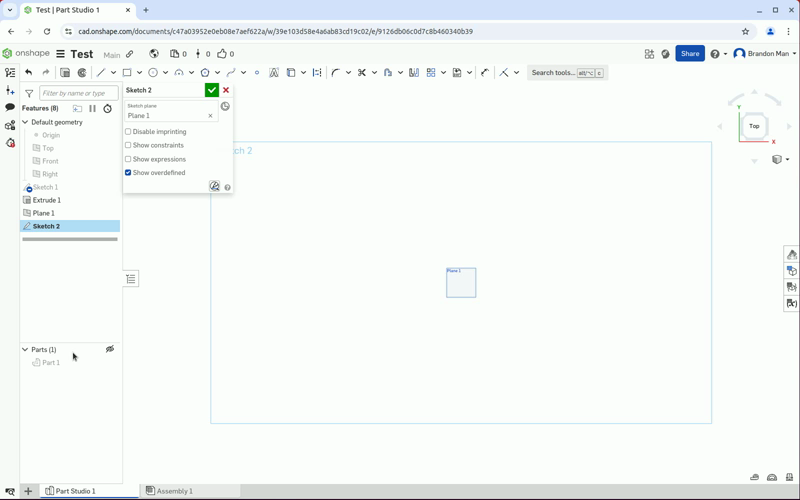
key(l)
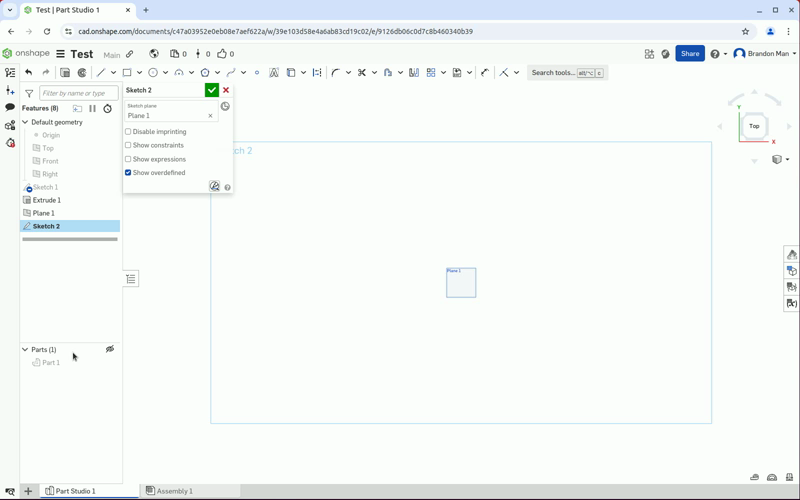
key_down(shift)
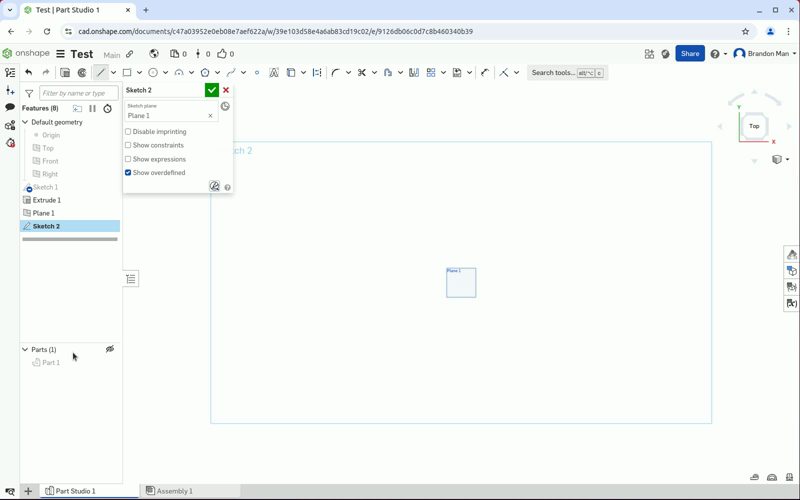
mouse_move(451, 357)
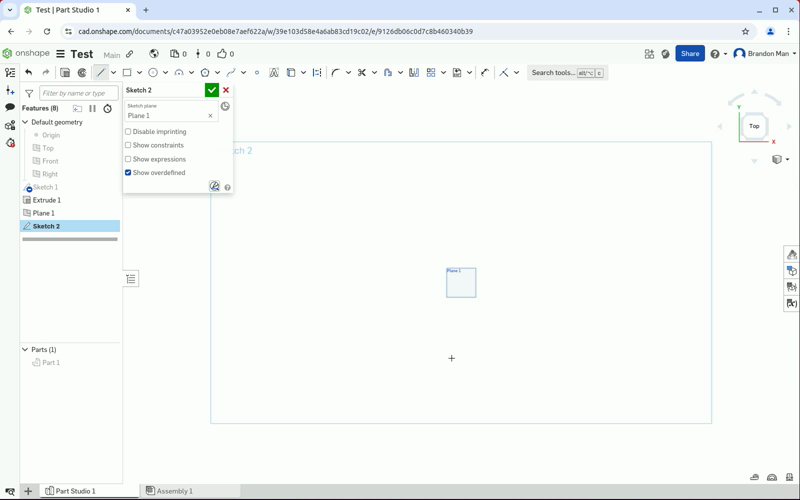
click(451, 357)
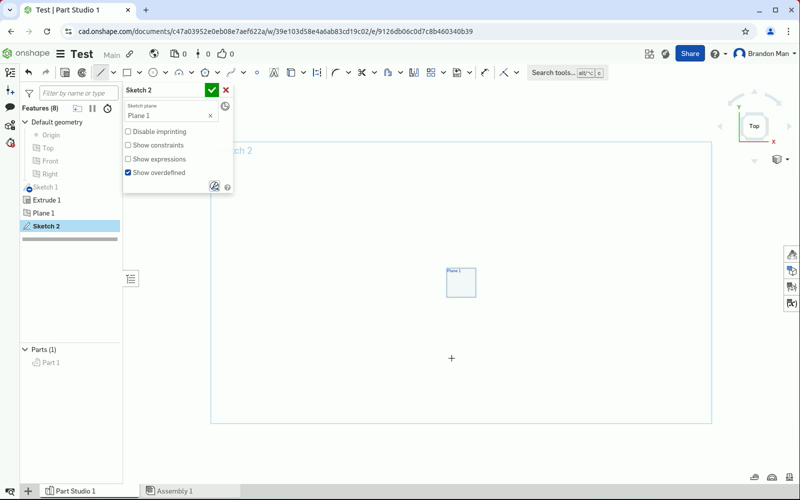
key_up(shift)
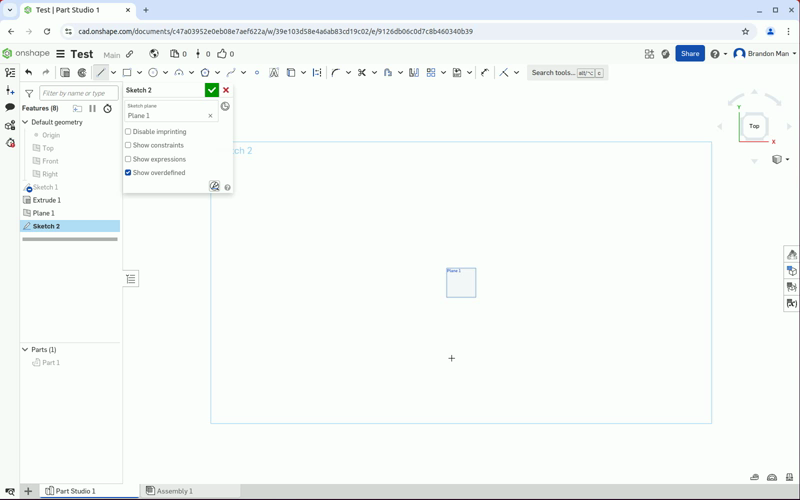
key_down(shift)
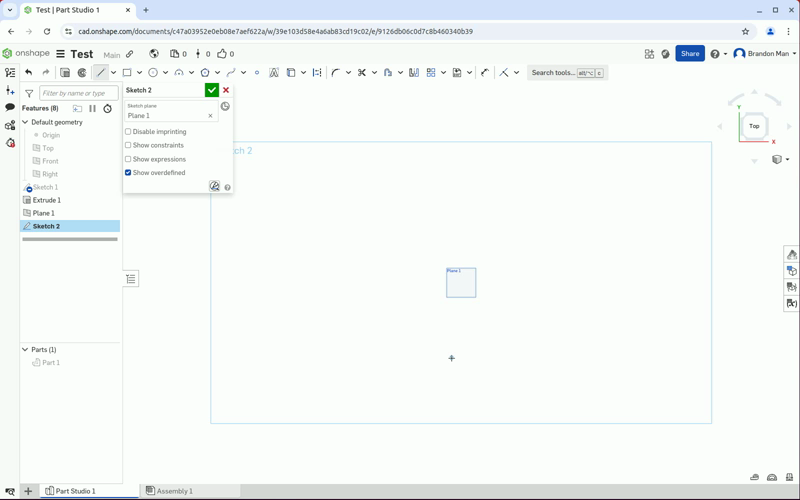
mouse_move(481, 357)
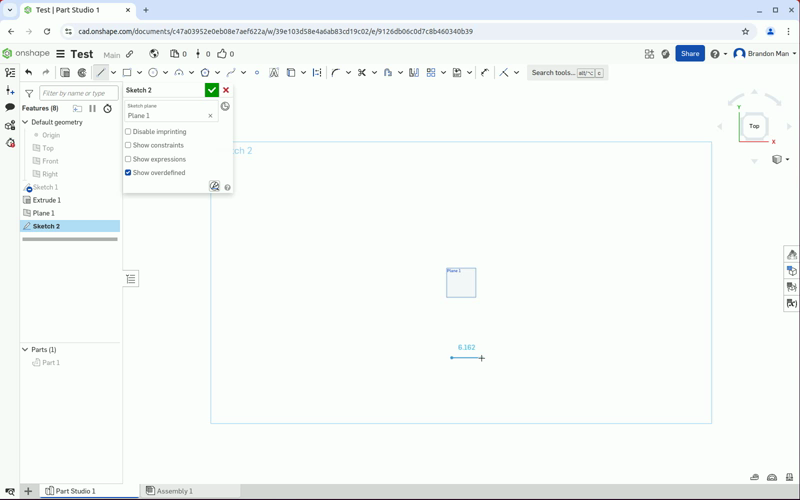
mouse_move(460, 357)
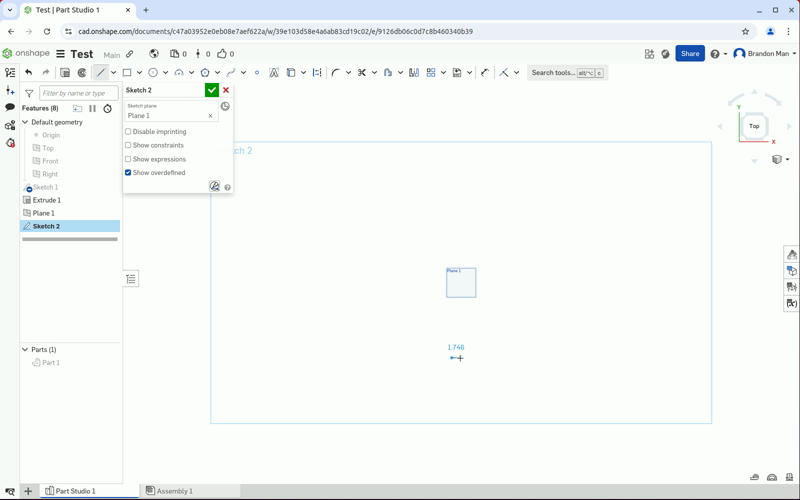
click(460, 357)
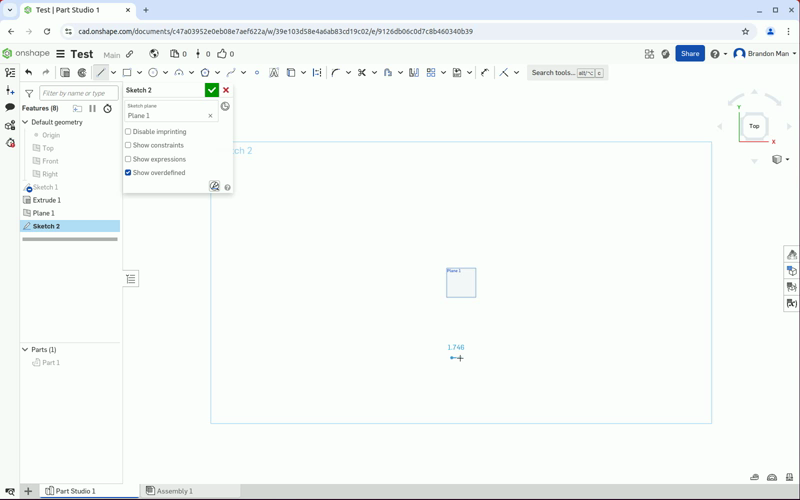
key_up(shift)
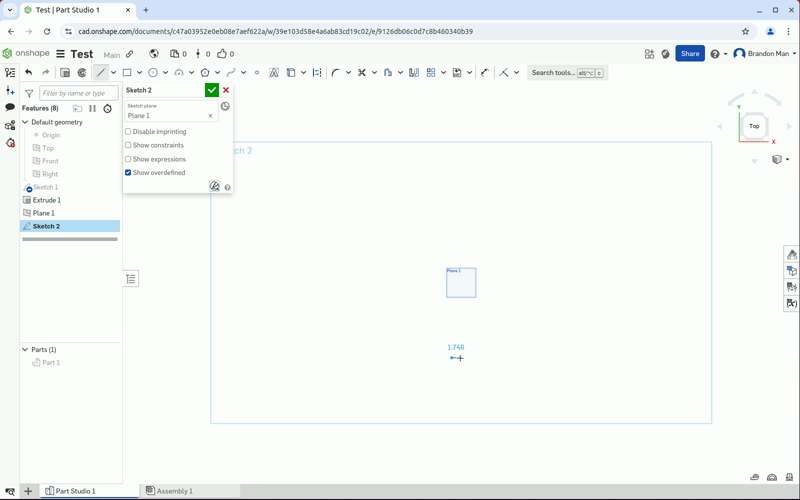
key_down(shift)
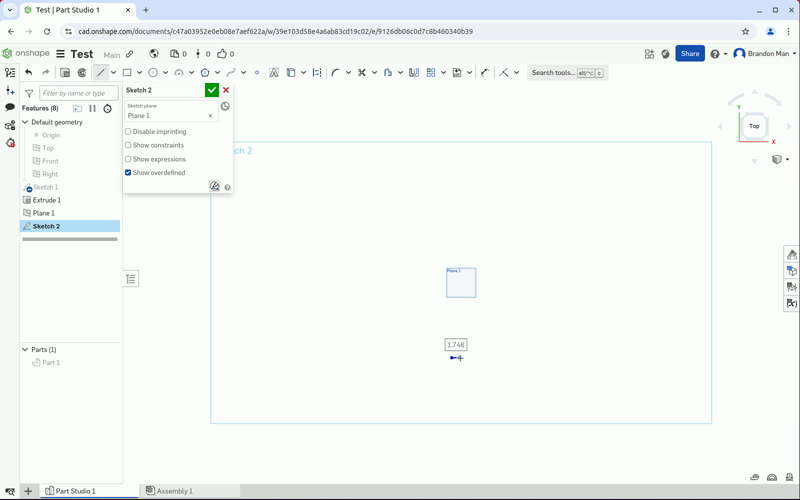
mouse_move(490, 357)
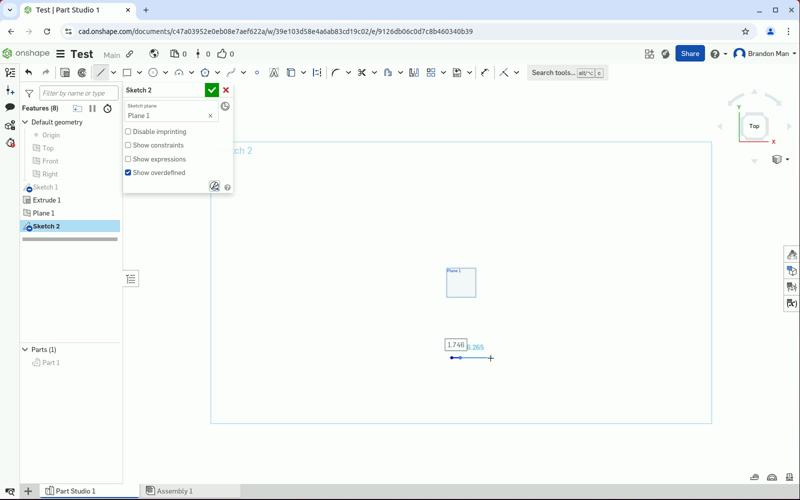
mouse_move(460, 319)
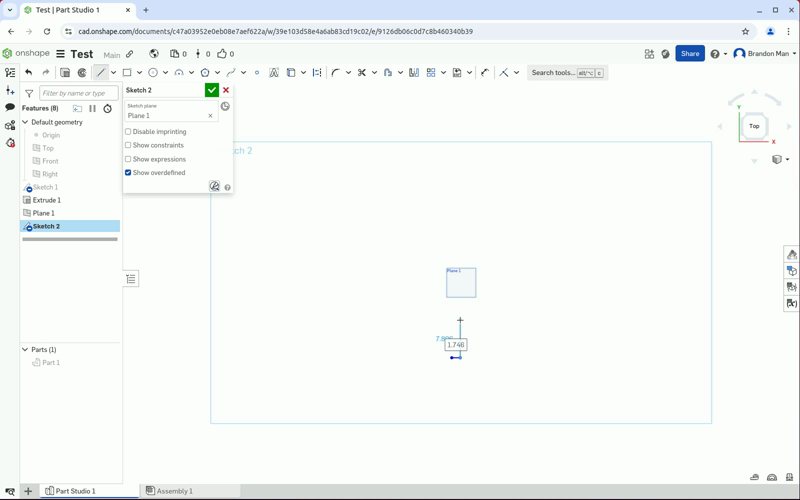
click(460, 319)
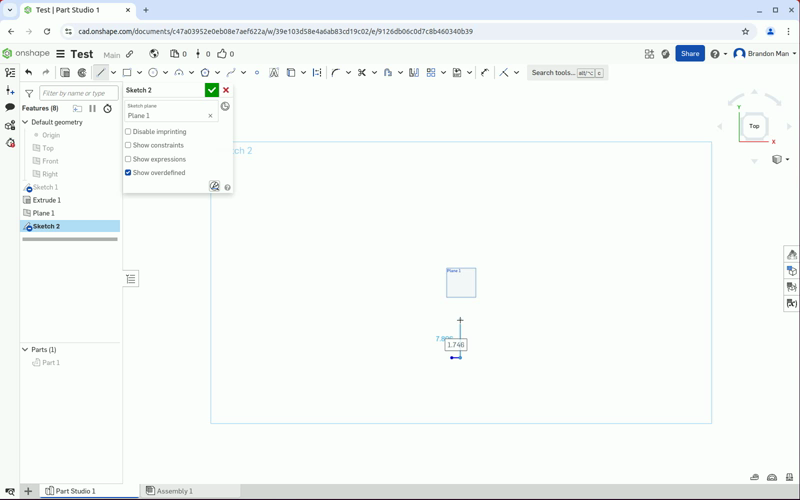
key_up(shift)
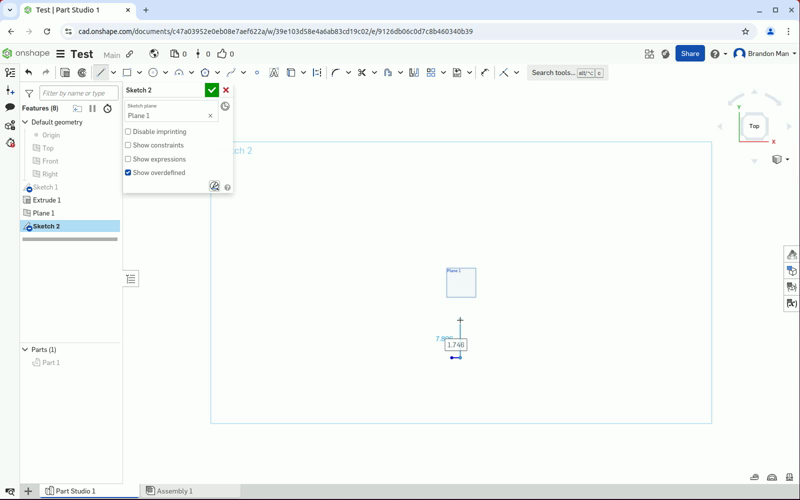
key_down(shift)
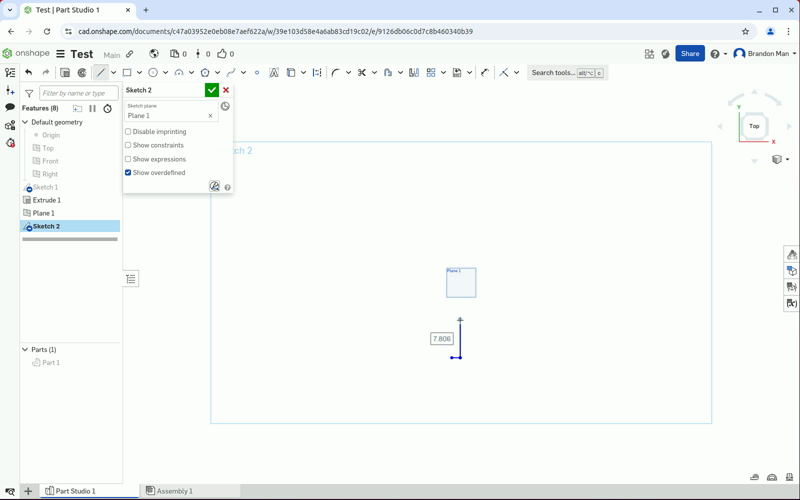
mouse_move(490, 319)
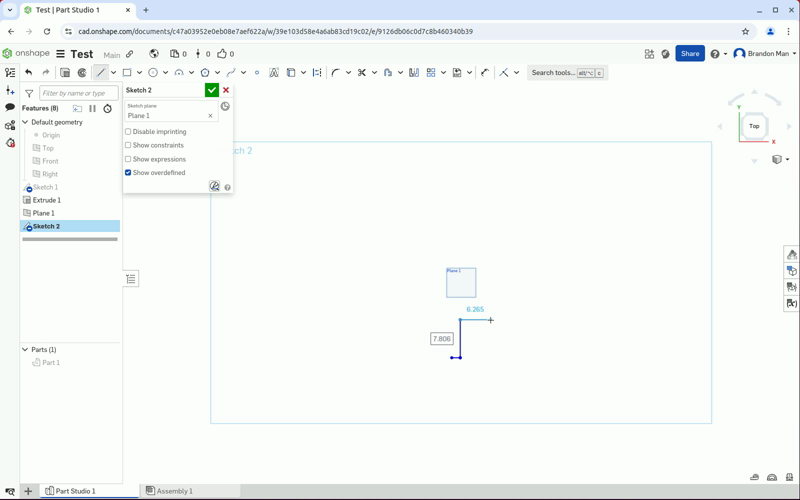
mouse_move(451, 319)
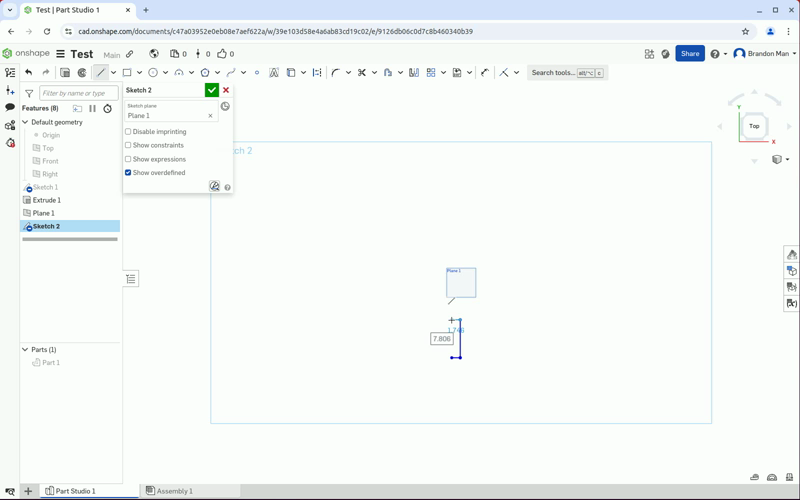
click(451, 319)
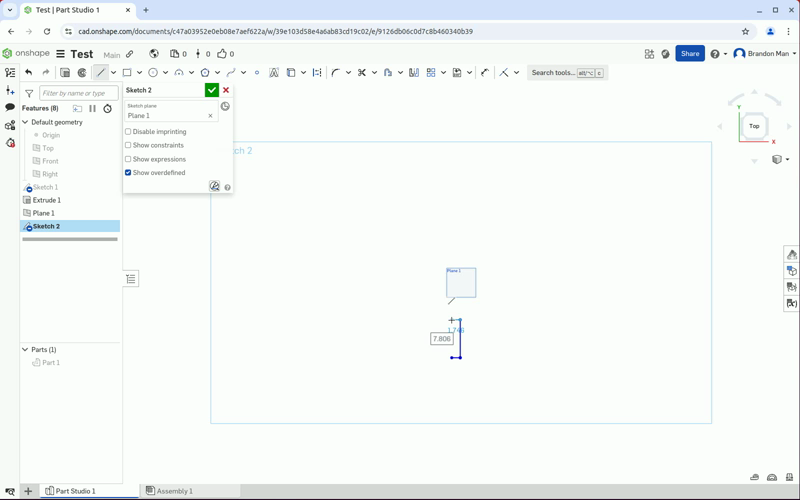
key_up(shift)
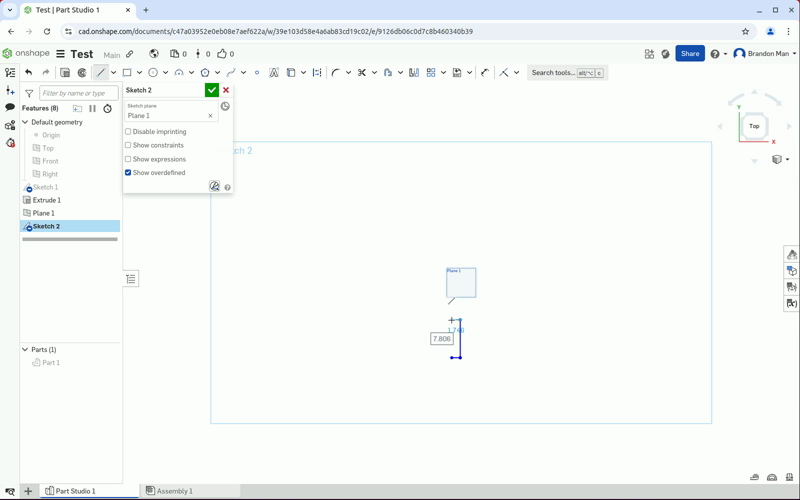
mouse_move(481, 319)
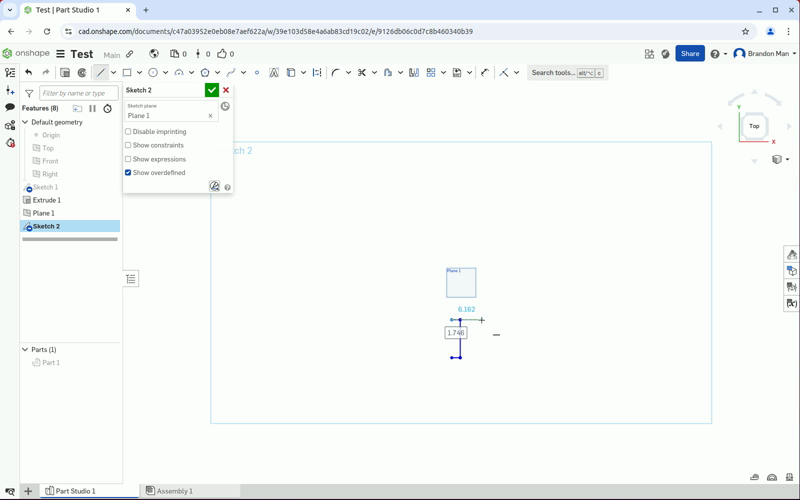
key_down(shift)
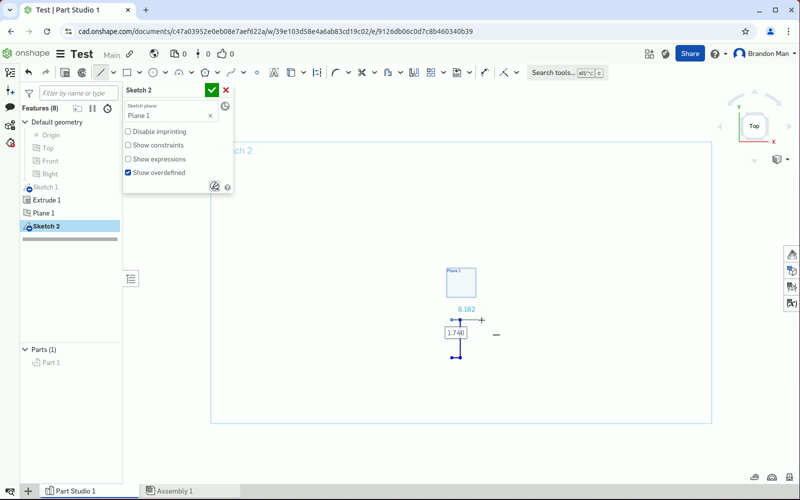
mouse_move(451, 357)
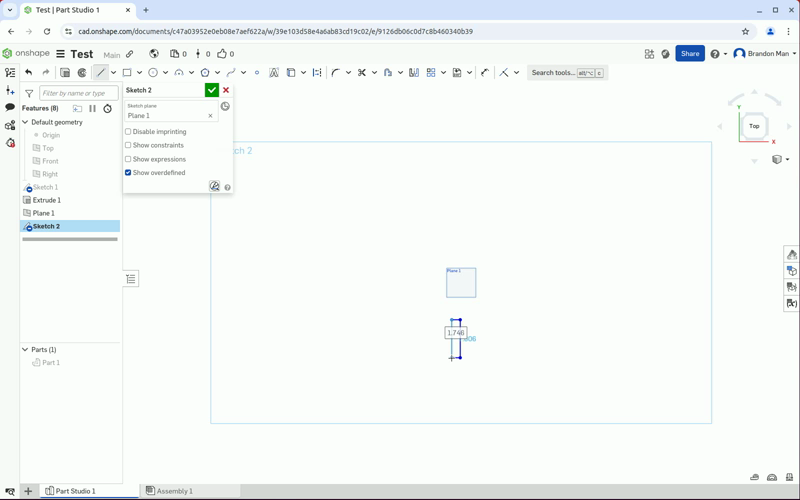
key_up(shift)
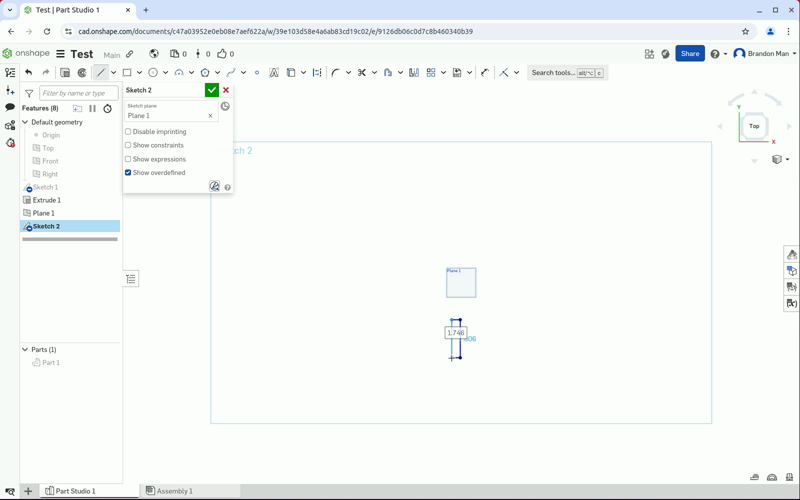
click(451, 357)
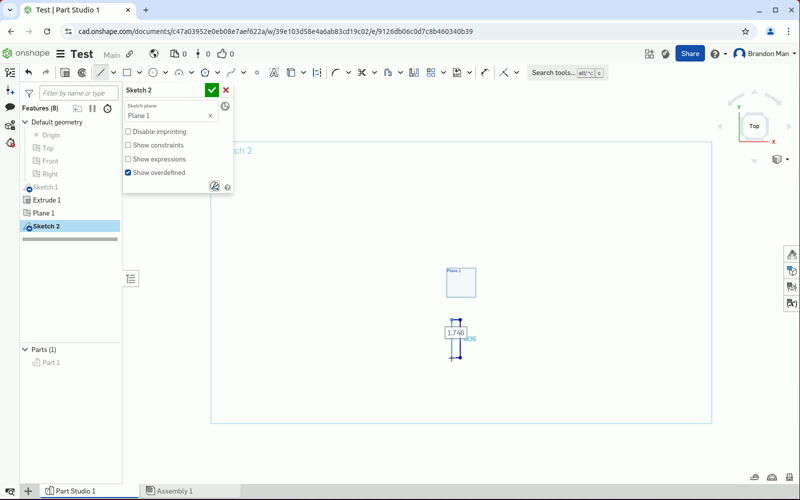
key(esc)
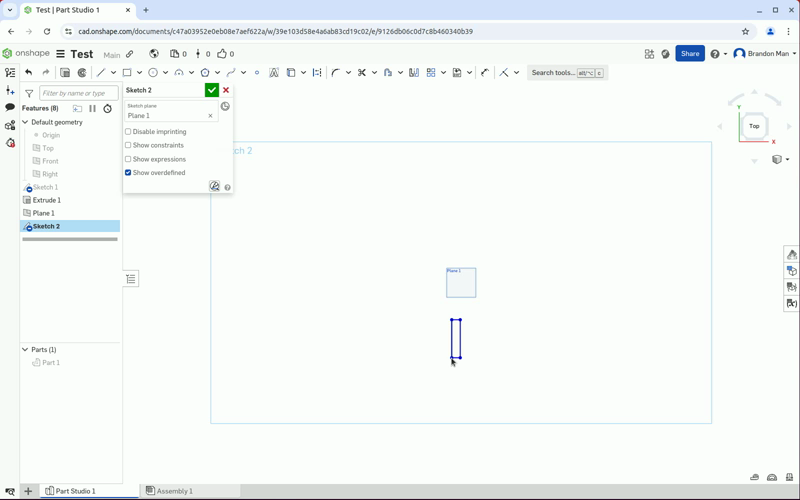
mouse_move(453, 342)
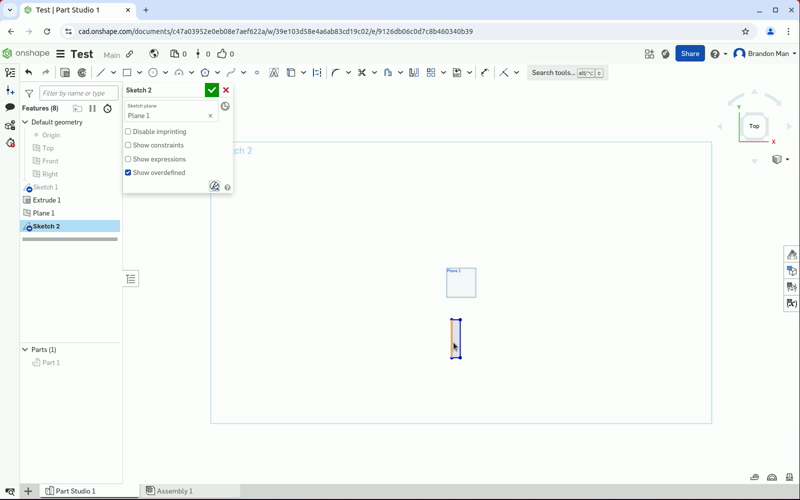
scroll(6)
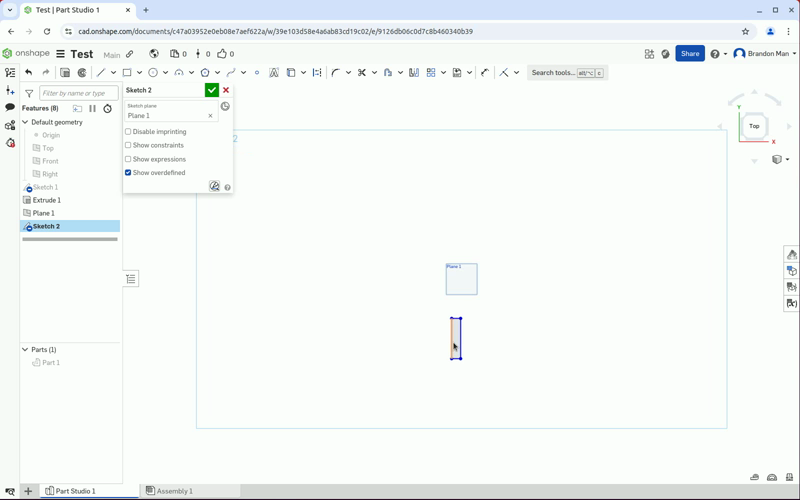
scroll(6)
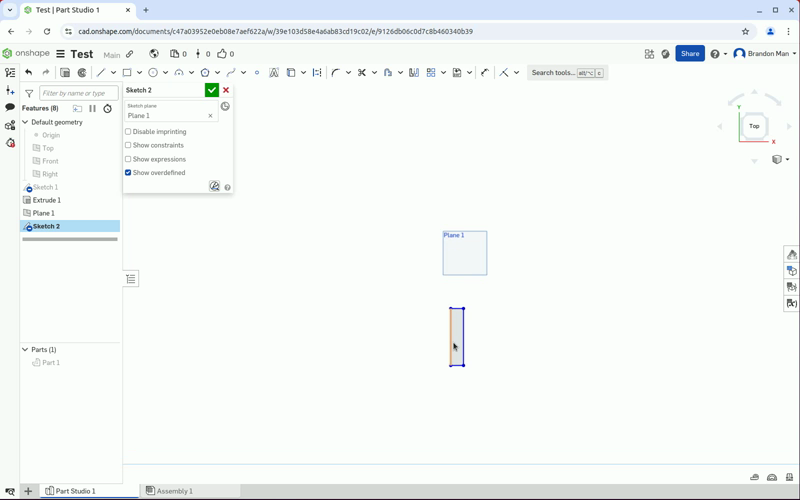
scroll(6)
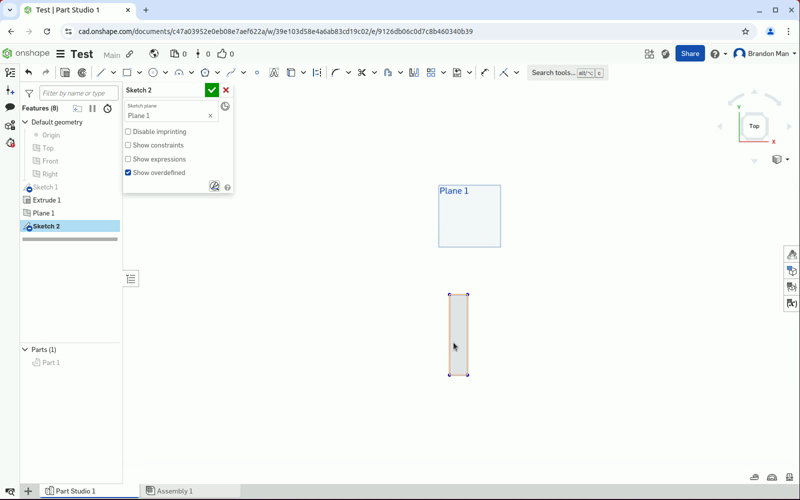
scroll(6)
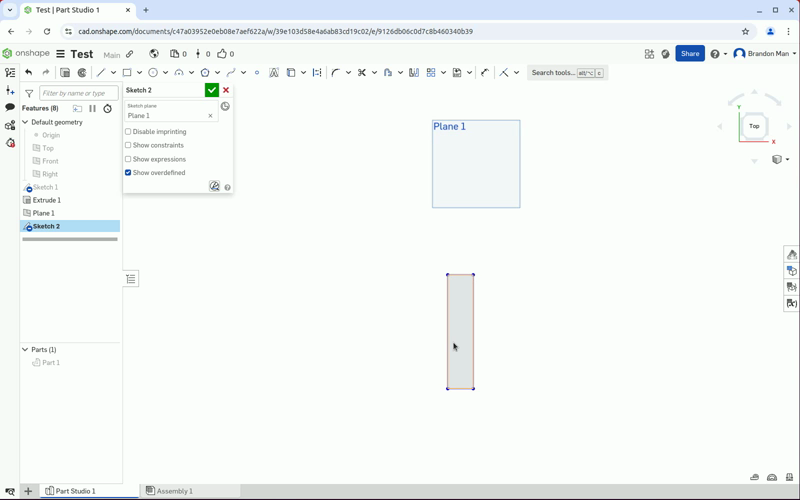
scroll(6)
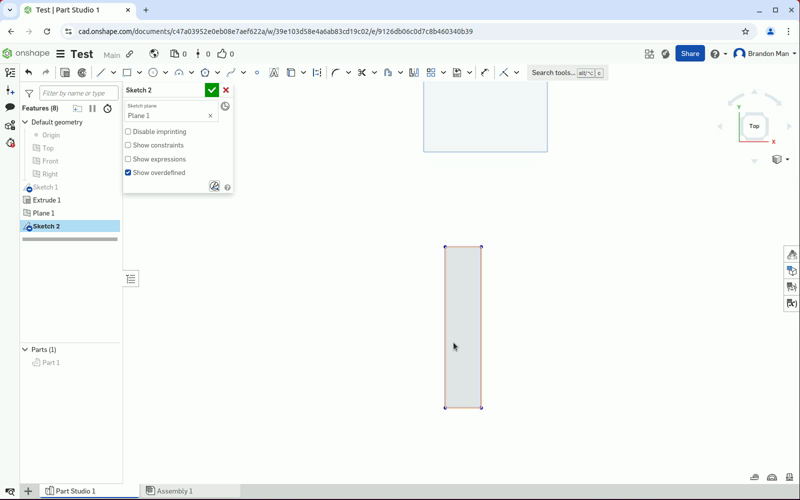
scroll(6)
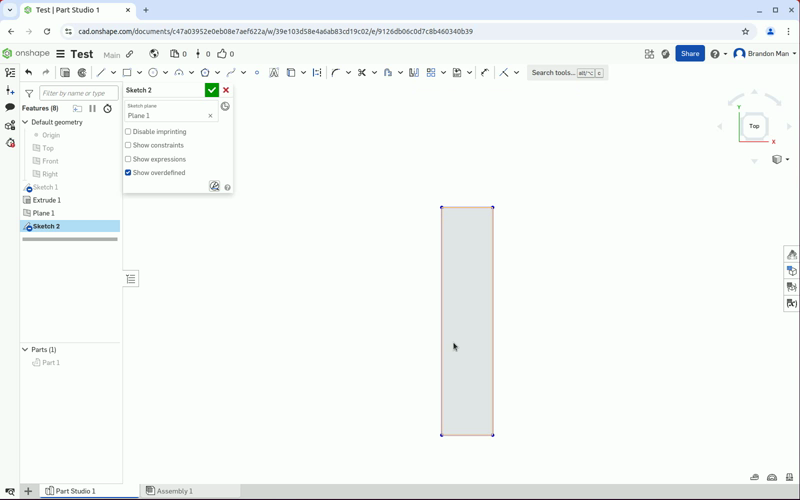
scroll(6)
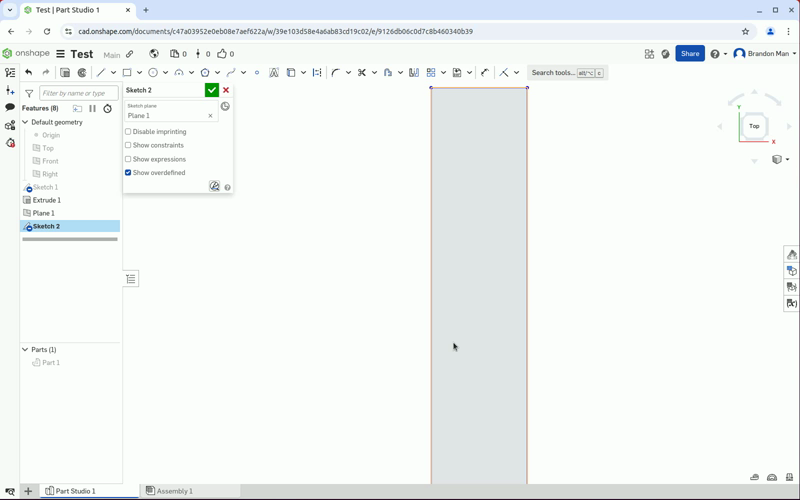
click(453, 342)
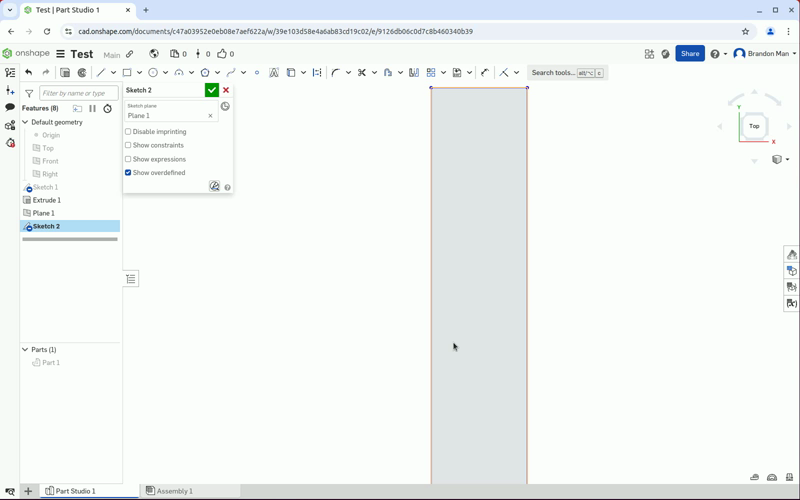
scroll(-6)
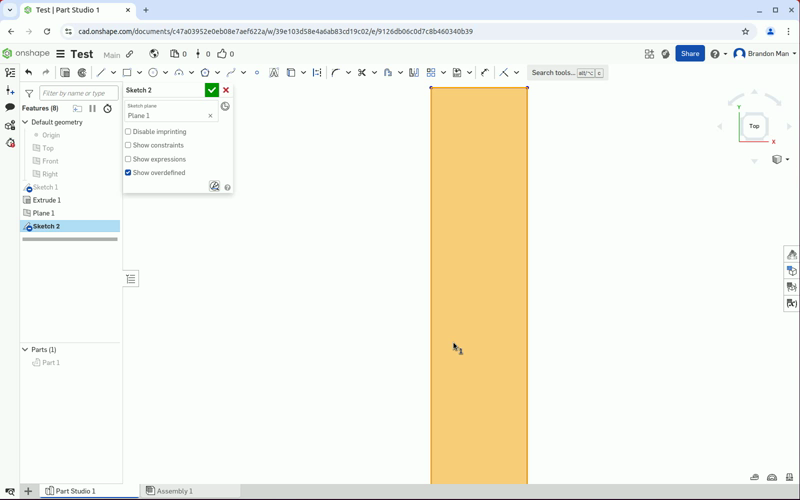
scroll(-6)
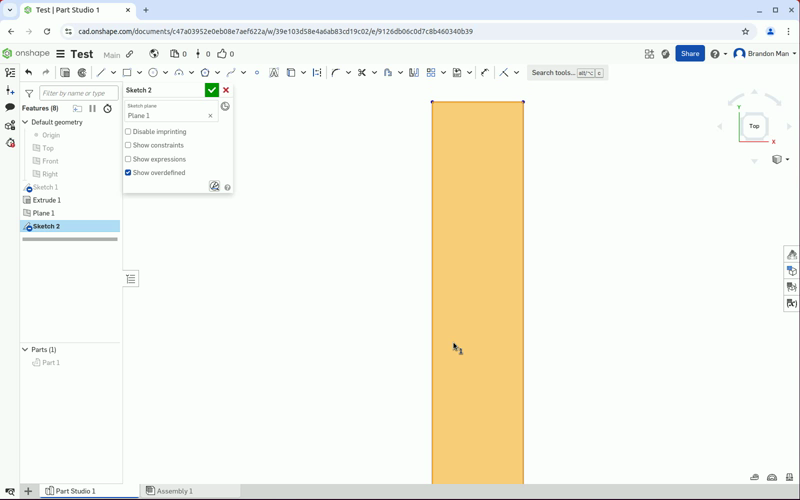
scroll(-6)
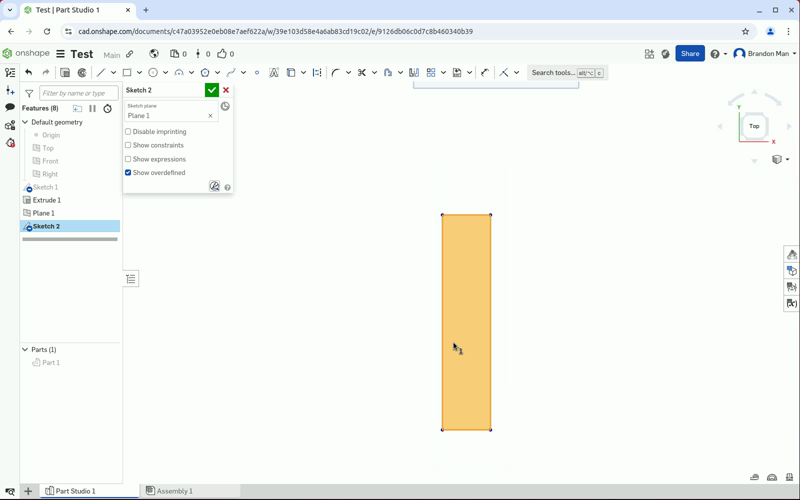
scroll(-6)
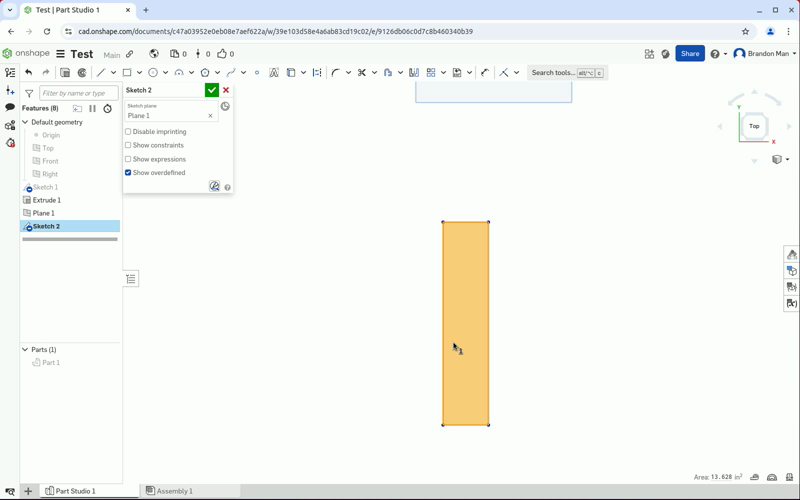
scroll(-6)
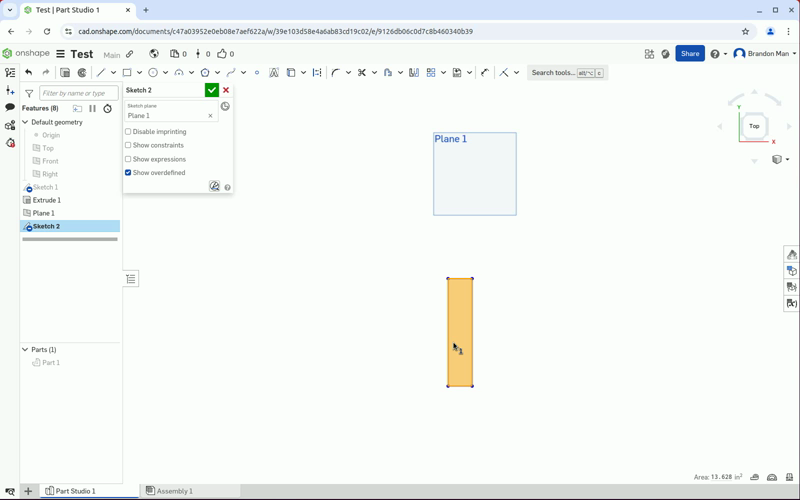
scroll(-6)
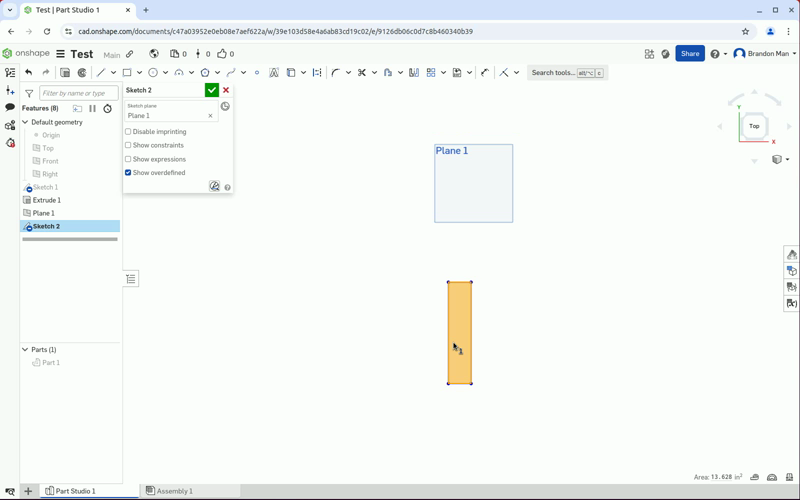
scroll(-6)
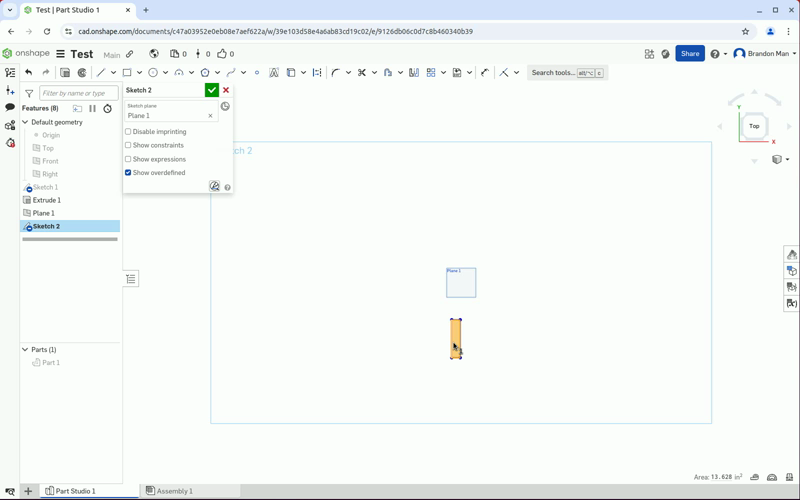
mouse_move(73, 352)
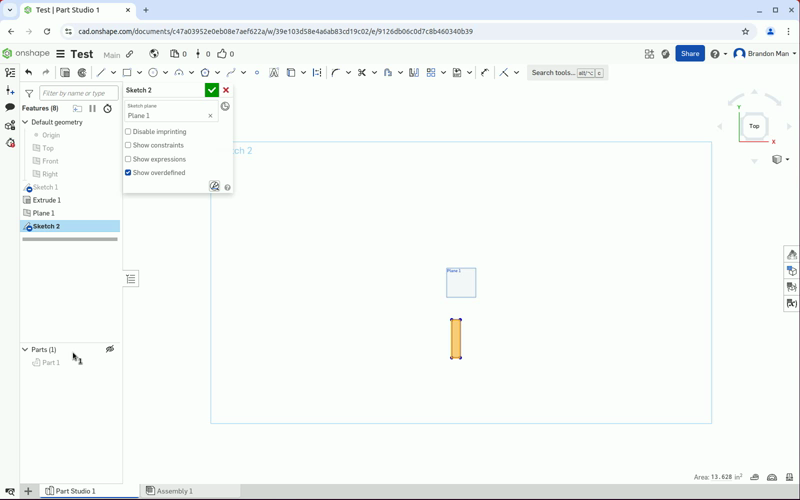
key(shift+y)
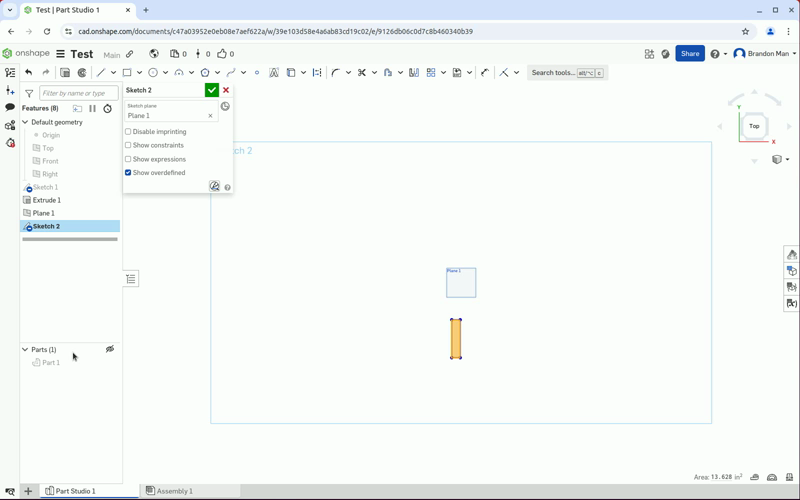
key(shift+e)
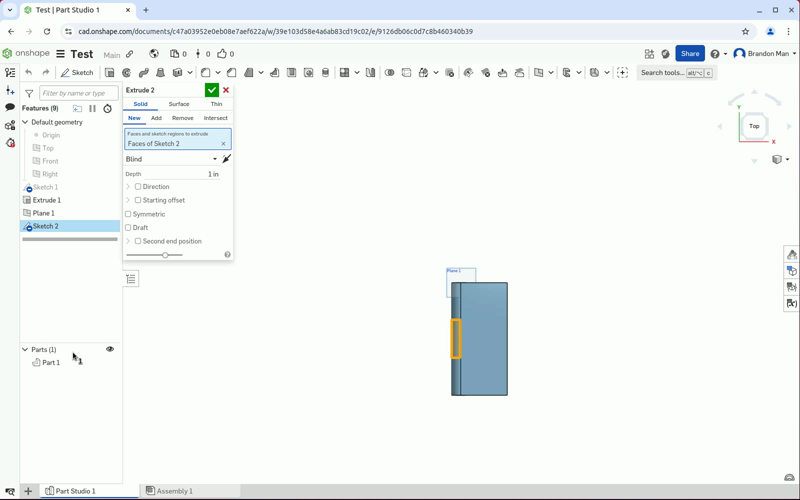
mouse_move(143, 106)
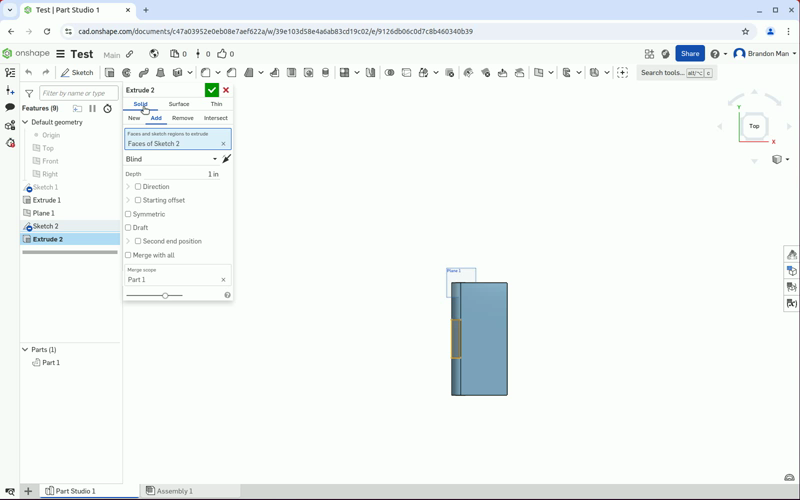
click(143, 106)
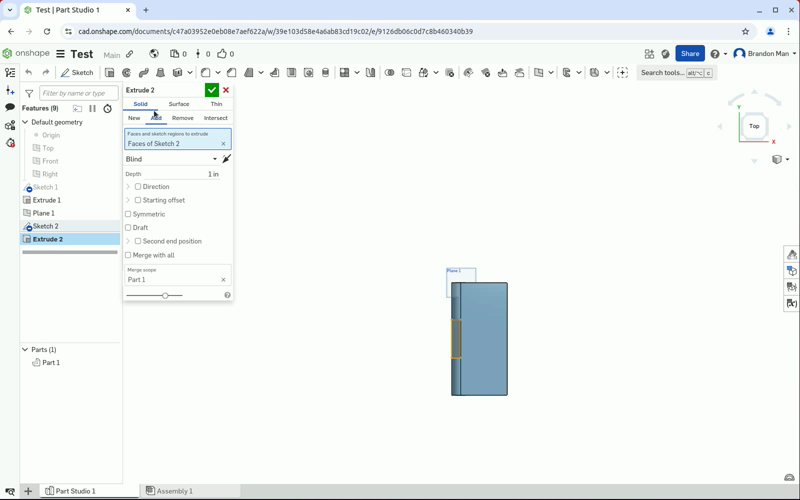
mouse_move(186, 120)
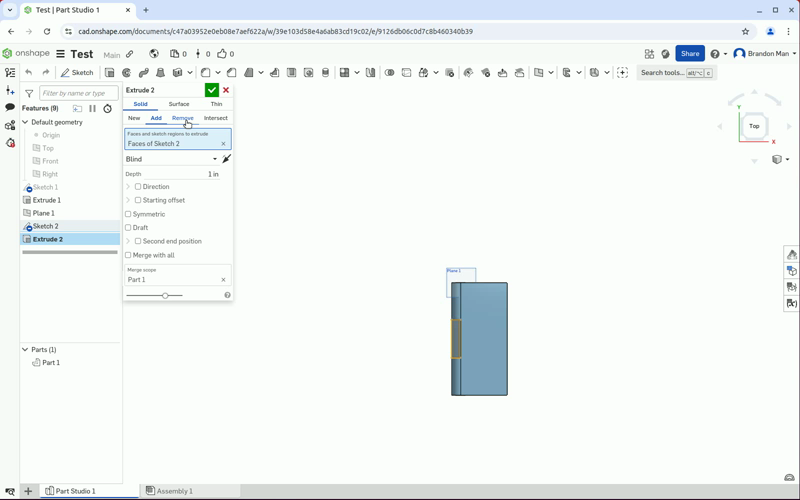
click(186, 120)
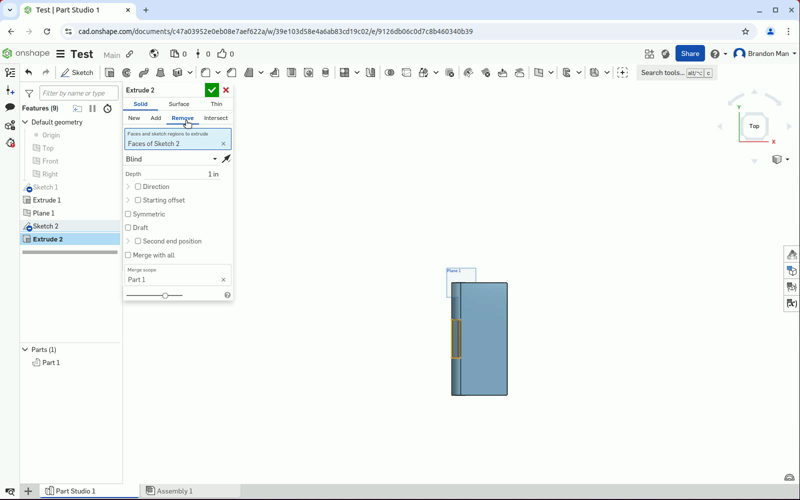
key(tab, 4)
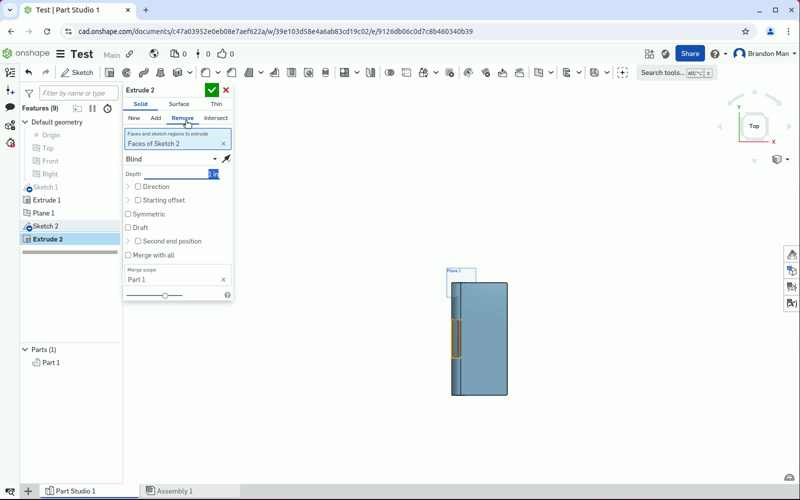
text(5.055)
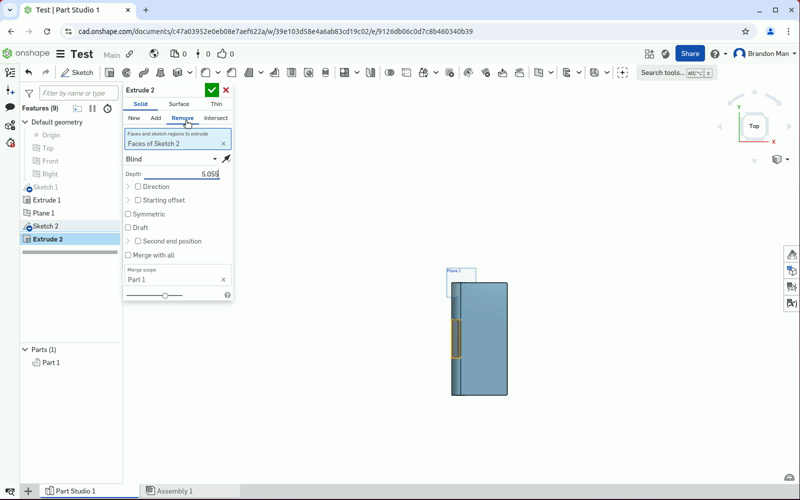
key(tab, 6)
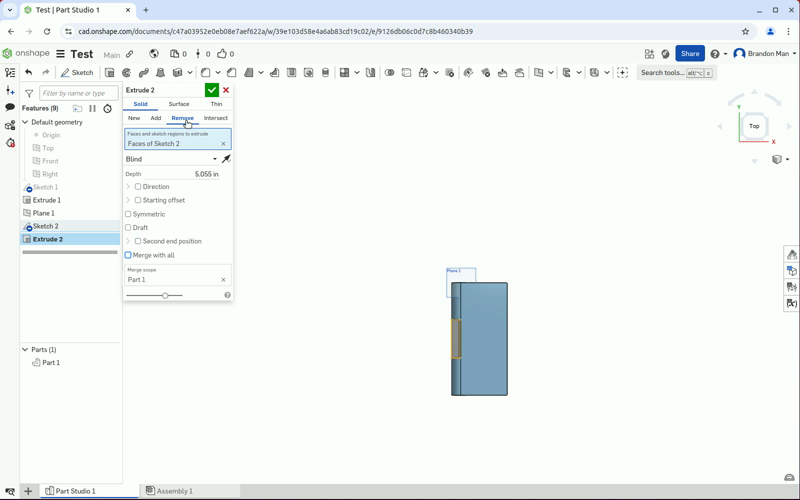
key(space)
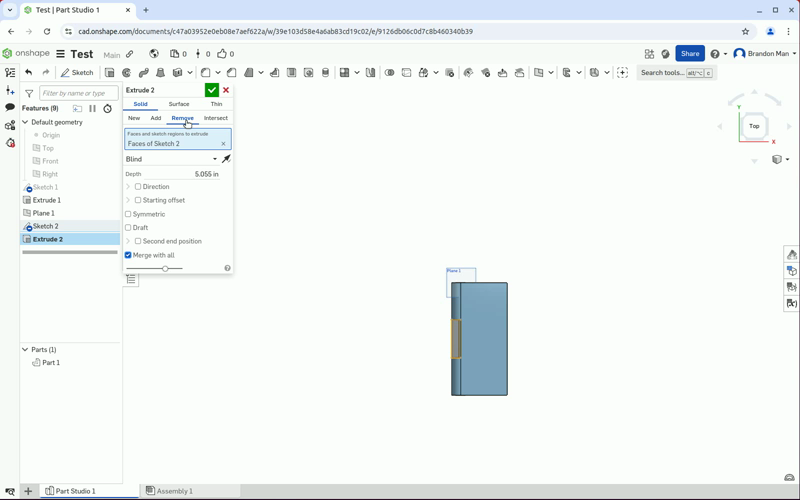
key(enter)
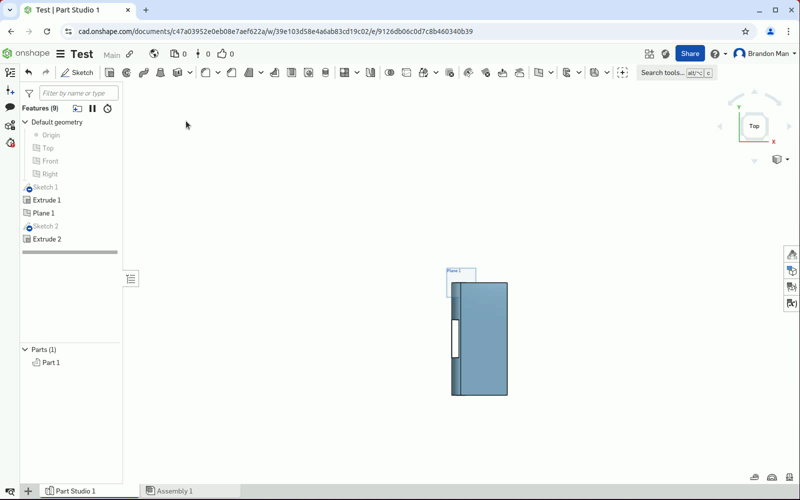
key(shift+h)
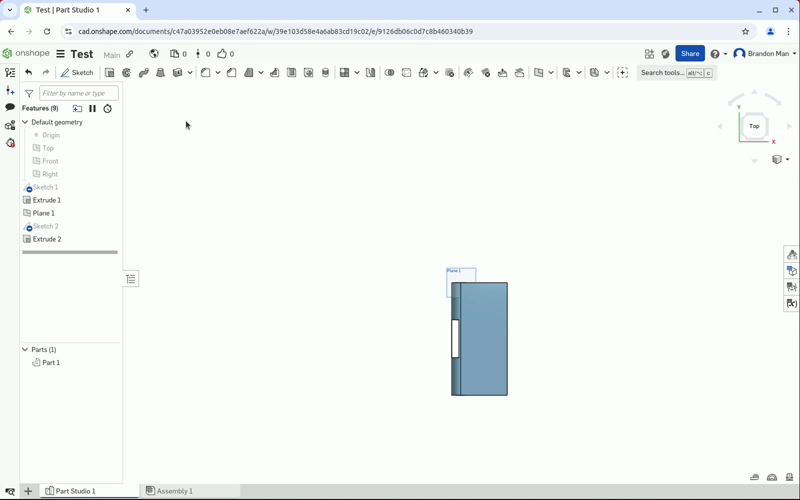
key(shift+h)
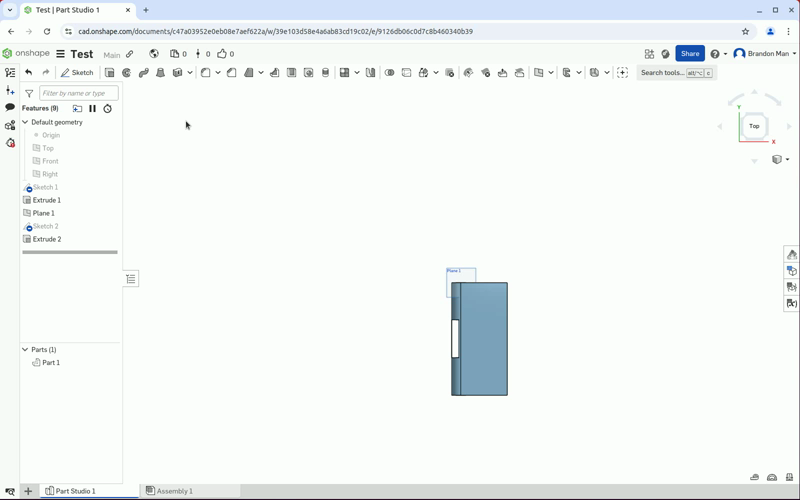
mouse_move(73, 189)
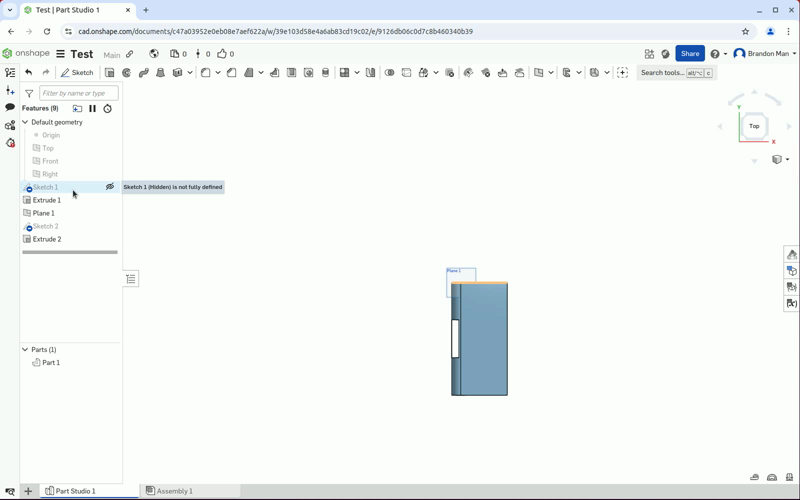
click(73, 189)
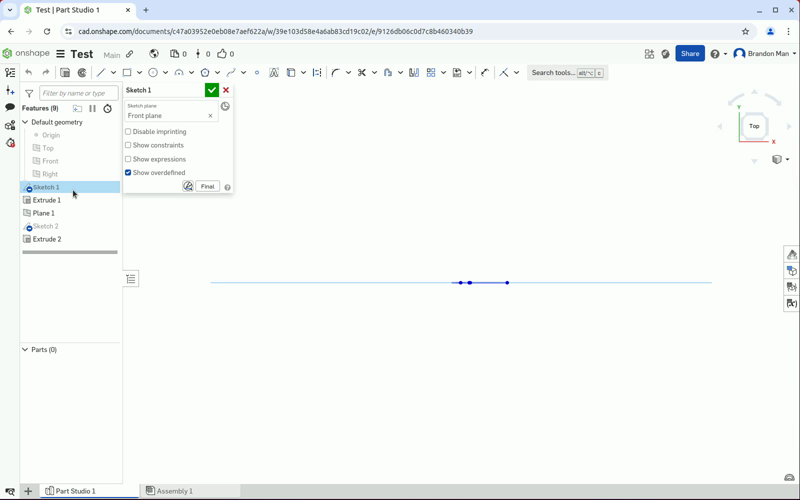
mouse_move(229, 92)
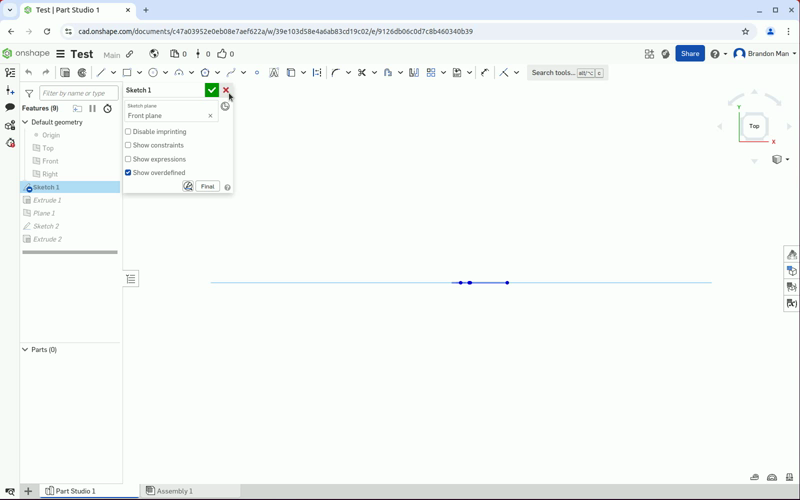
click(229, 92)
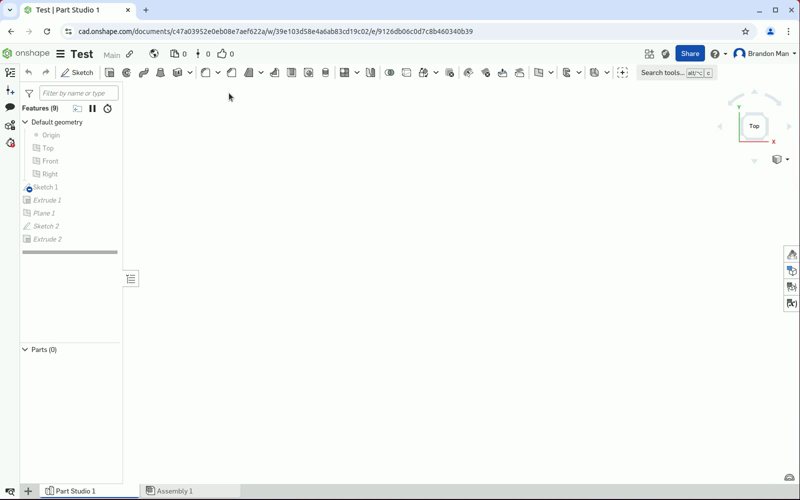
key(shift+s)
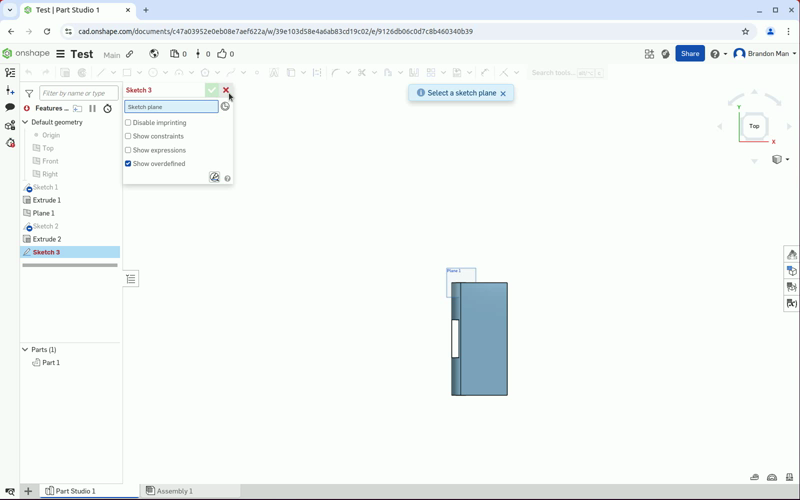
mouse_move(73, 215)
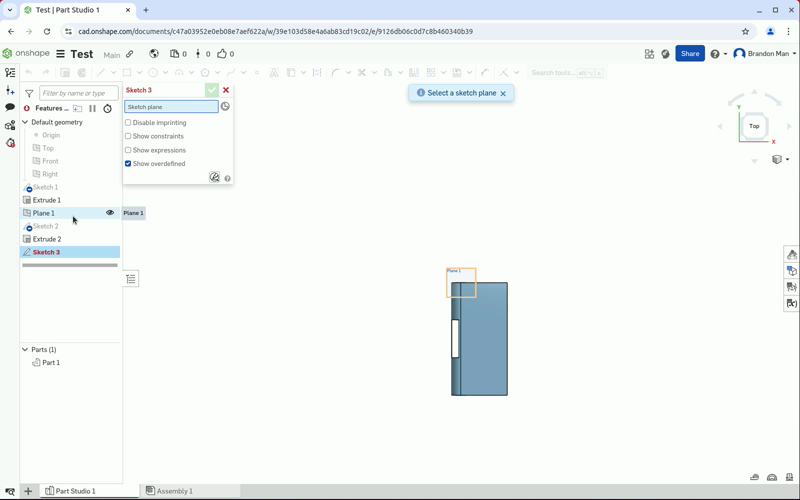
click(73, 215)
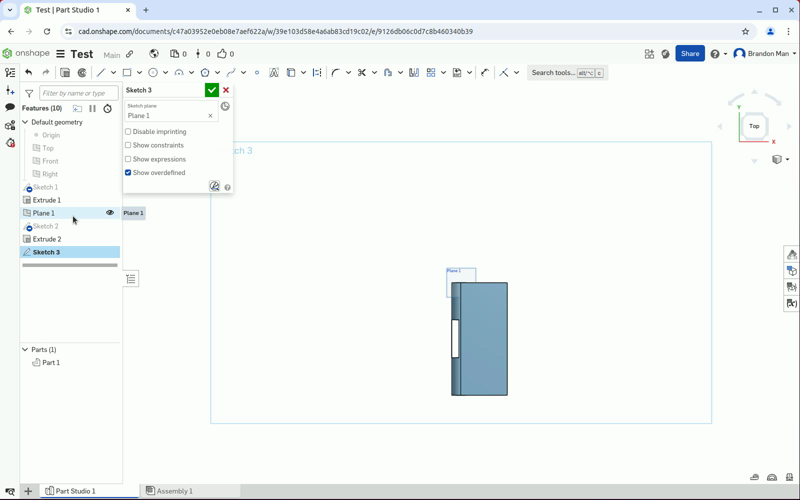
mouse_move(73, 352)
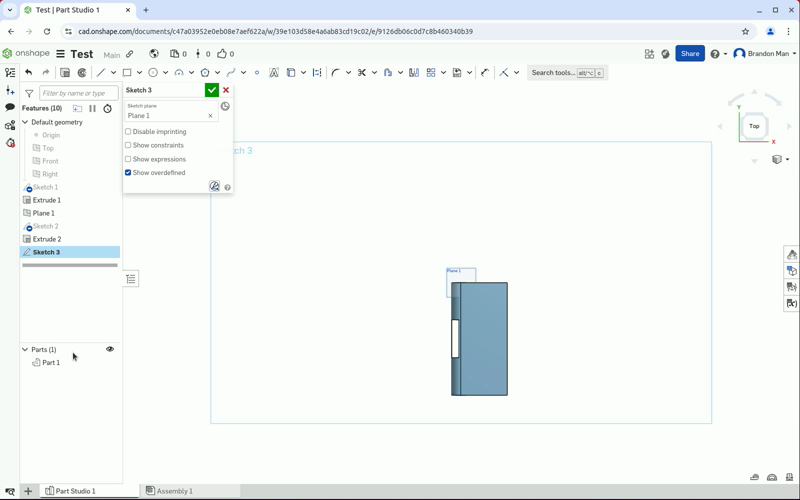
key(y)
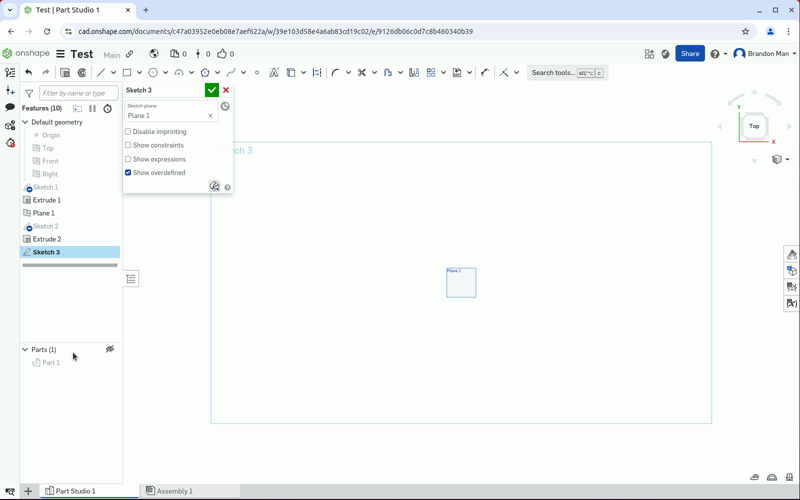
key(l)
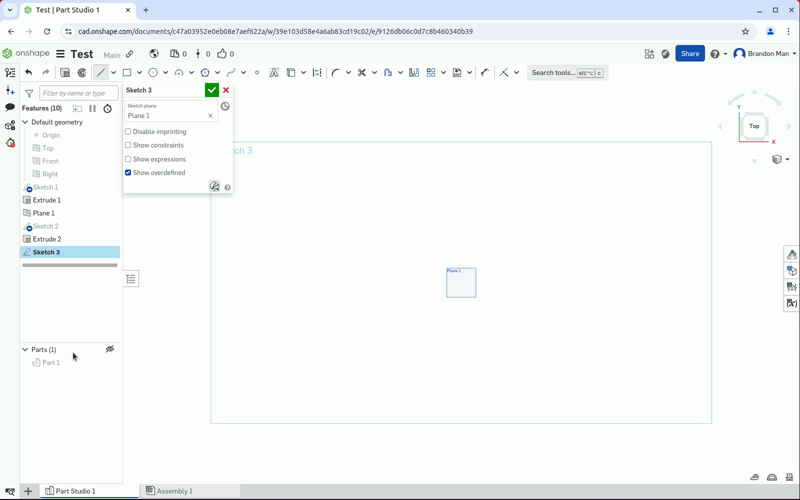
key_down(shift)
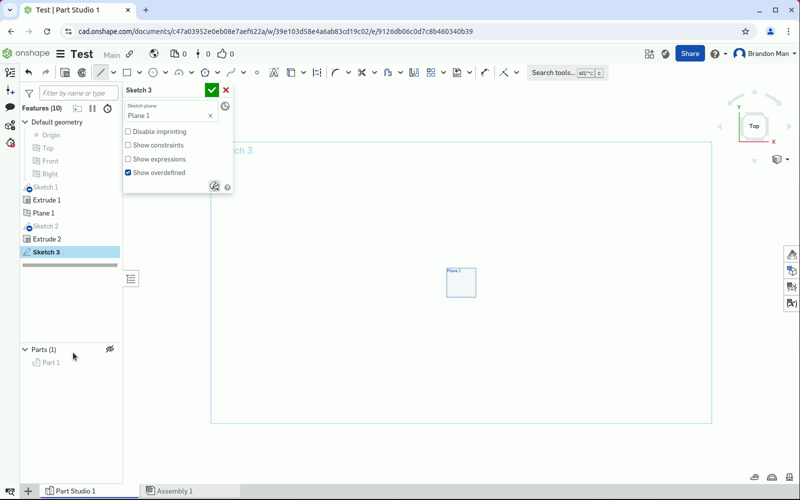
mouse_move(460, 357)
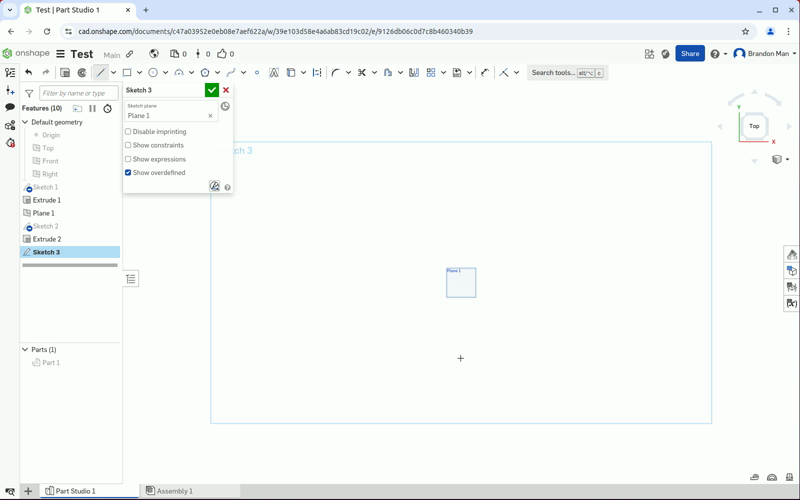
click(460, 357)
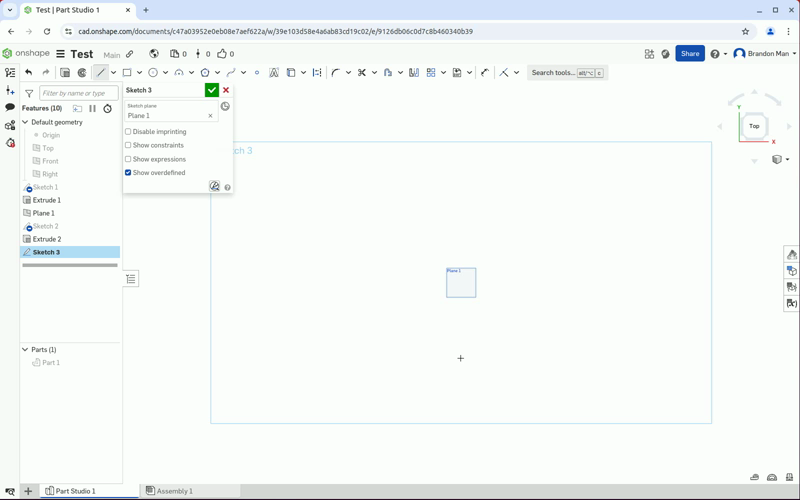
key_up(shift)
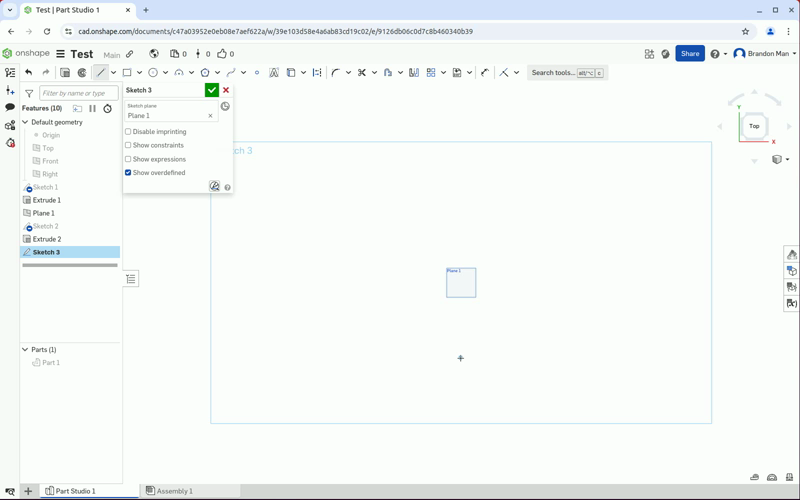
key_down(shift)
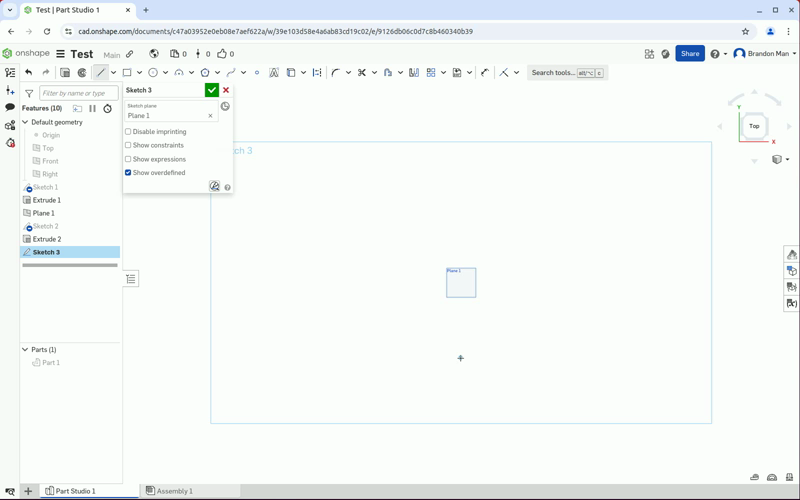
mouse_move(490, 357)
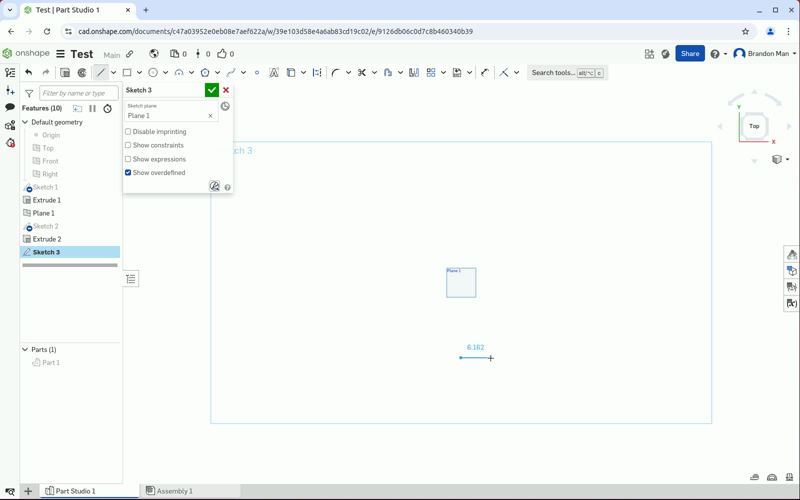
mouse_move(469, 357)
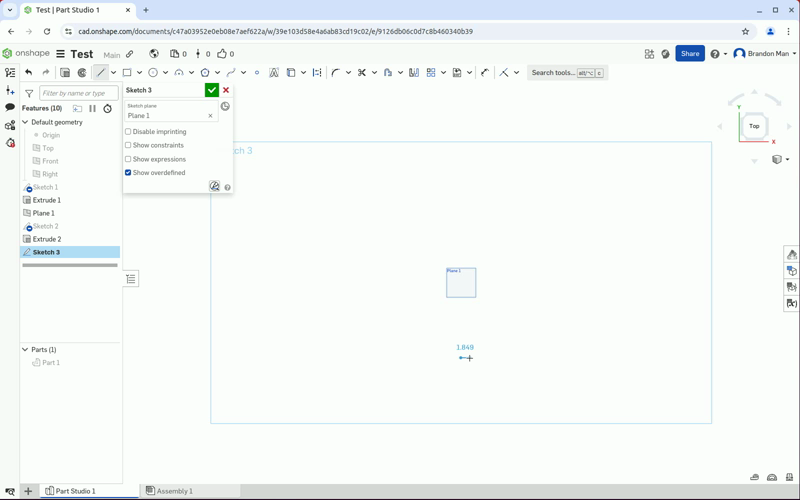
click(469, 357)
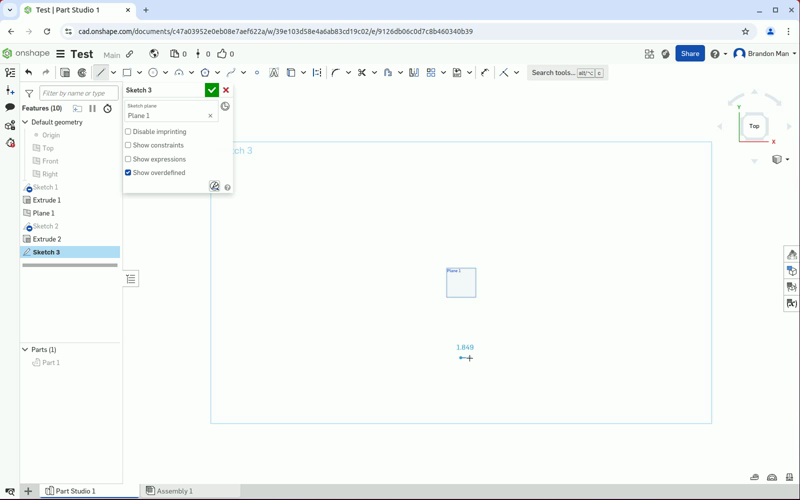
key_up(shift)
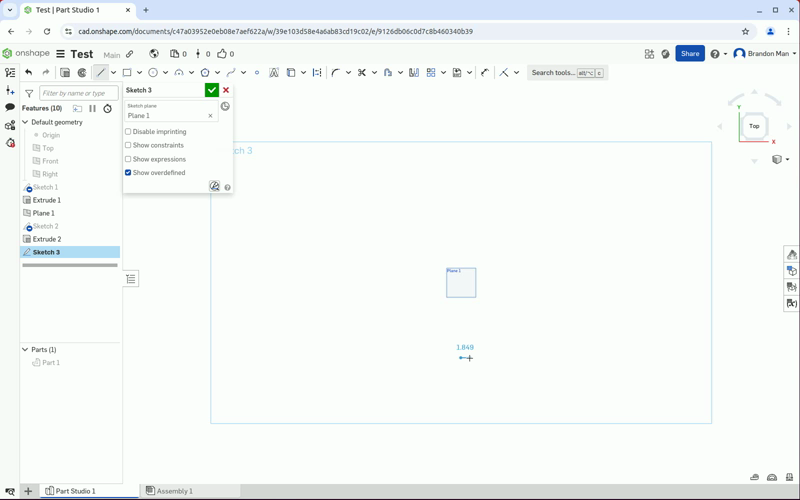
key_down(shift)
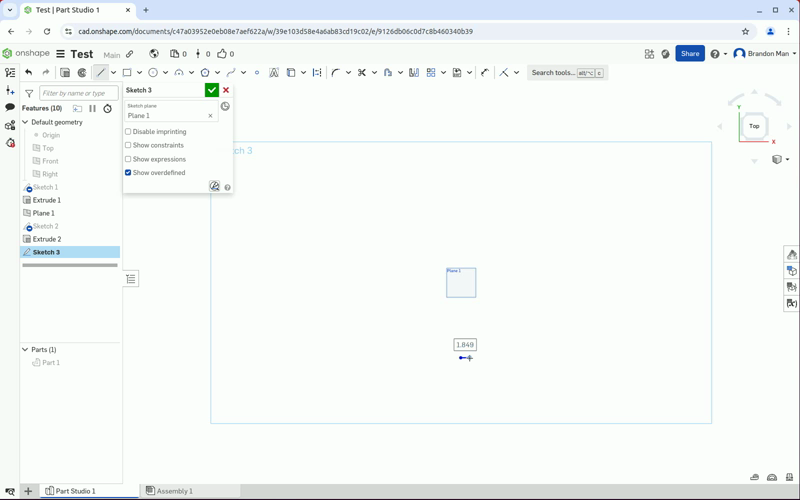
mouse_move(499, 357)
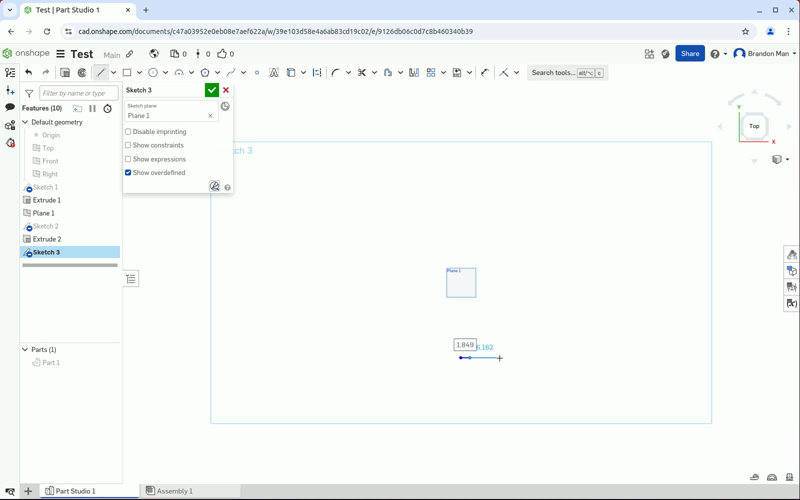
mouse_move(469, 319)
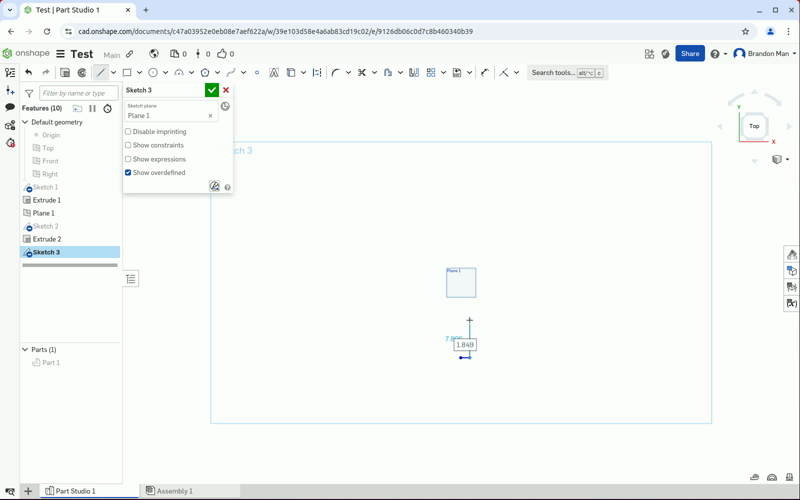
click(469, 319)
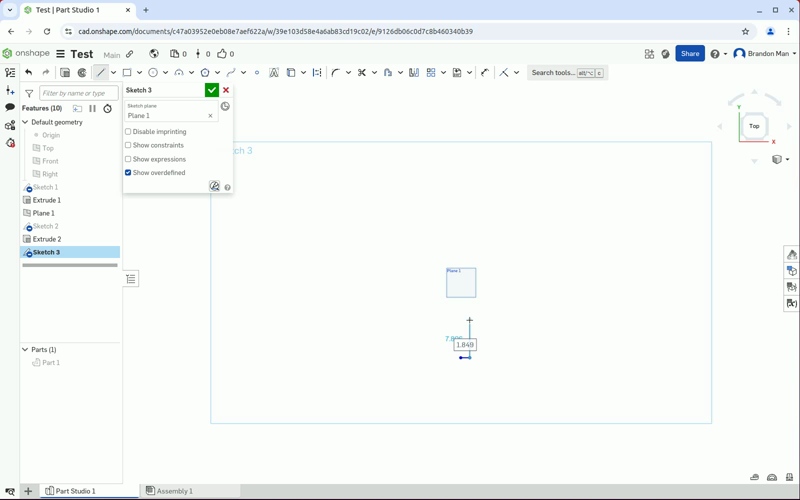
key_up(shift)
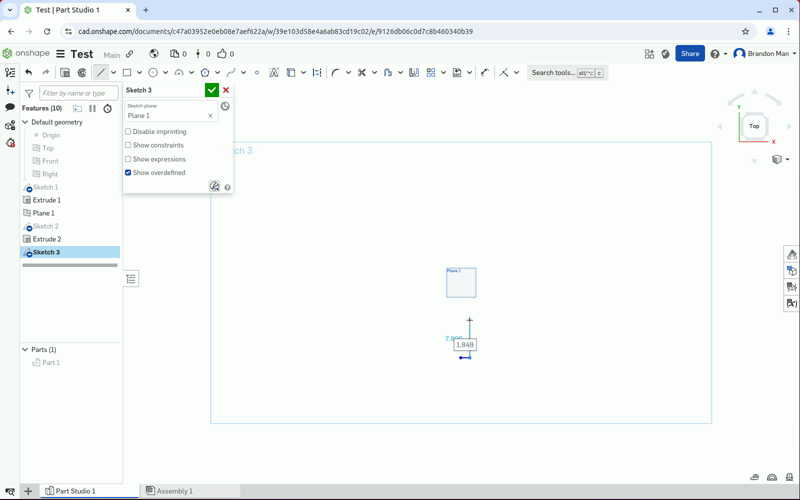
key_down(shift)
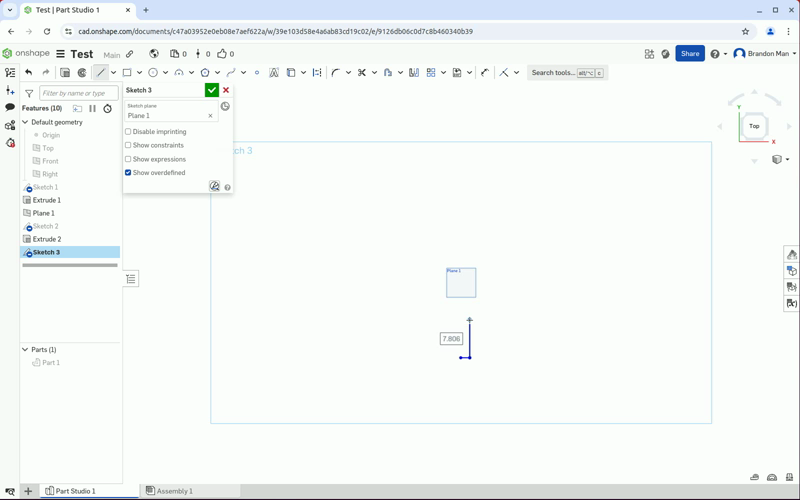
mouse_move(499, 319)
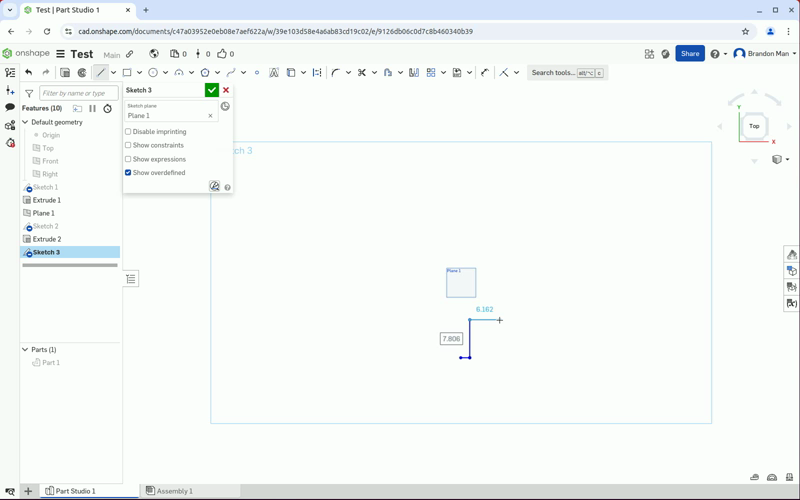
mouse_move(460, 319)
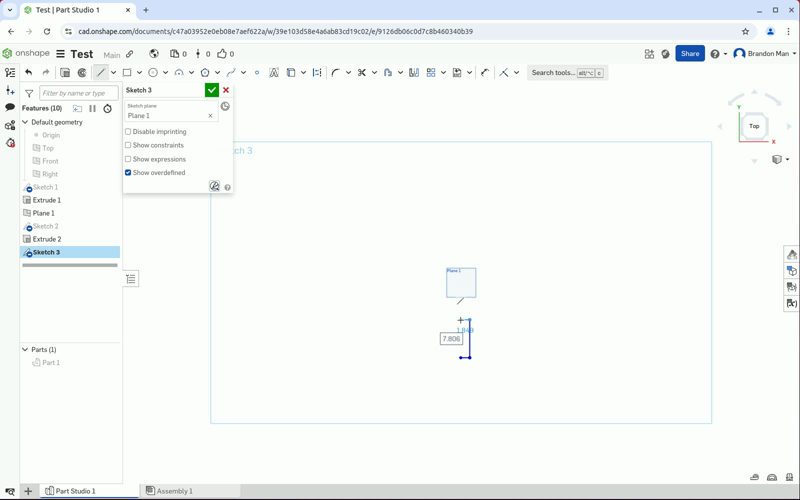
click(460, 319)
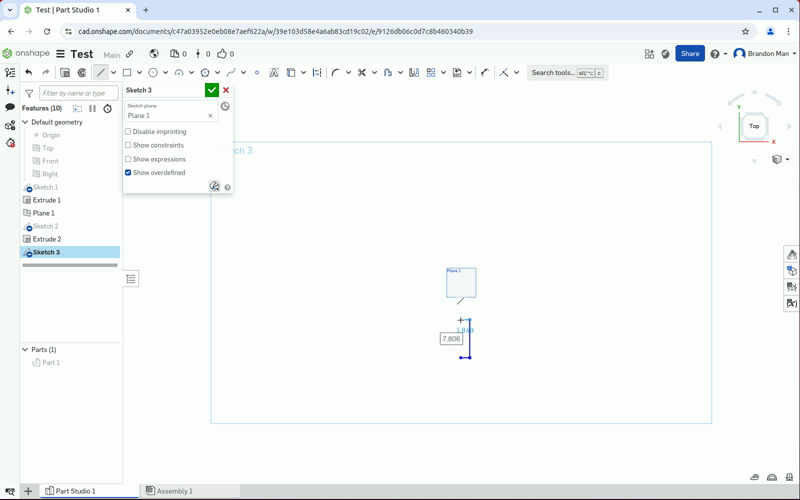
key_up(shift)
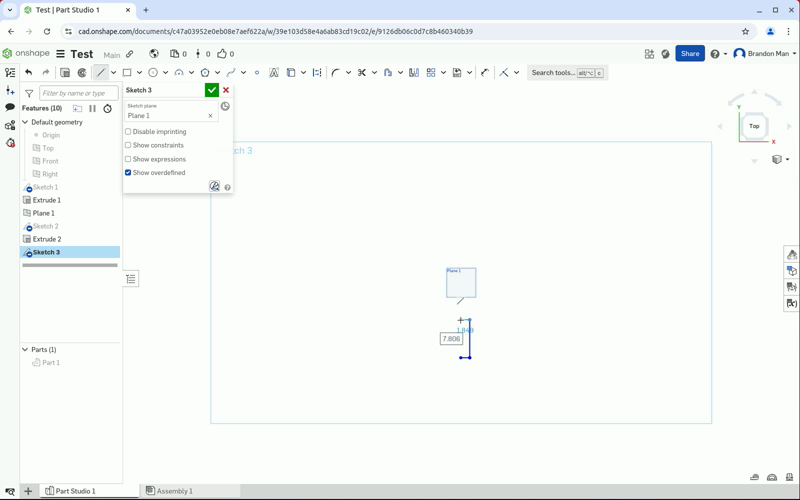
mouse_move(490, 319)
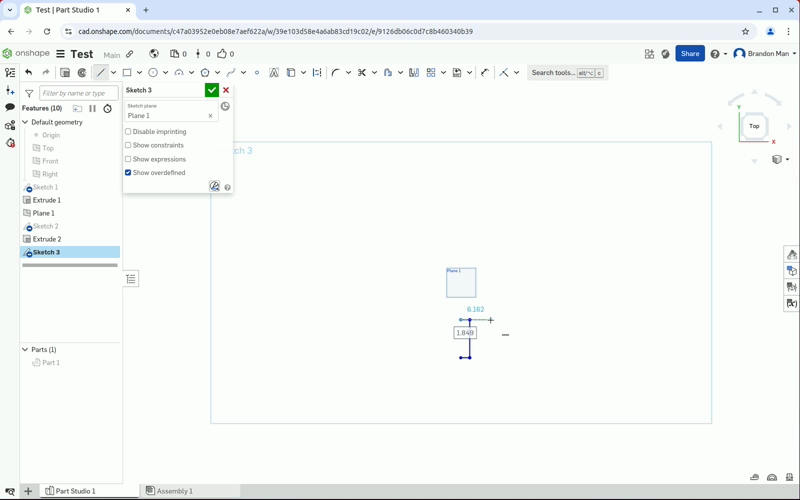
key_down(shift)
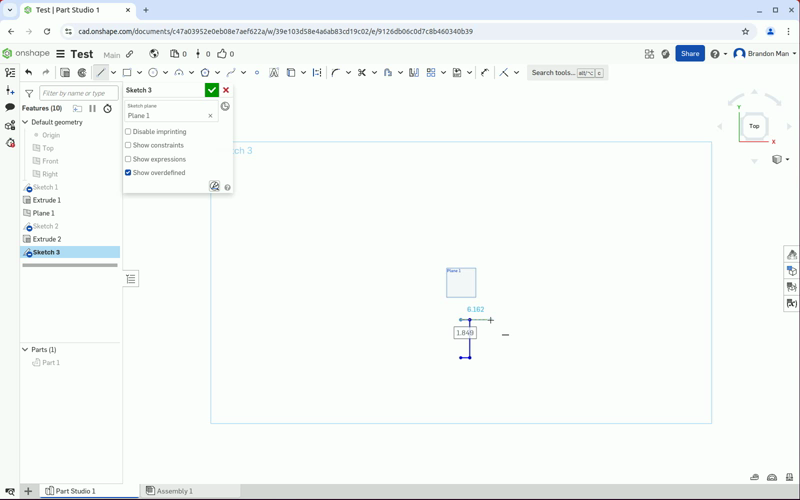
mouse_move(460, 357)
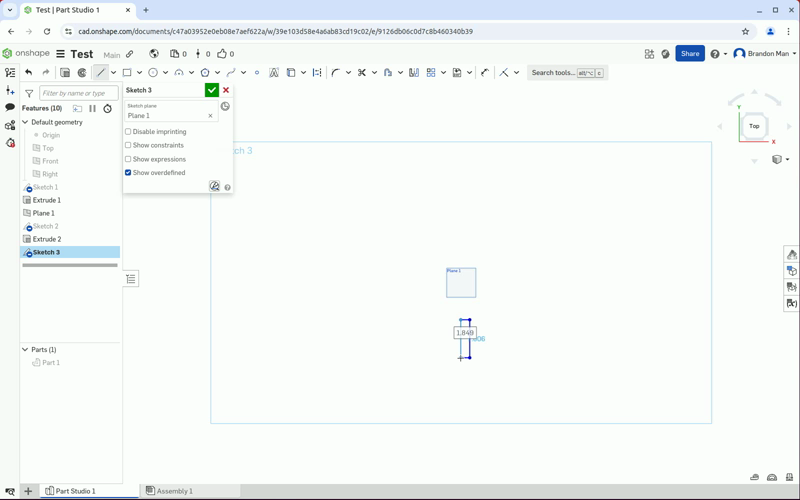
key_up(shift)
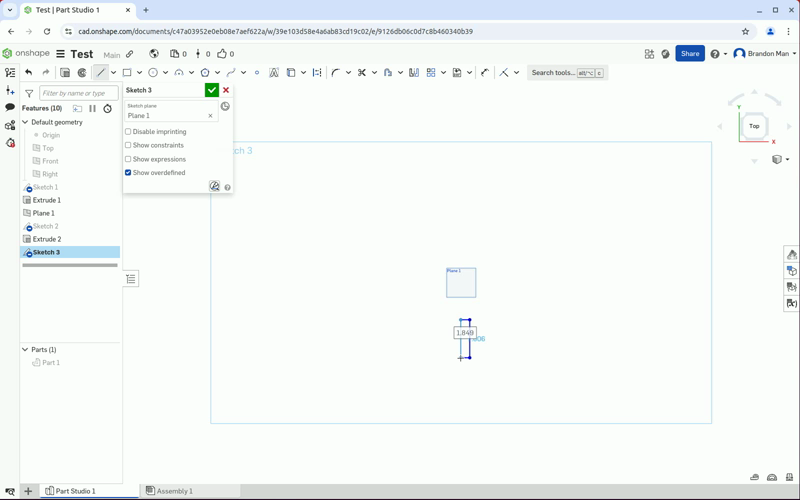
click(460, 357)
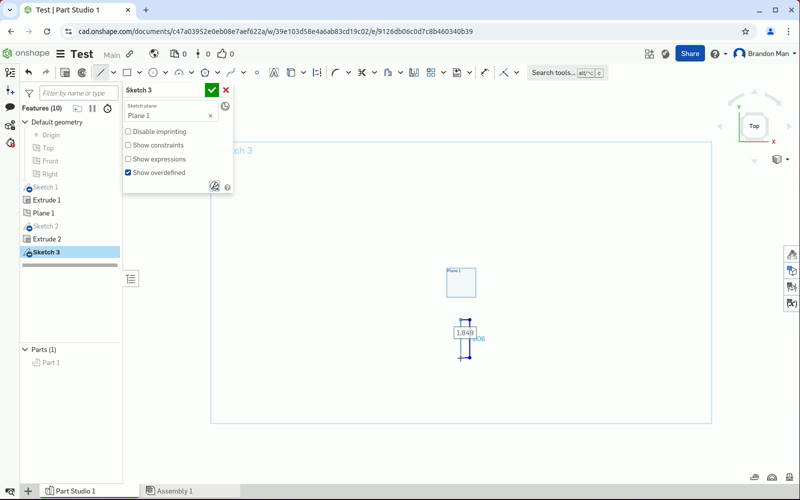
key(esc)
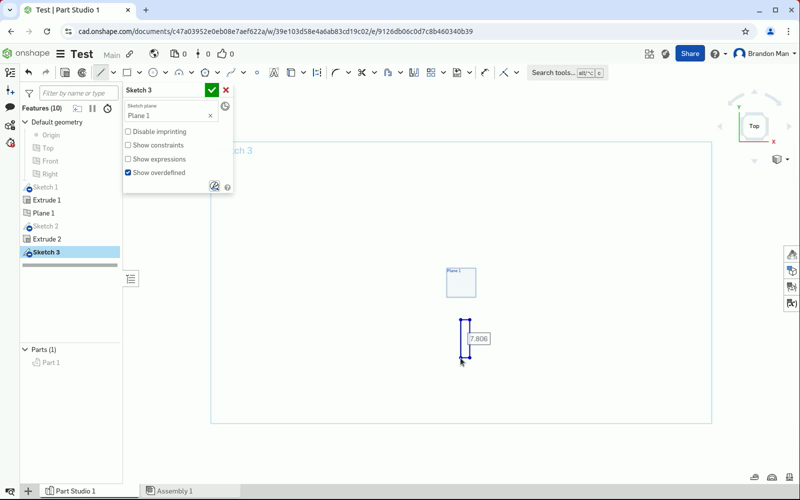
mouse_move(465, 337)
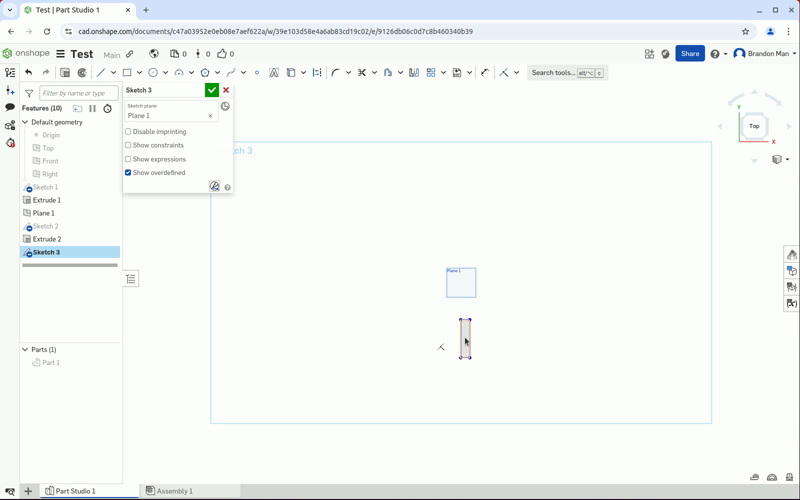
scroll(6)
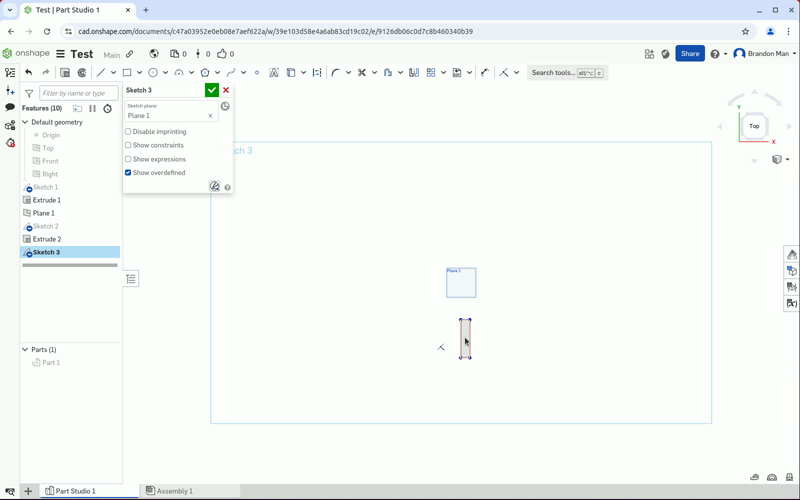
scroll(6)
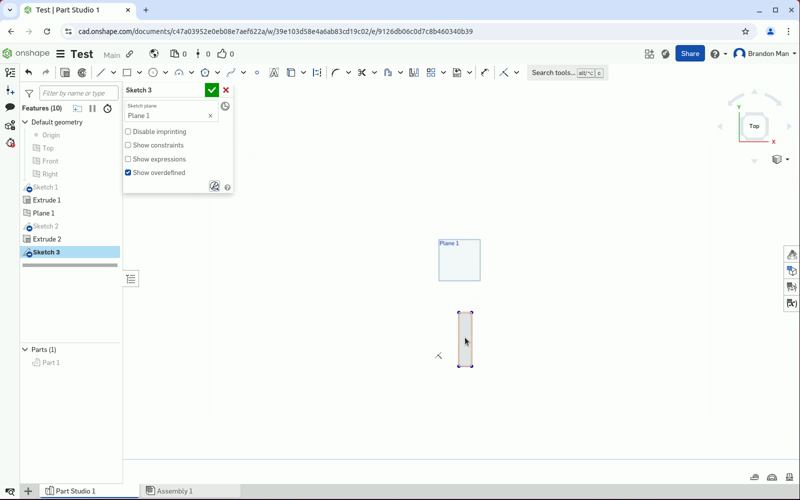
scroll(6)
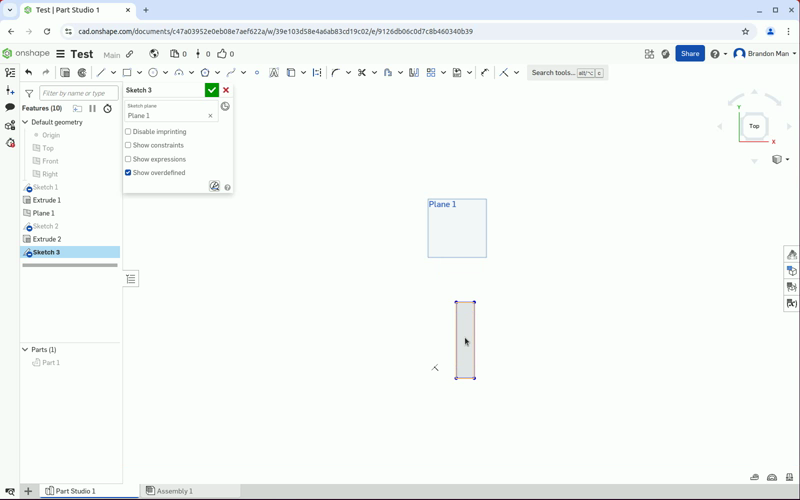
scroll(6)
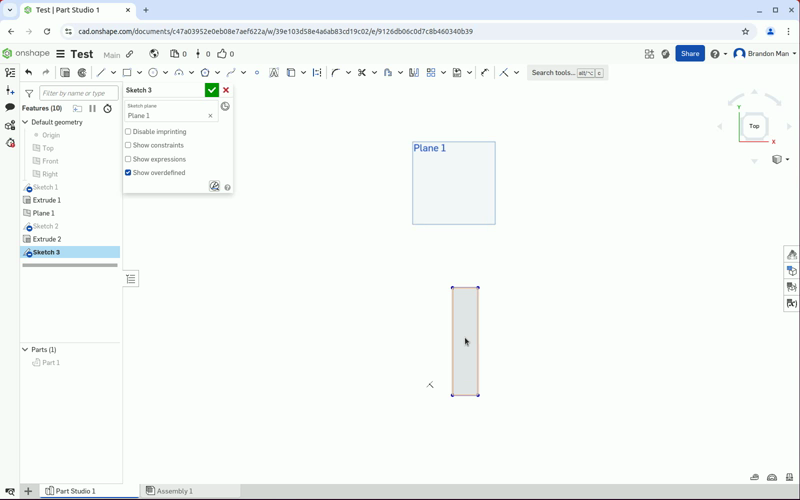
scroll(6)
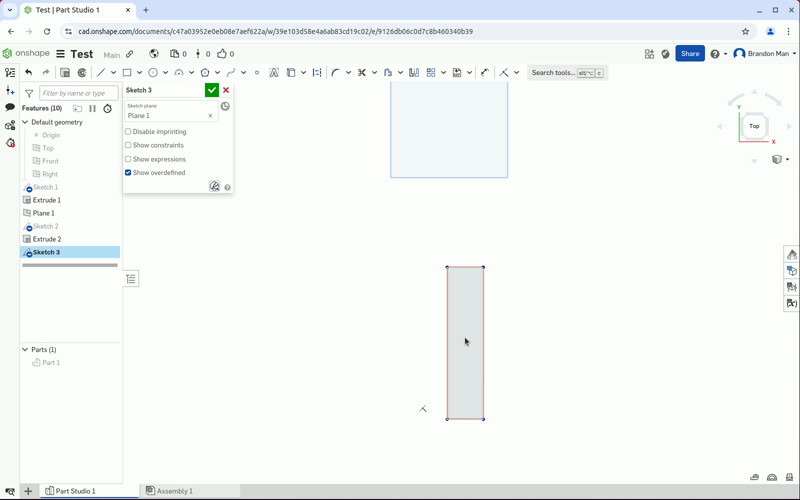
scroll(6)
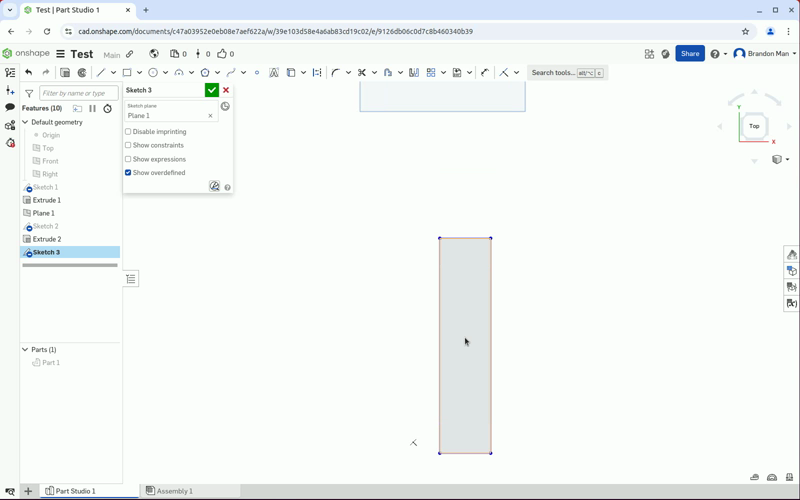
scroll(6)
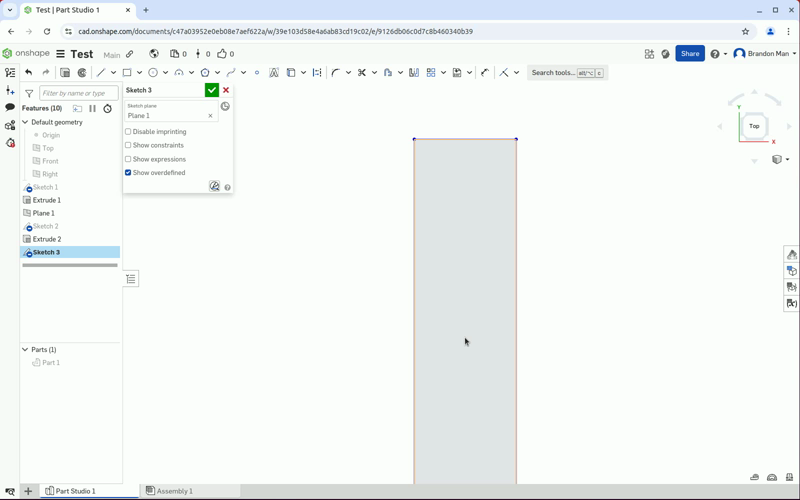
click(465, 337)
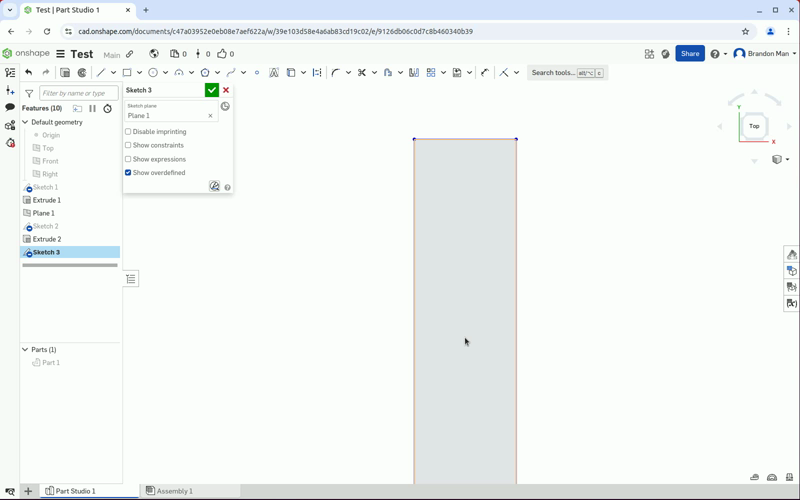
scroll(-6)
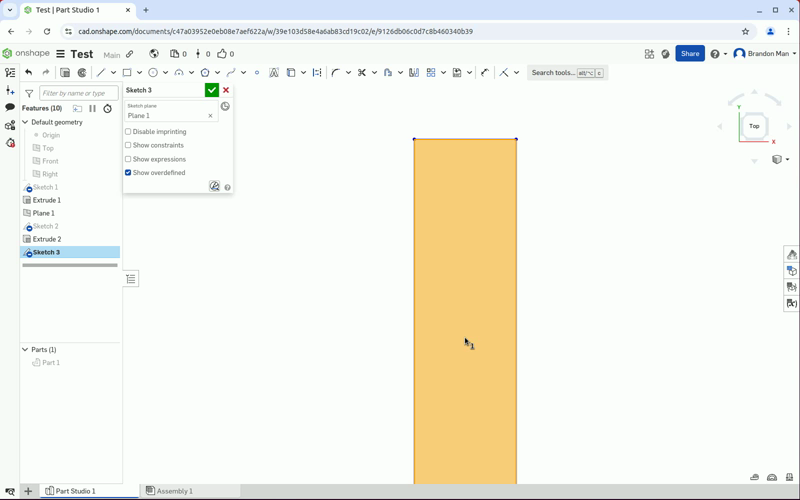
scroll(-6)
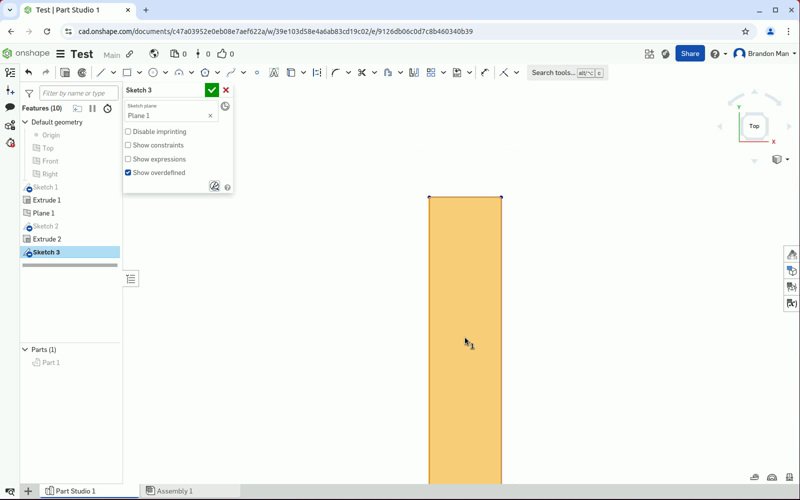
scroll(-6)
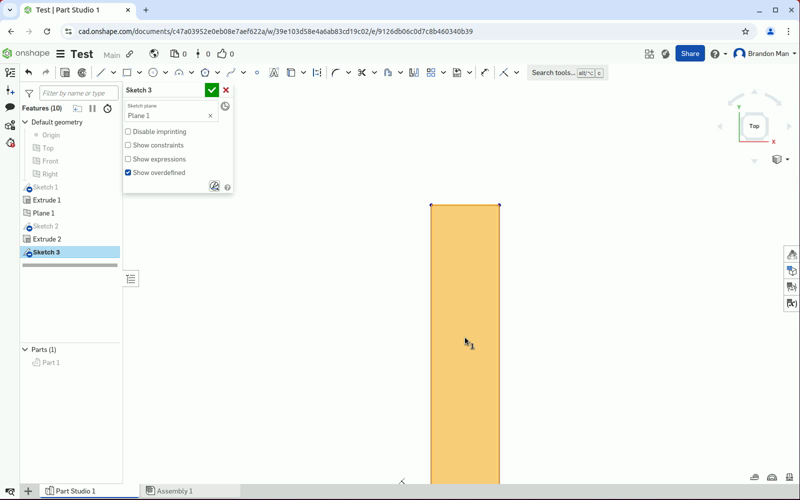
scroll(-6)
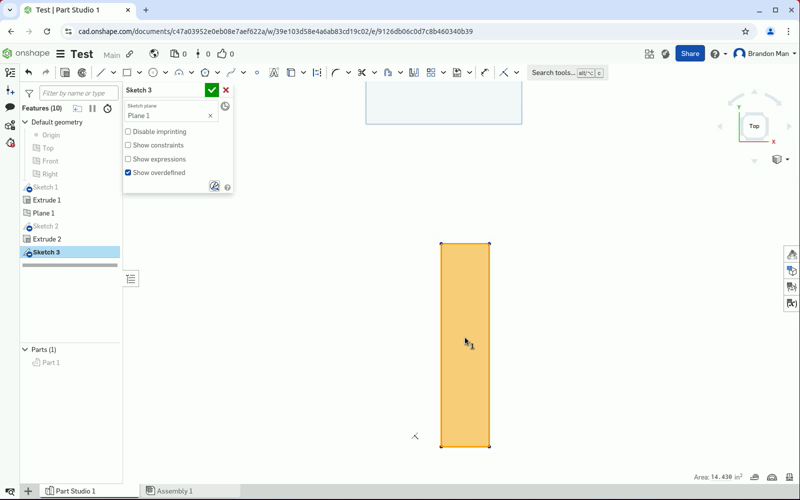
scroll(-6)
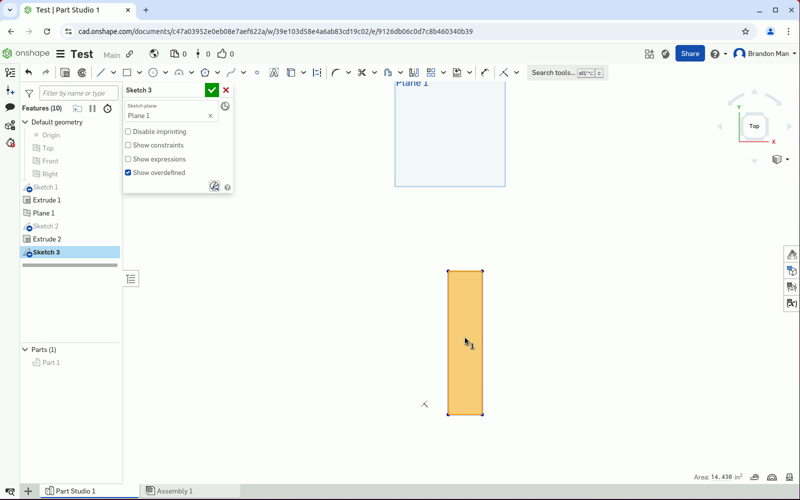
scroll(-6)
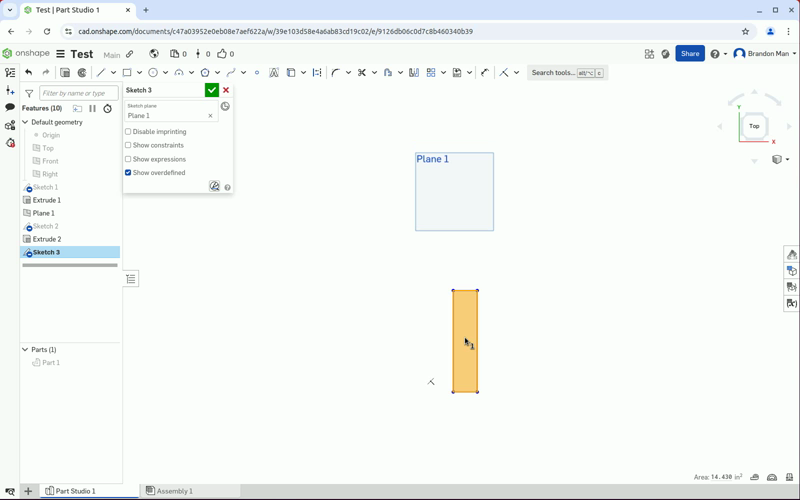
scroll(-6)
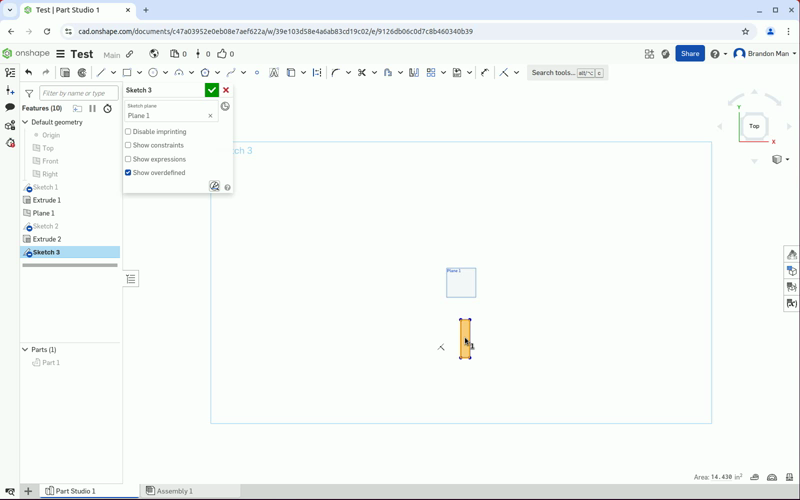
mouse_move(73, 352)
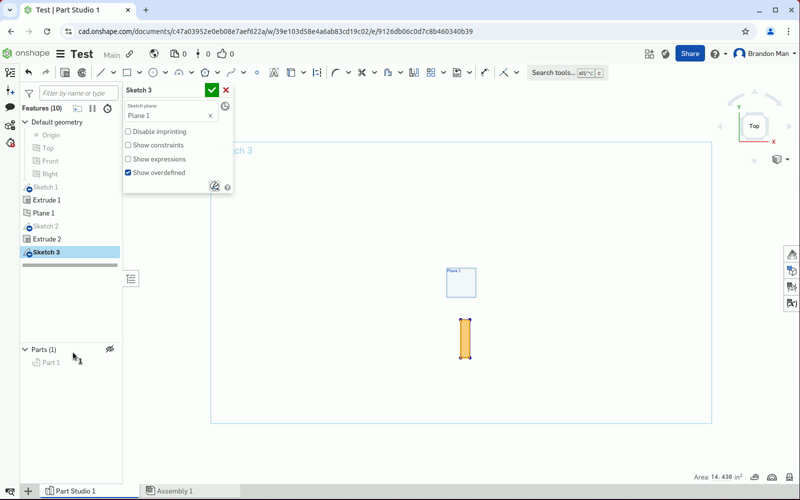
key(shift+y)
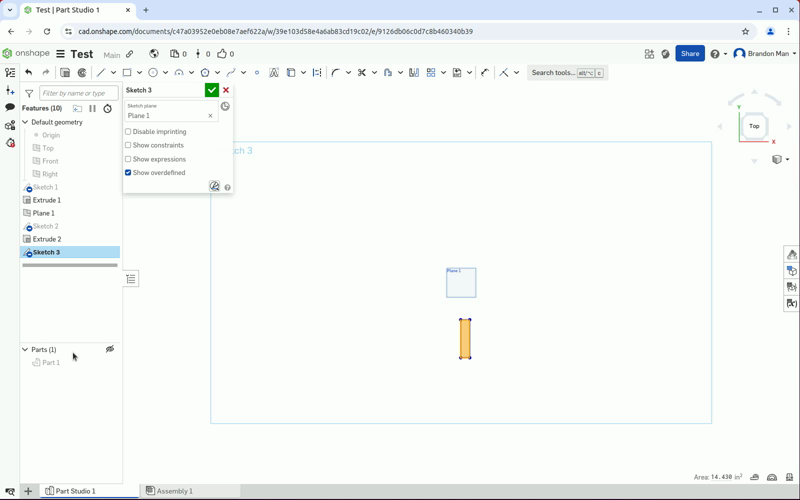
key(shift+e)
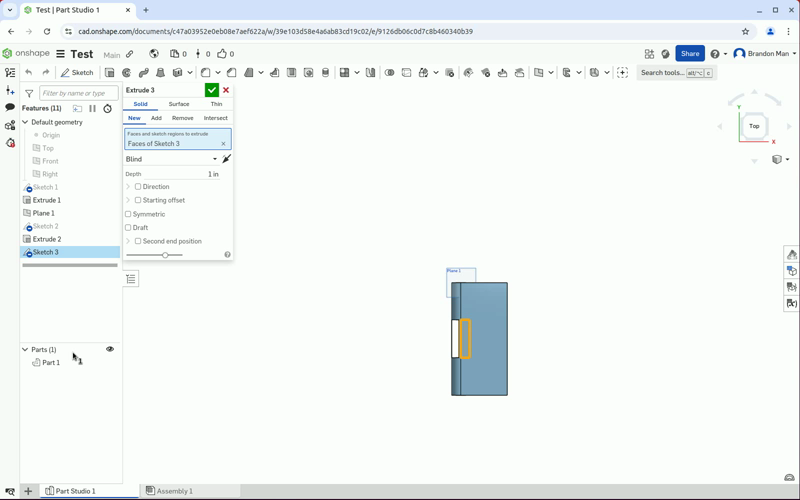
mouse_move(143, 106)
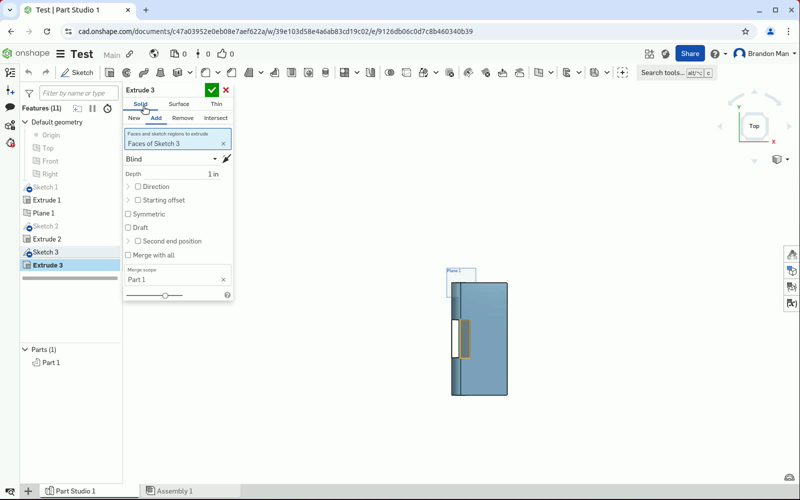
click(143, 106)
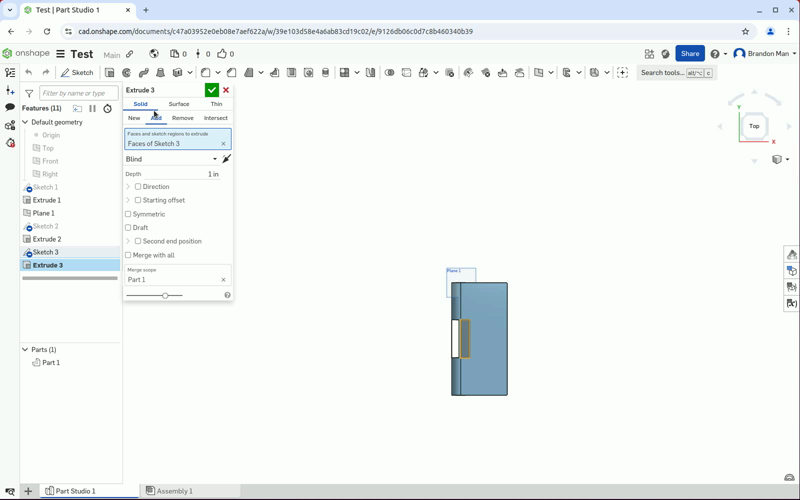
mouse_move(186, 120)
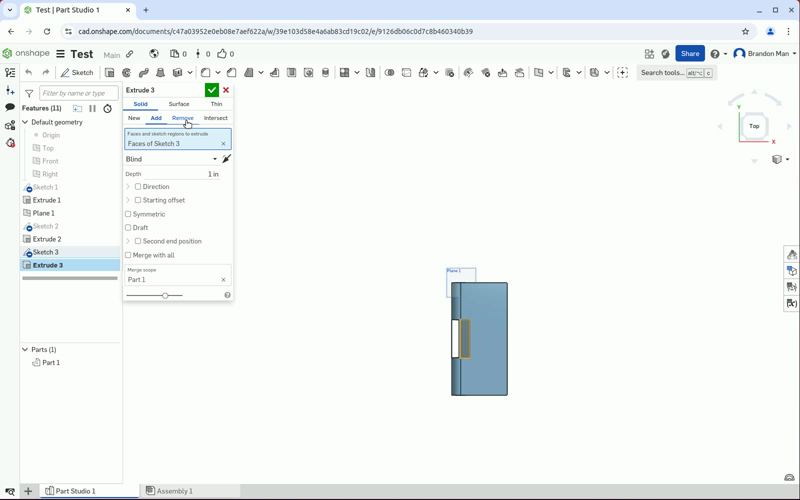
click(186, 120)
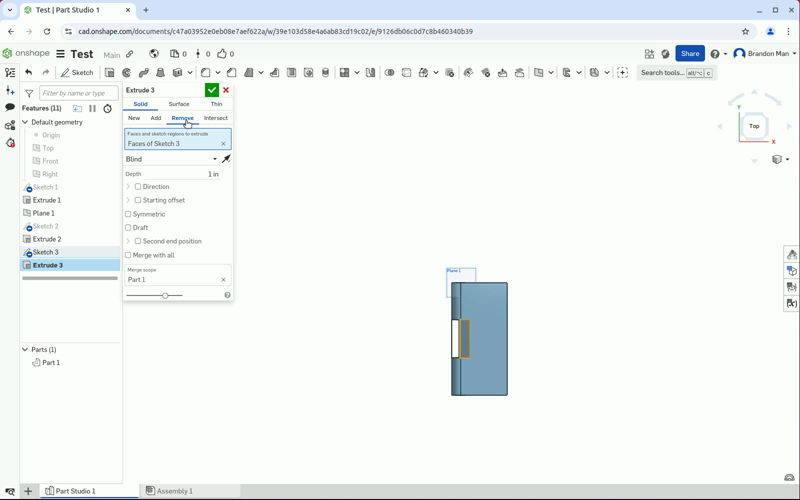
key(tab, 4)
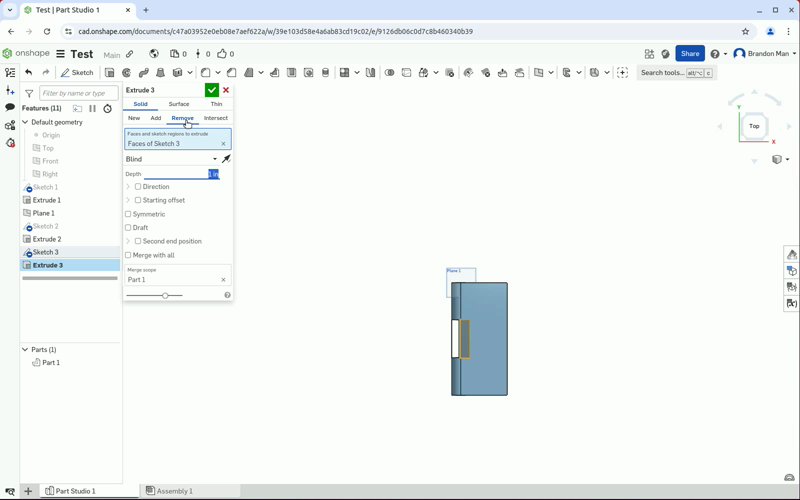
text(5.055)
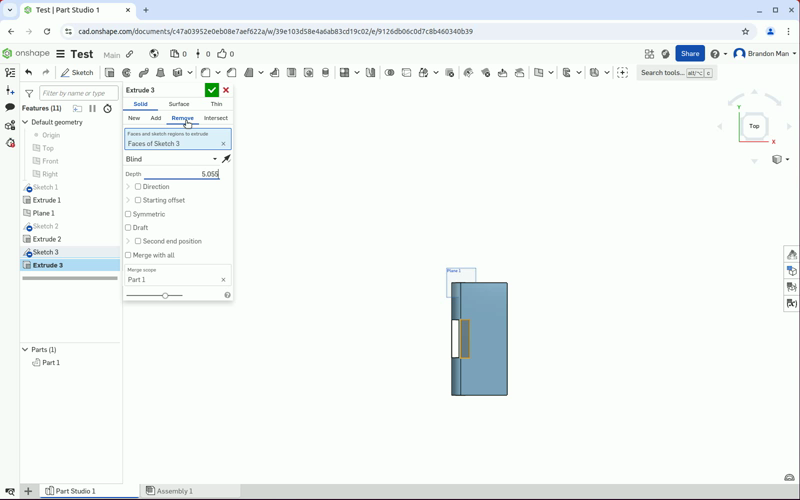
key(tab, 6)
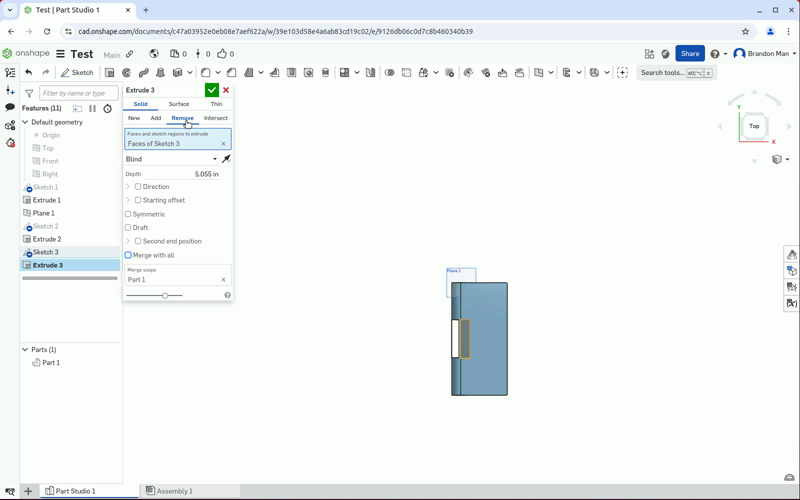
key(space)
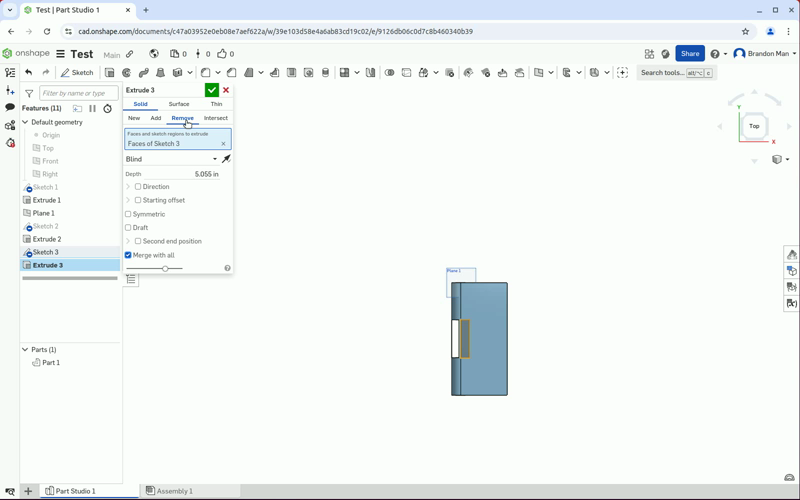
key(enter)
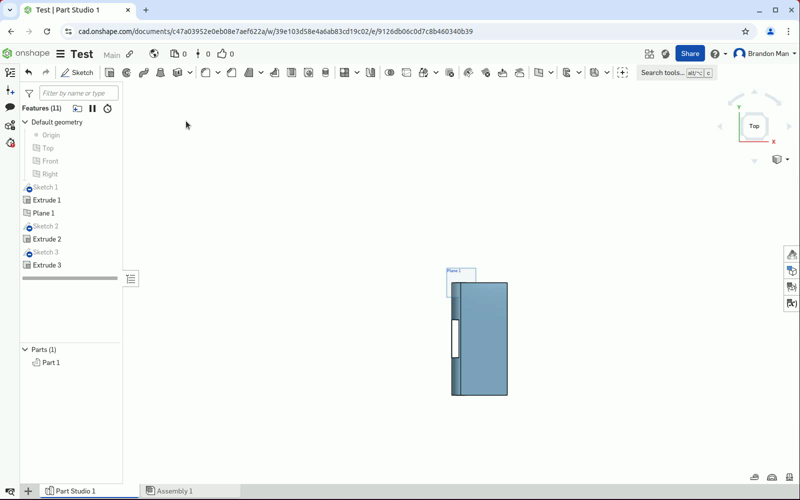
key(shift+h)
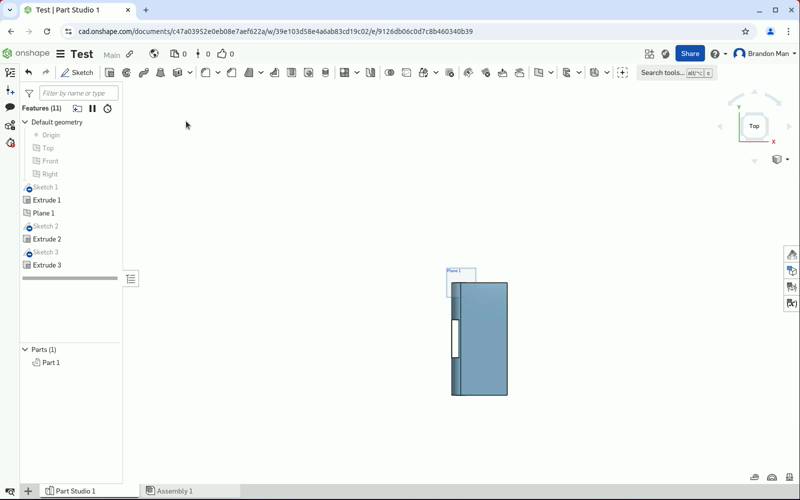
key(shift+h)
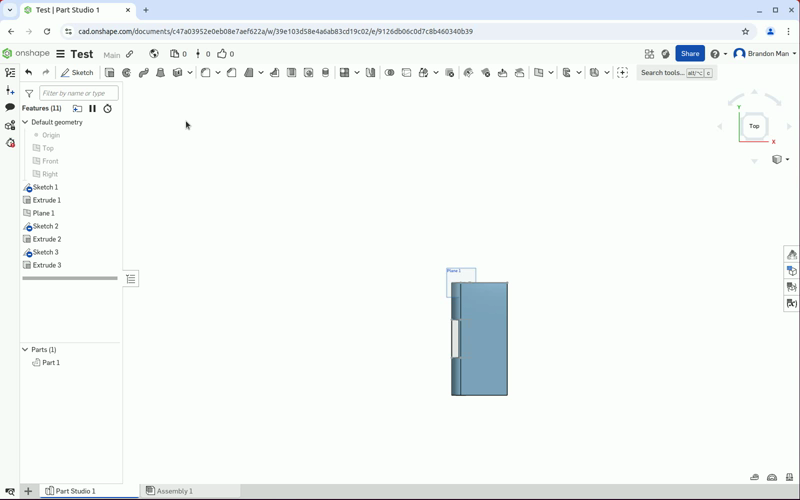
key(shift+7)
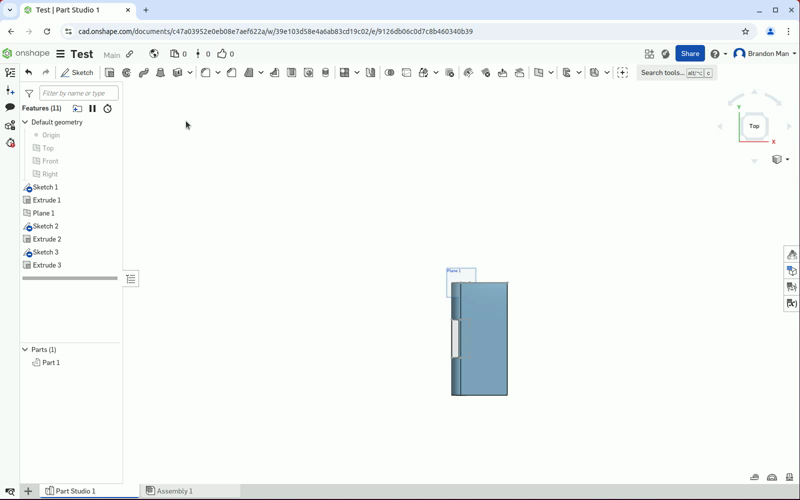
key(up, 3)
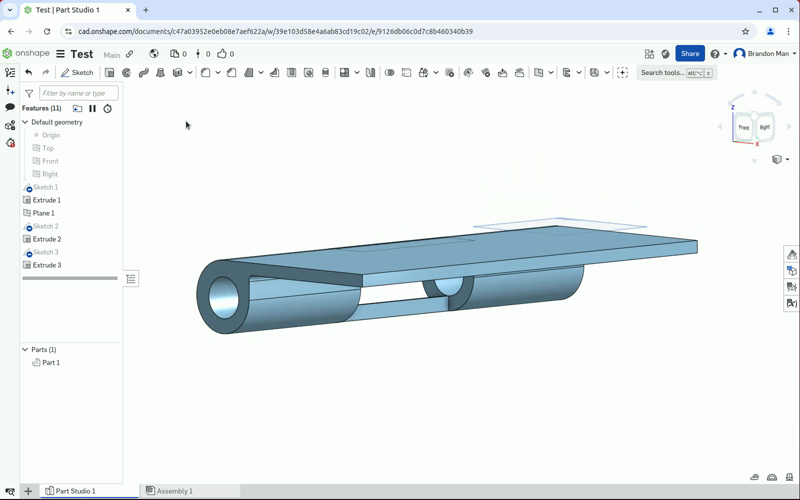
key(left, 3)
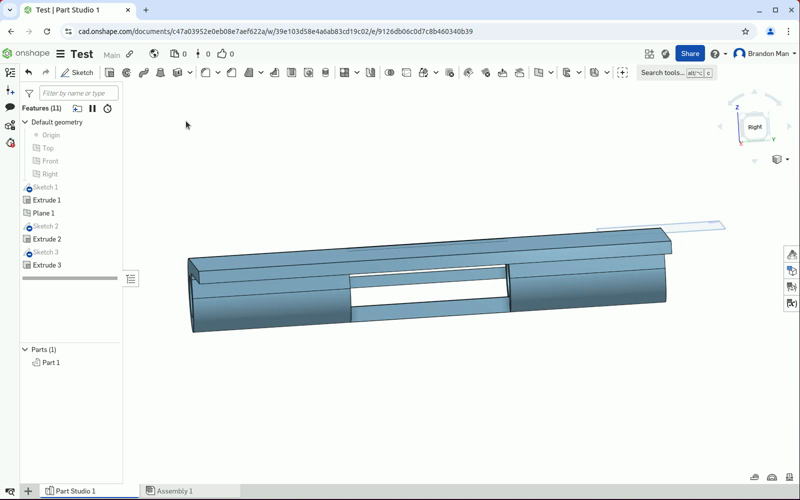
key(right, 3)
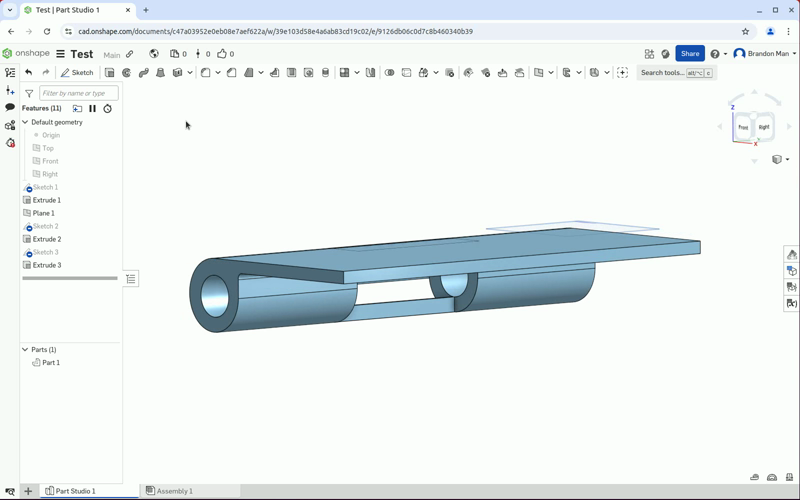
key(down, 3)
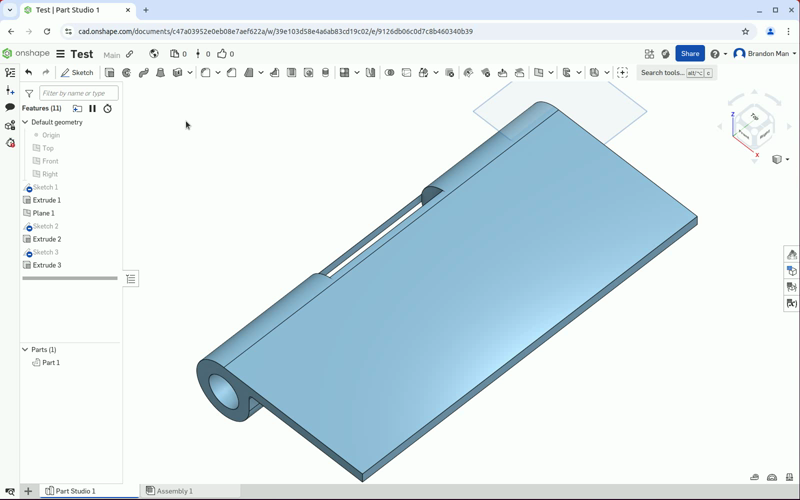
mouse_move(73, 189)
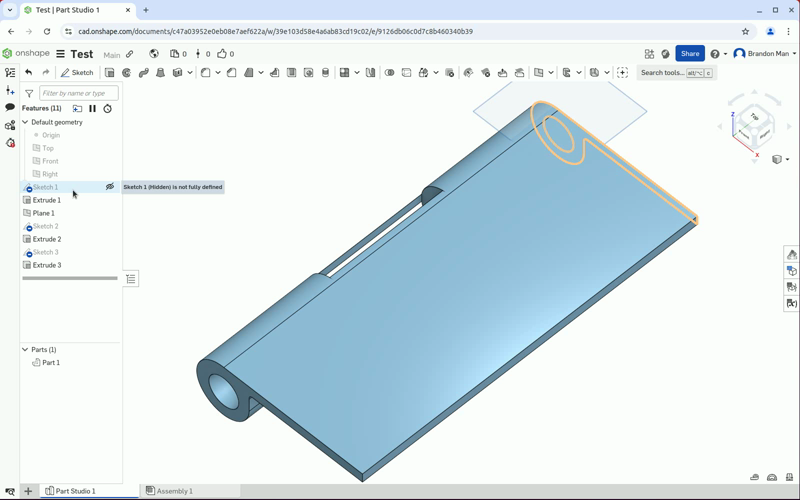
click(73, 189)